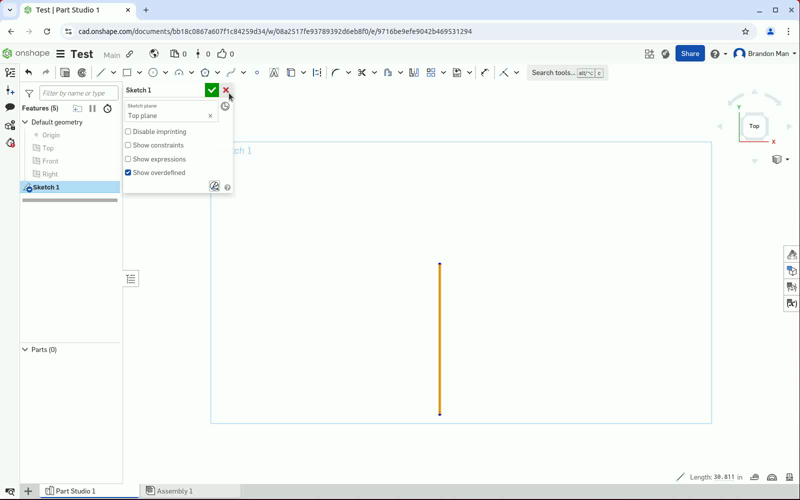
key(shift+h)
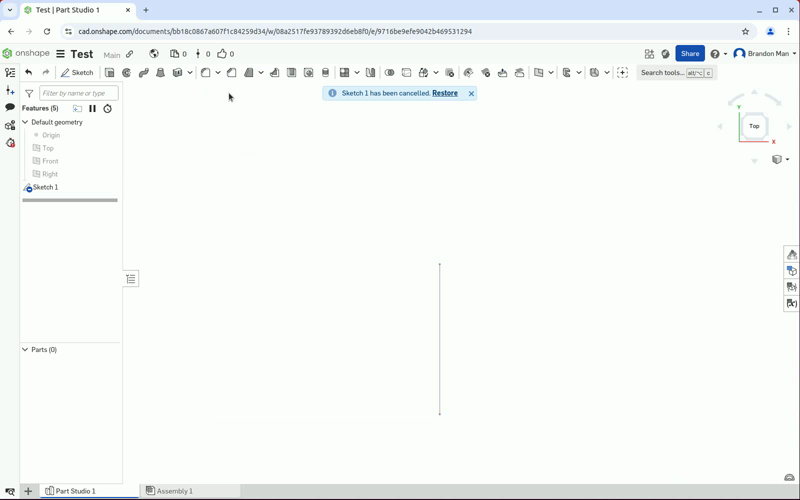
key(shift+s)
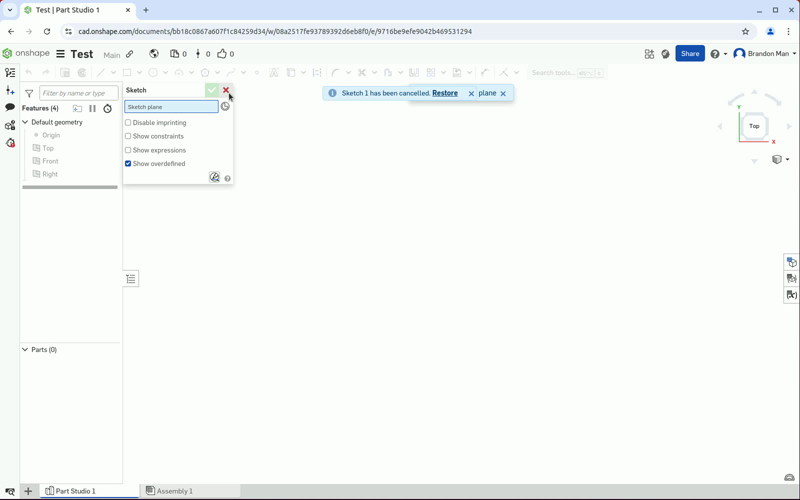
mouse_move(73, 150)
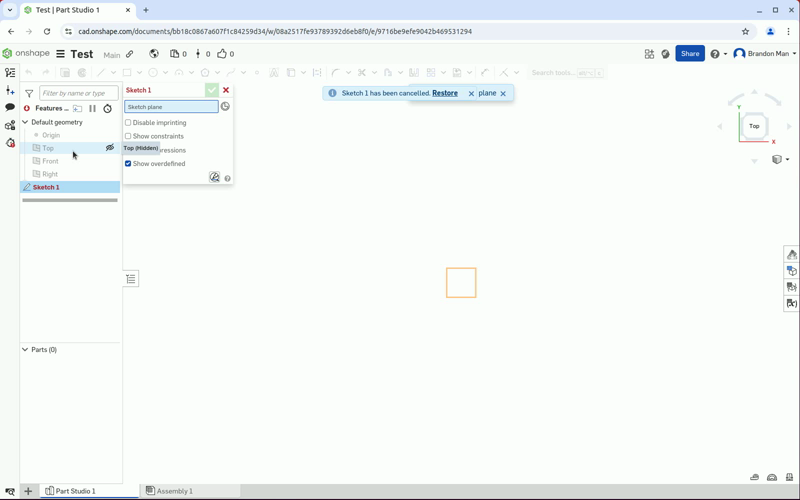
click(73, 150)
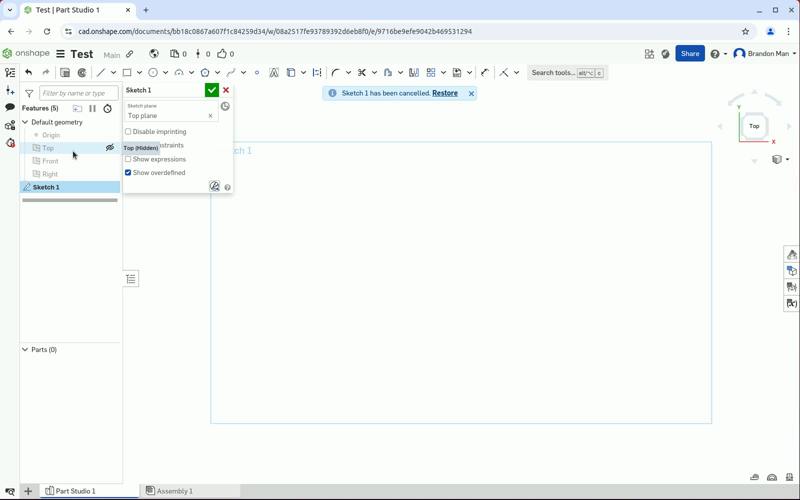
mouse_move(73, 352)
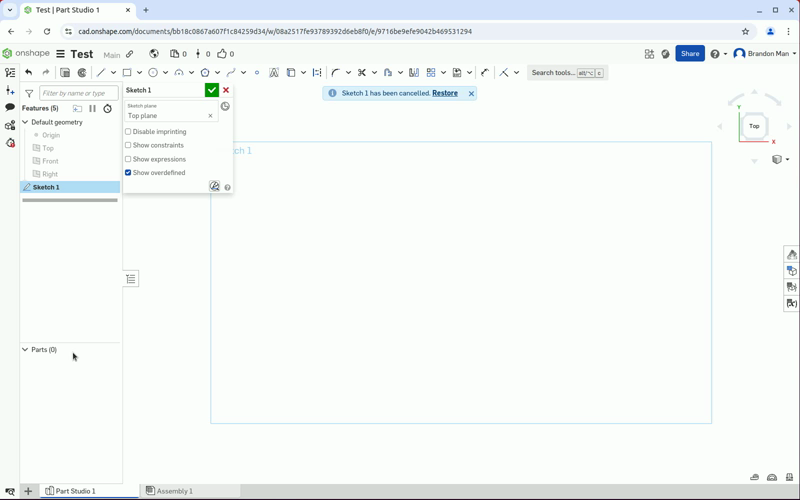
key(y)
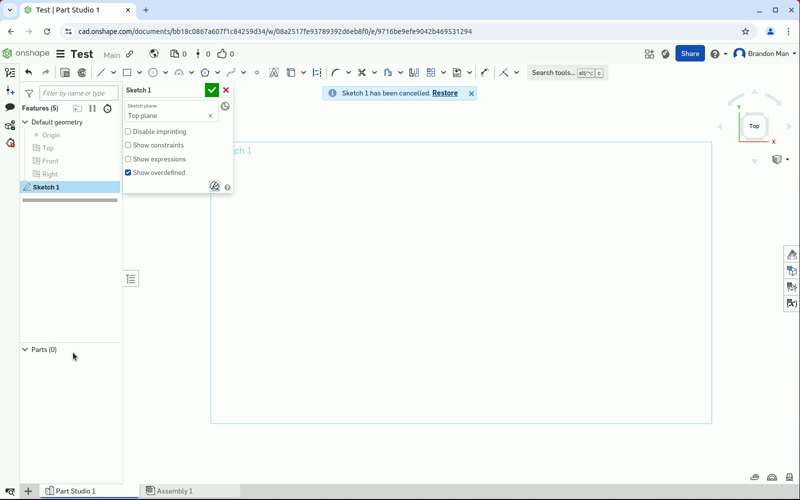
key(l)
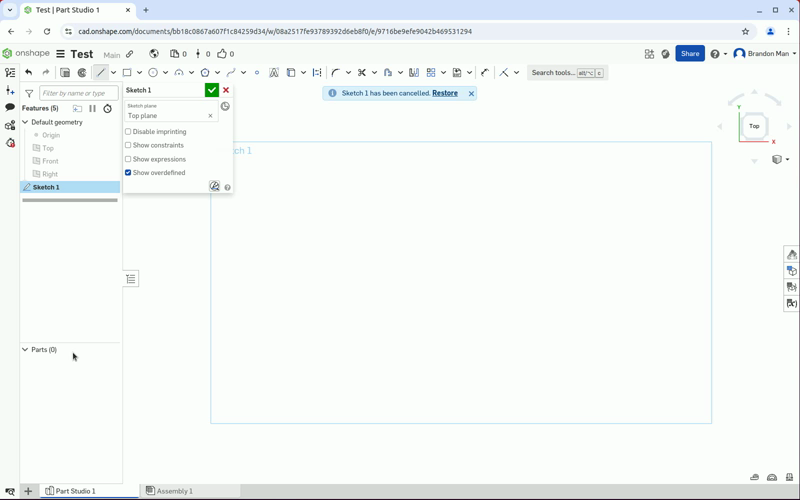
key_down(shift)
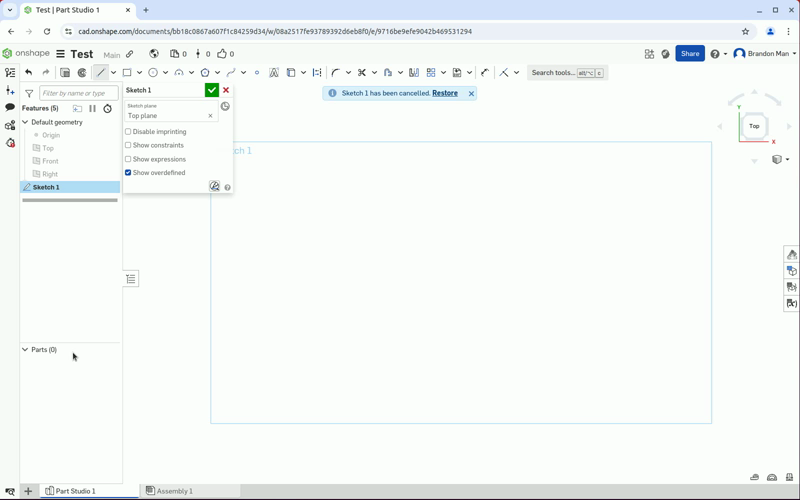
mouse_move(348, 367)
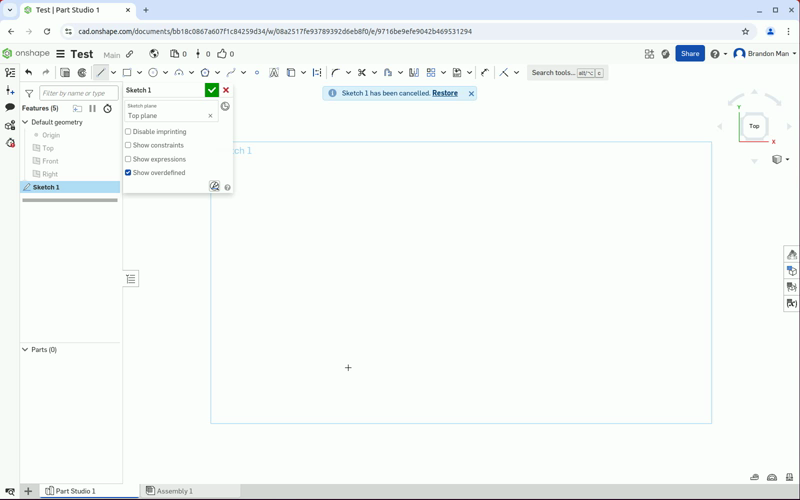
click(348, 367)
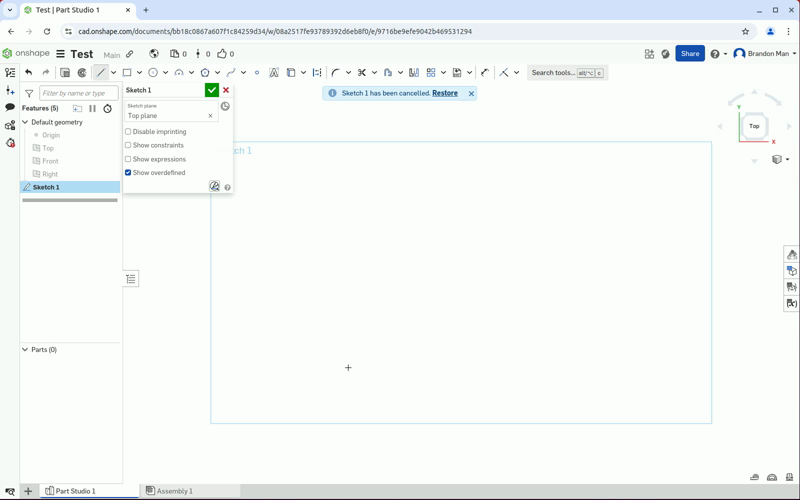
key_up(shift)
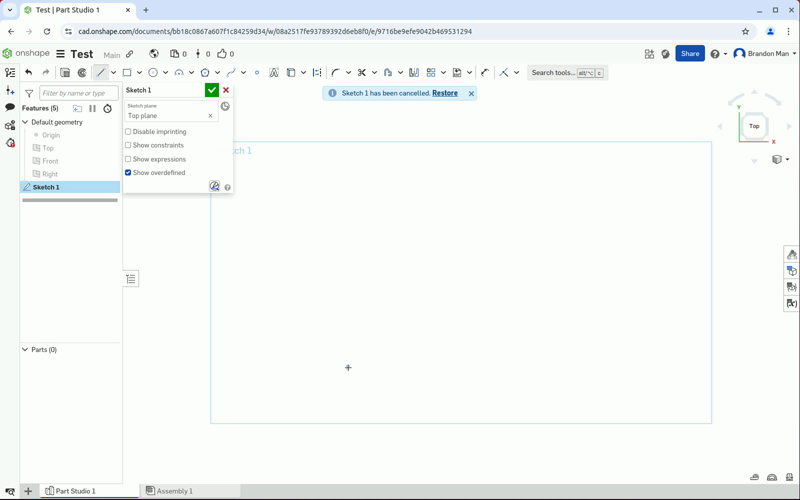
key_down(shift)
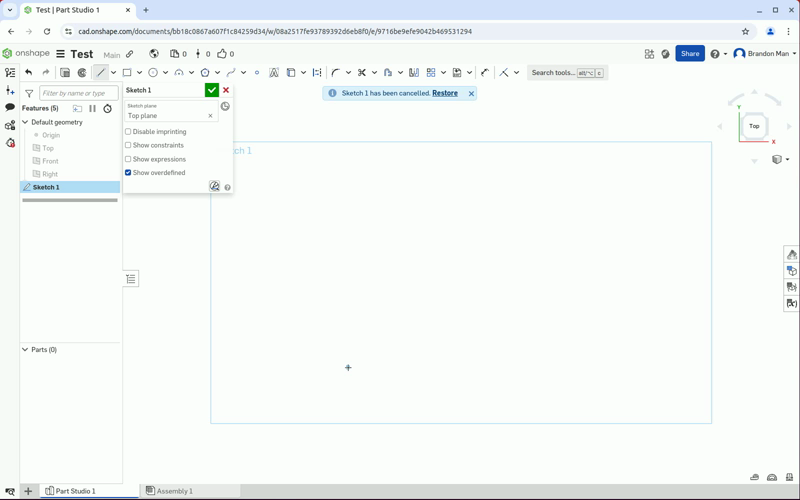
mouse_move(572, 367)
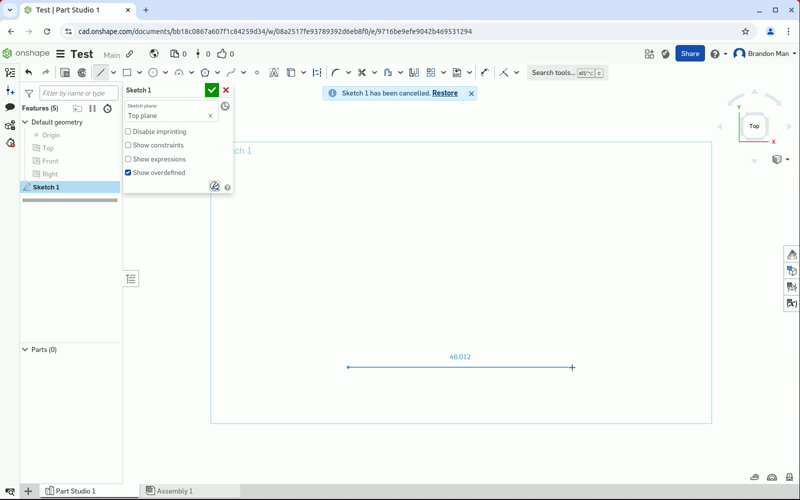
click(572, 367)
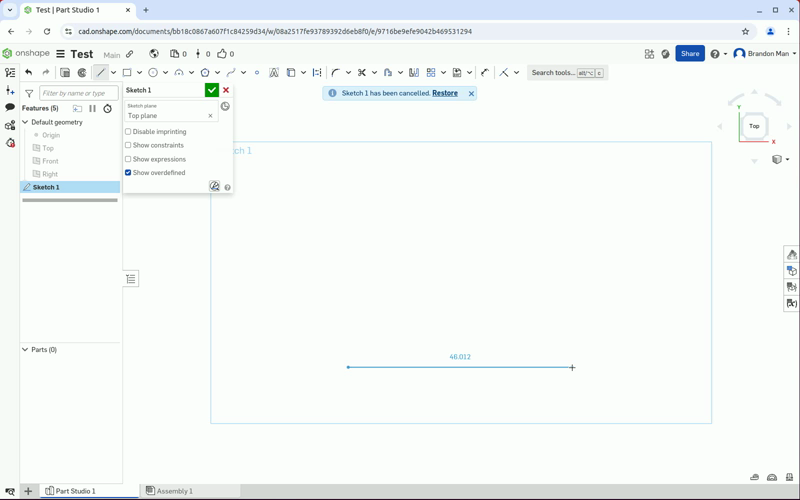
key_up(shift)
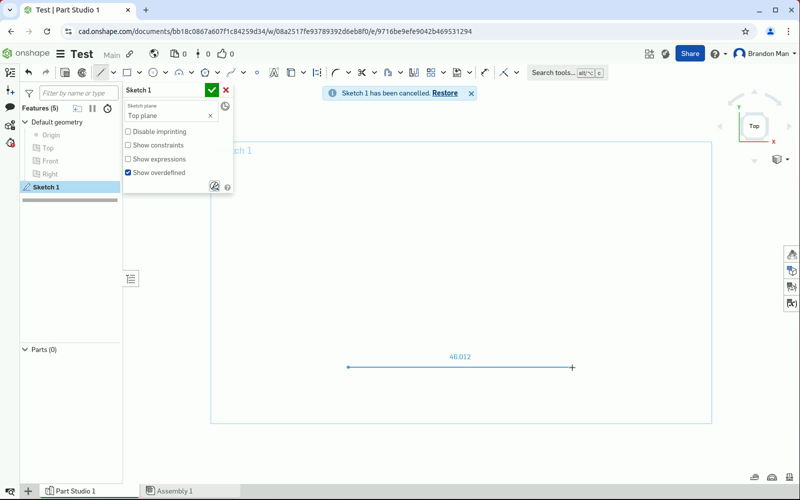
key_down(shift)
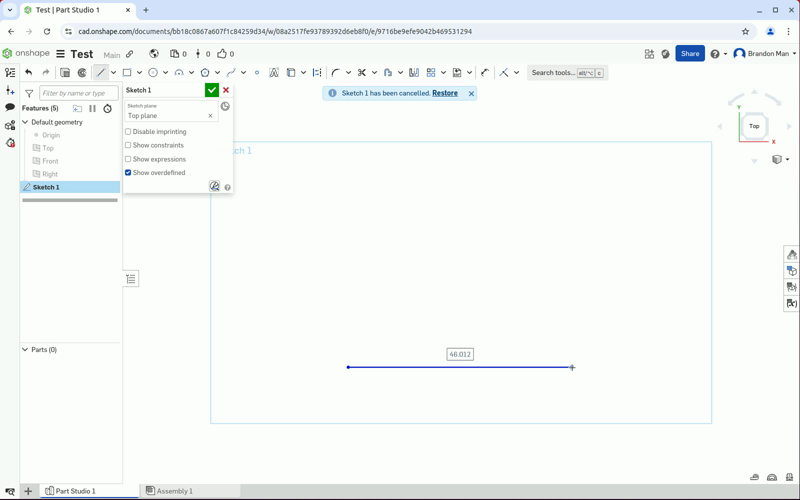
mouse_move(572, 199)
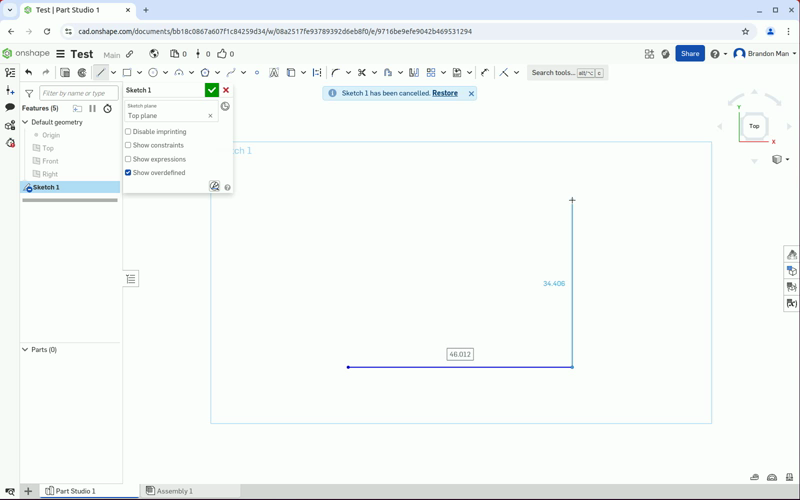
click(572, 199)
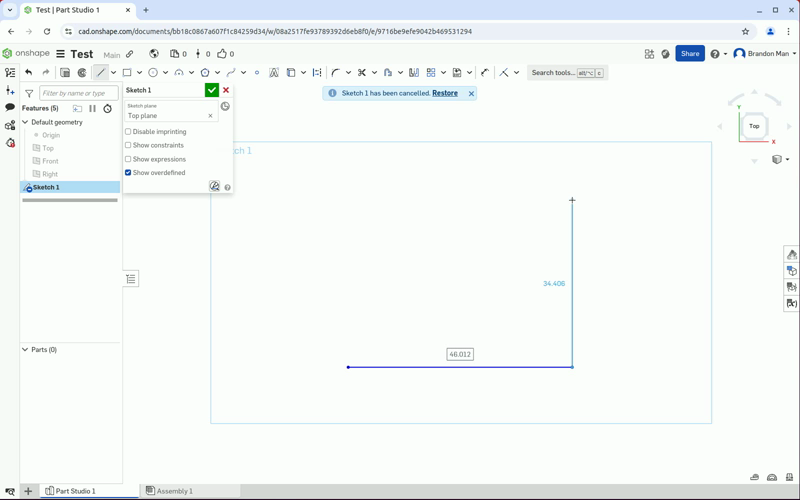
key_up(shift)
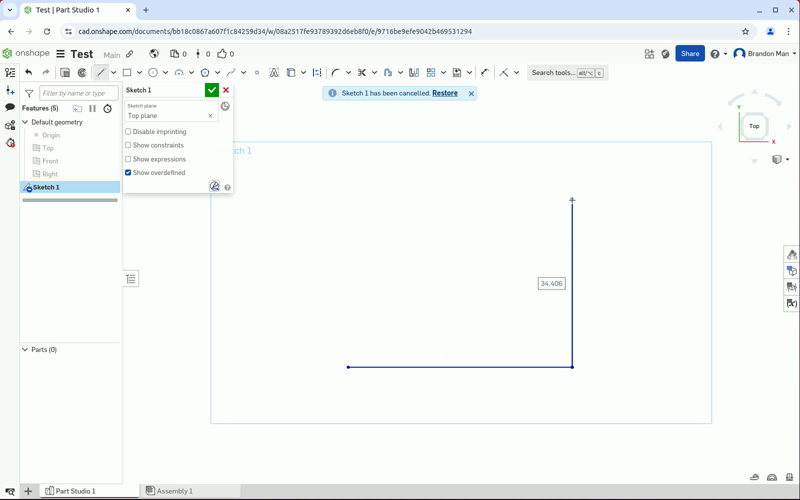
key_down(shift)
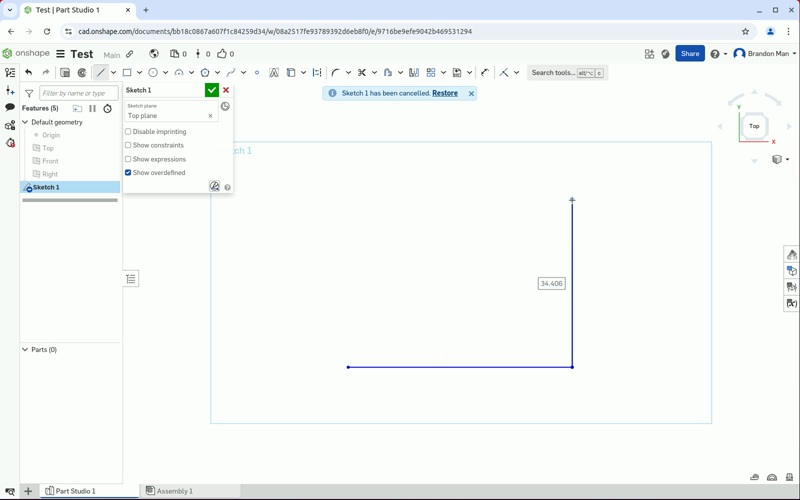
mouse_move(348, 199)
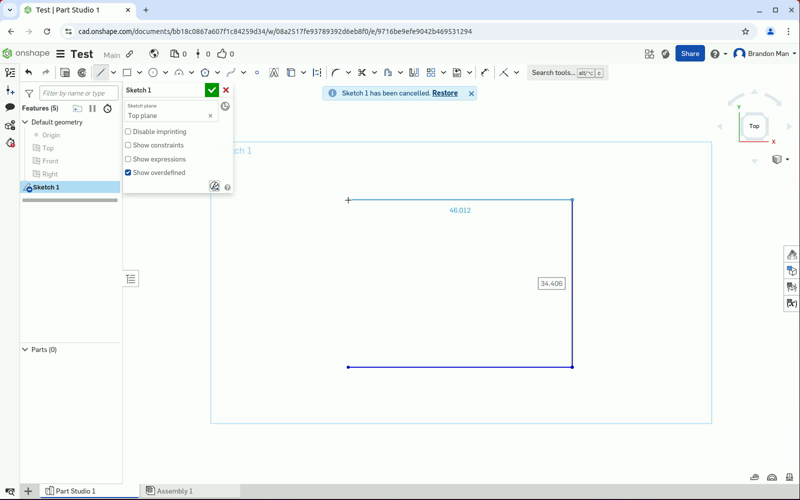
click(348, 199)
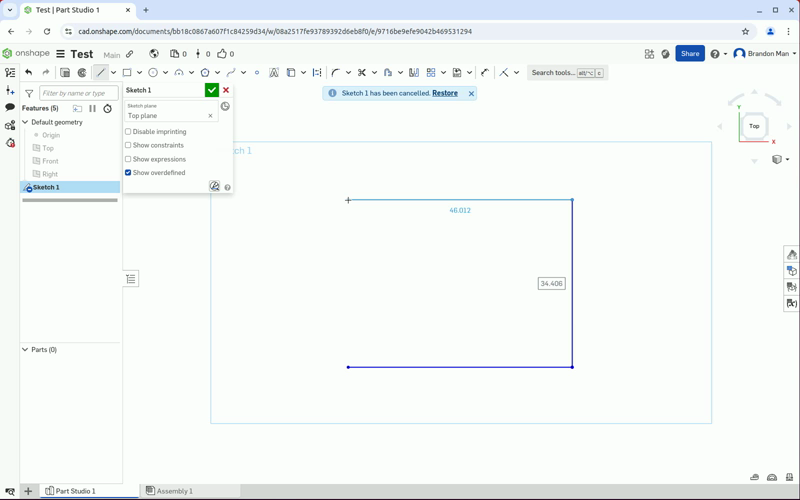
key_up(shift)
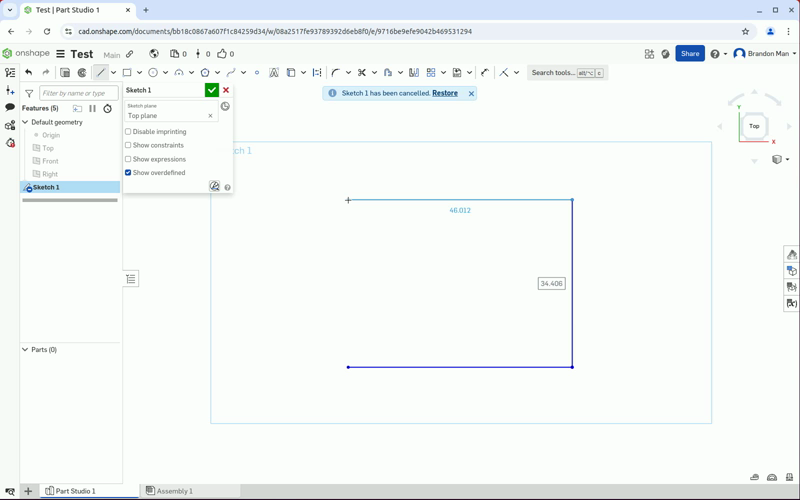
key_down(shift)
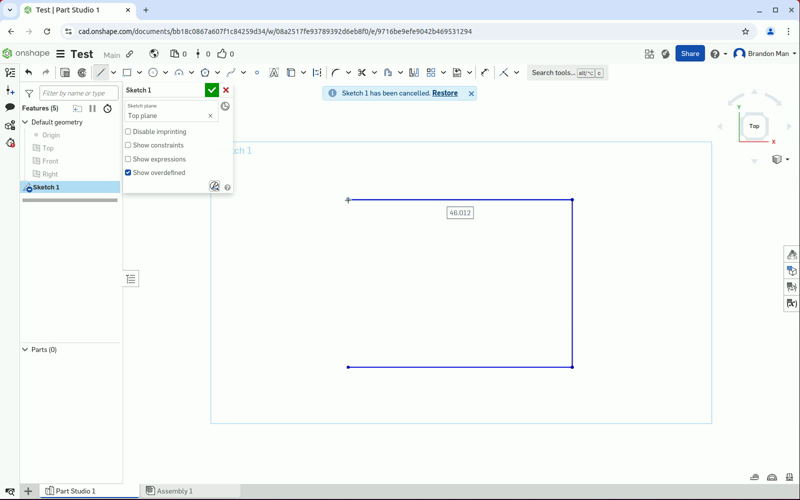
mouse_move(348, 367)
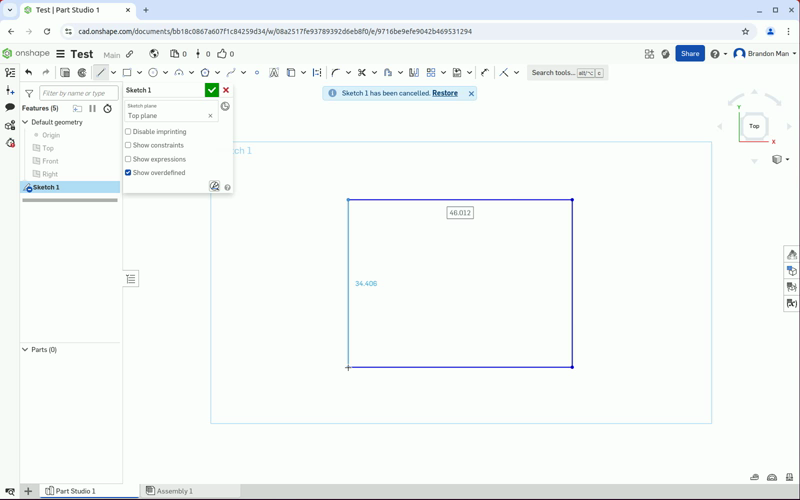
key_up(shift)
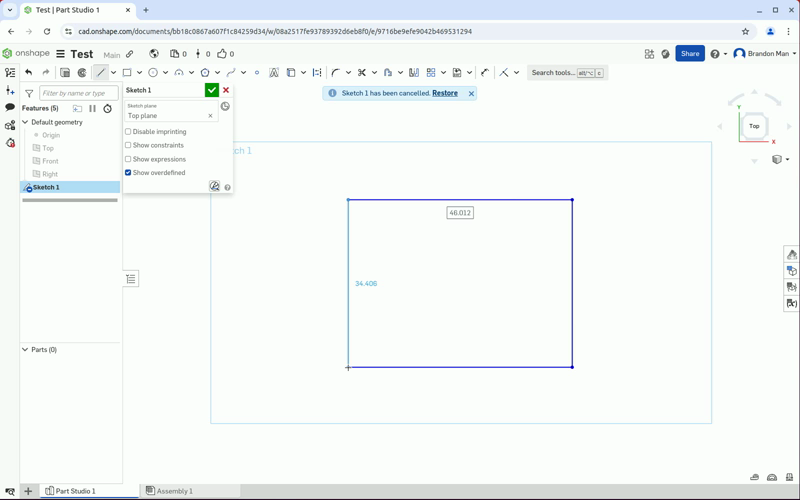
click(348, 367)
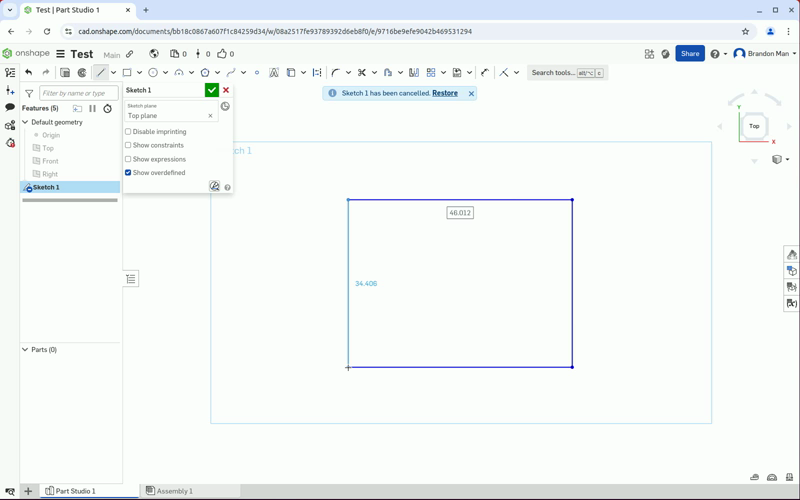
key(esc)
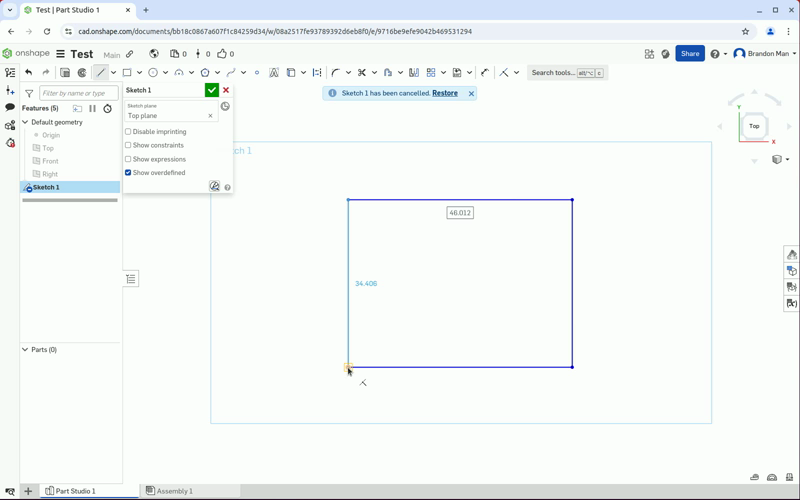
key(c)
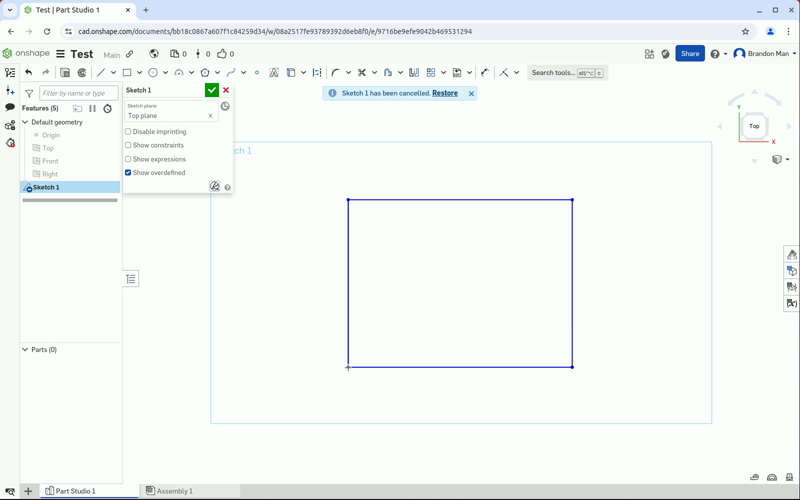
key_down(shift)
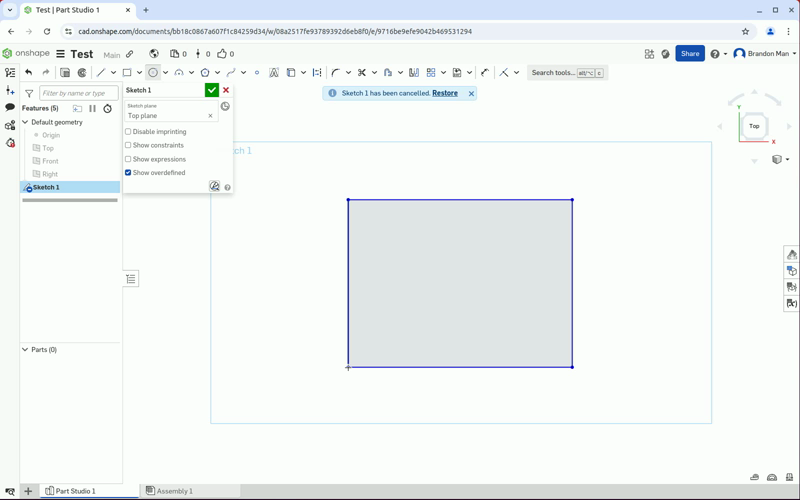
mouse_move(449, 317)
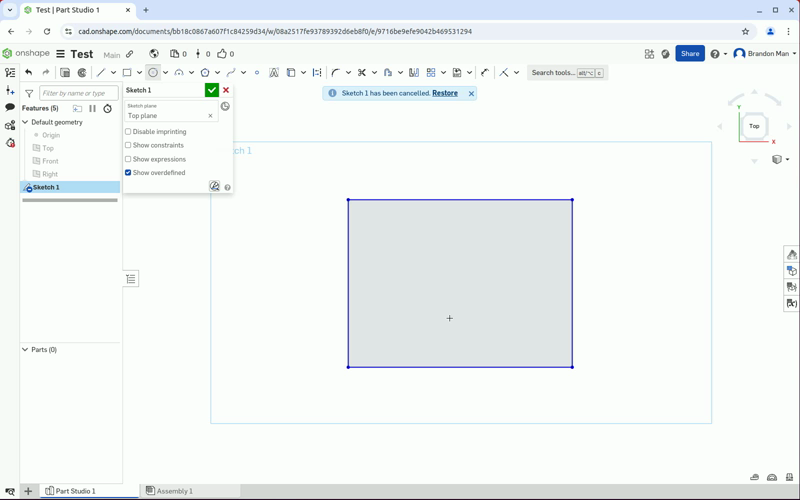
click(449, 317)
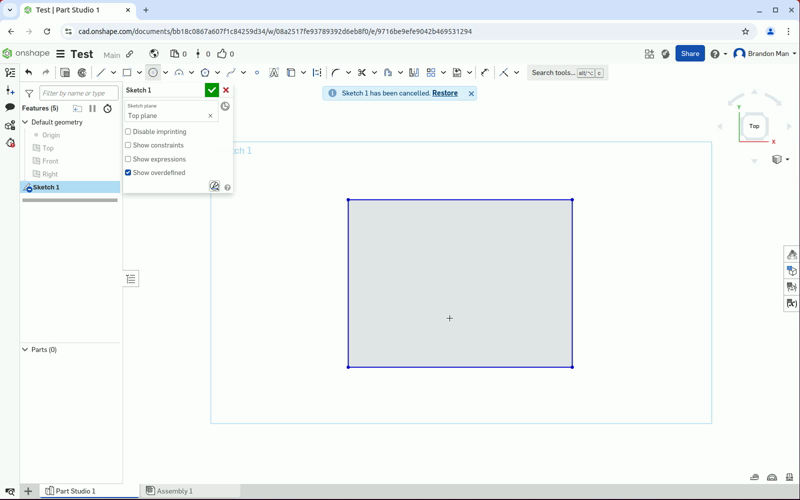
key_up(shift)
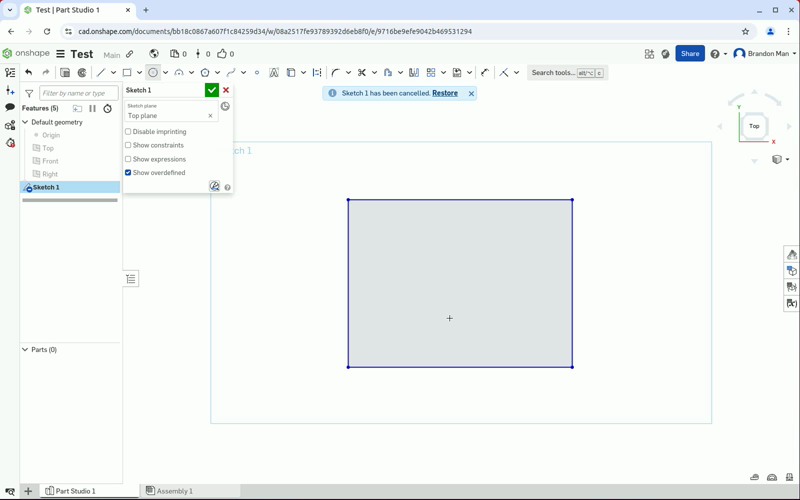
mouse_move(452, 317)
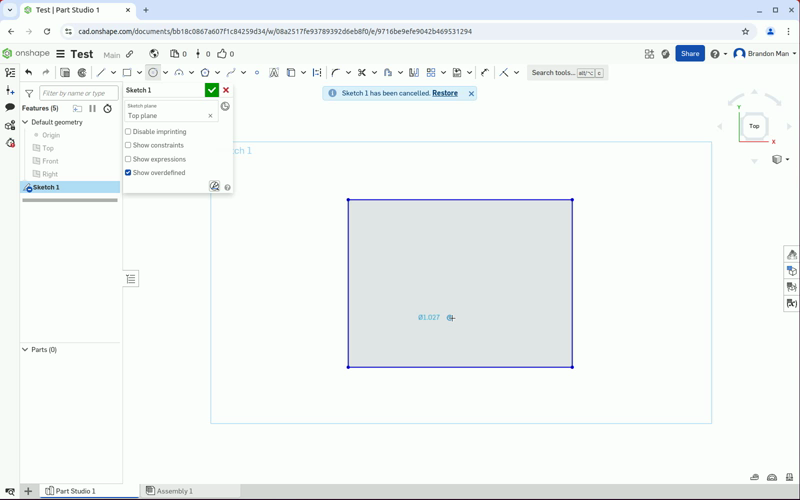
scroll(6)
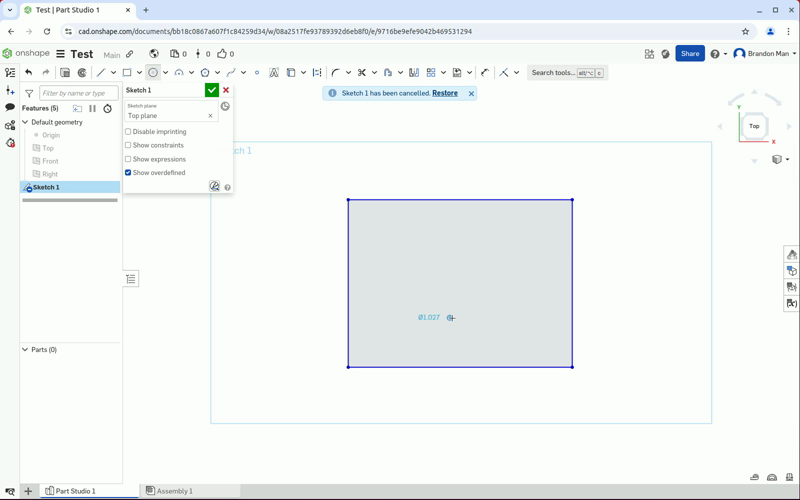
scroll(6)
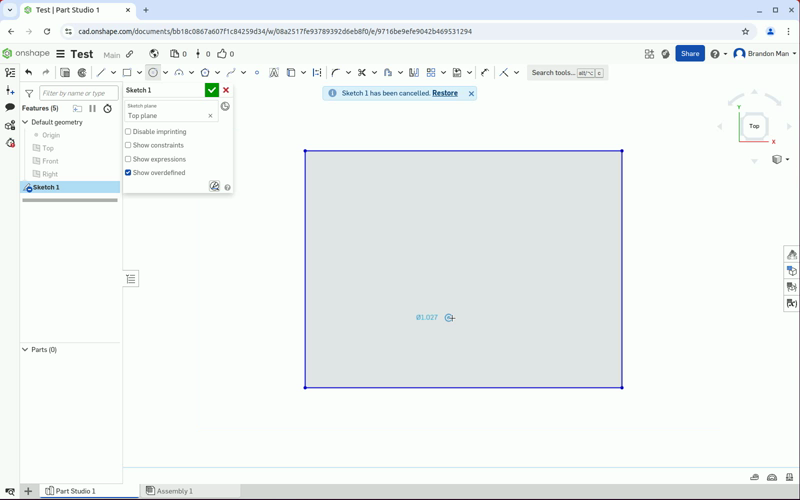
scroll(6)
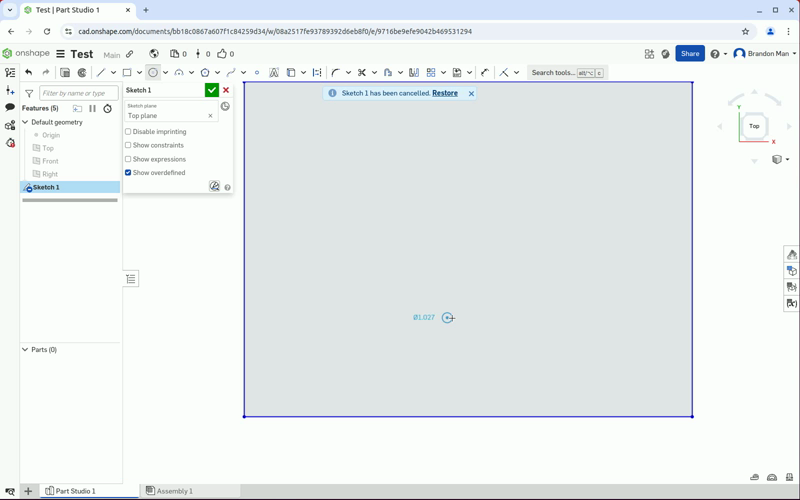
scroll(6)
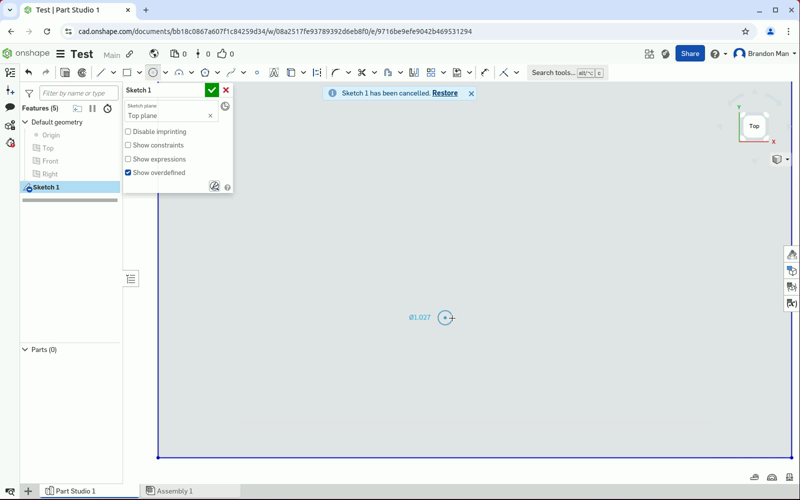
scroll(6)
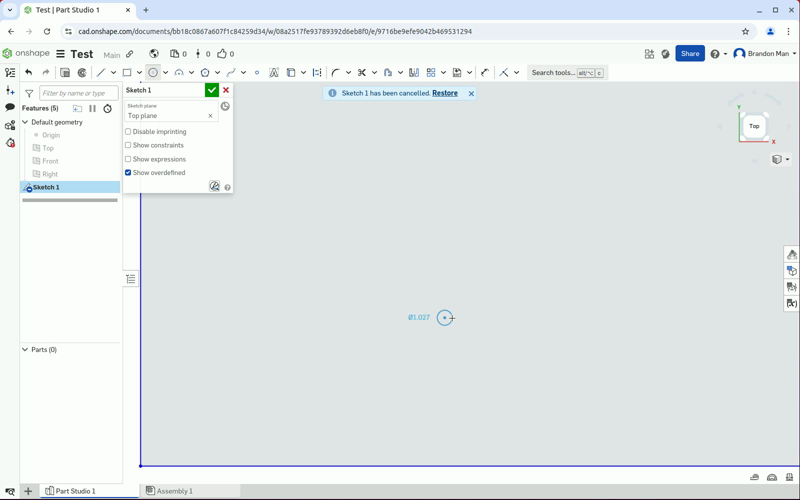
scroll(6)
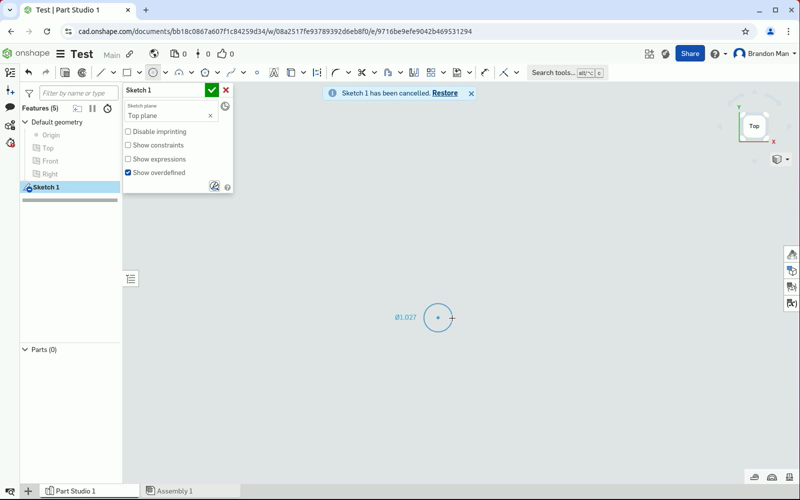
scroll(6)
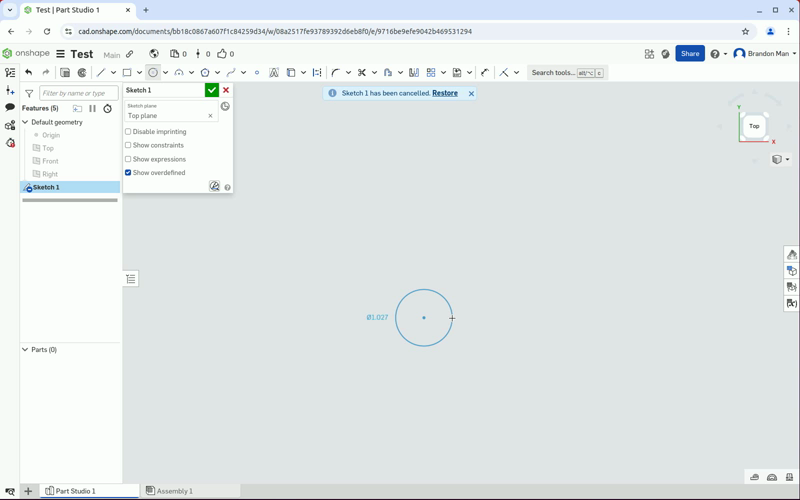
click(452, 317)
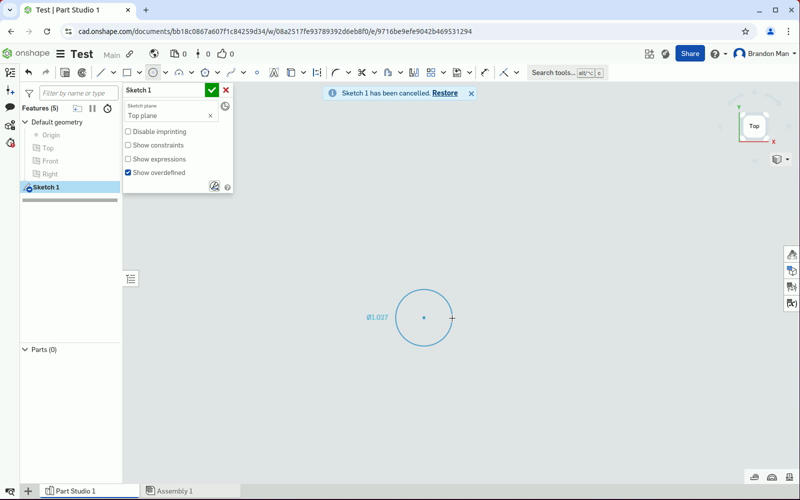
scroll(-6)
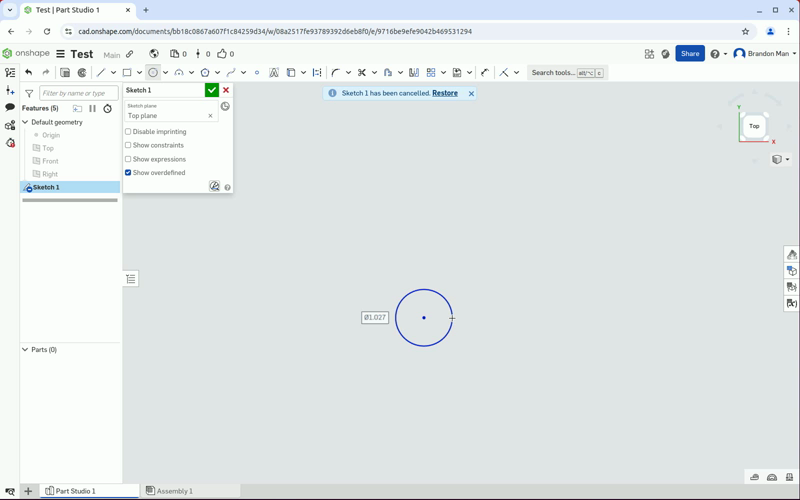
scroll(-6)
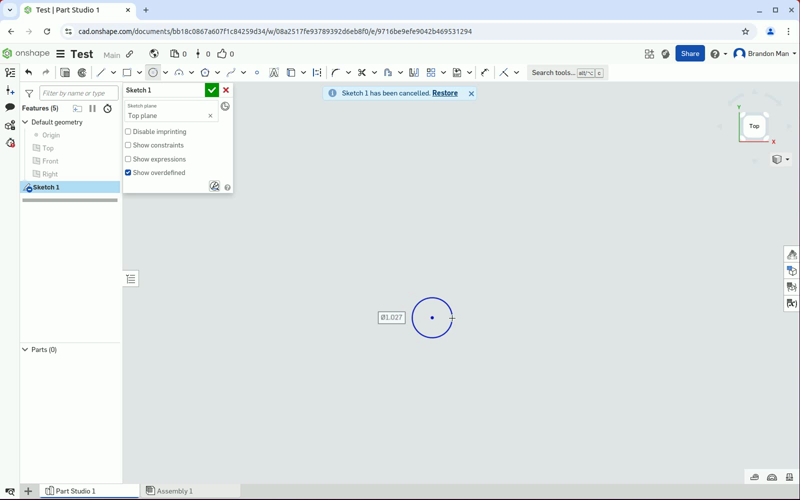
scroll(-6)
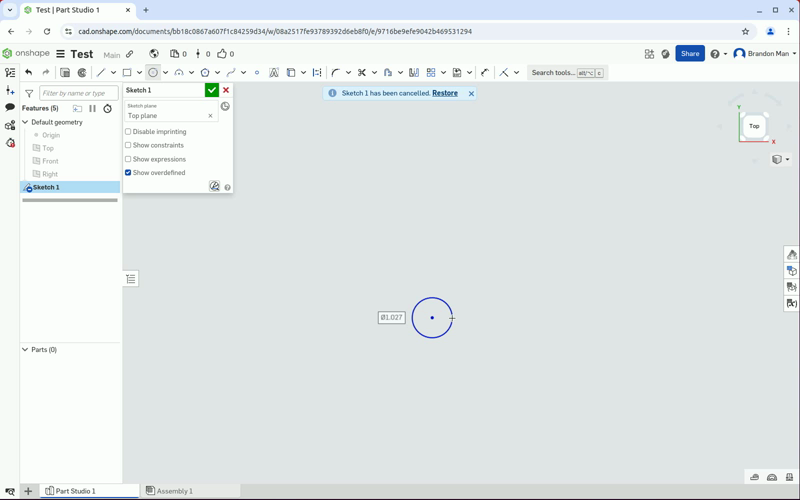
scroll(-6)
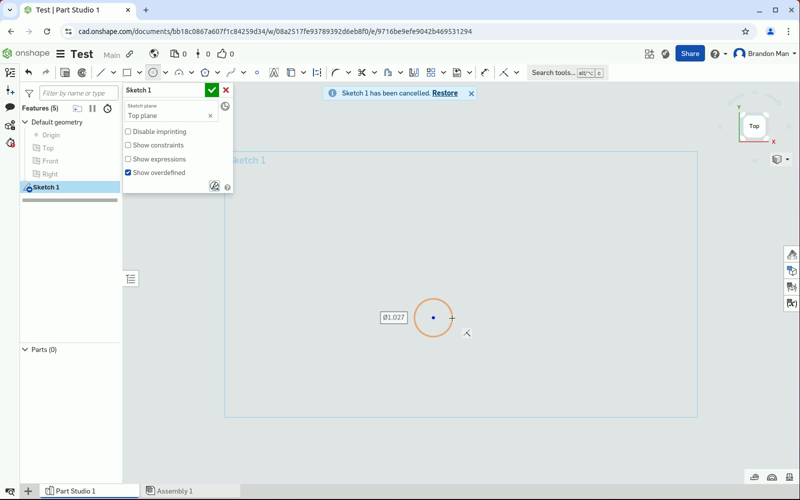
scroll(-6)
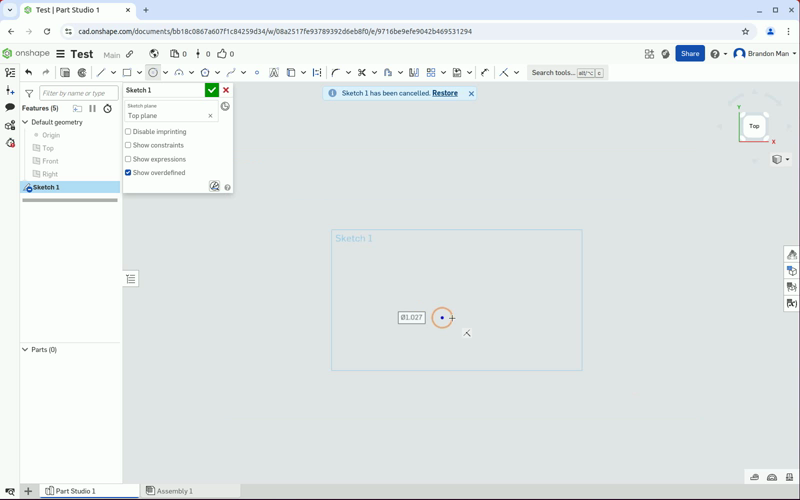
scroll(-6)
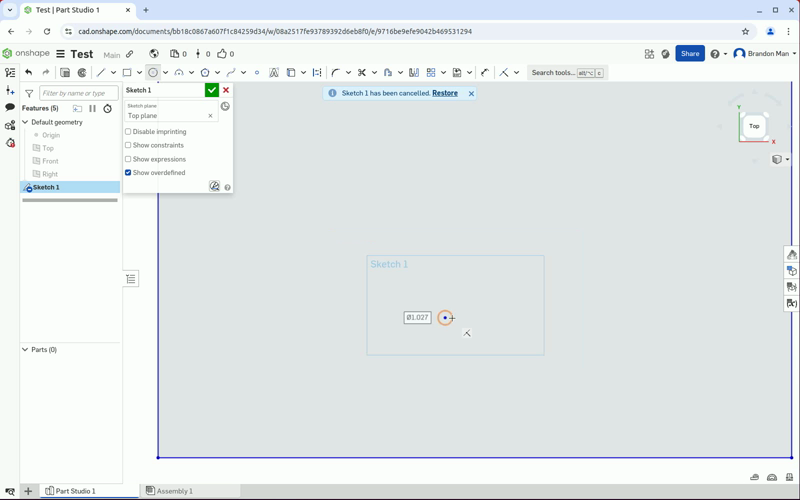
scroll(-6)
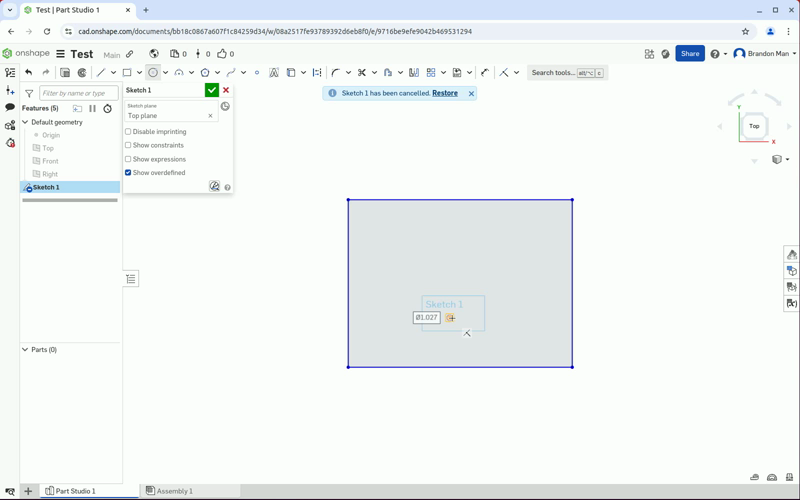
key(esc)
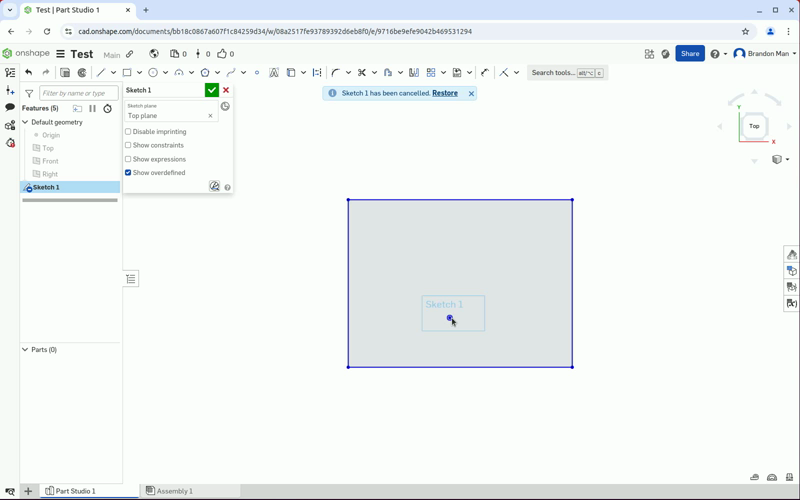
key(c)
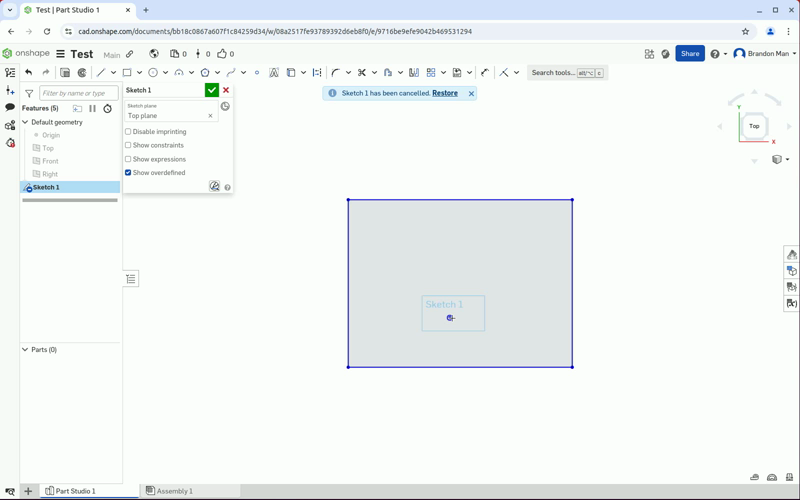
key_down(shift)
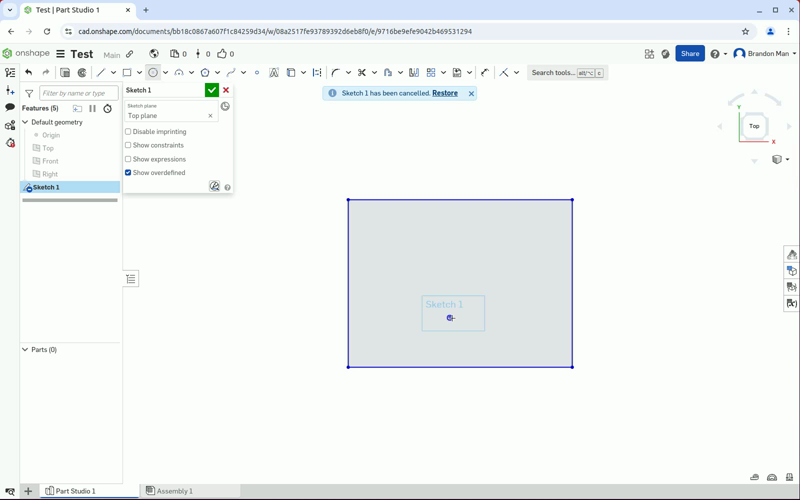
mouse_move(449, 230)
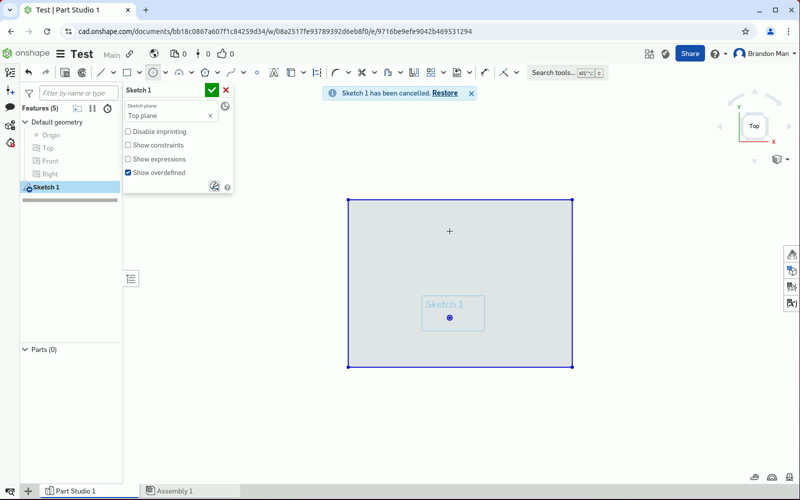
click(449, 230)
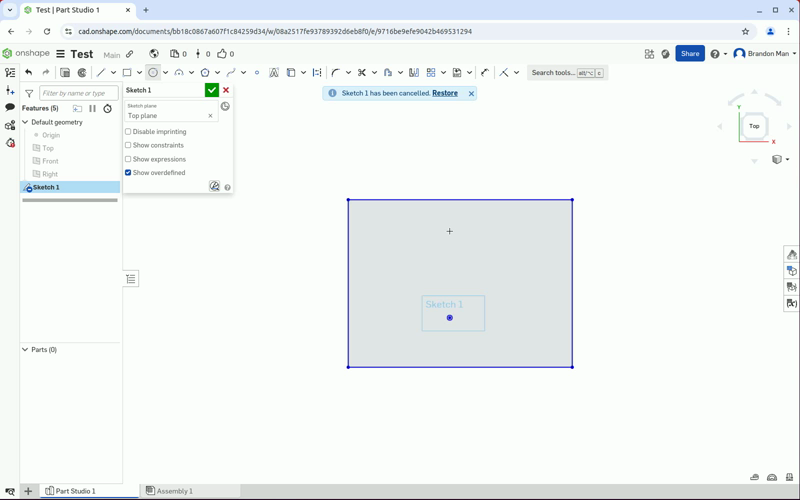
key_up(shift)
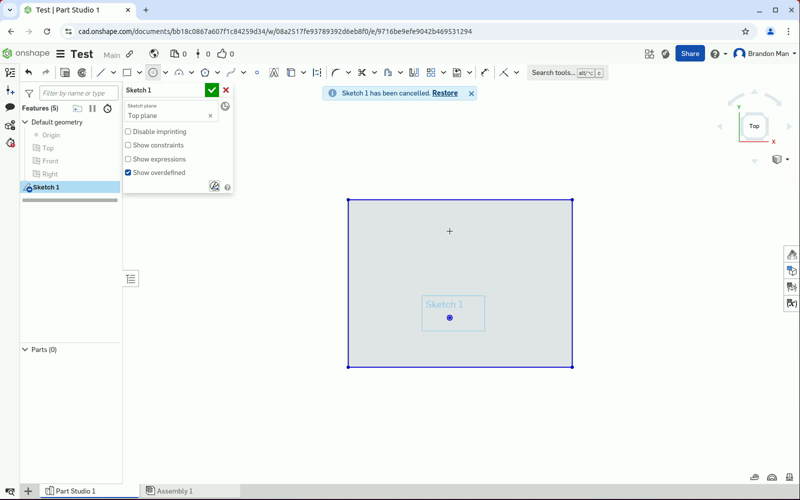
mouse_move(452, 230)
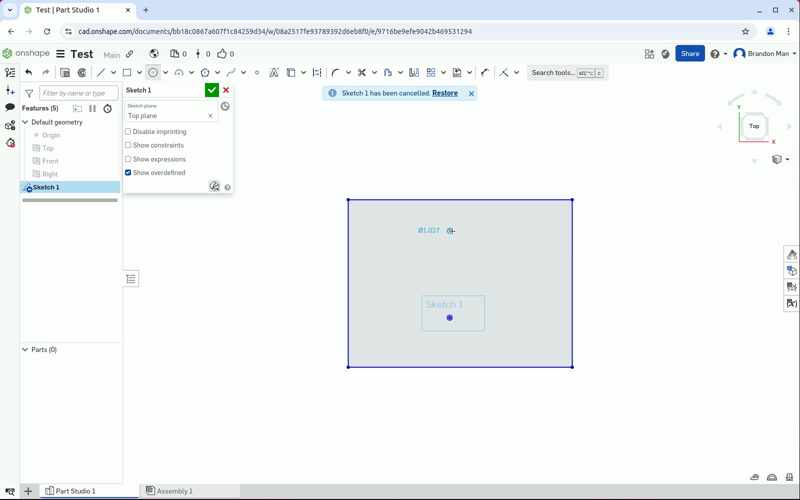
scroll(6)
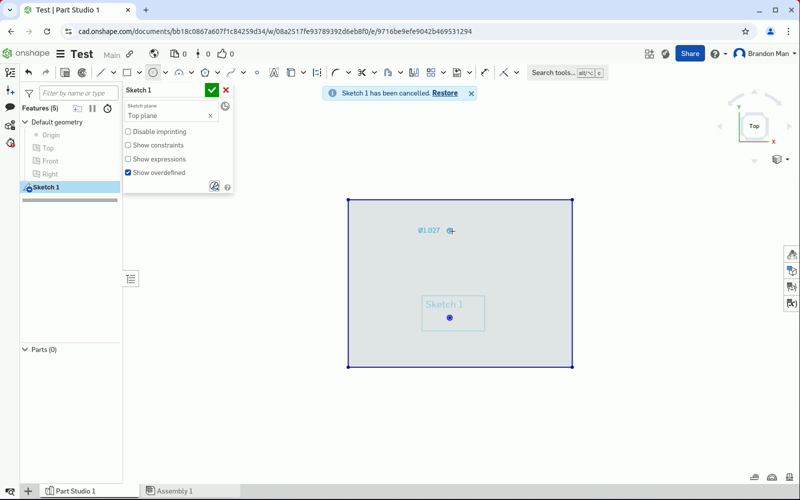
scroll(6)
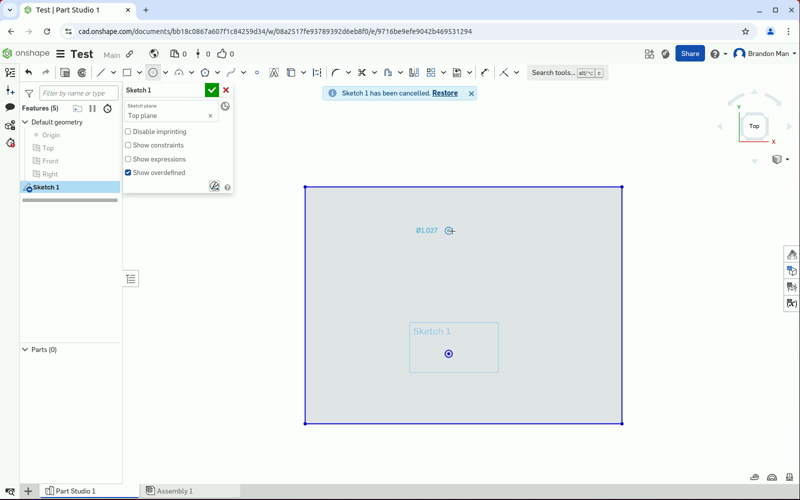
scroll(6)
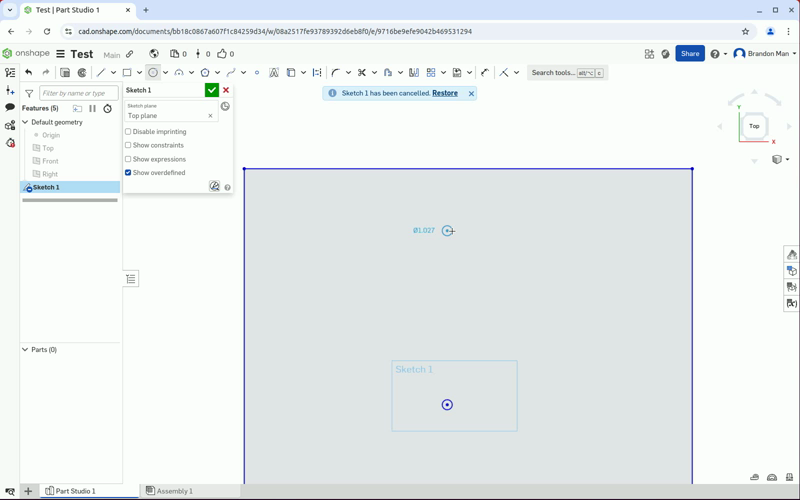
scroll(6)
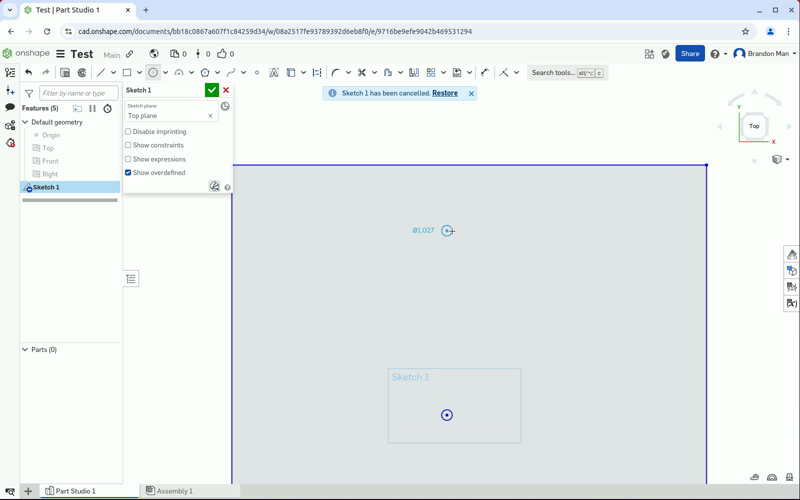
scroll(6)
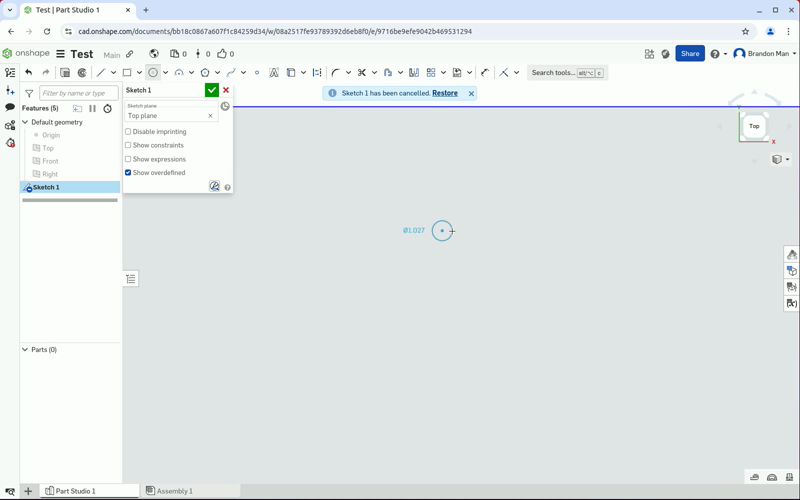
scroll(6)
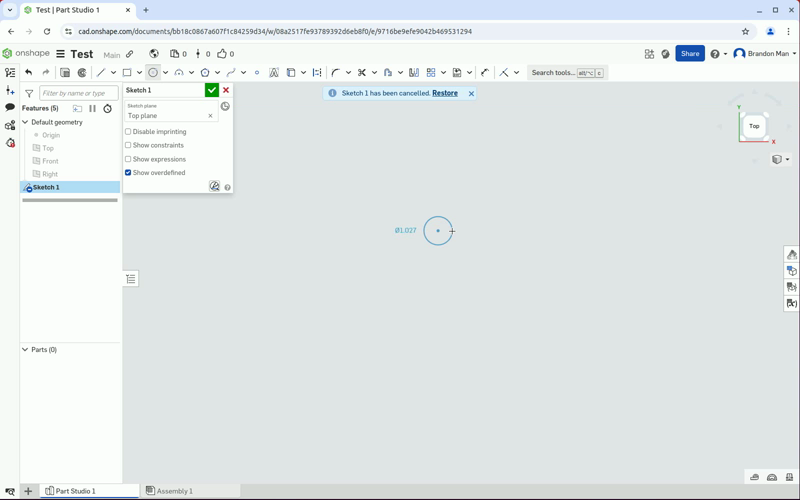
scroll(6)
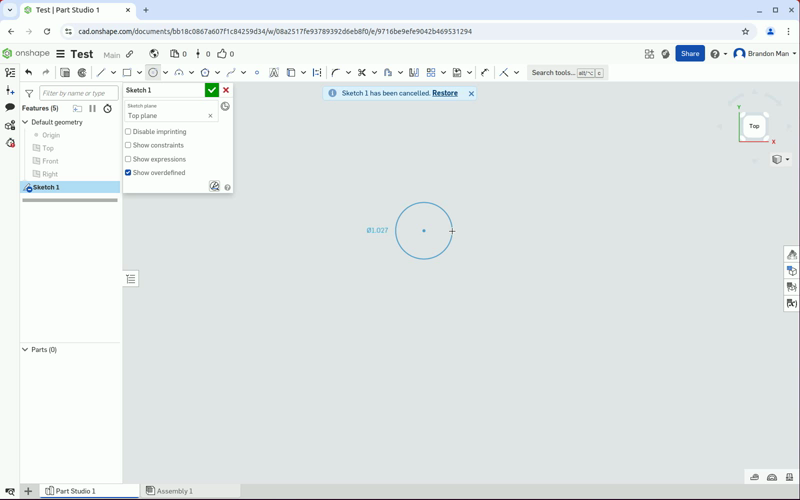
click(452, 230)
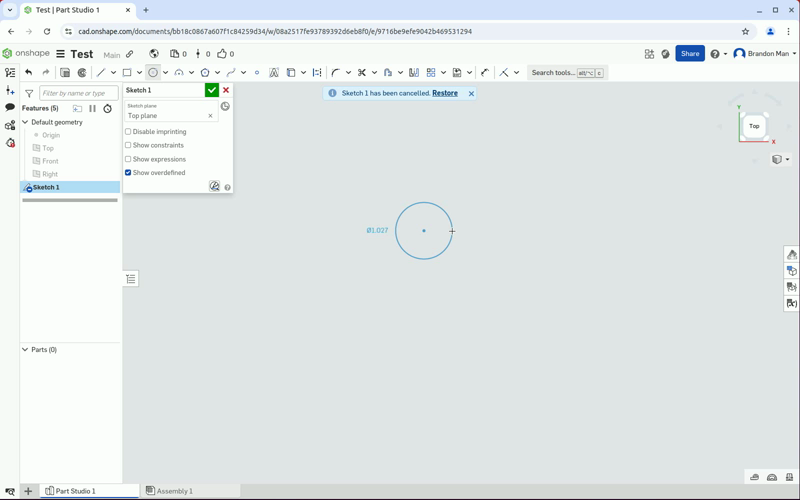
scroll(-6)
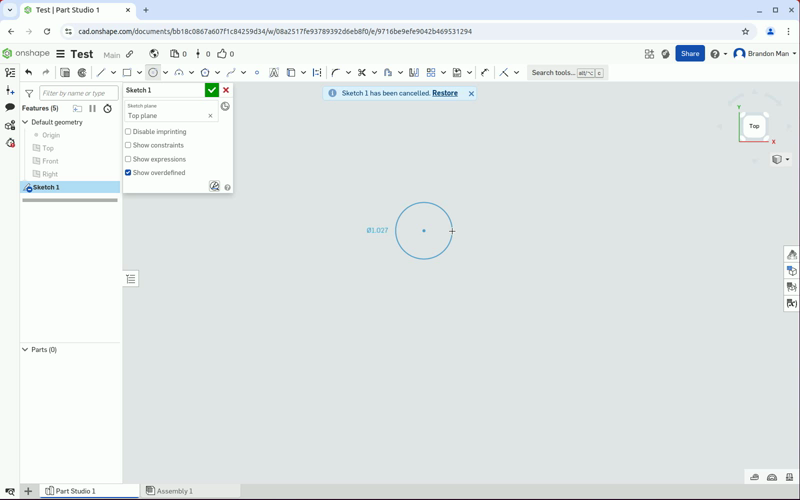
scroll(-6)
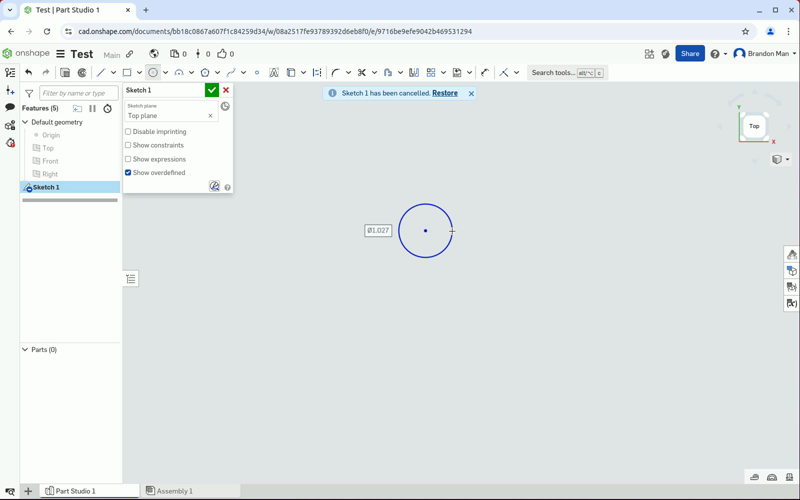
scroll(-6)
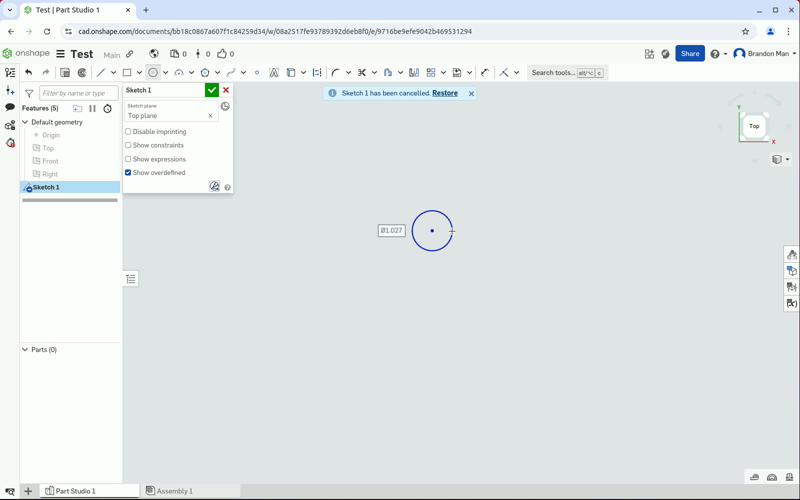
scroll(-6)
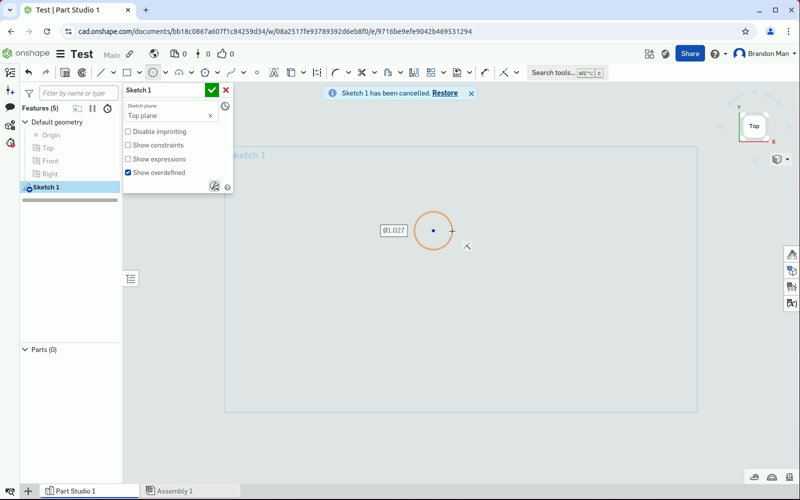
scroll(-6)
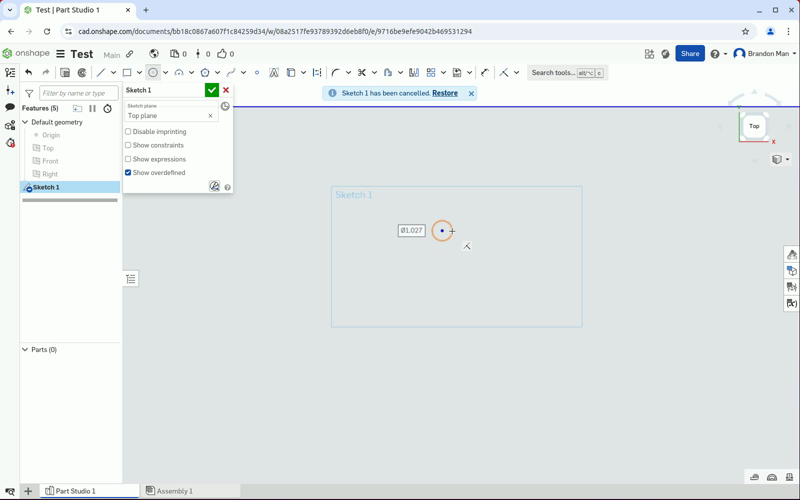
scroll(-6)
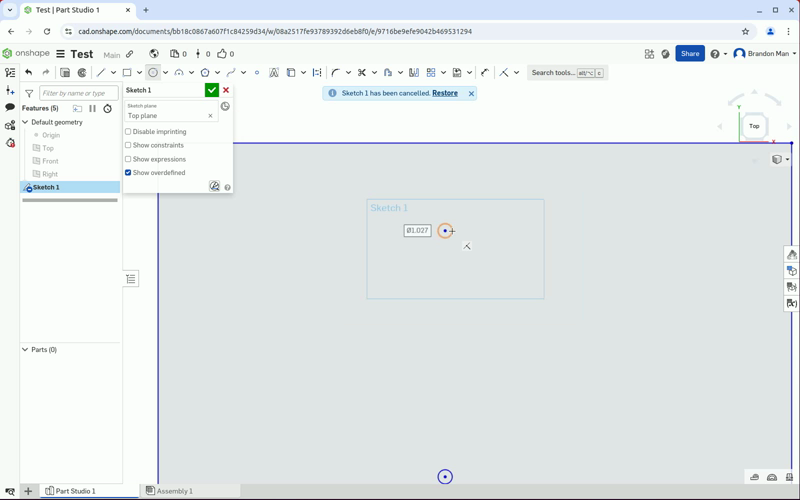
scroll(-6)
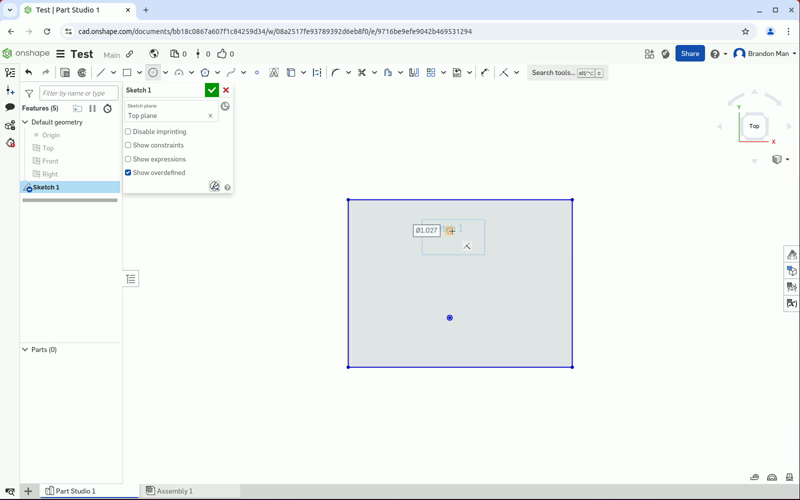
key(esc)
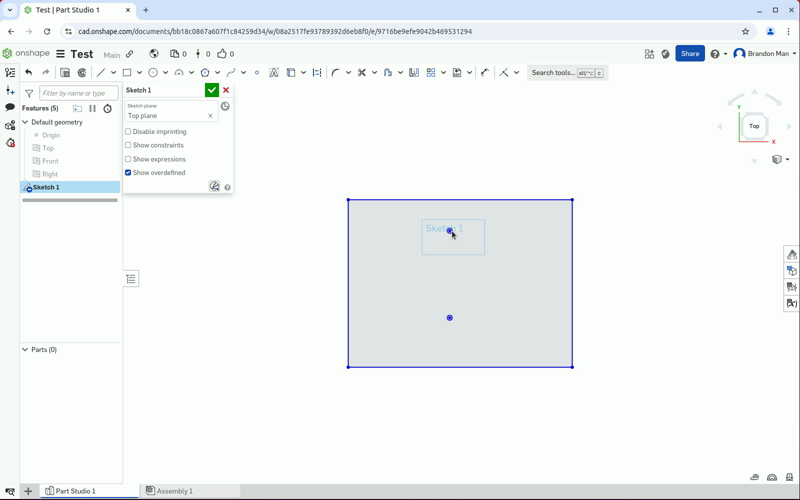
key(c)
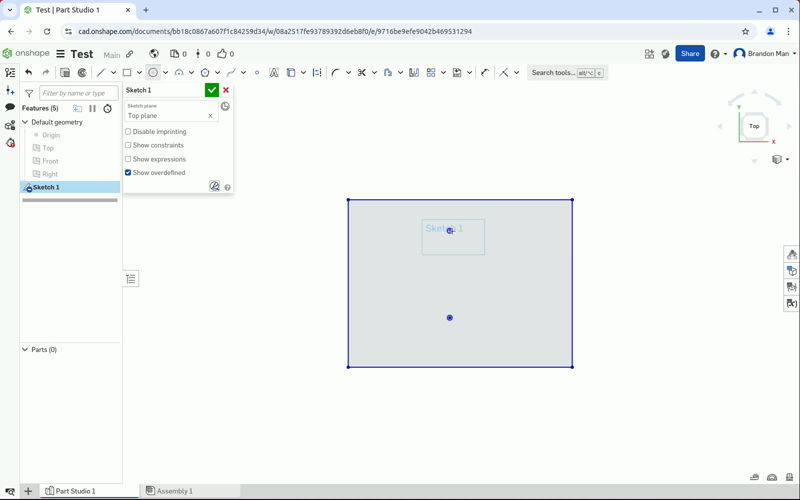
key_down(shift)
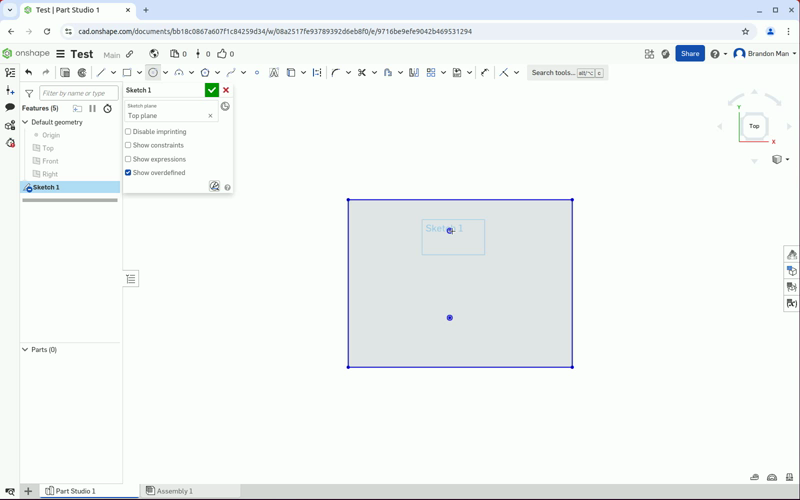
mouse_move(461, 291)
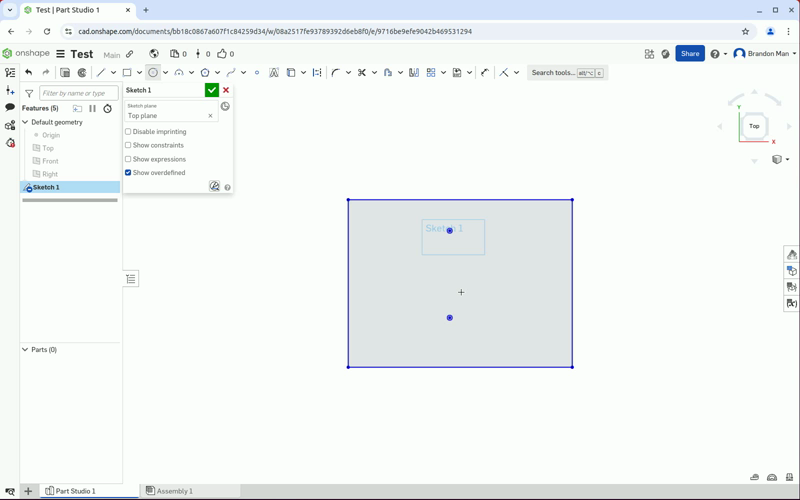
click(461, 291)
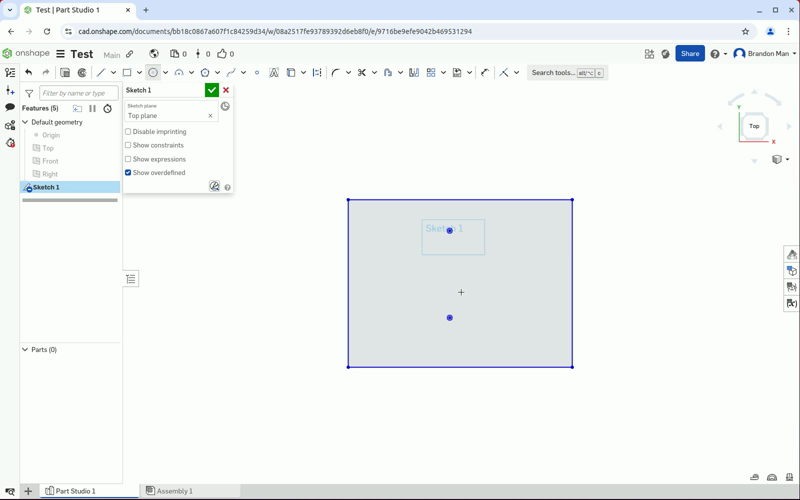
key_up(shift)
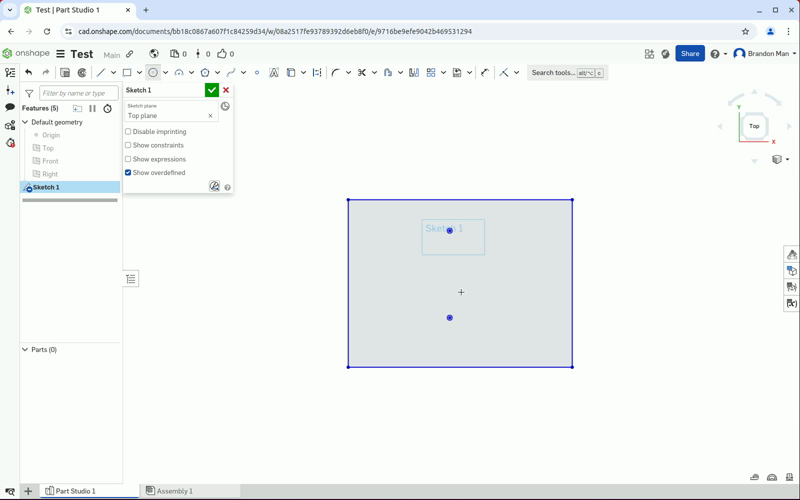
mouse_move(470, 291)
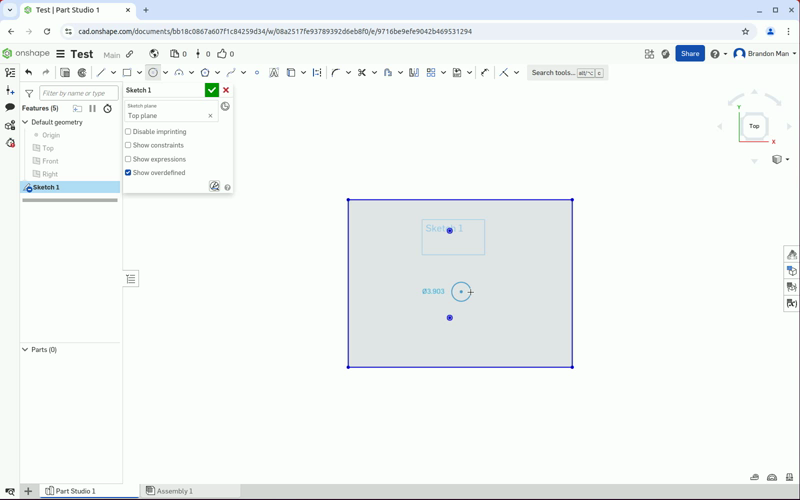
click(470, 291)
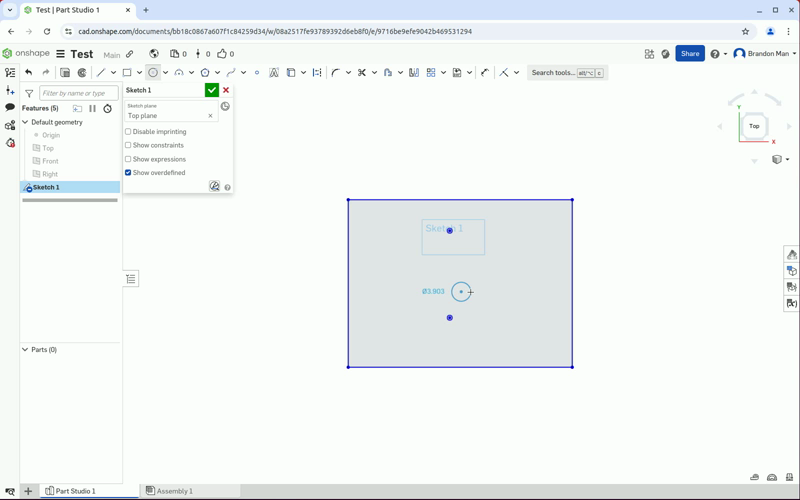
key(esc)
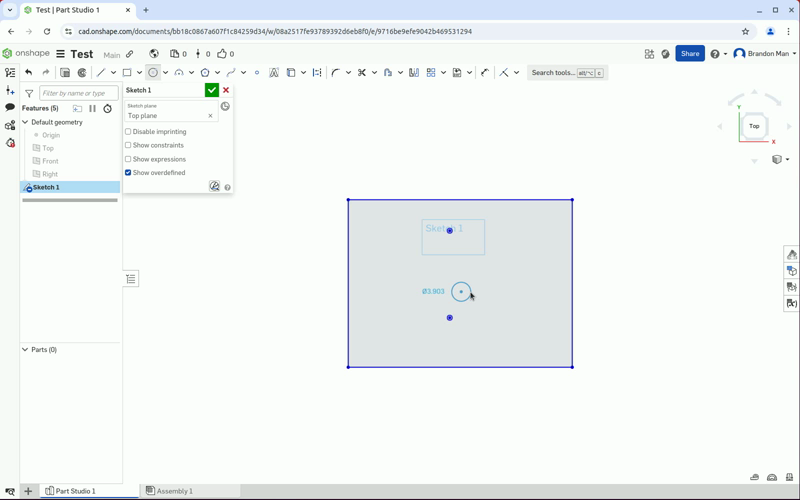
key(c)
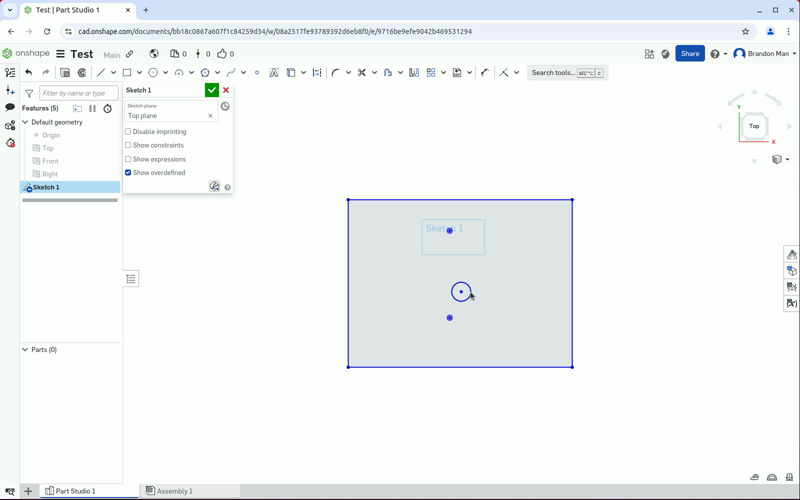
key_down(shift)
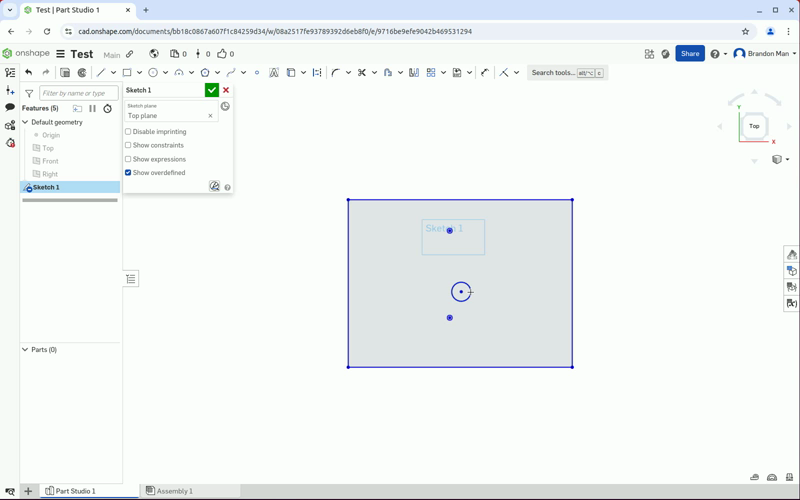
mouse_move(470, 317)
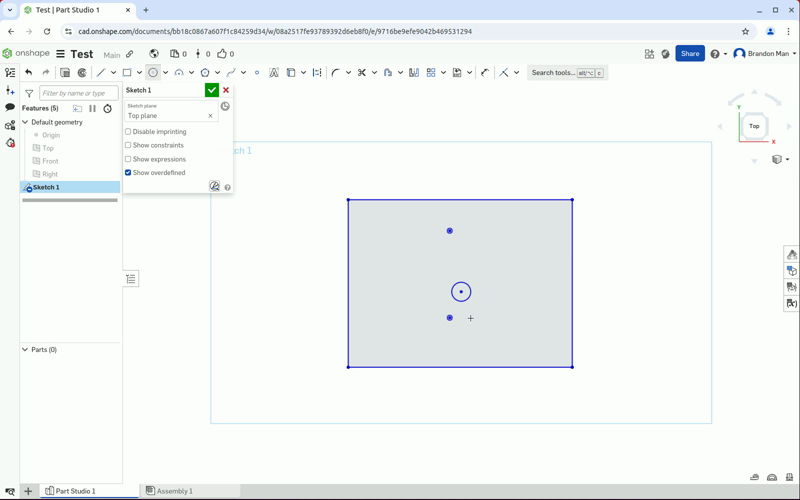
click(470, 317)
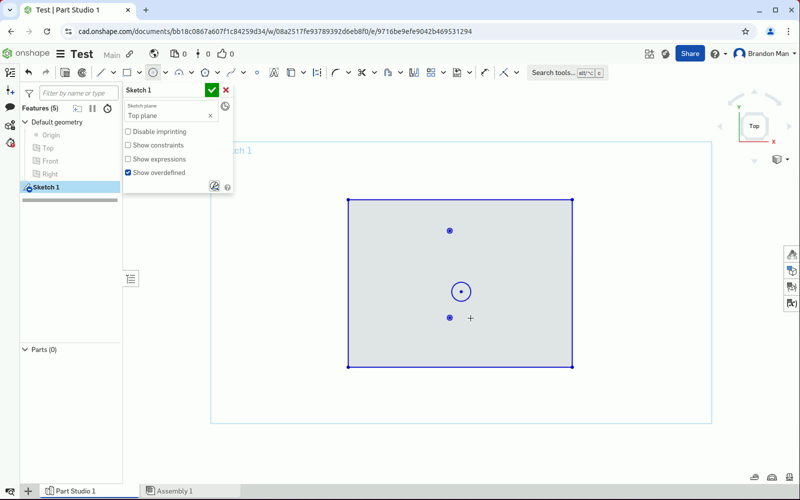
key_up(shift)
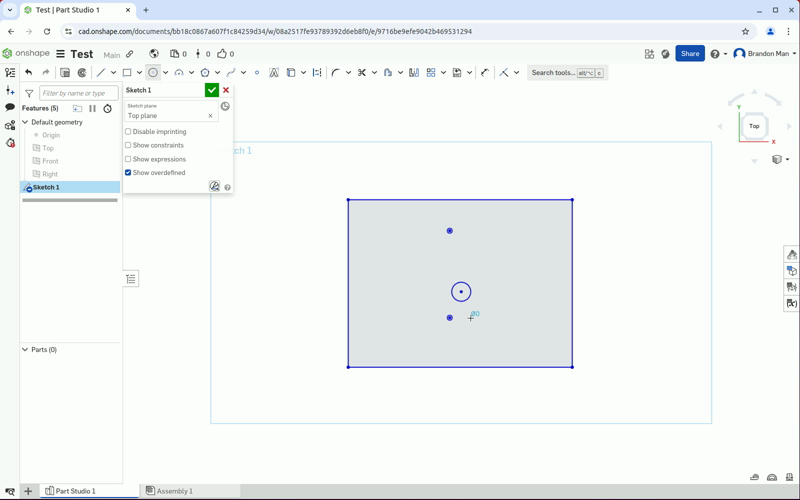
mouse_move(473, 317)
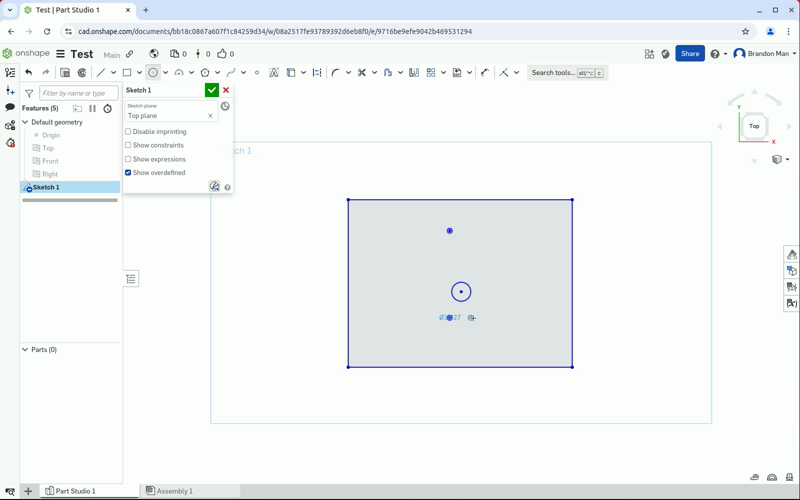
scroll(6)
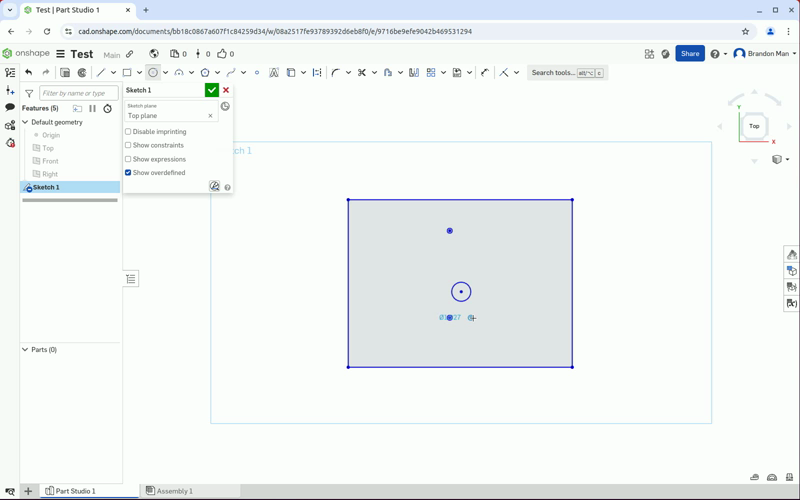
scroll(6)
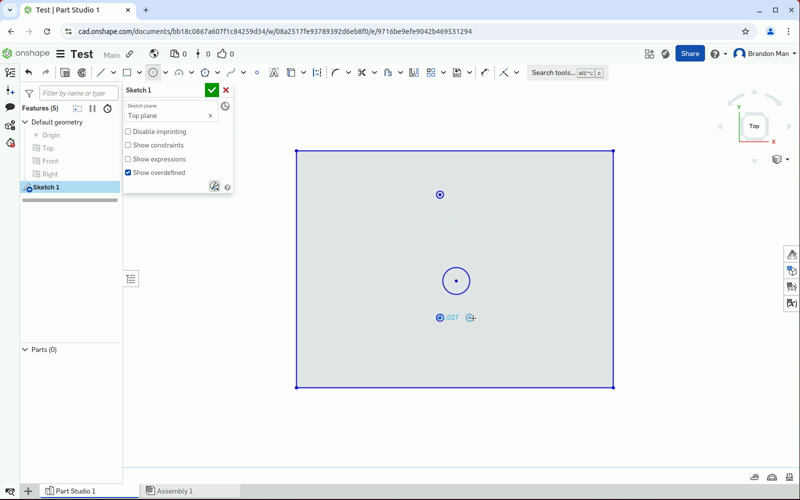
scroll(6)
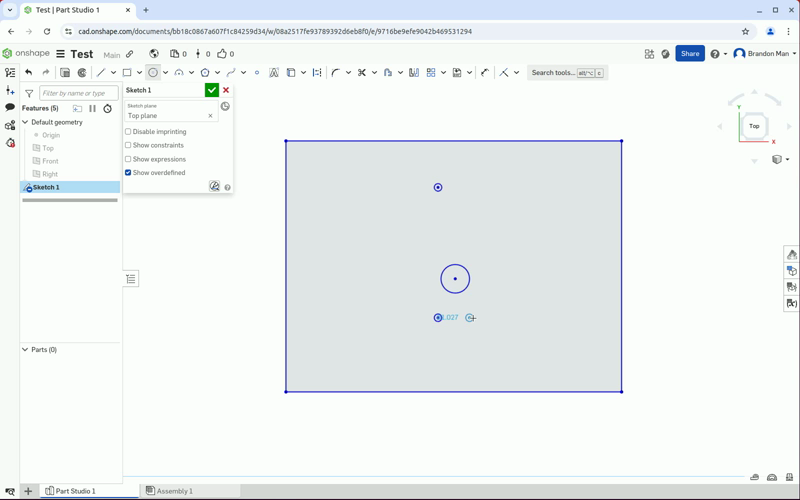
scroll(6)
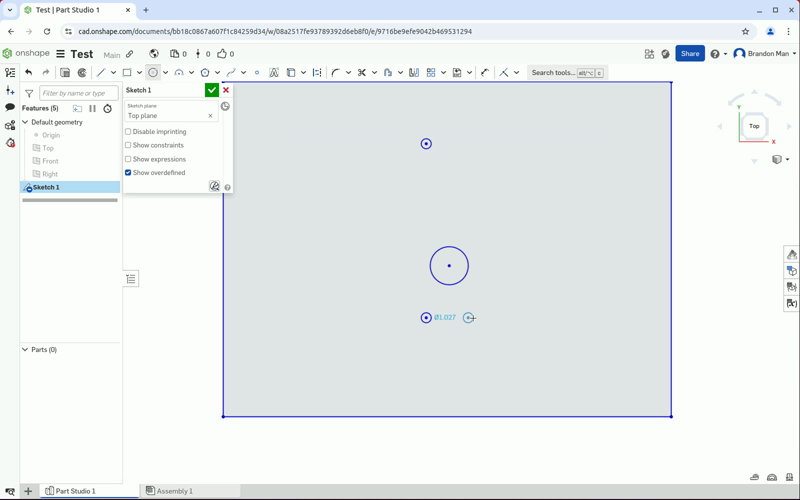
scroll(6)
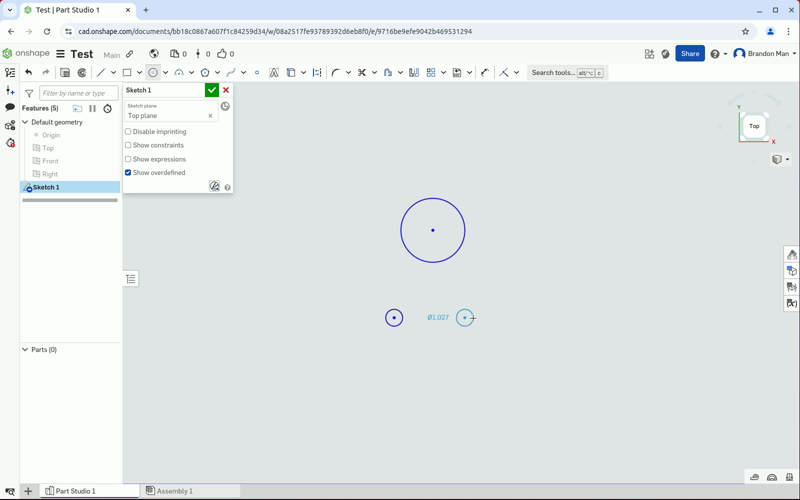
scroll(6)
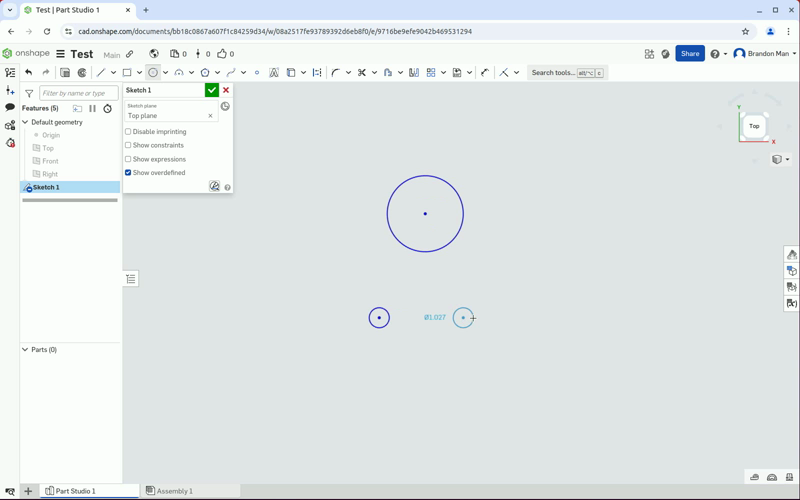
scroll(6)
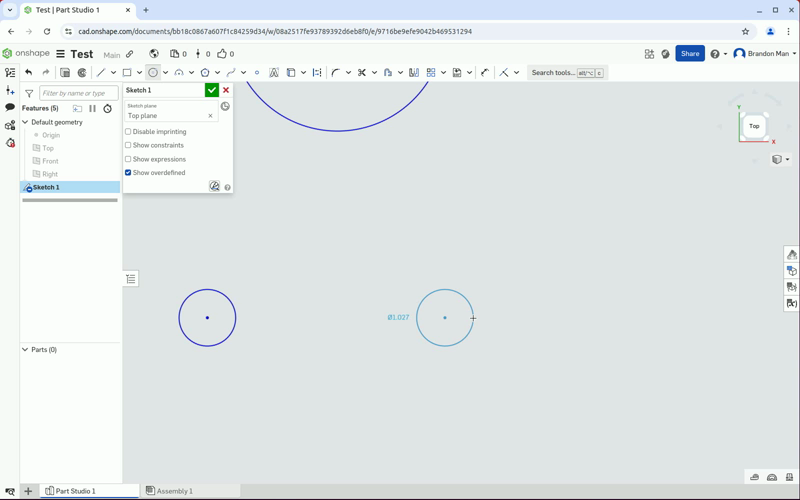
click(473, 317)
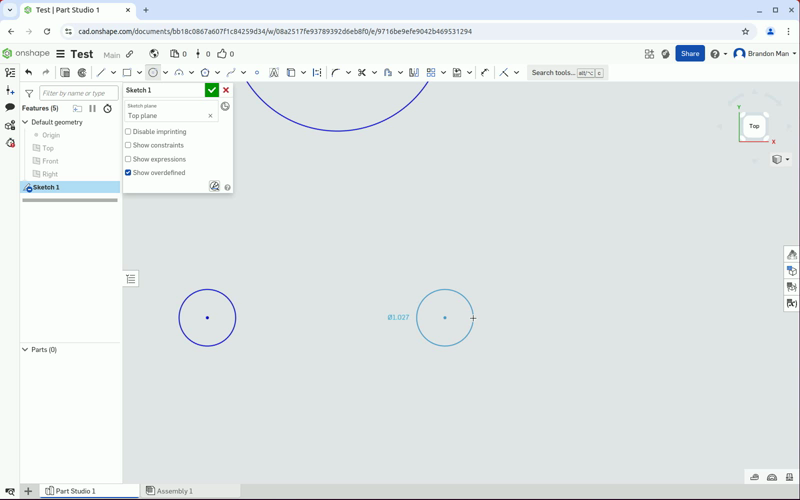
scroll(-6)
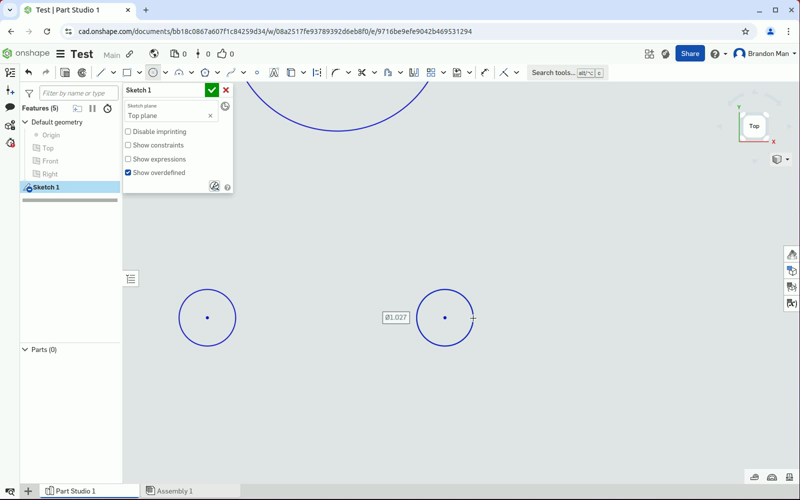
scroll(-6)
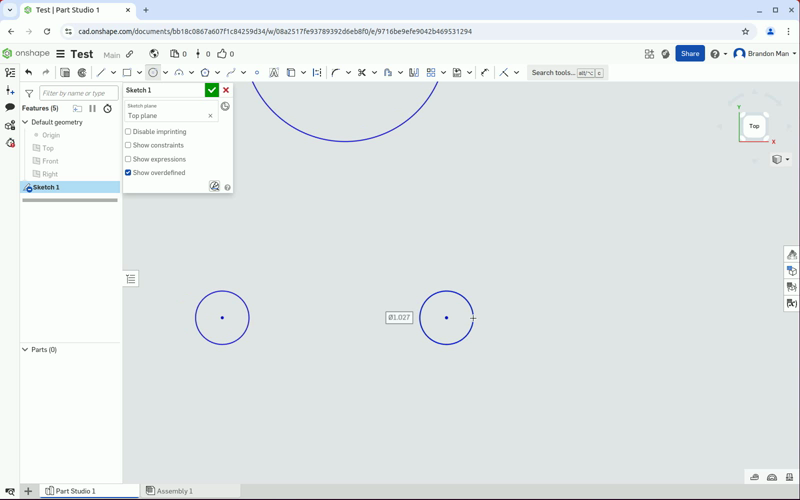
scroll(-6)
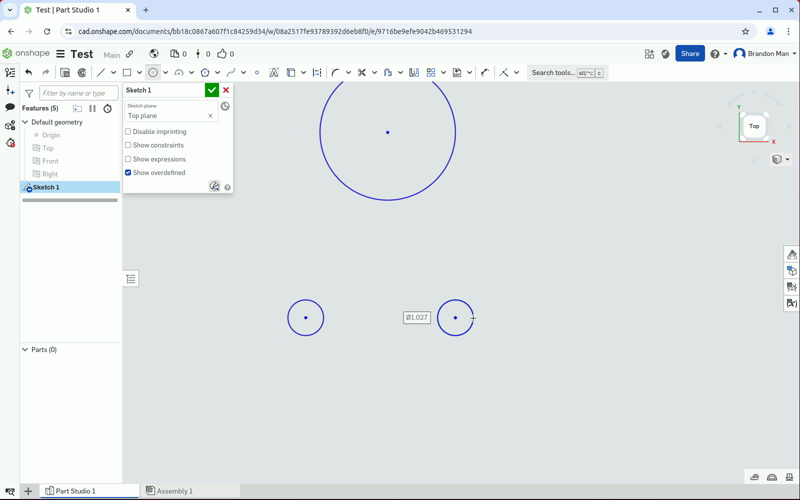
scroll(-6)
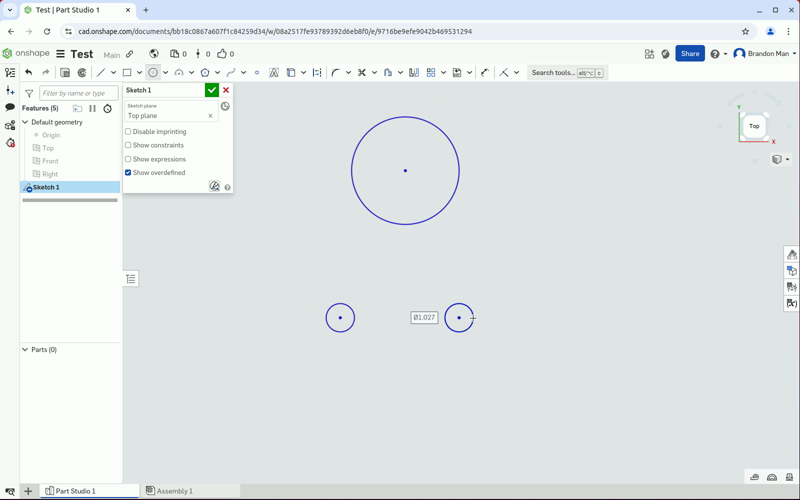
scroll(-6)
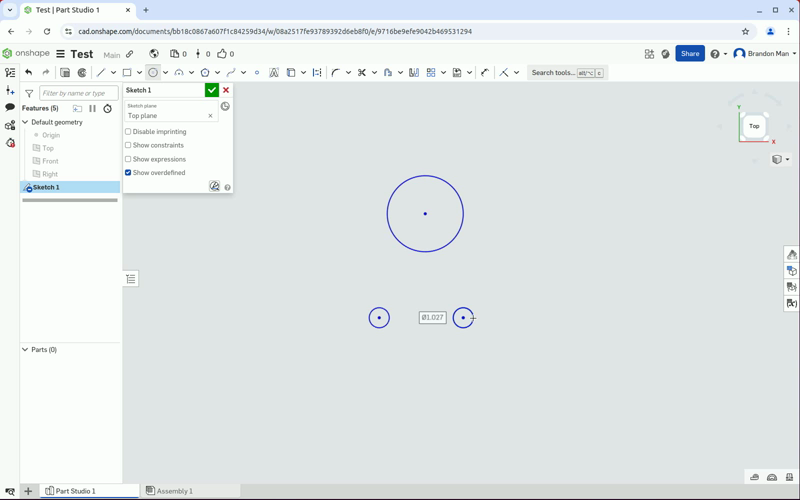
scroll(-6)
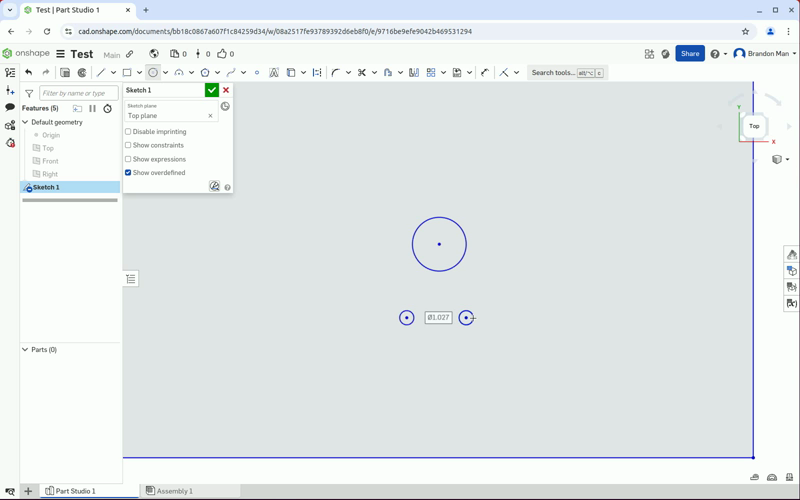
scroll(-6)
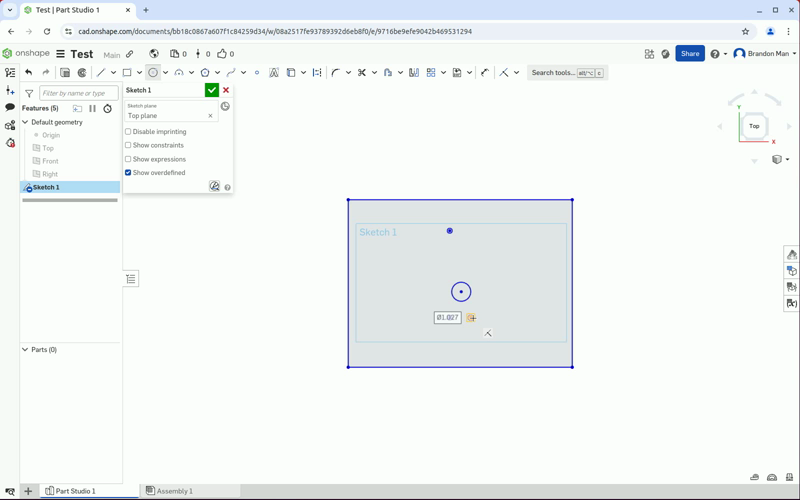
key(esc)
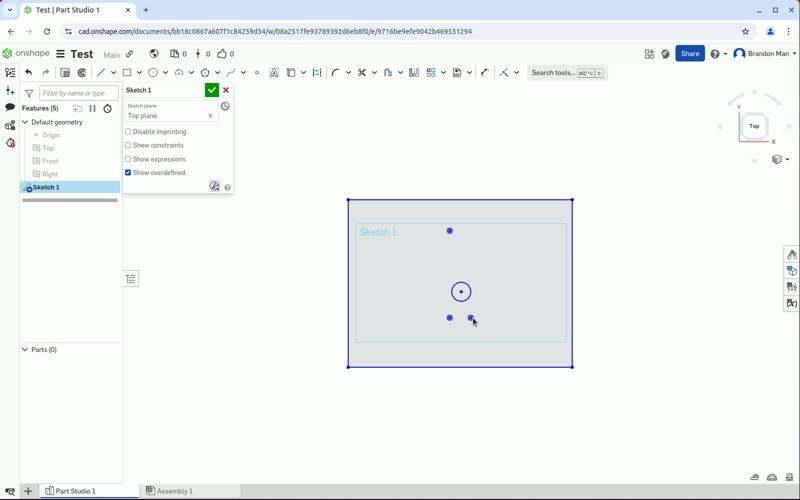
key(c)
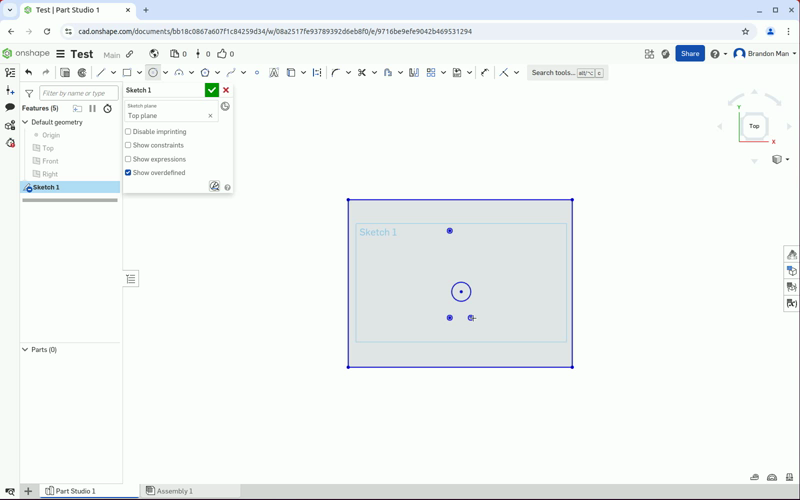
key_down(shift)
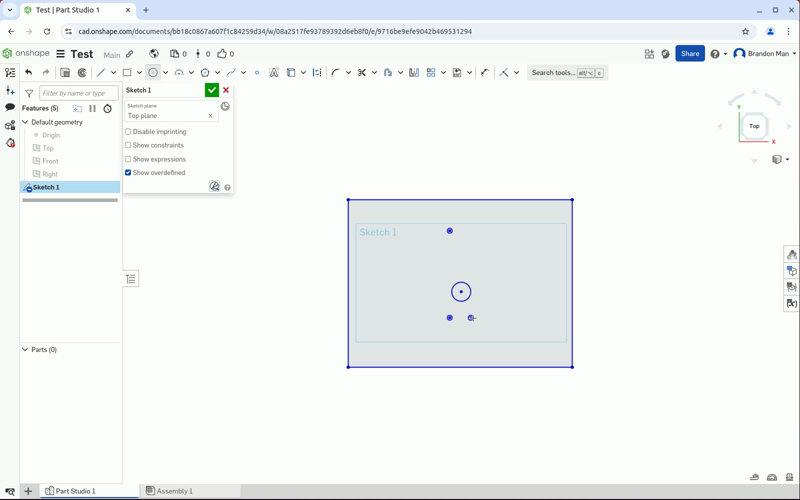
mouse_move(470, 230)
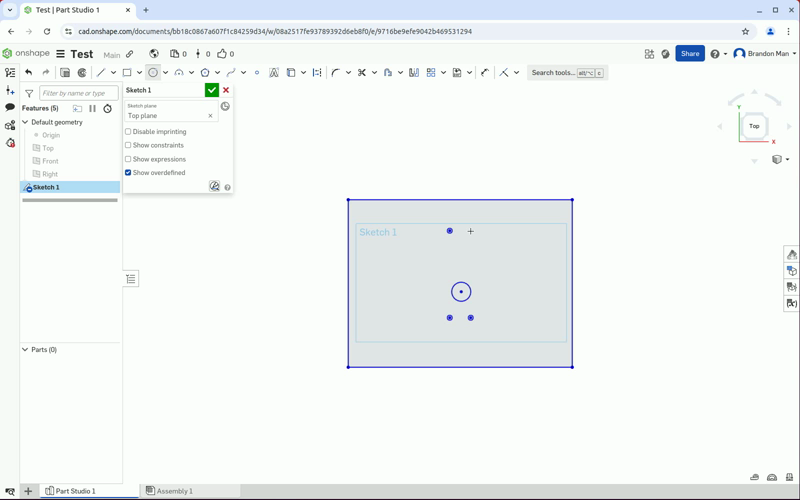
click(470, 230)
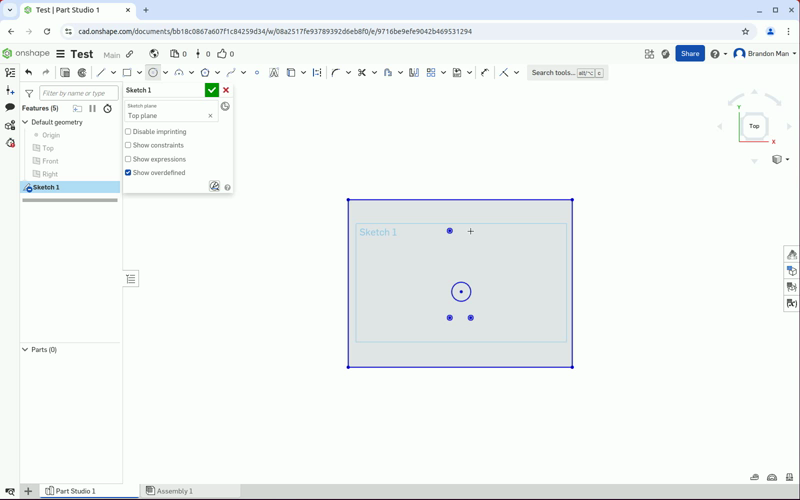
key_up(shift)
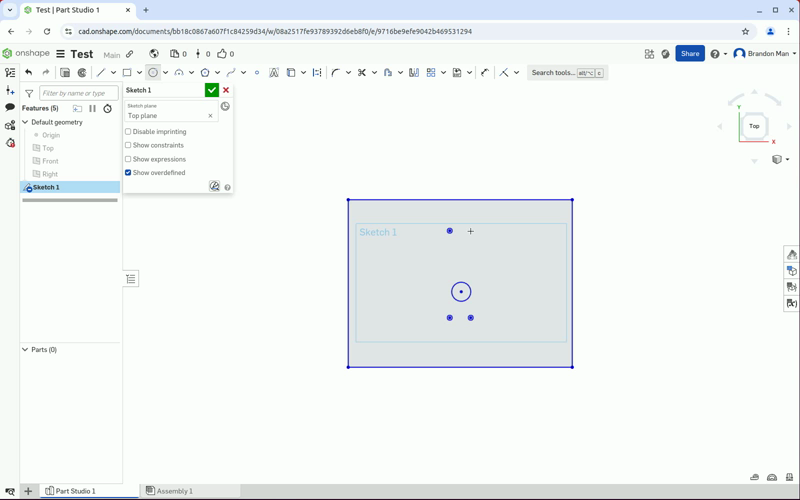
mouse_move(473, 230)
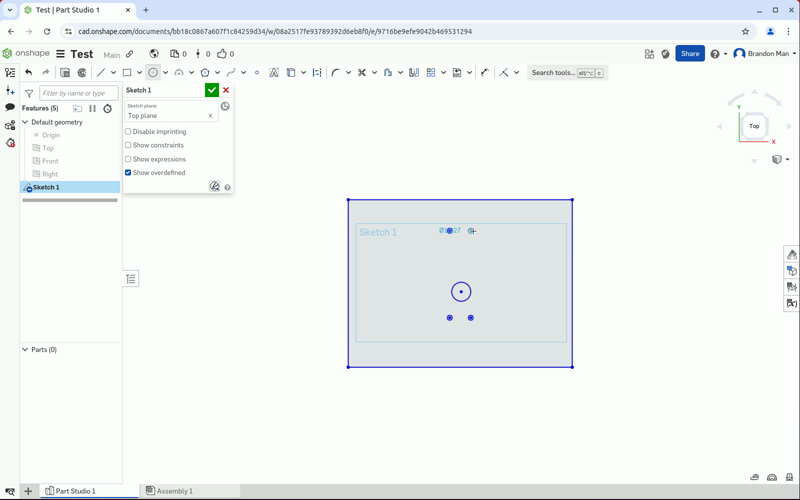
scroll(6)
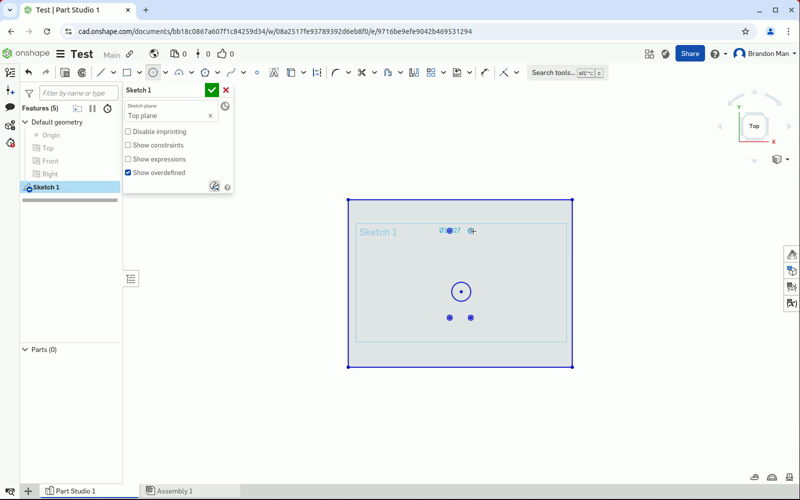
scroll(6)
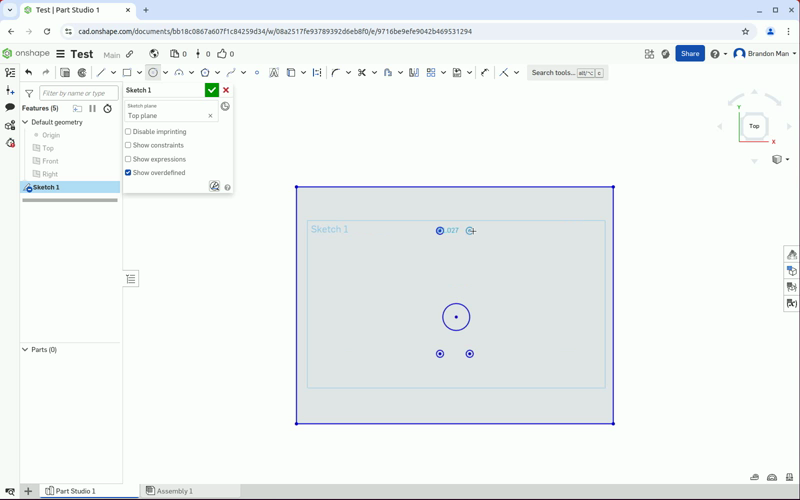
scroll(6)
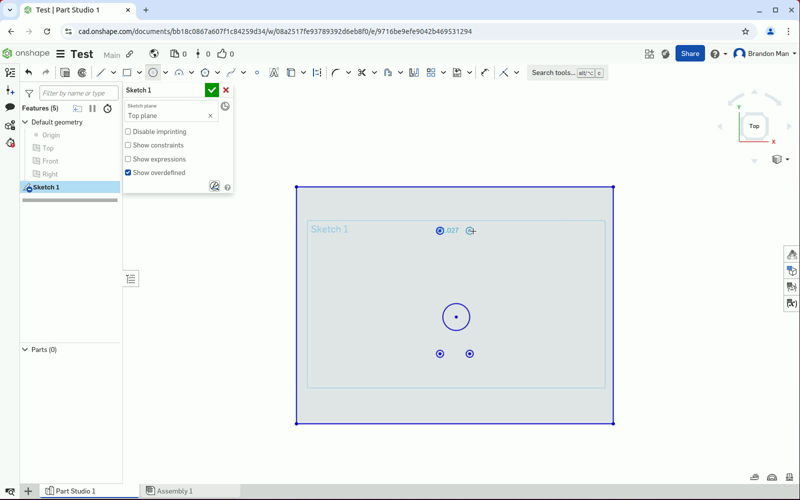
scroll(6)
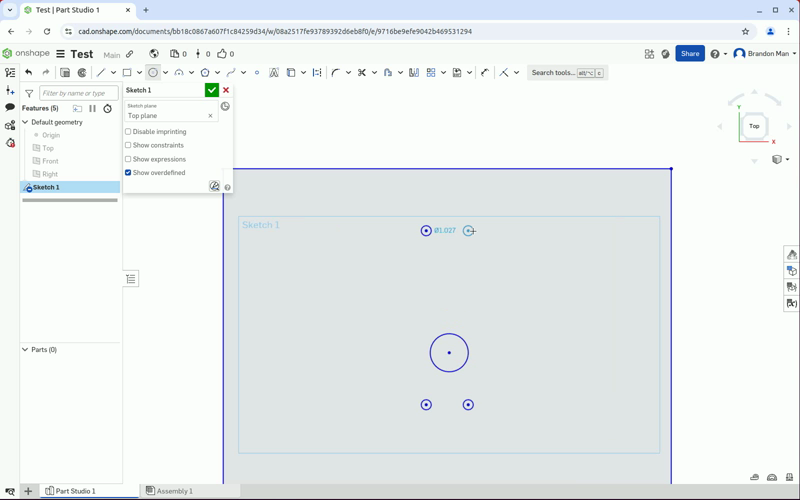
scroll(6)
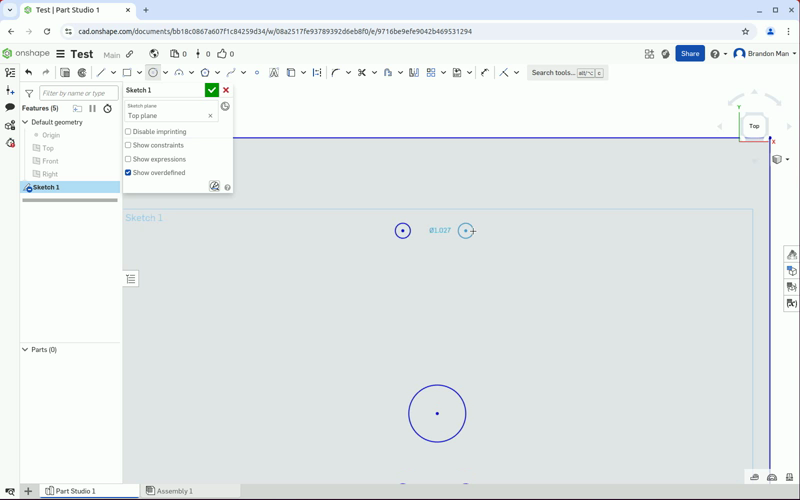
scroll(6)
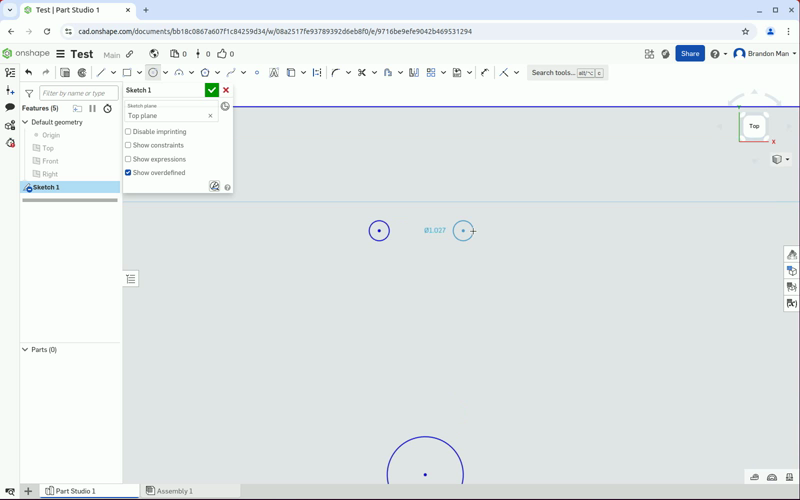
scroll(6)
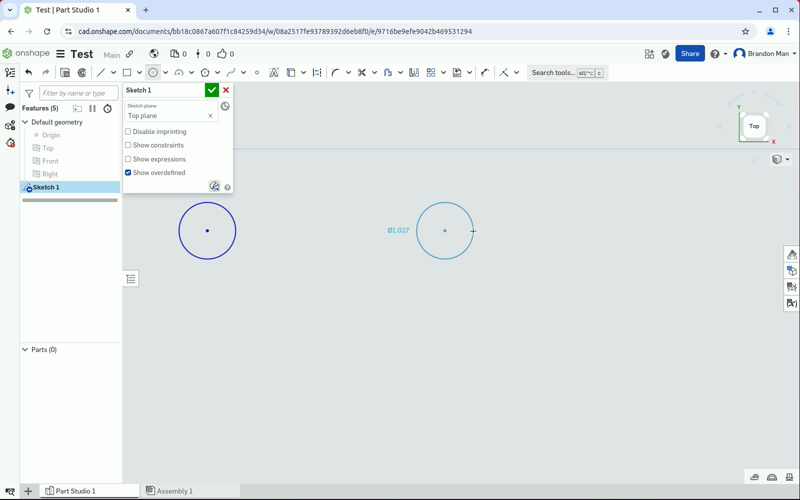
click(473, 230)
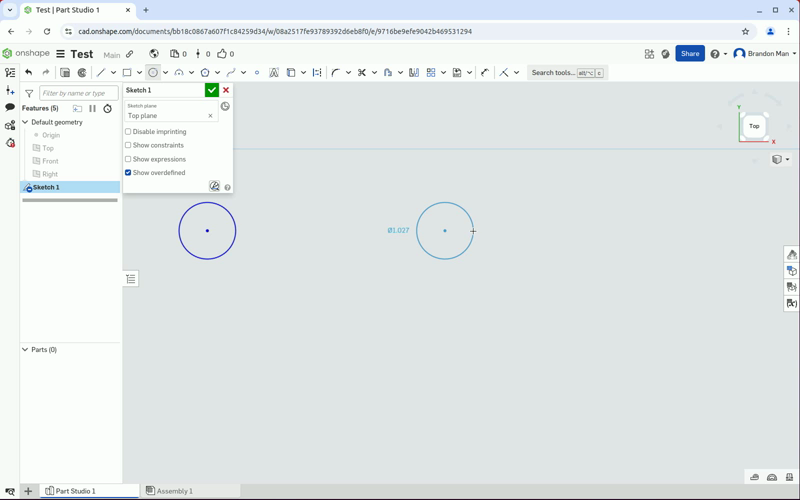
scroll(-6)
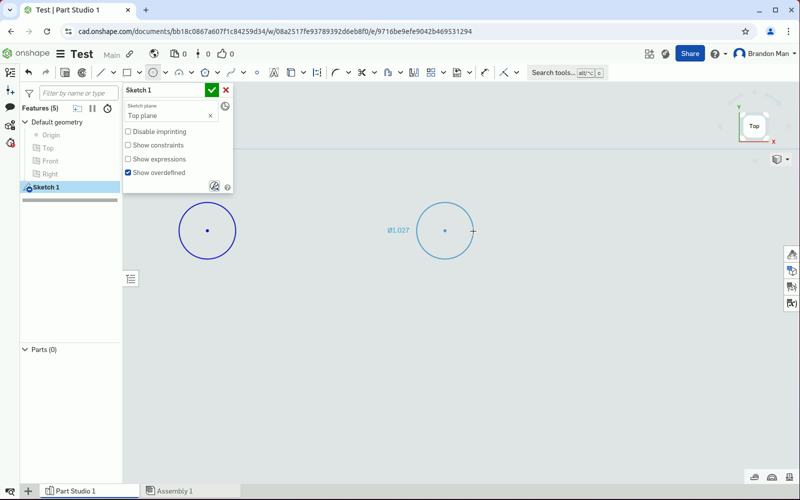
scroll(-6)
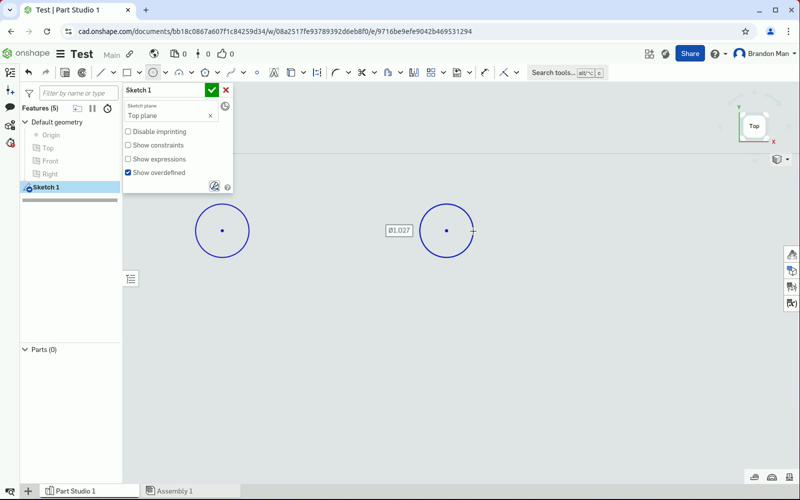
scroll(-6)
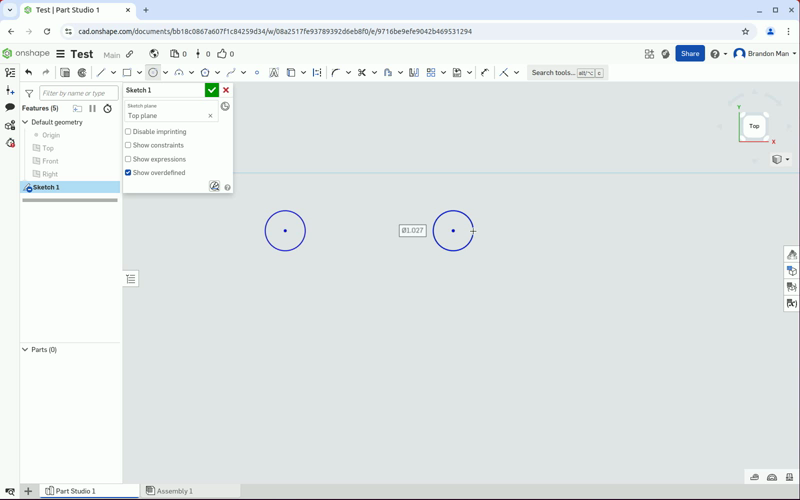
scroll(-6)
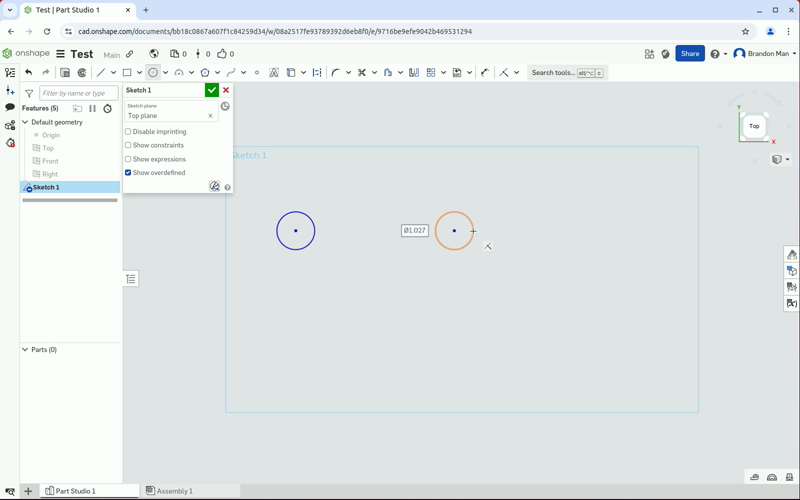
scroll(-6)
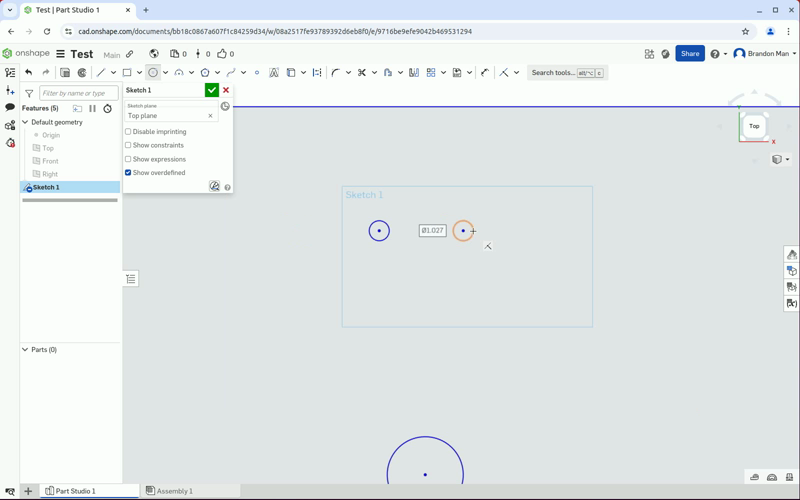
scroll(-6)
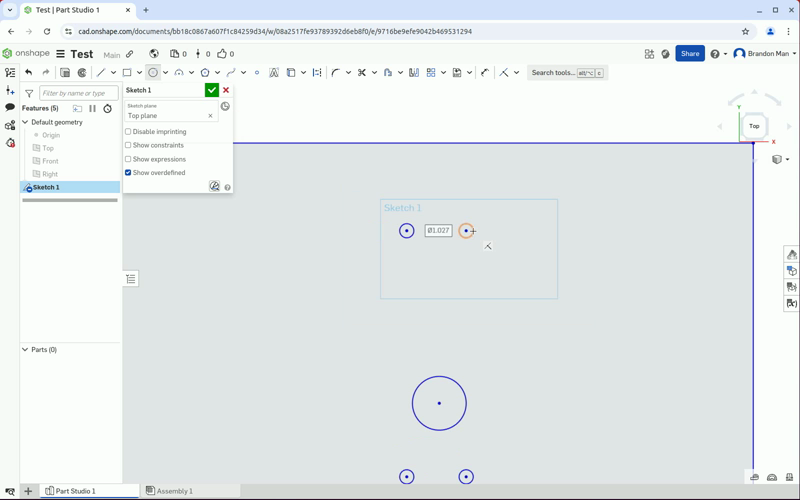
scroll(-6)
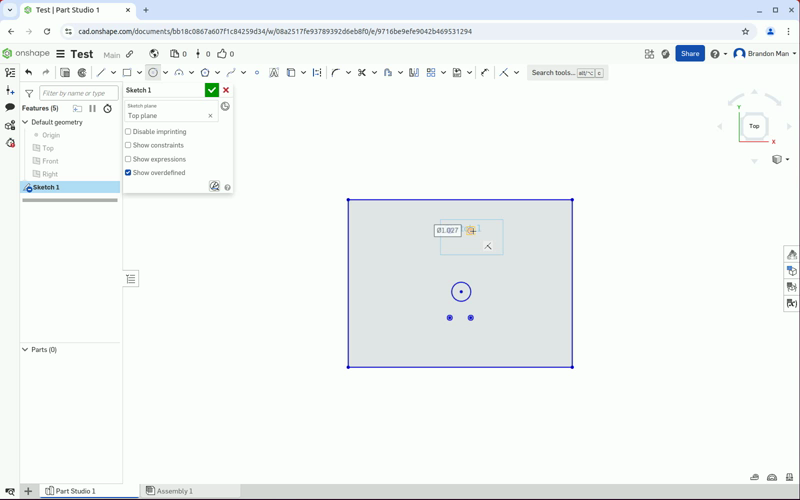
key(esc)
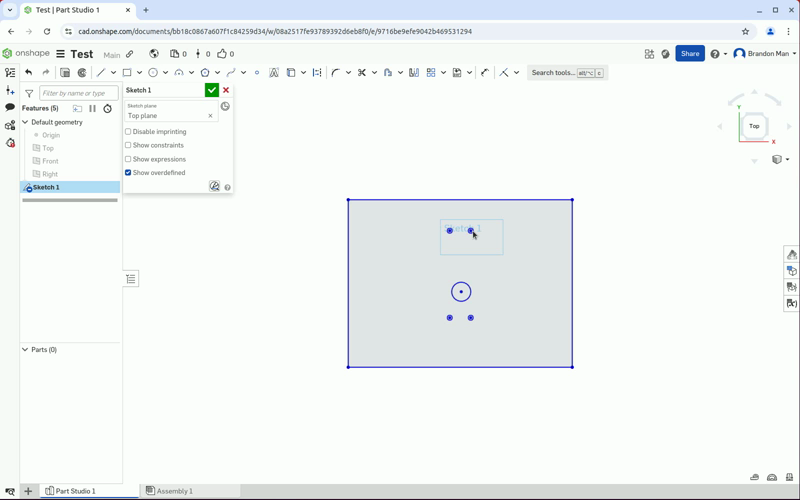
mouse_move(382, 289)
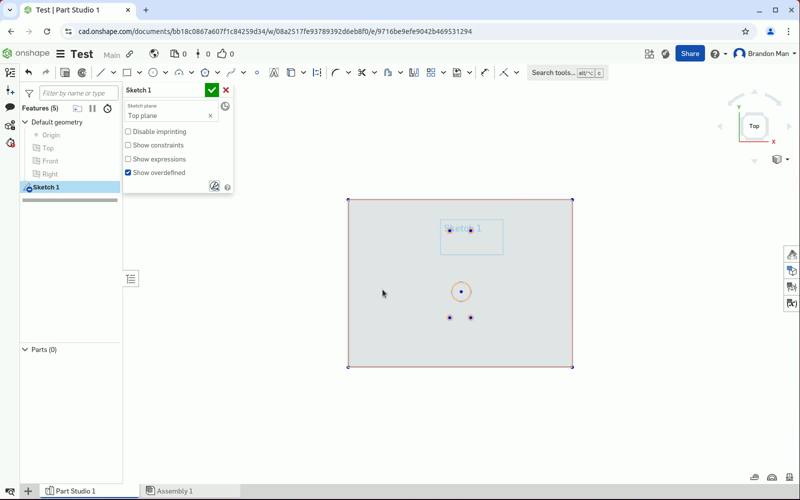
click(382, 289)
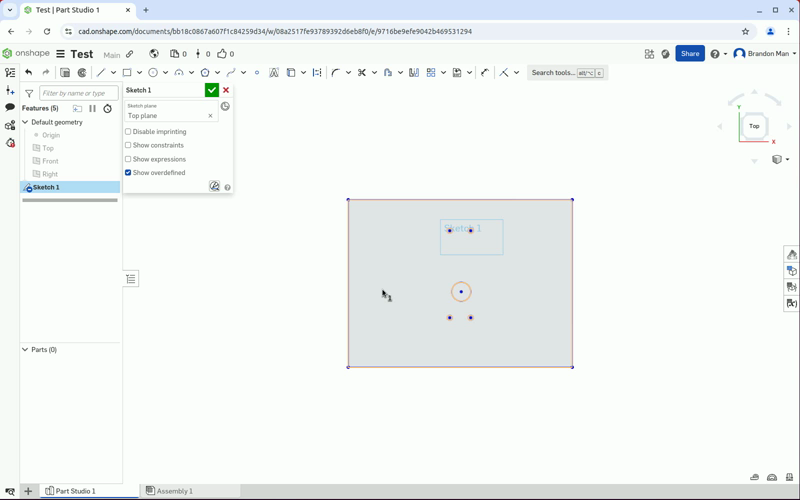
mouse_move(73, 352)
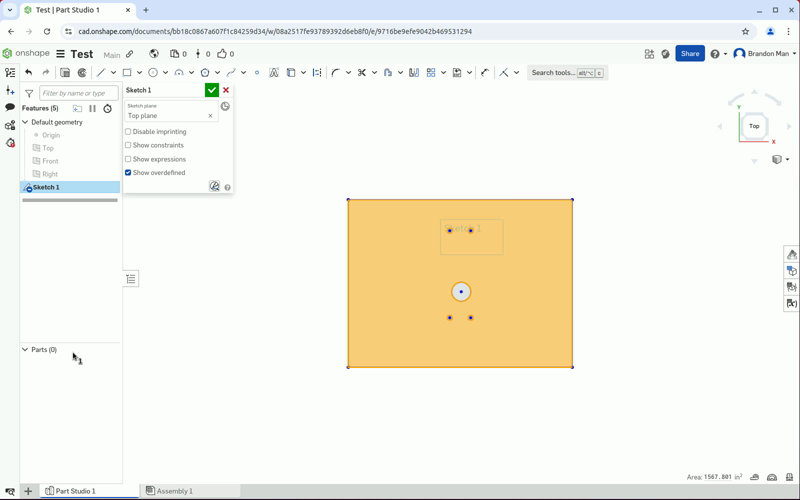
key(shift+y)
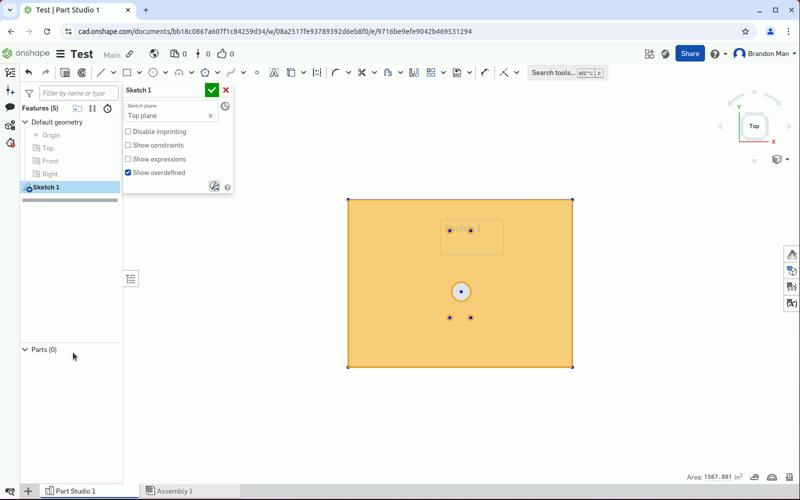
key(shift+e)
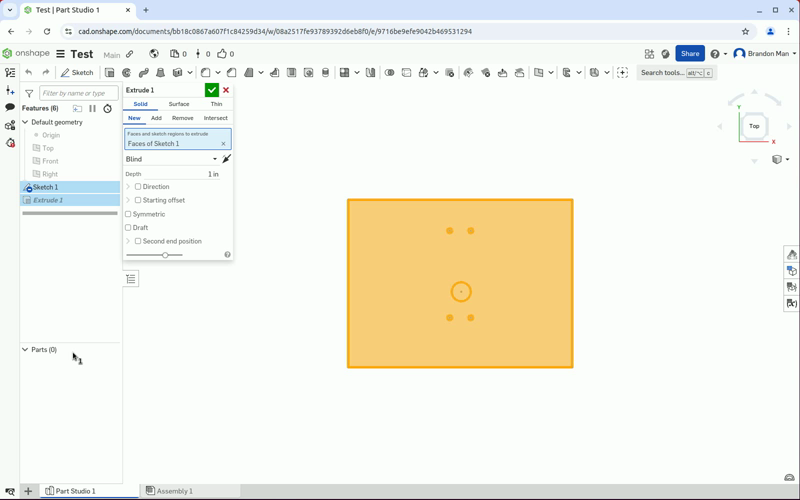
mouse_move(143, 106)
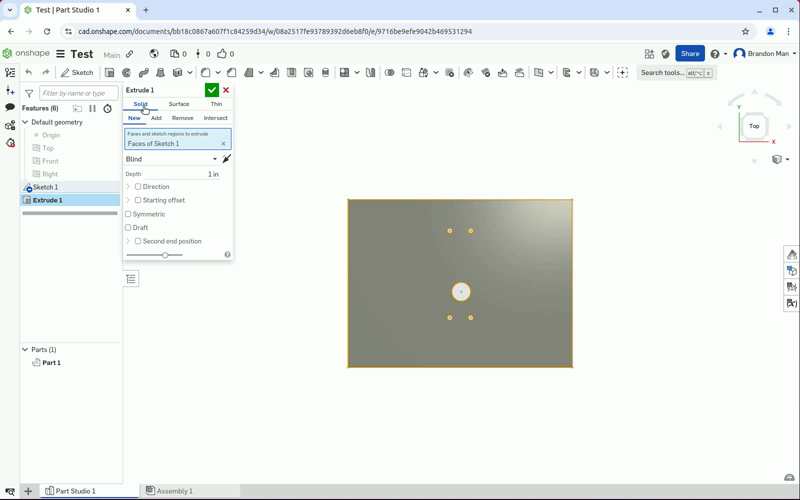
click(143, 106)
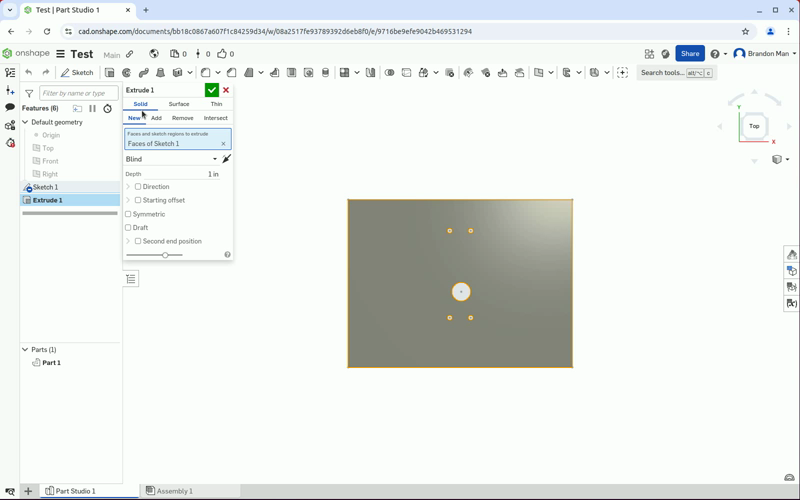
mouse_move(137, 120)
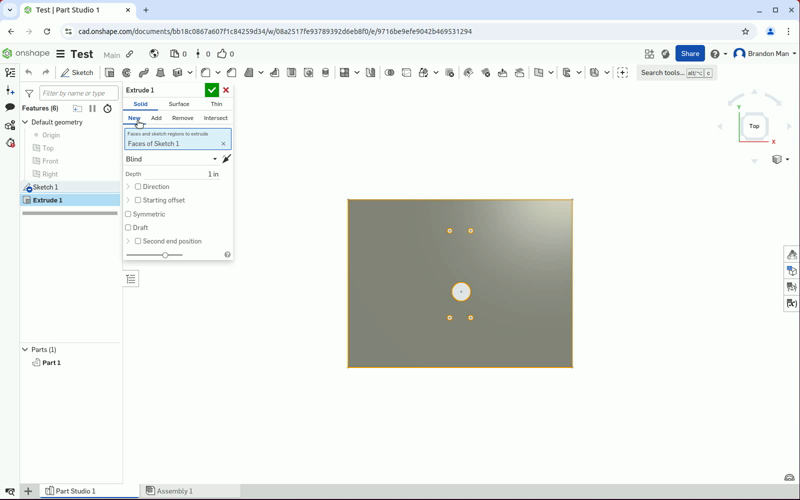
click(137, 120)
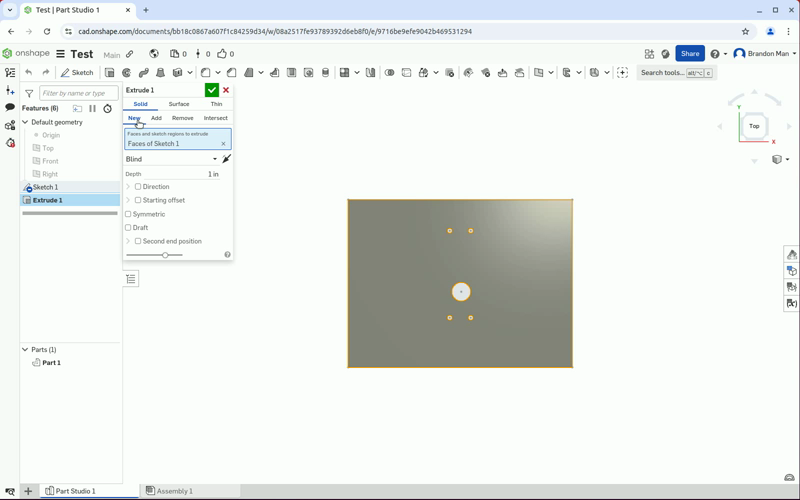
key(tab, 4)
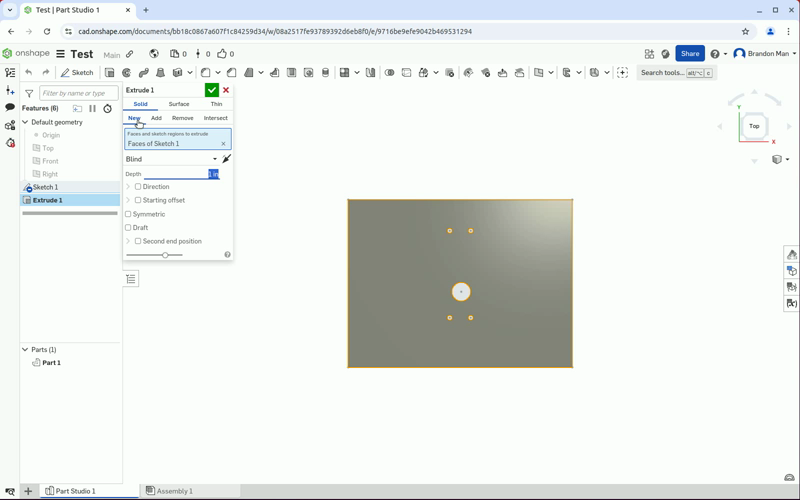
text(1.204)
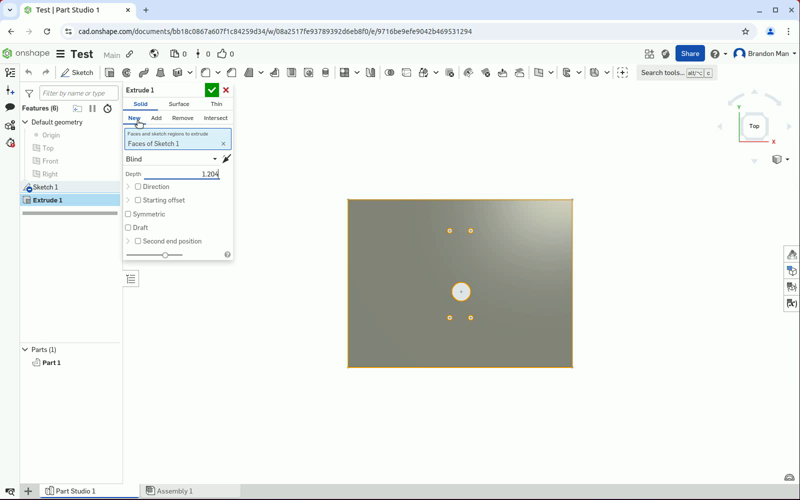
key(enter)
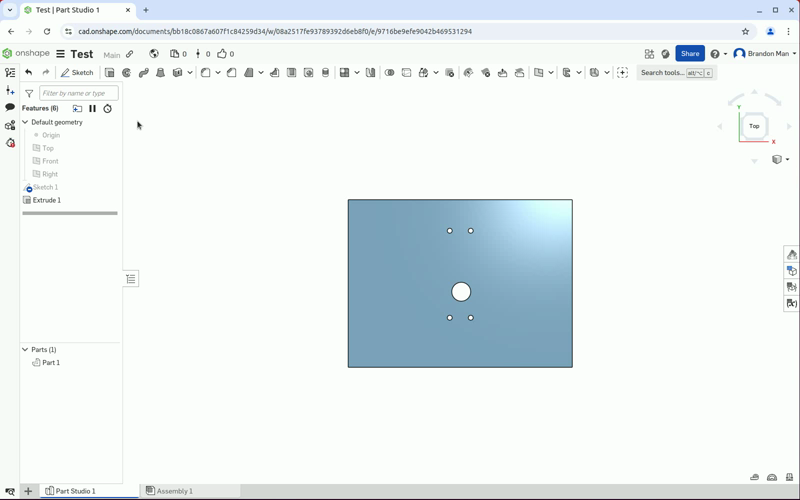
key(shift+h)
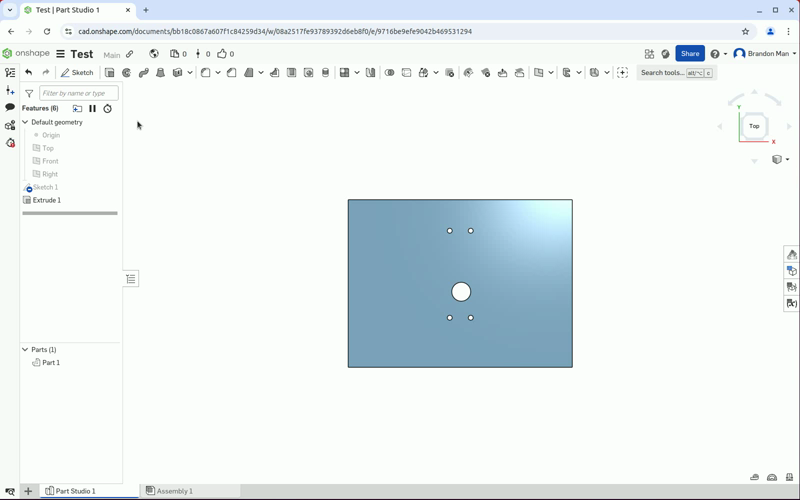
key(shift+h)
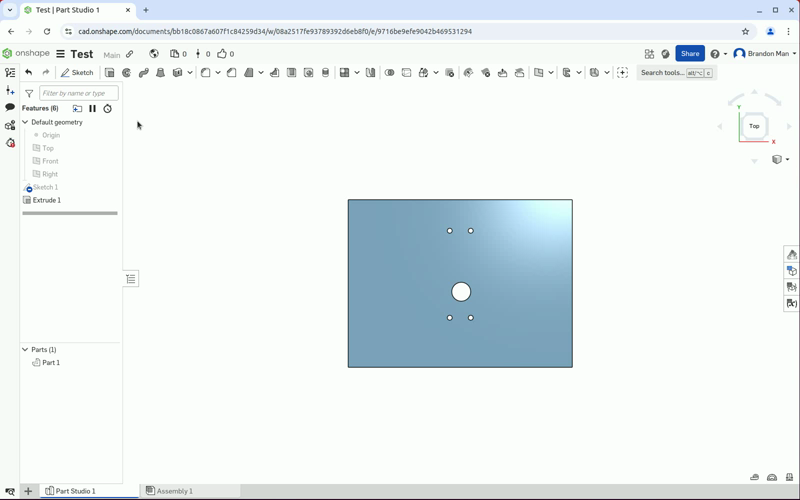
mouse_move(73, 189)
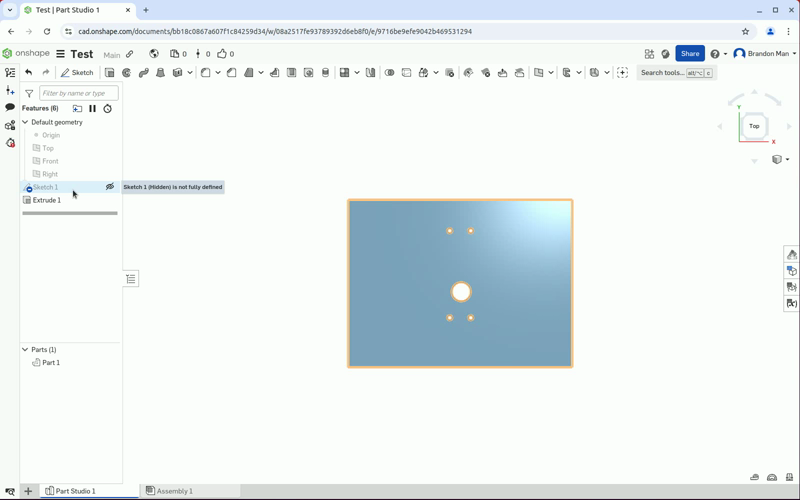
click(73, 189)
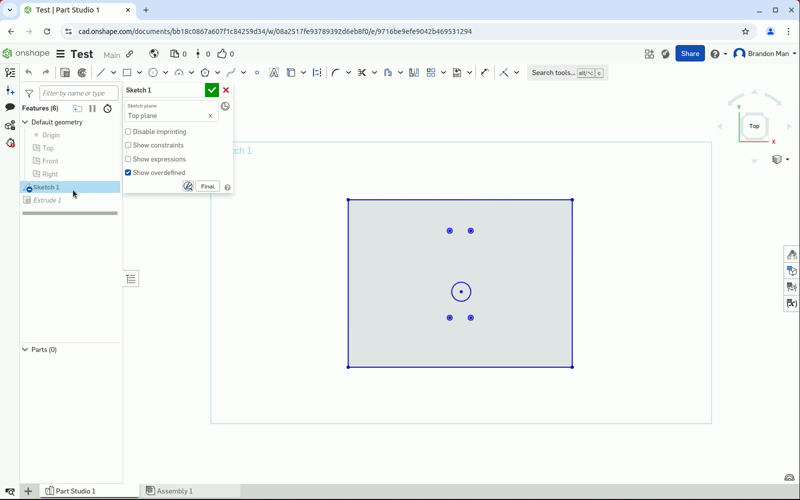
mouse_move(229, 92)
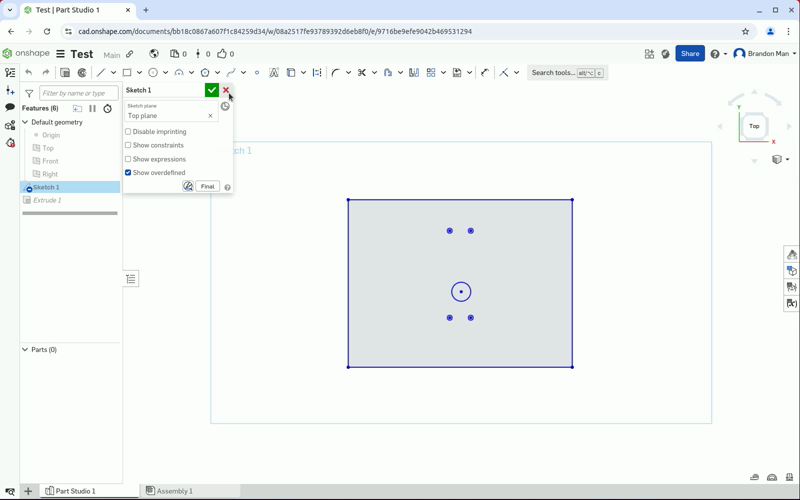
click(229, 92)
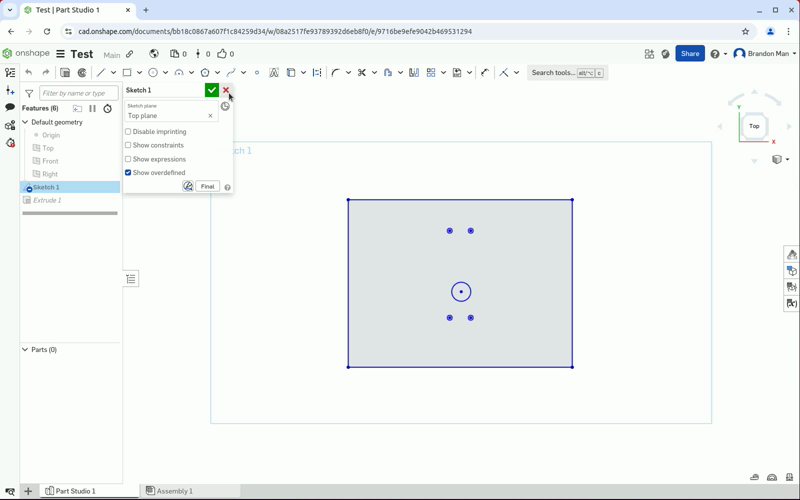
key(shift+s)
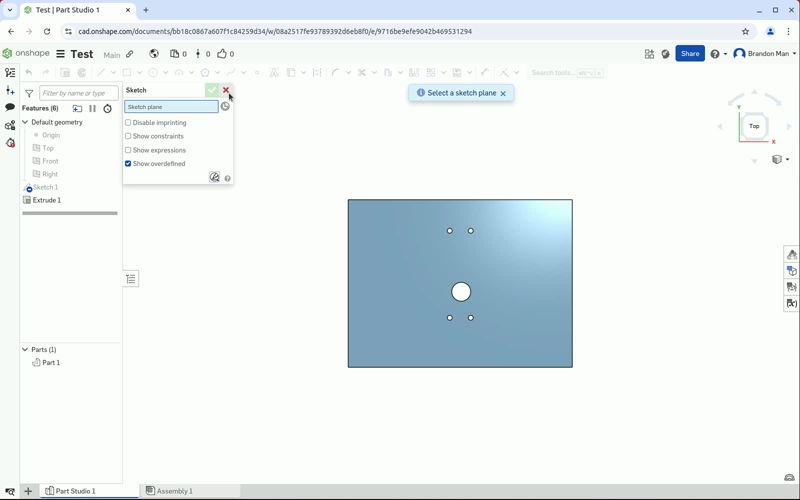
mouse_move(73, 150)
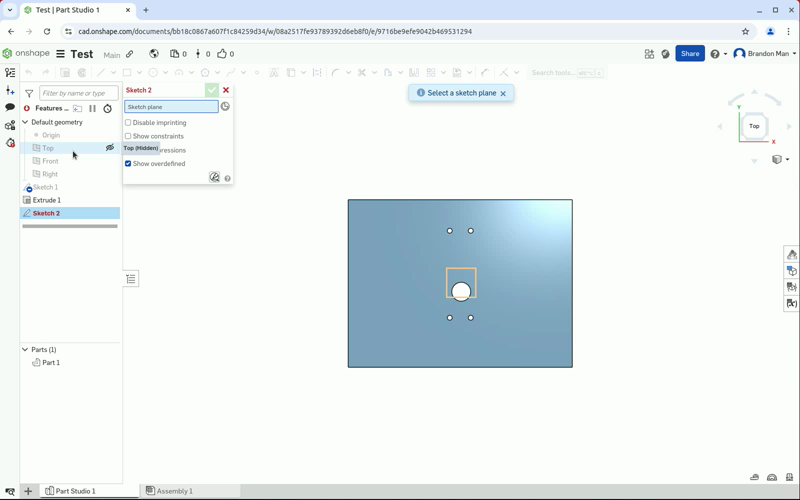
click(73, 150)
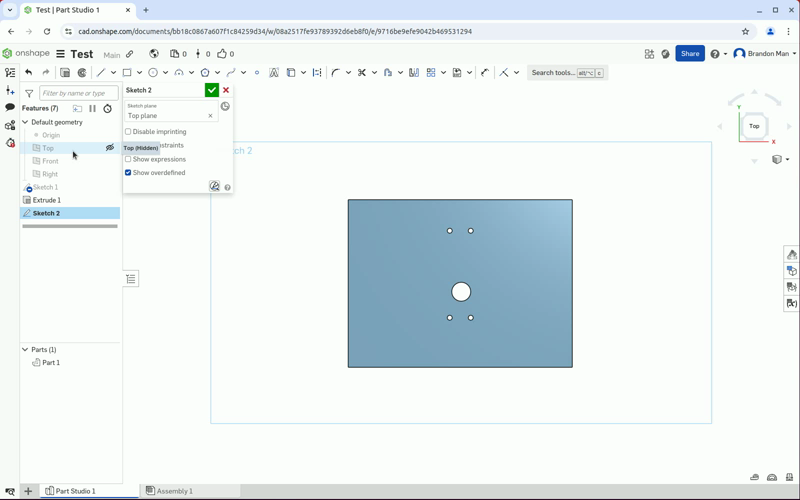
mouse_move(73, 352)
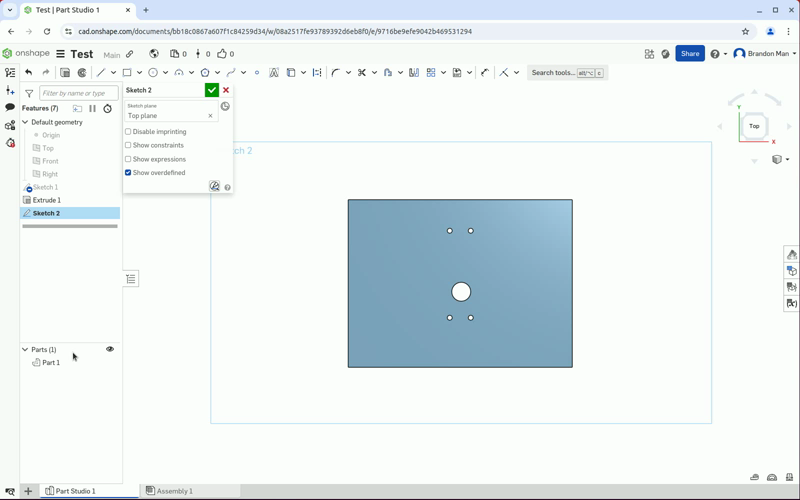
key(y)
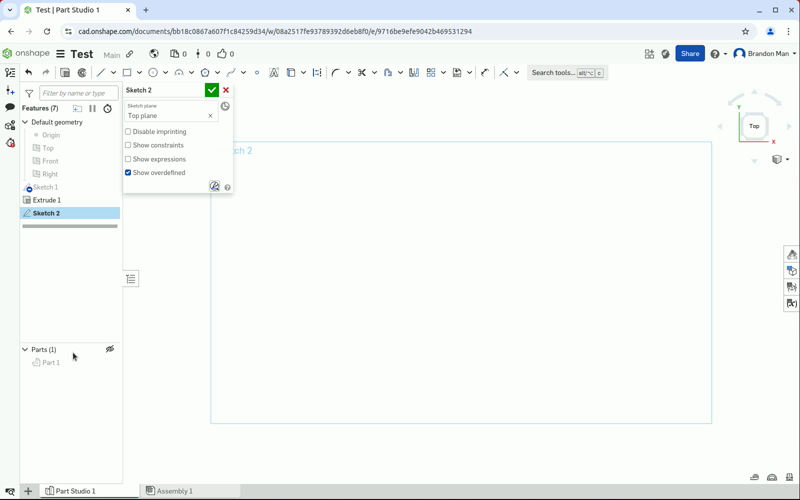
key(c)
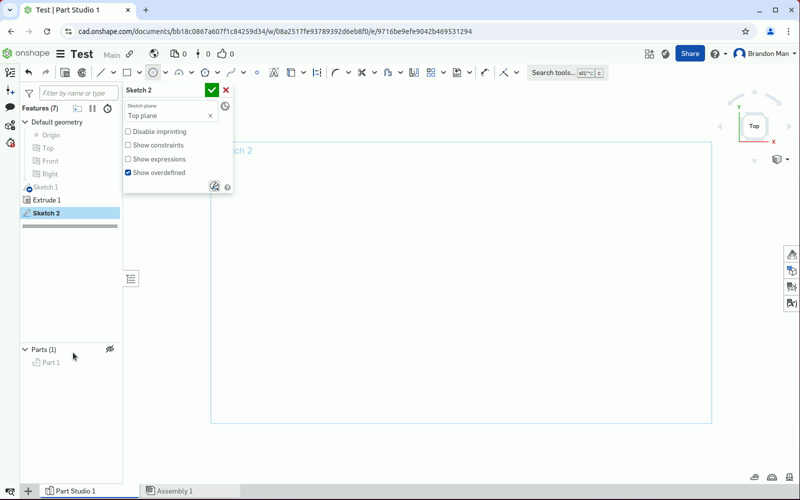
key_down(shift)
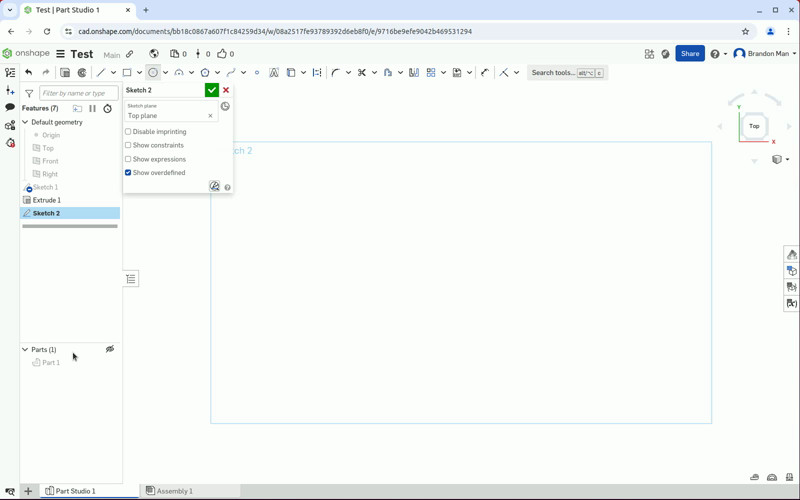
mouse_move(461, 292)
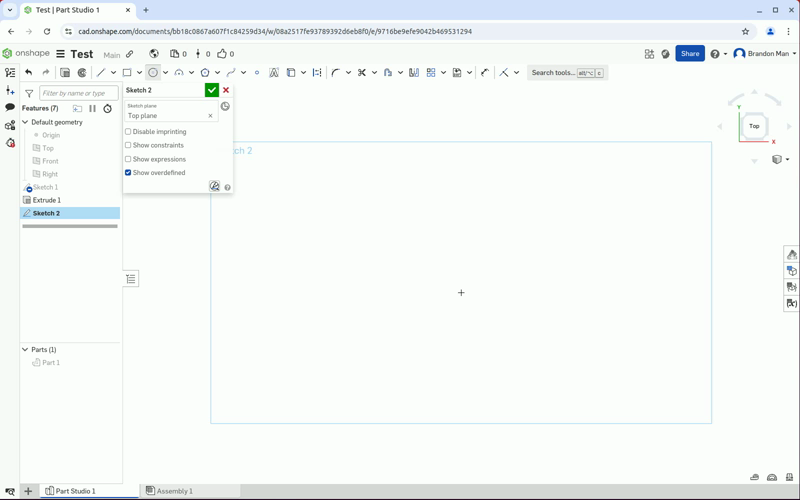
click(461, 292)
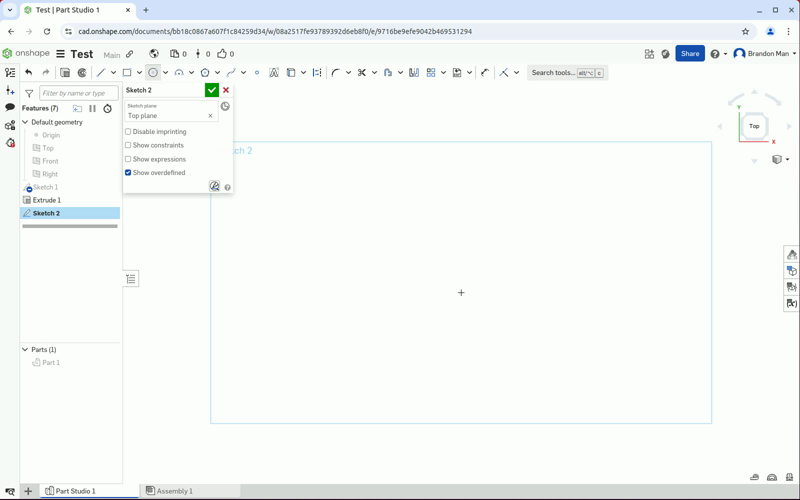
key_up(shift)
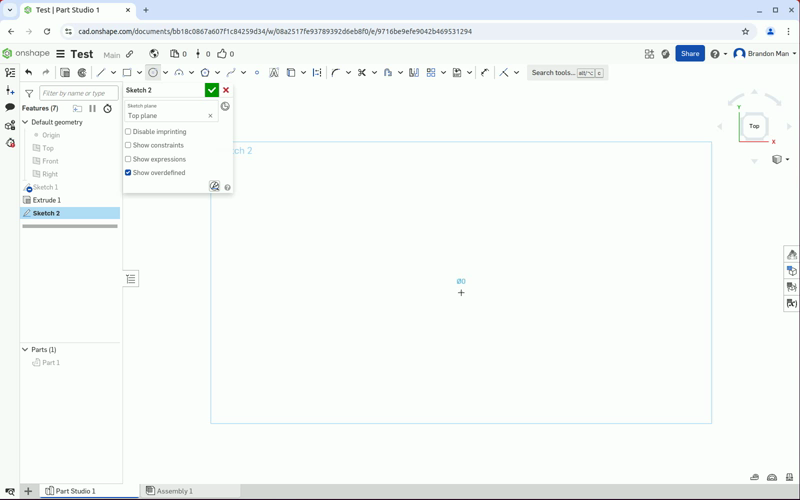
mouse_move(471, 292)
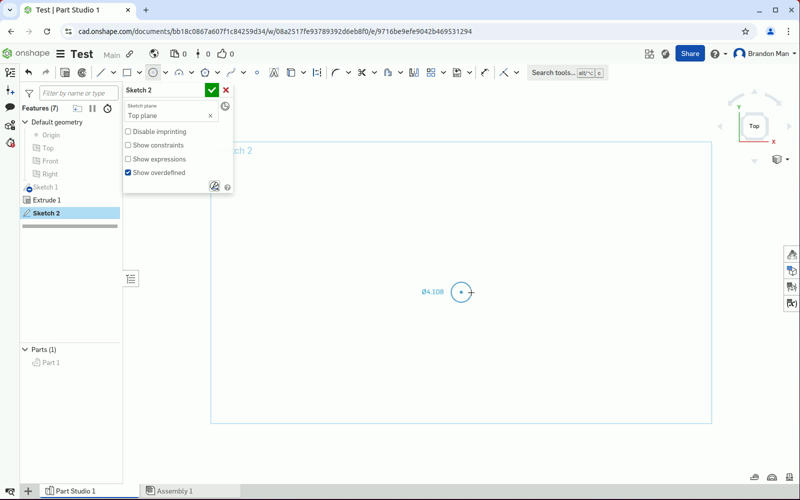
click(471, 292)
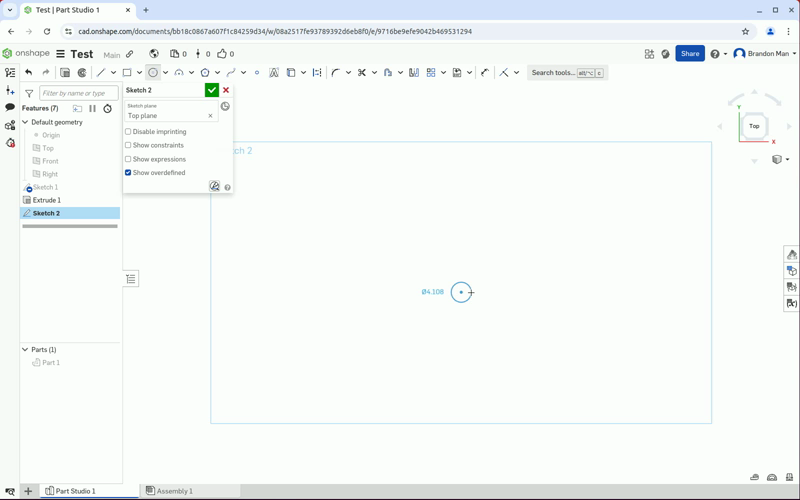
key(esc)
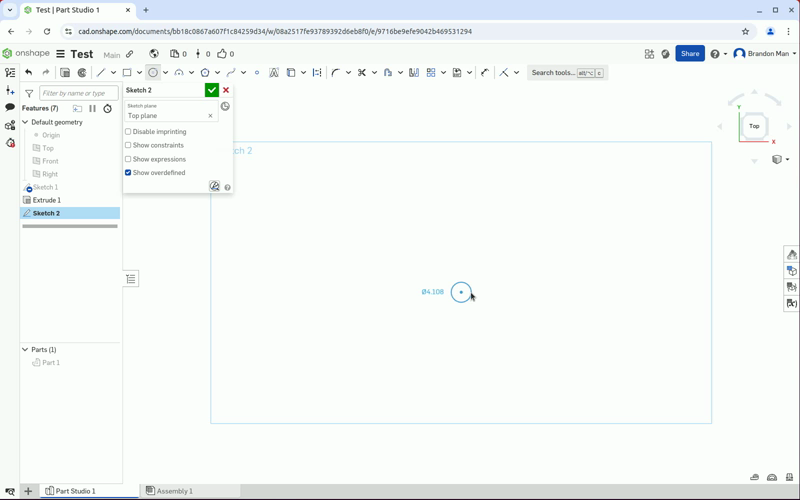
mouse_move(452, 294)
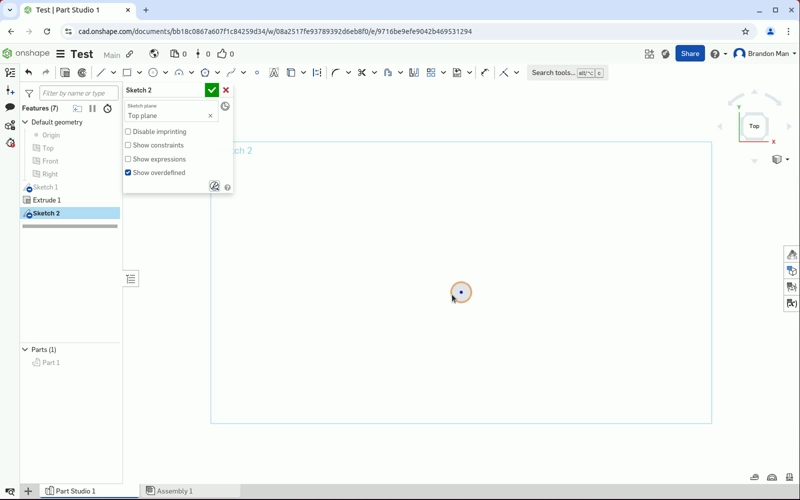
scroll(6)
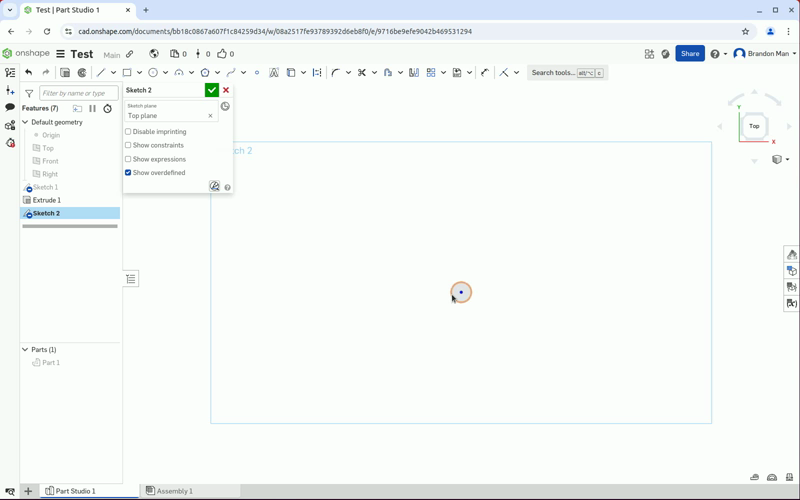
scroll(6)
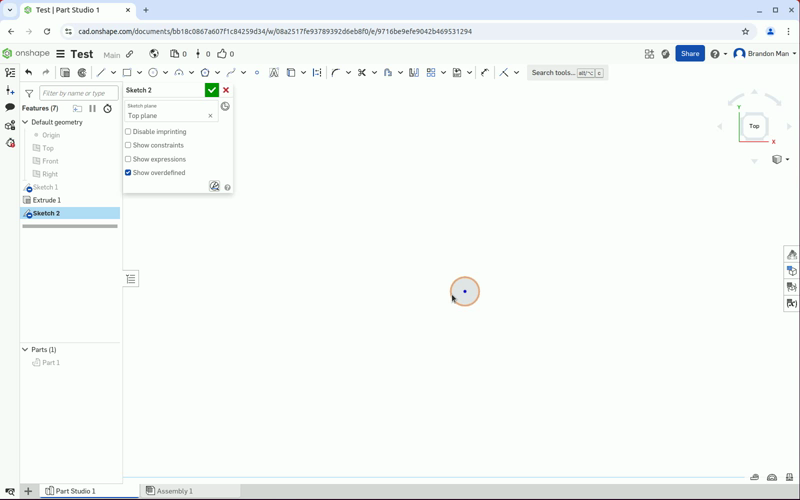
scroll(6)
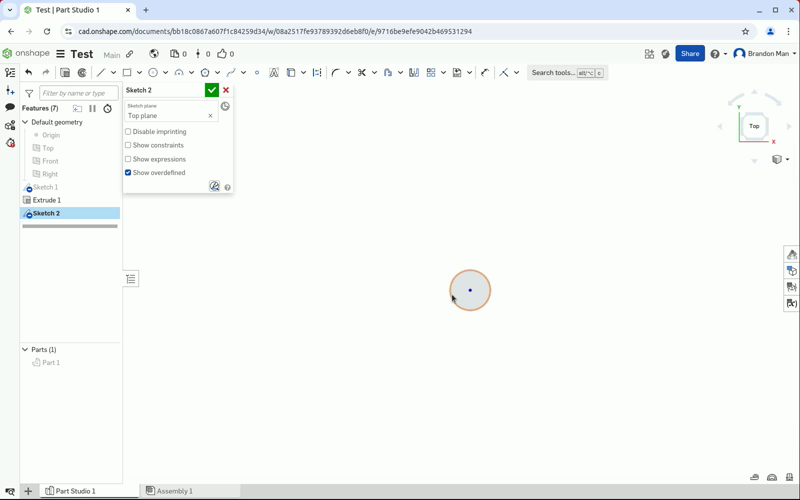
scroll(6)
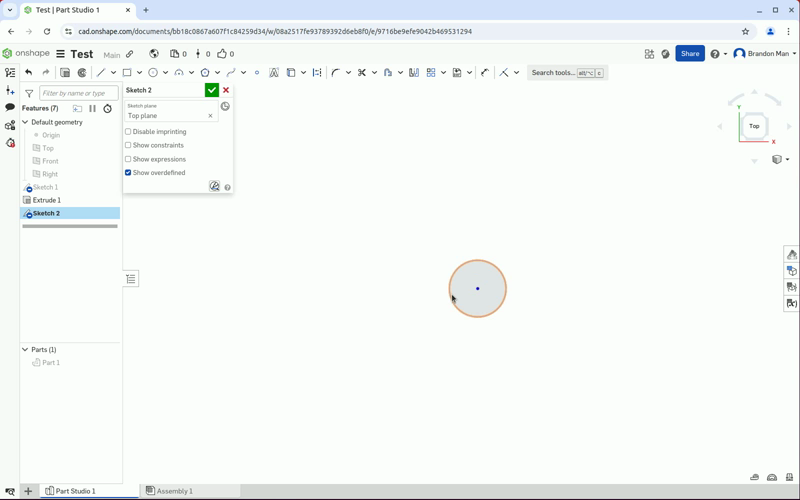
scroll(6)
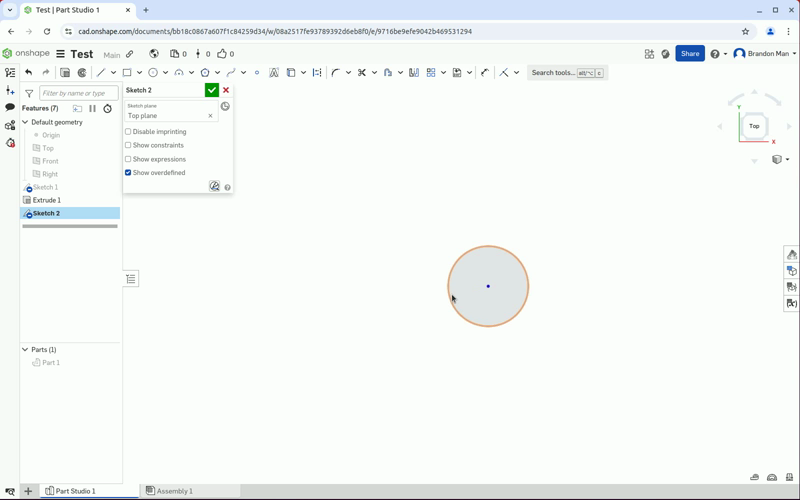
scroll(6)
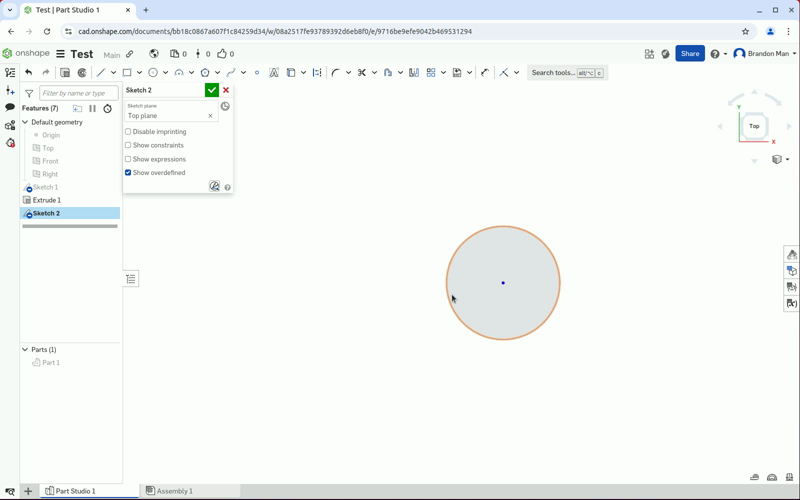
scroll(6)
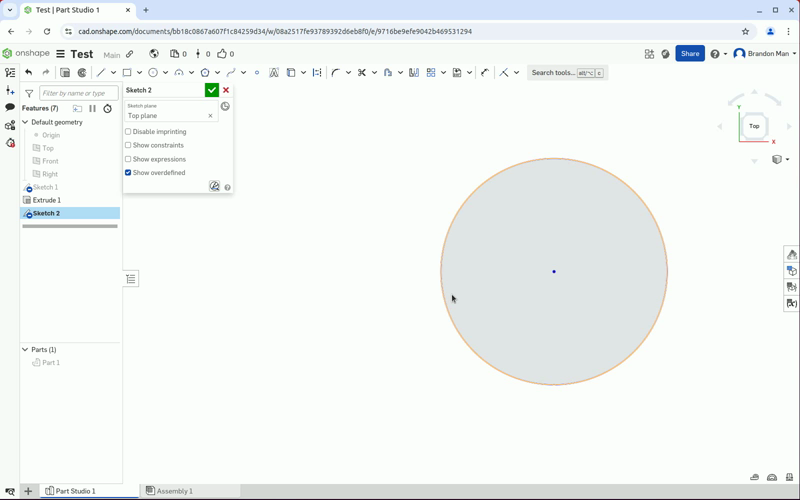
click(452, 294)
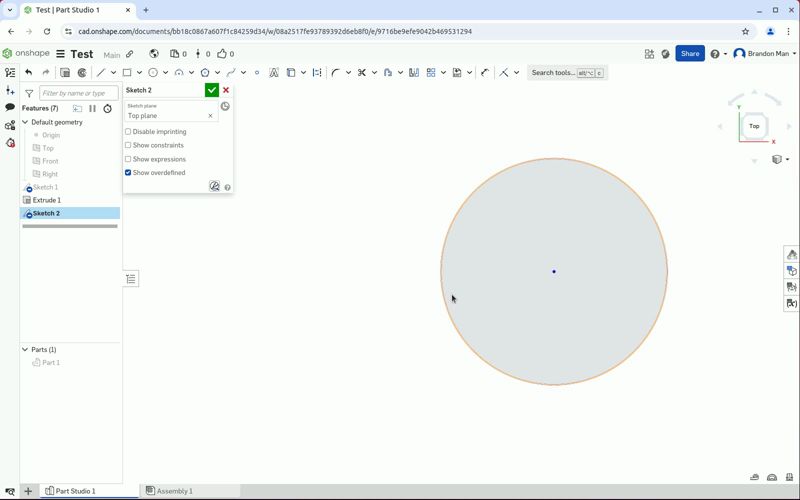
scroll(-6)
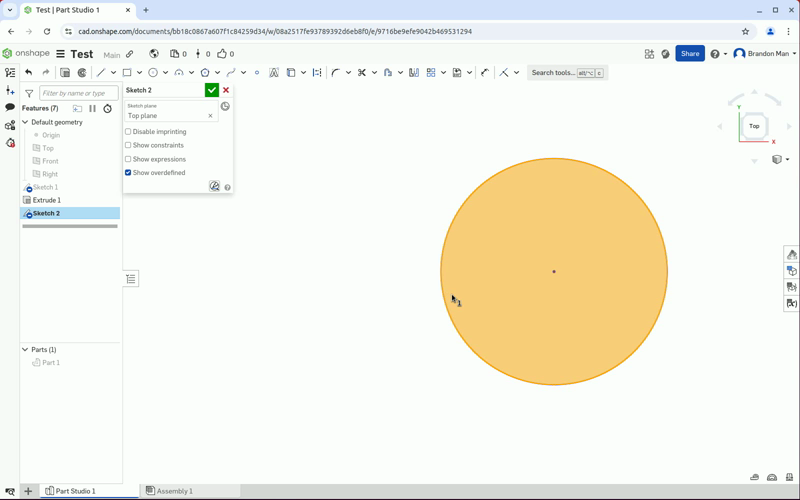
scroll(-6)
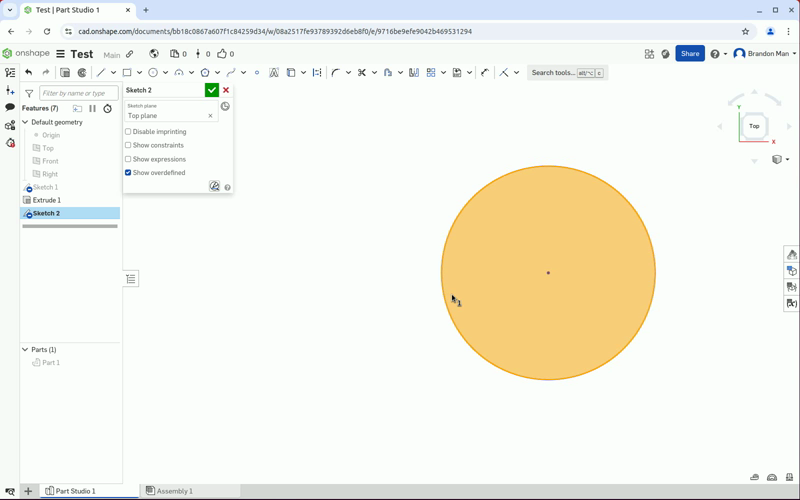
scroll(-6)
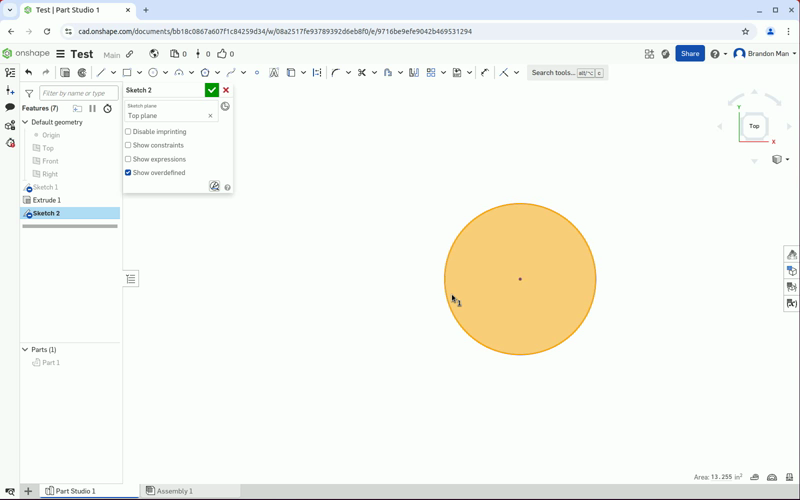
scroll(-6)
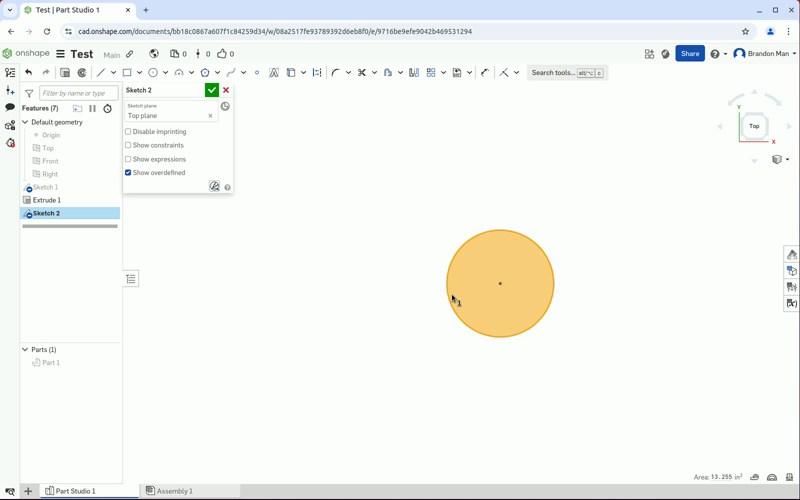
scroll(-6)
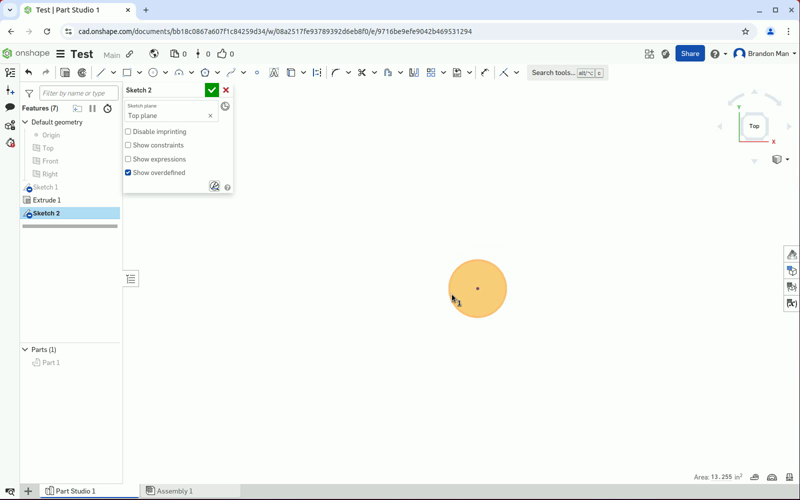
scroll(-6)
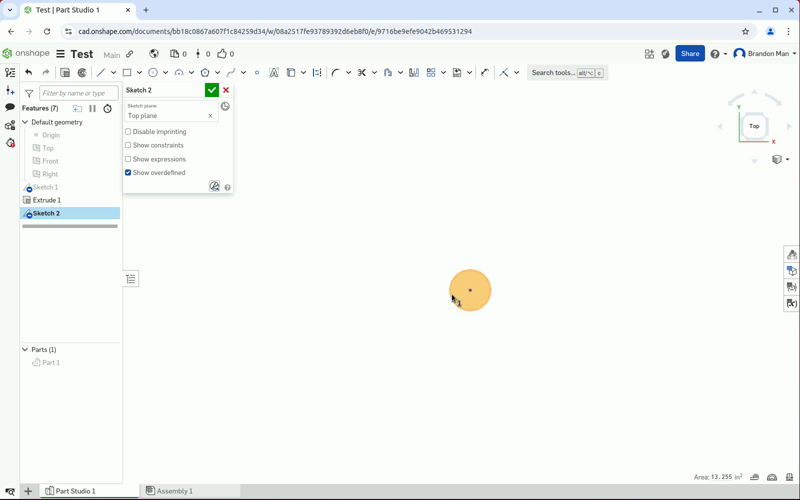
scroll(-6)
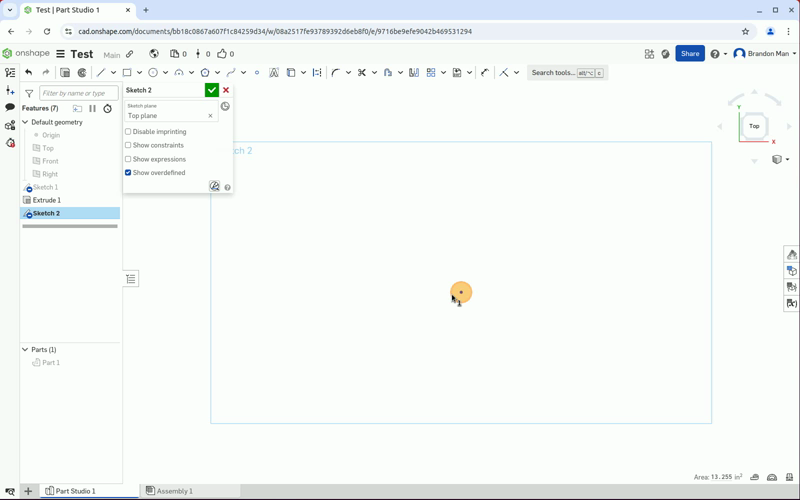
mouse_move(73, 352)
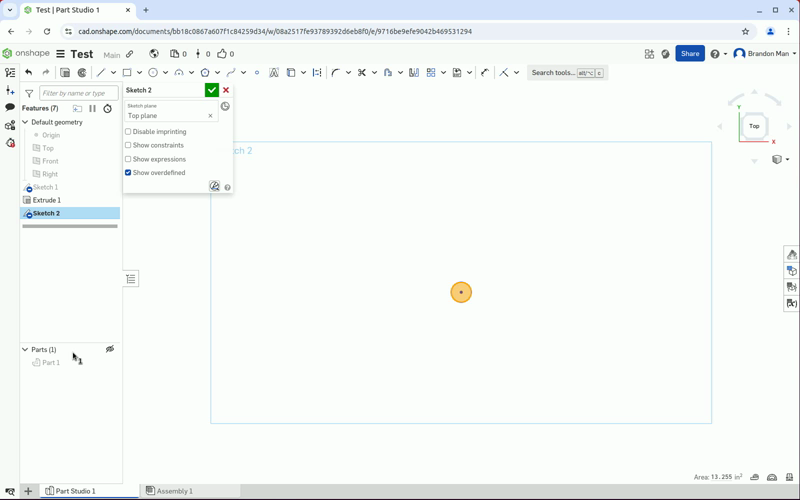
key(shift+y)
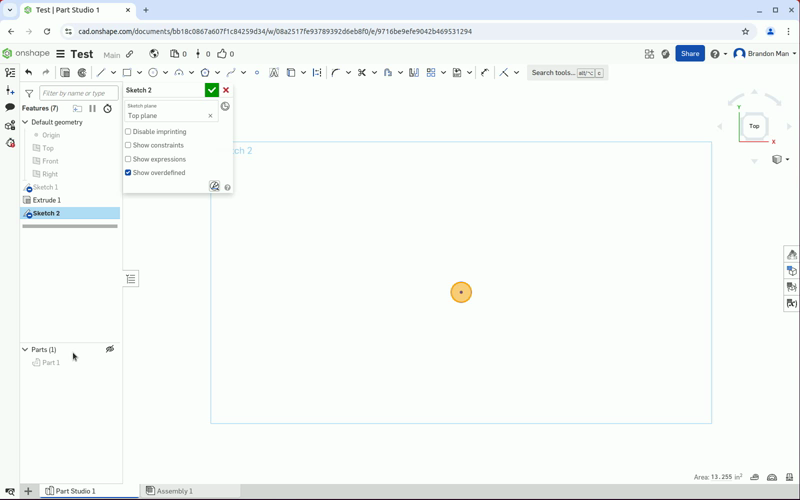
key(shift+e)
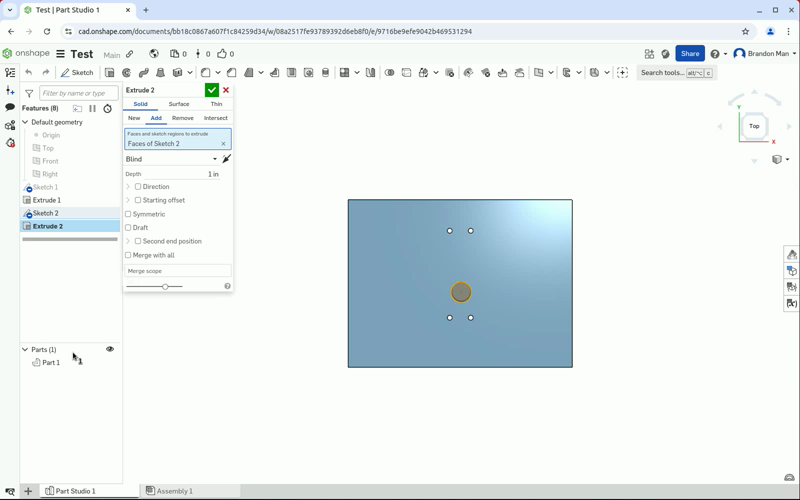
mouse_move(143, 106)
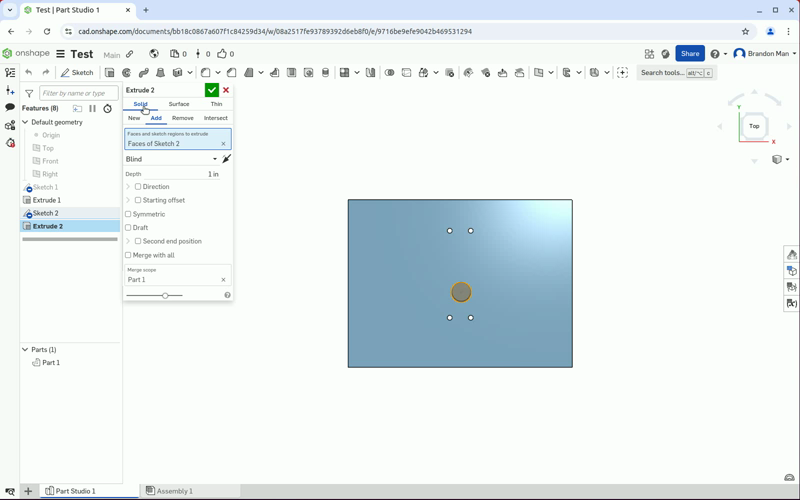
click(143, 106)
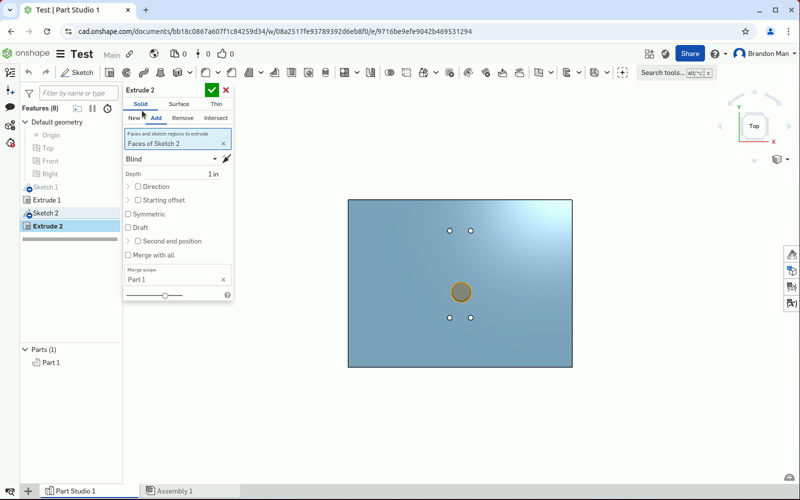
mouse_move(137, 120)
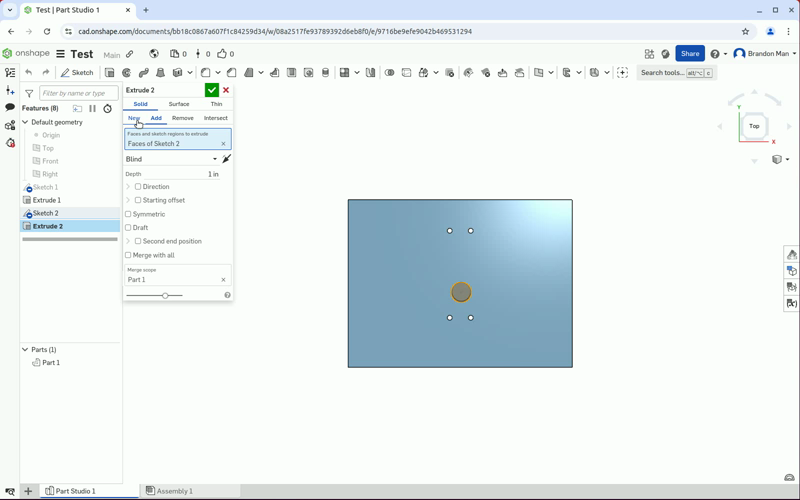
click(137, 120)
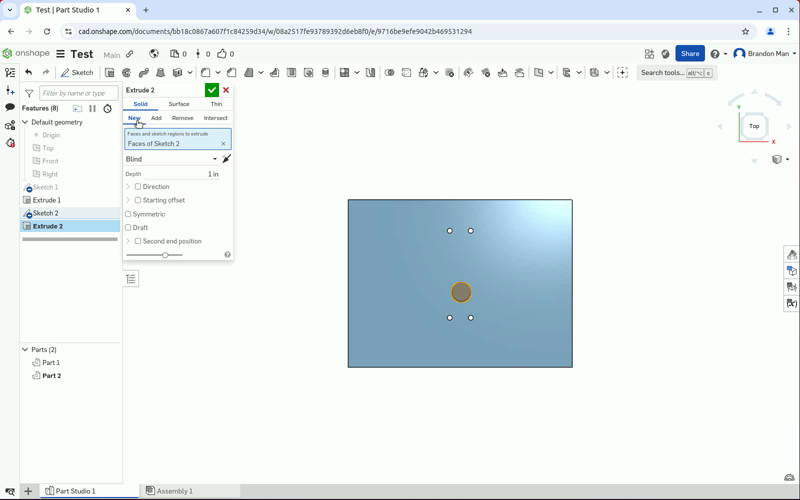
key(tab, 4)
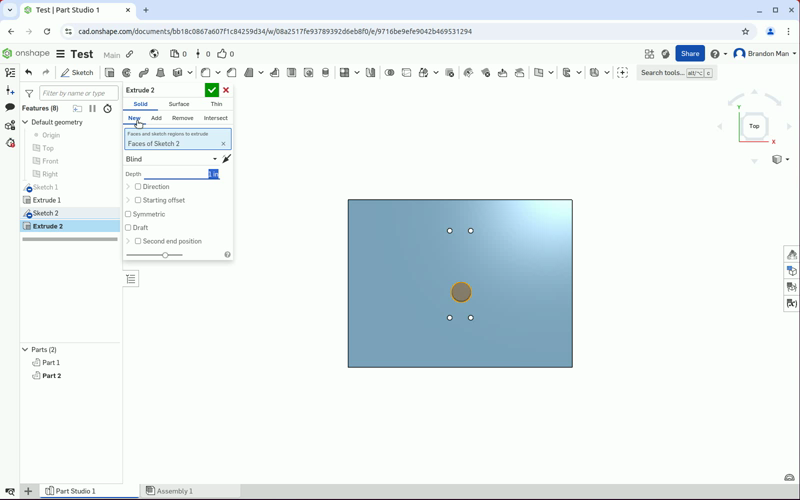
text(1.204)
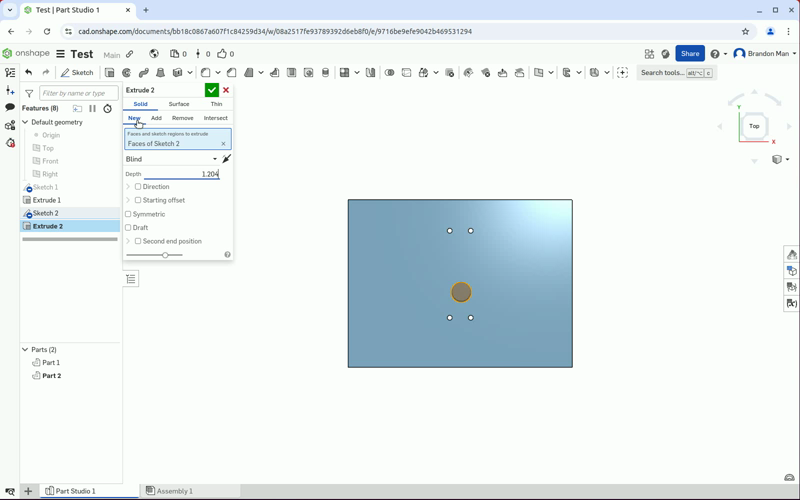
key(enter)
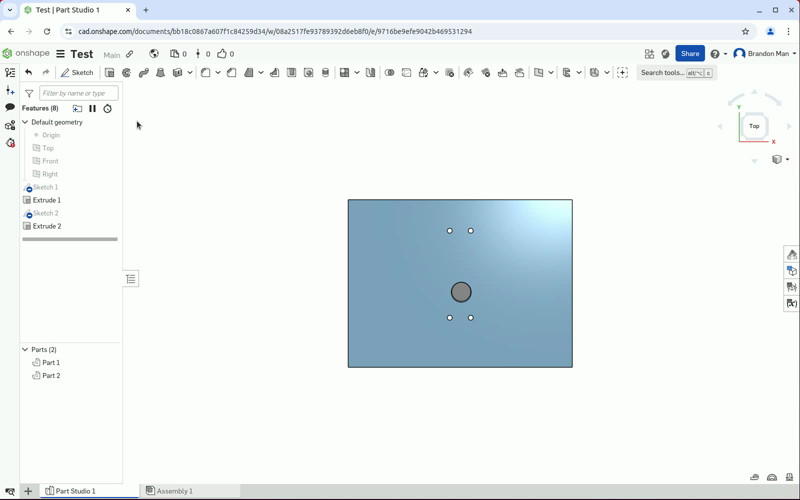
key(shift+h)
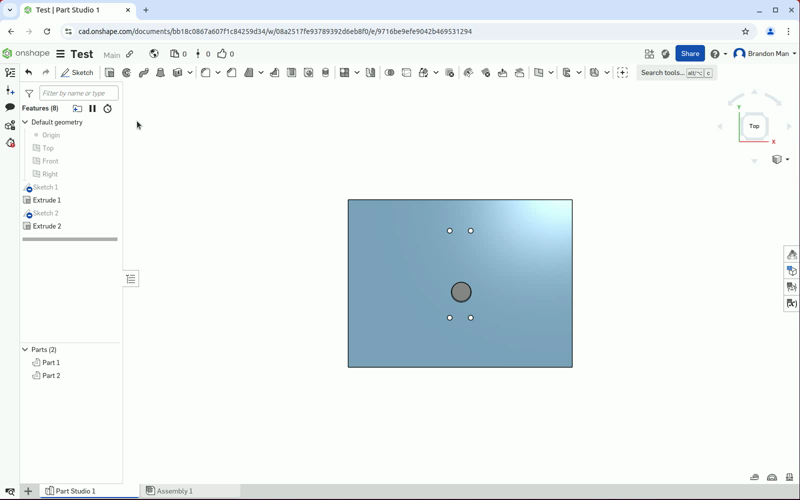
key(shift+h)
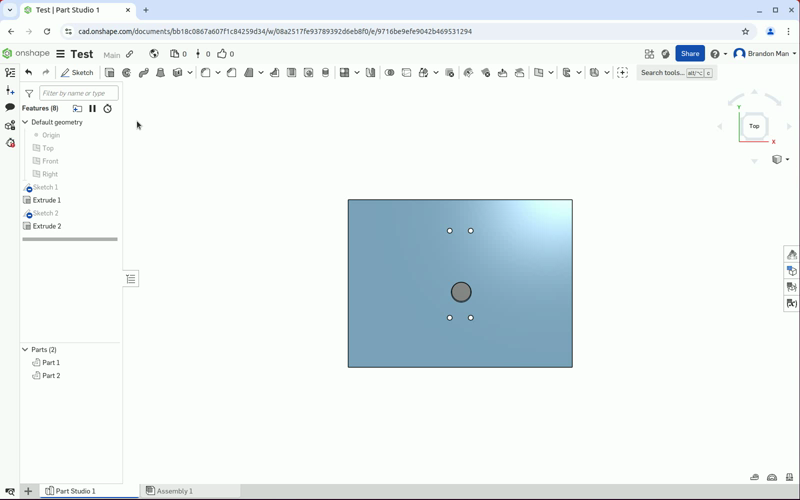
mouse_move(73, 189)
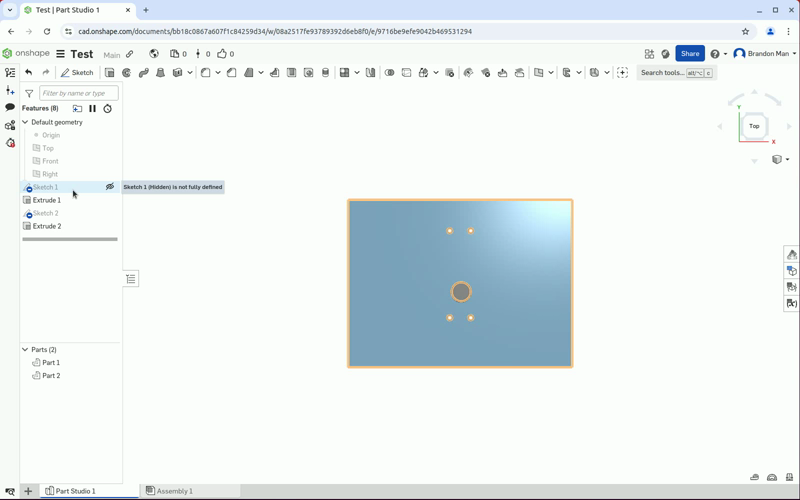
click(73, 189)
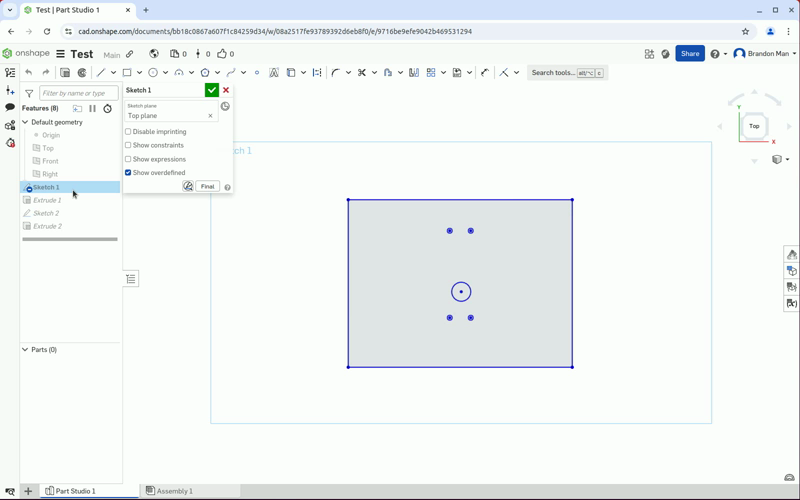
mouse_move(229, 92)
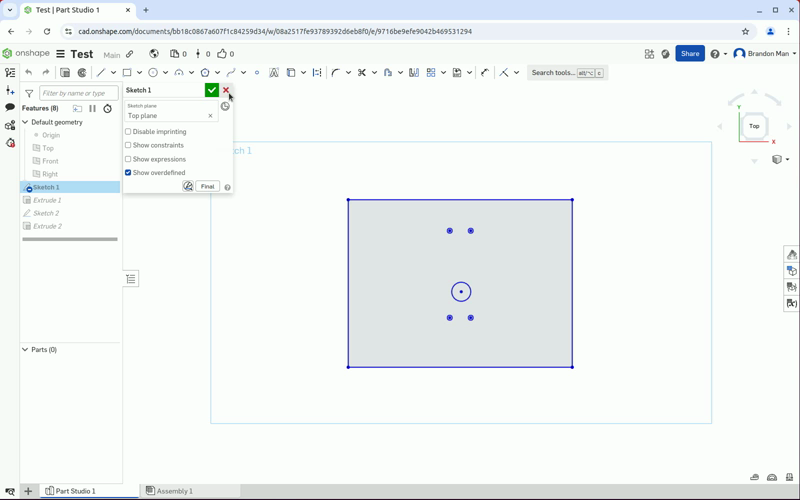
click(229, 92)
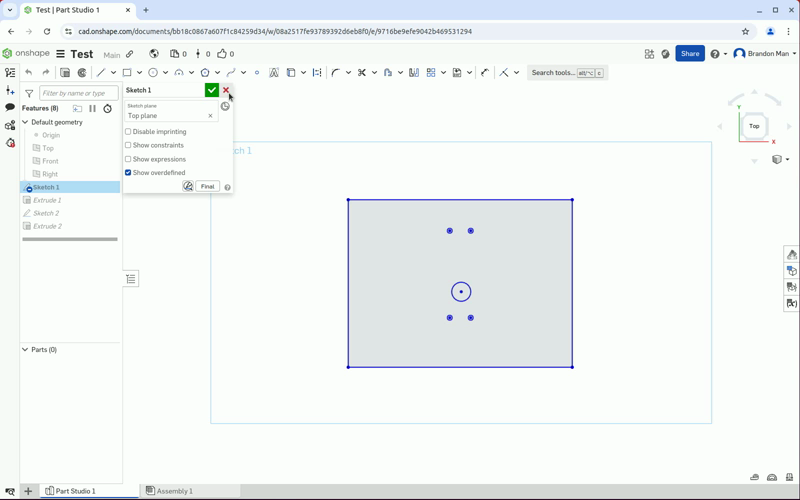
key(shift+s)
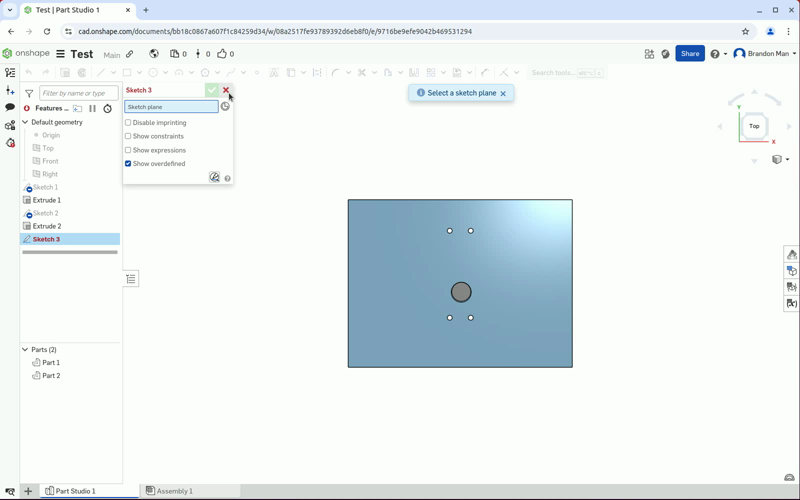
mouse_move(73, 150)
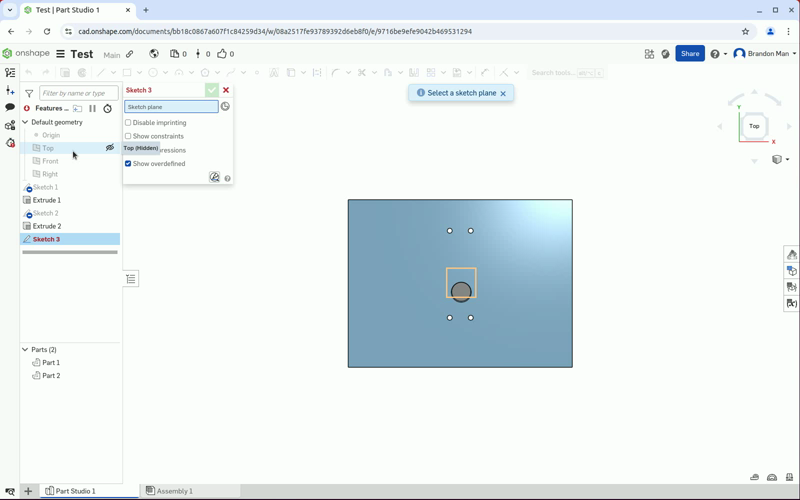
click(73, 150)
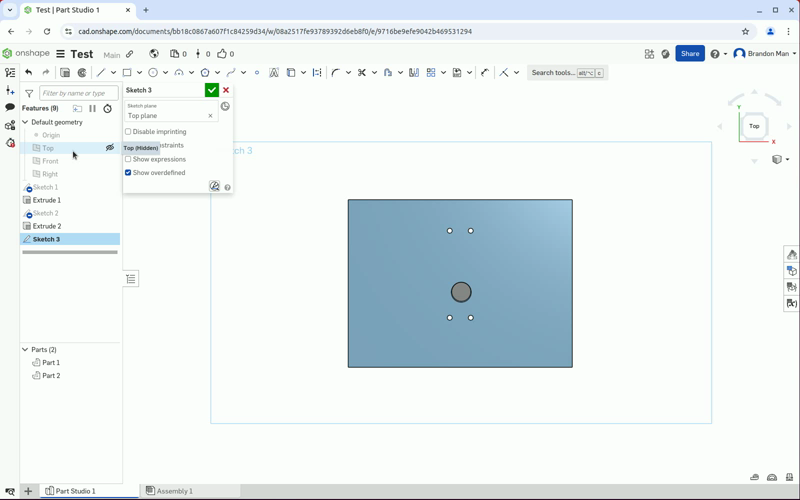
mouse_move(73, 352)
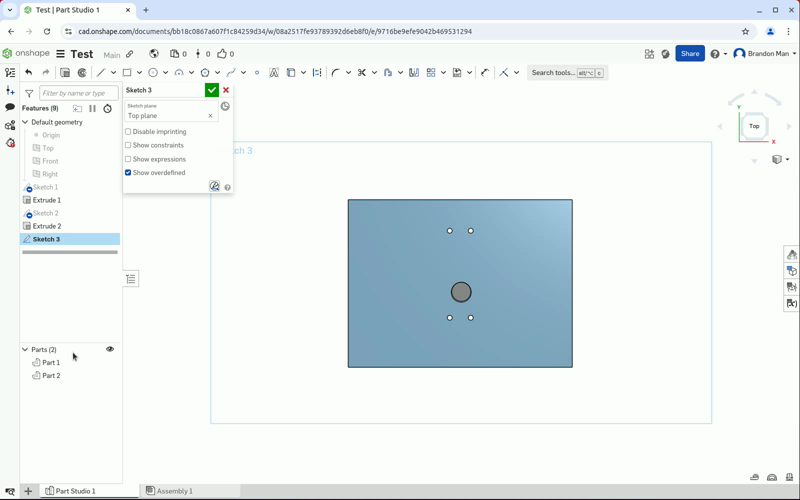
key(y)
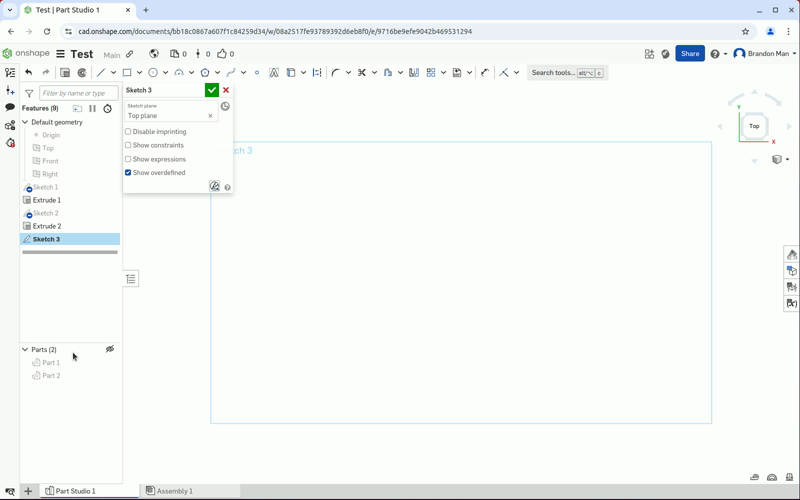
key(c)
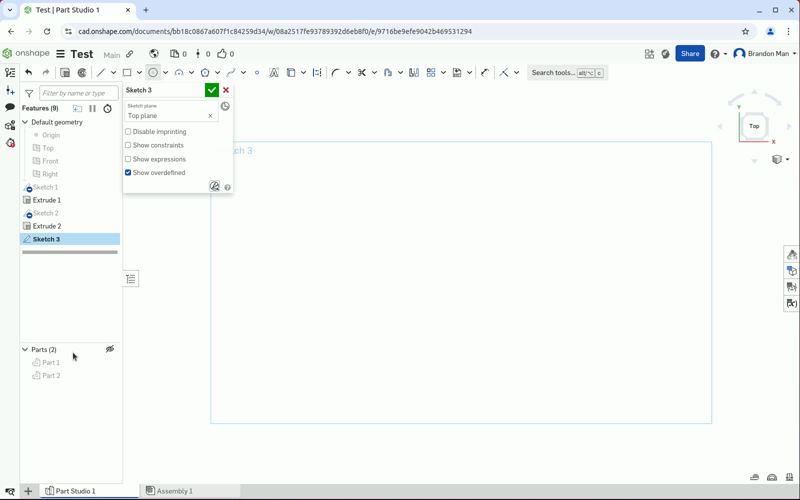
key_down(shift)
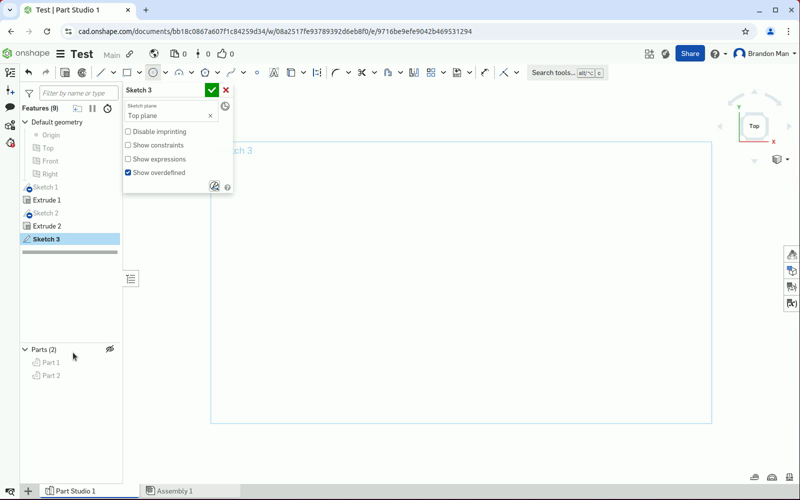
mouse_move(471, 228)
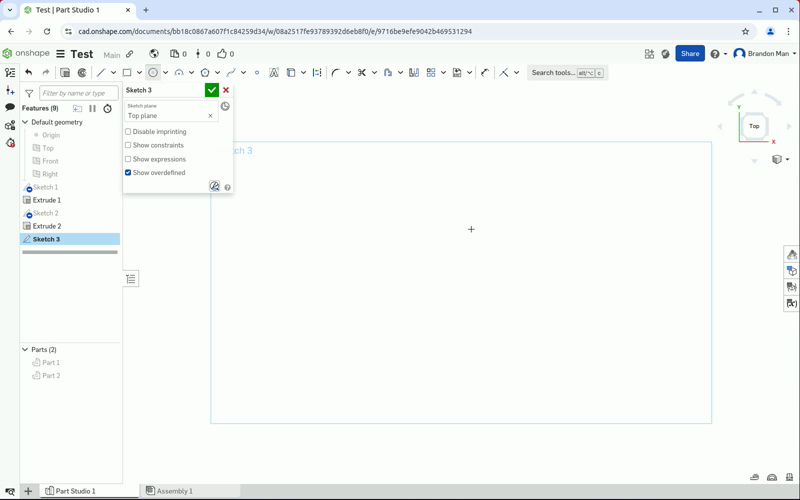
click(471, 228)
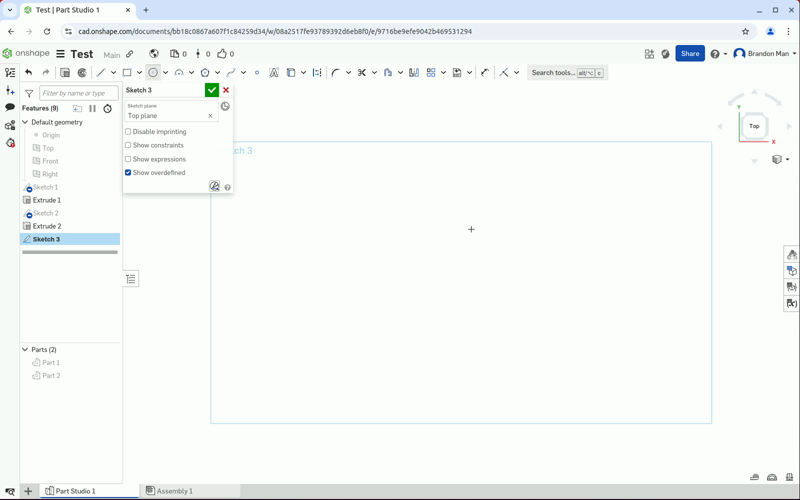
key_up(shift)
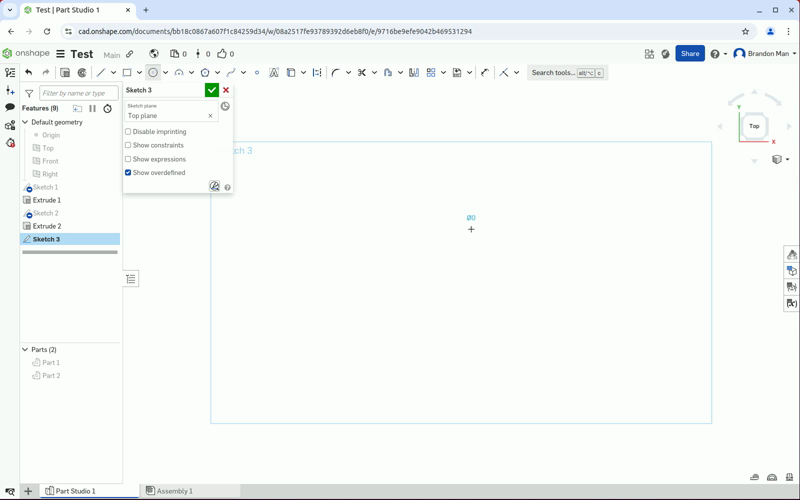
mouse_move(473, 228)
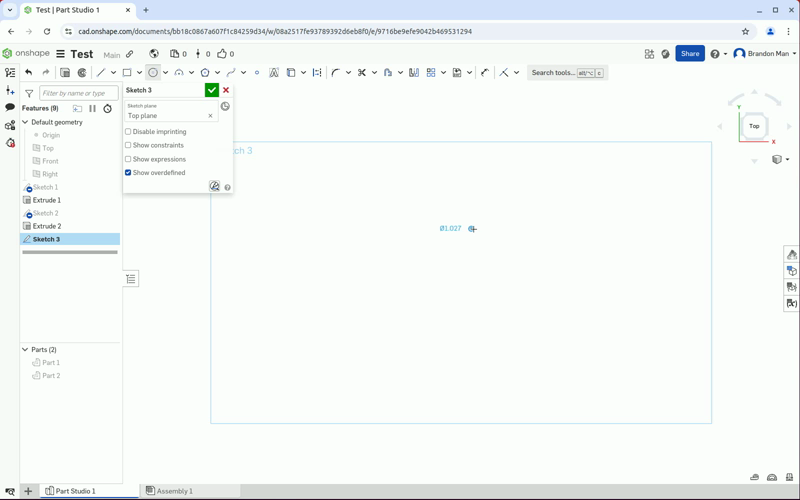
scroll(6)
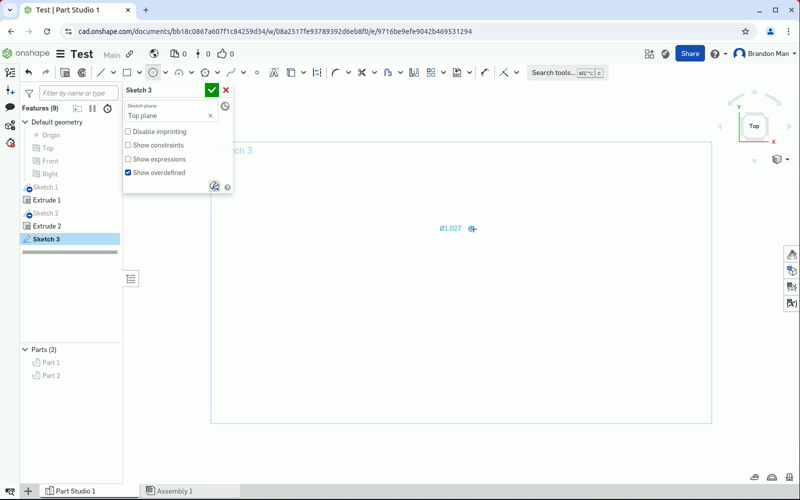
scroll(6)
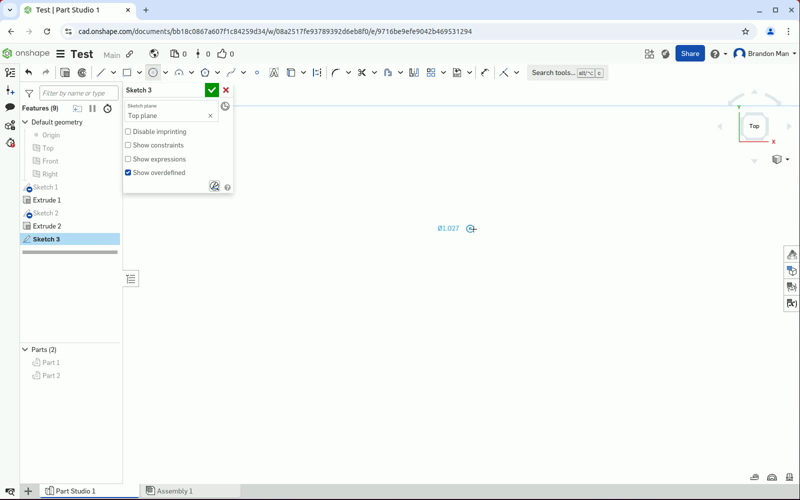
scroll(6)
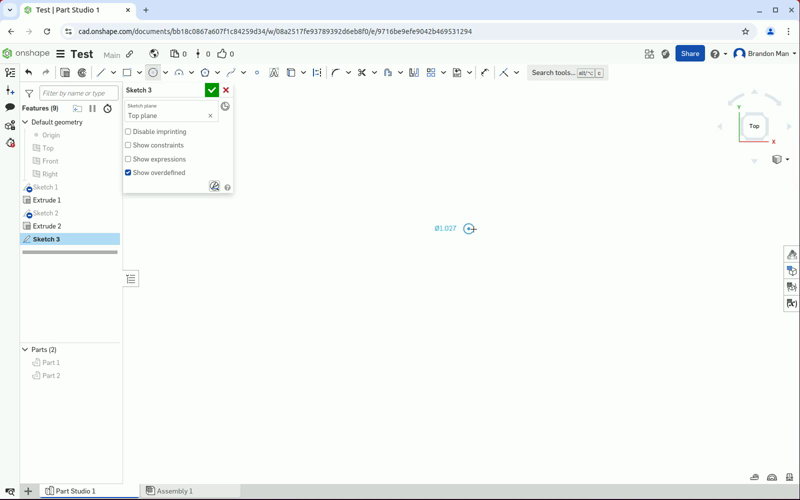
scroll(6)
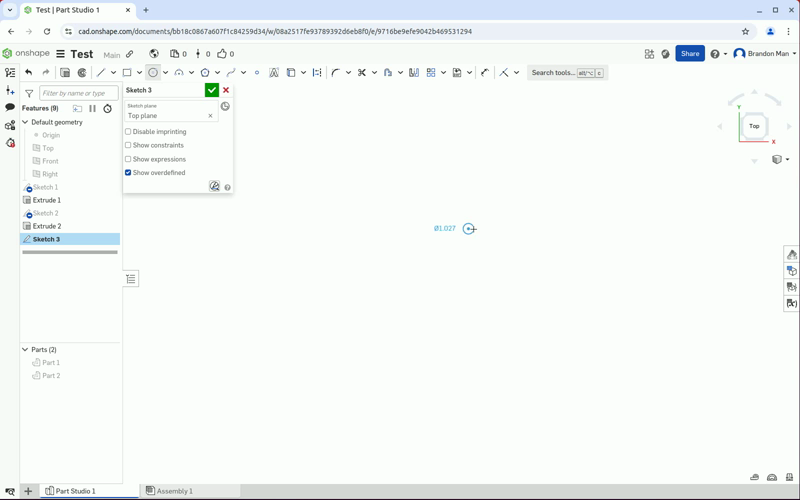
scroll(6)
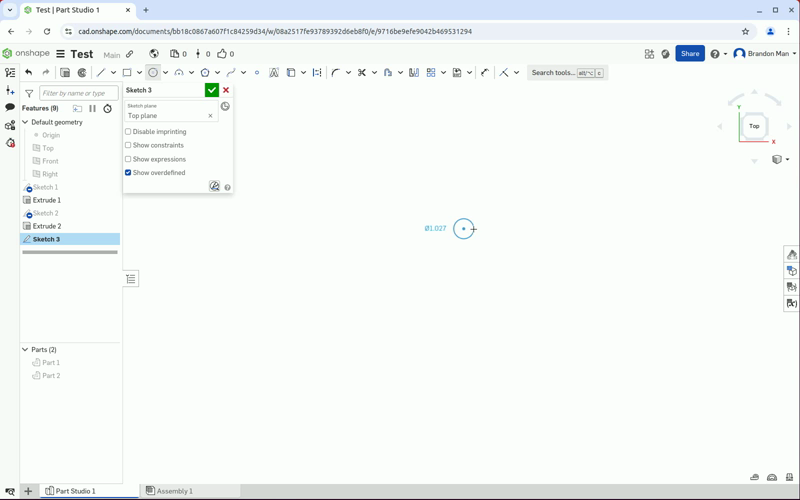
scroll(6)
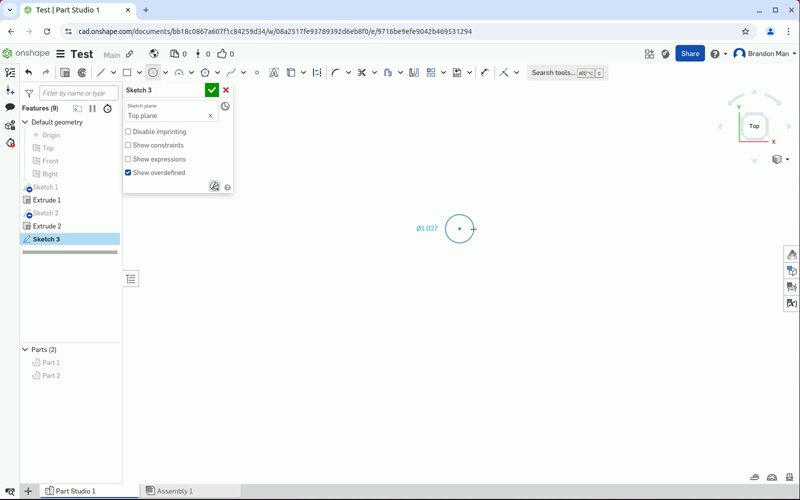
scroll(6)
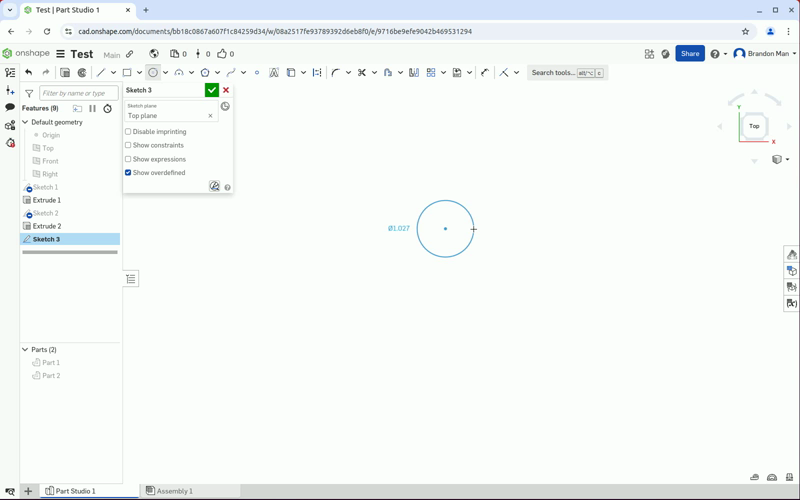
click(473, 228)
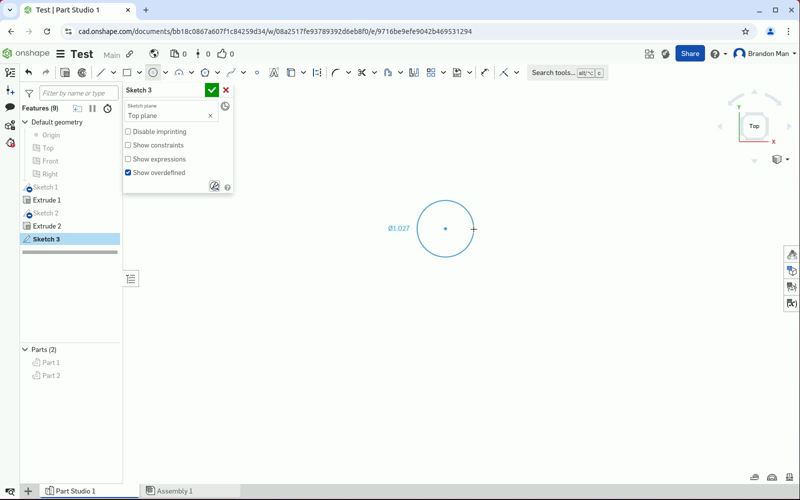
scroll(-6)
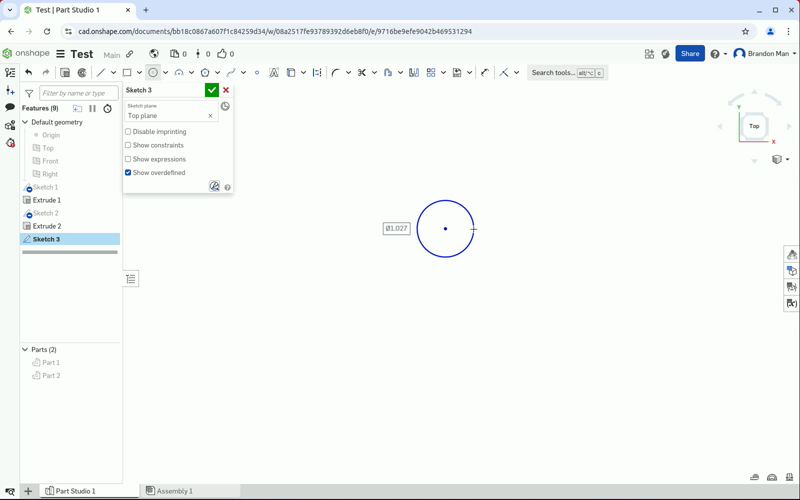
scroll(-6)
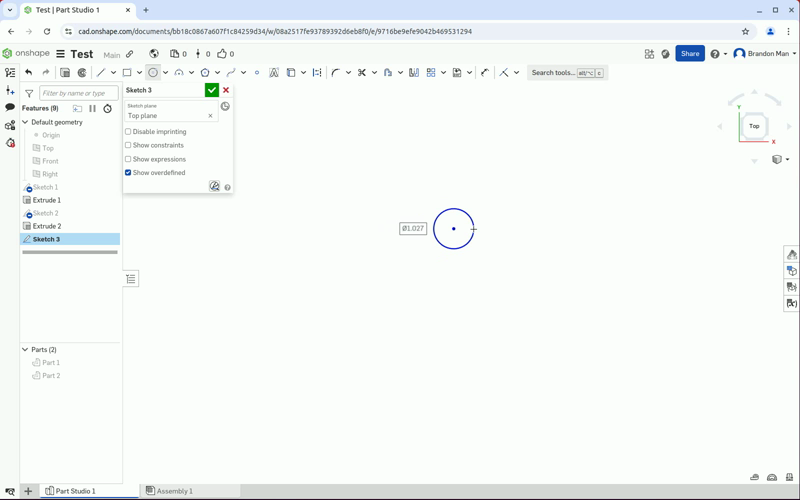
scroll(-6)
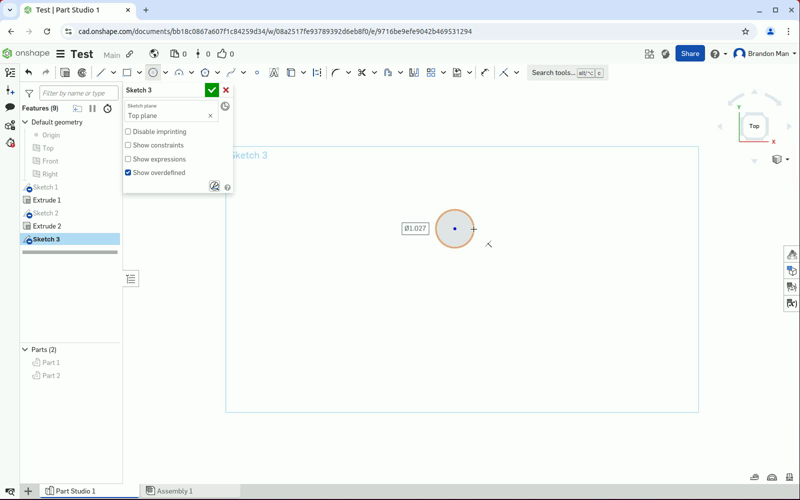
scroll(-6)
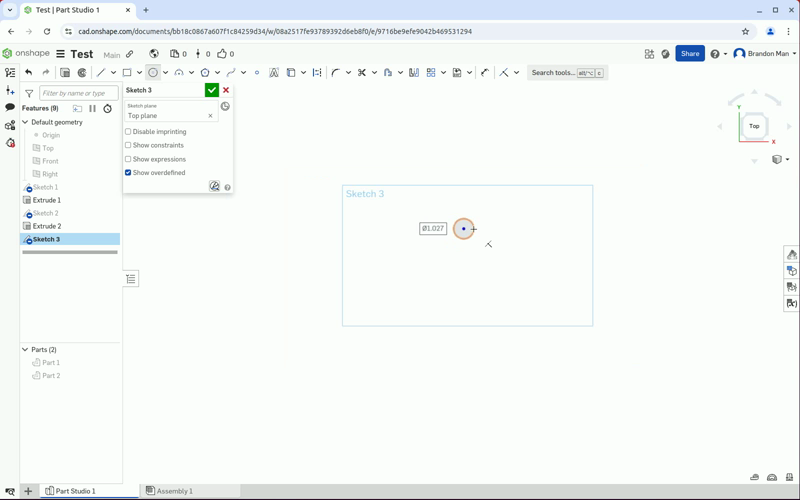
scroll(-6)
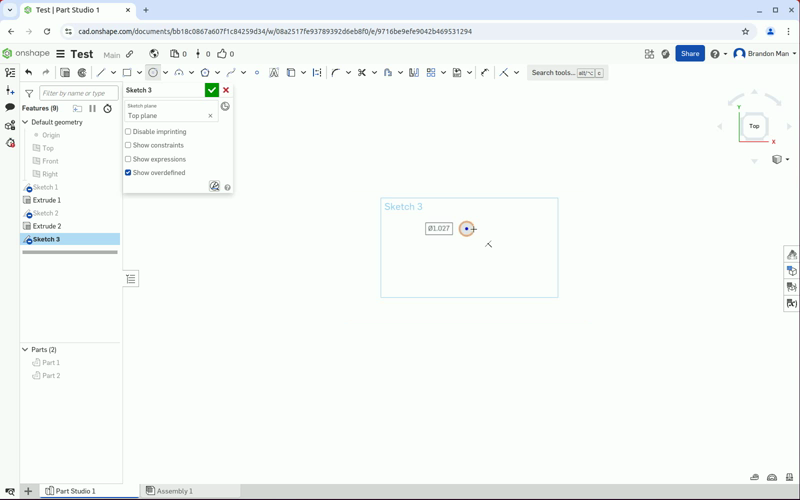
scroll(-6)
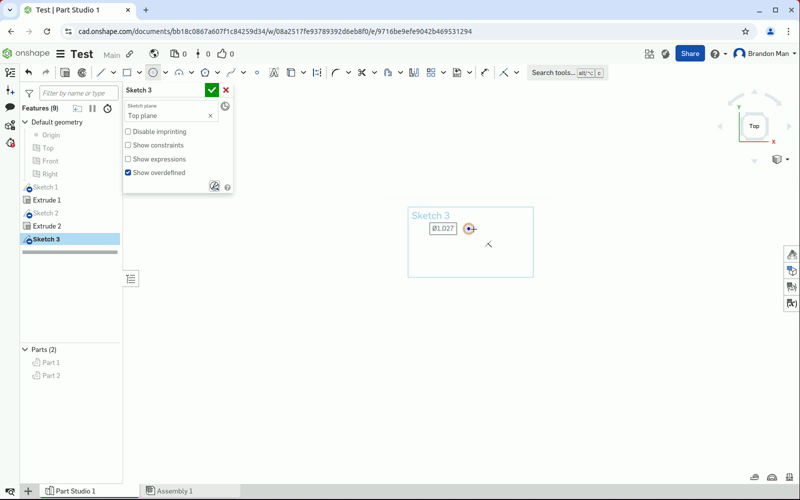
scroll(-6)
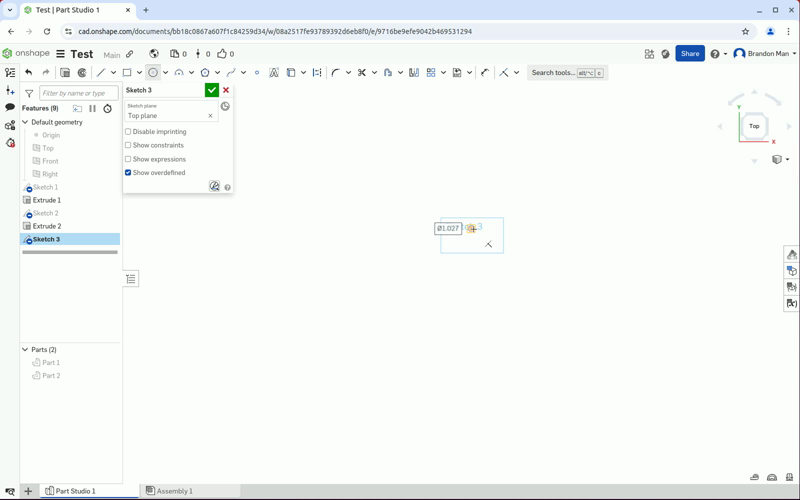
key(esc)
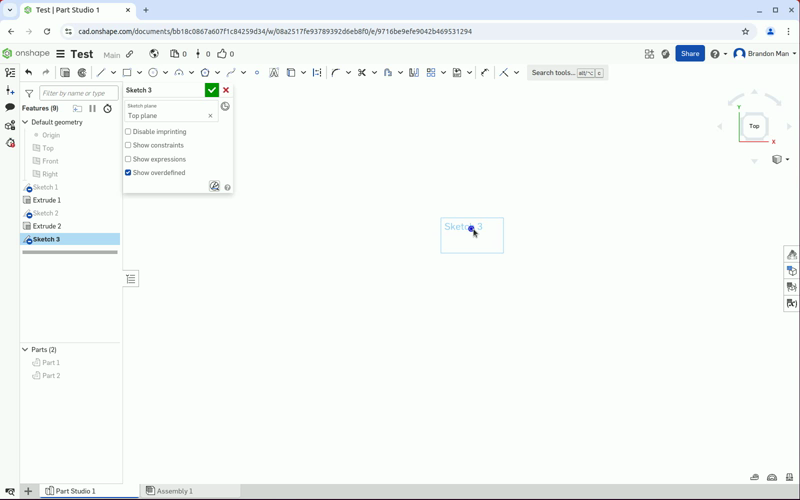
mouse_move(473, 229)
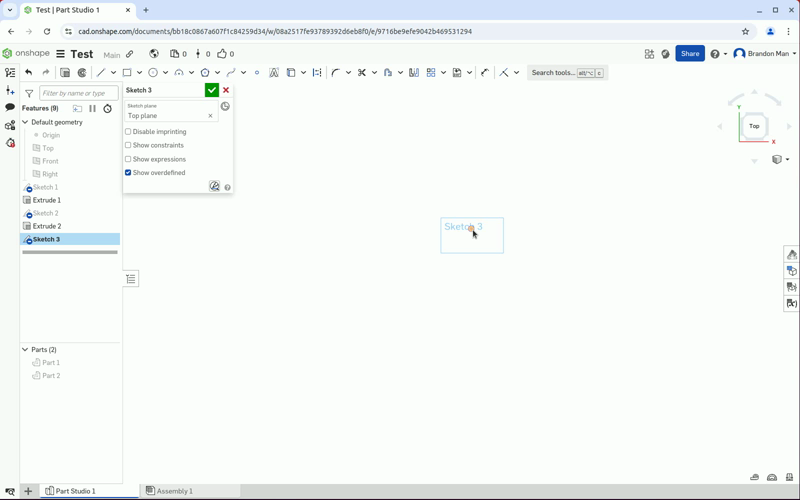
scroll(6)
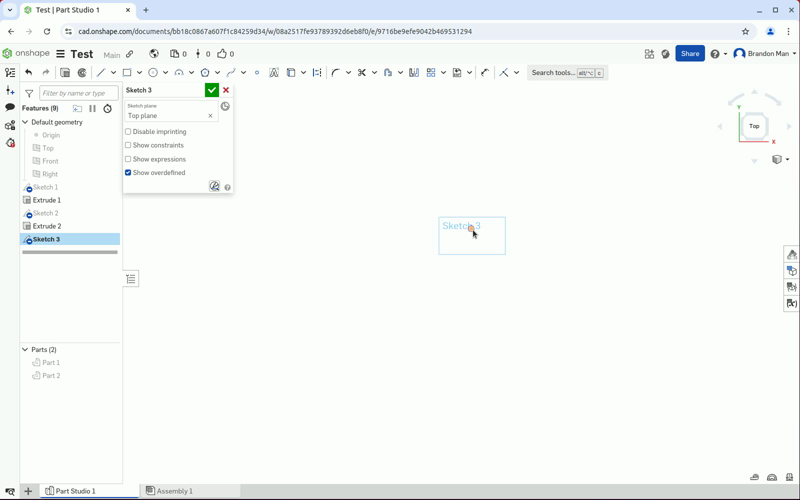
scroll(6)
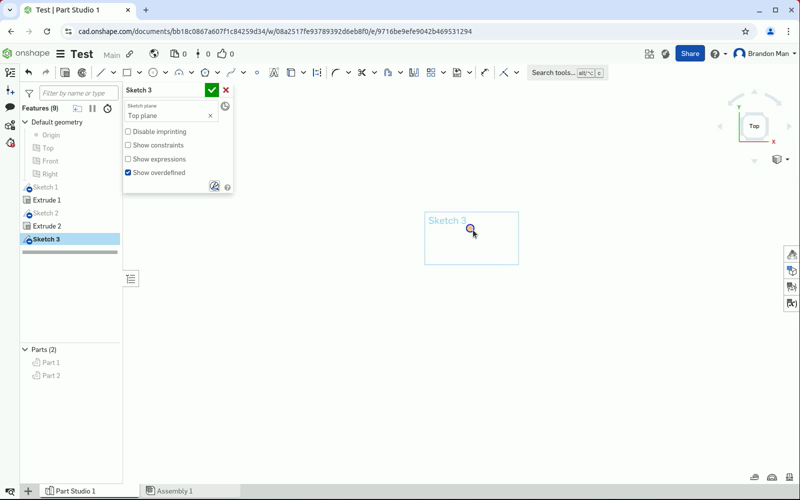
scroll(6)
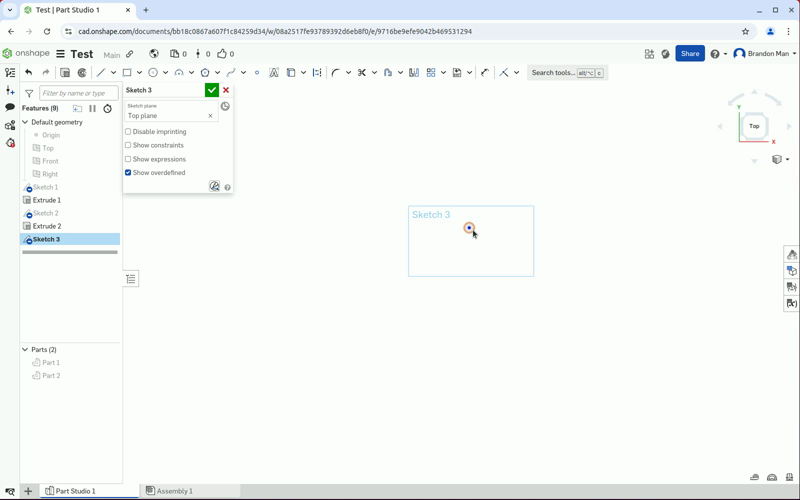
scroll(6)
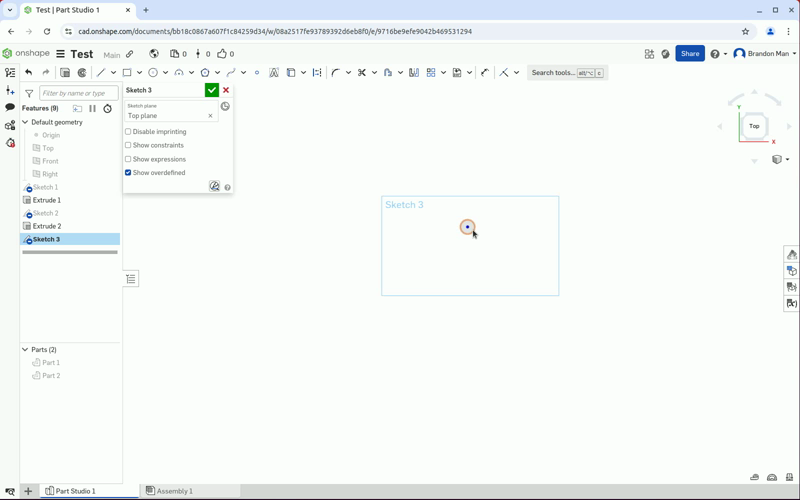
scroll(6)
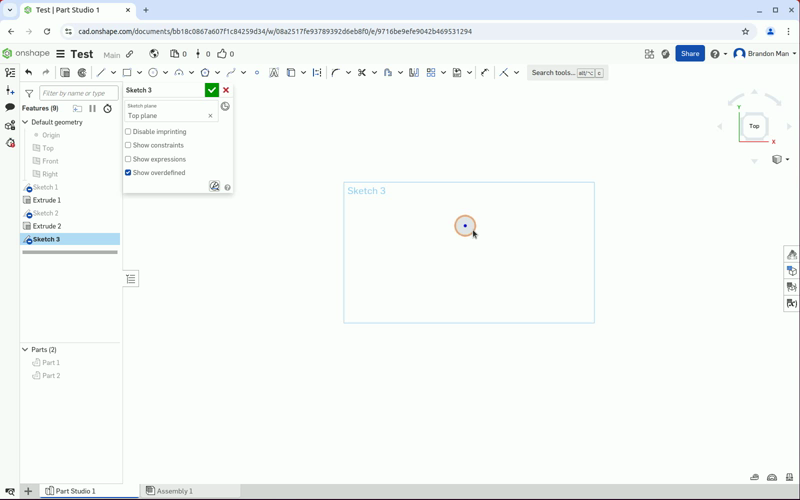
scroll(6)
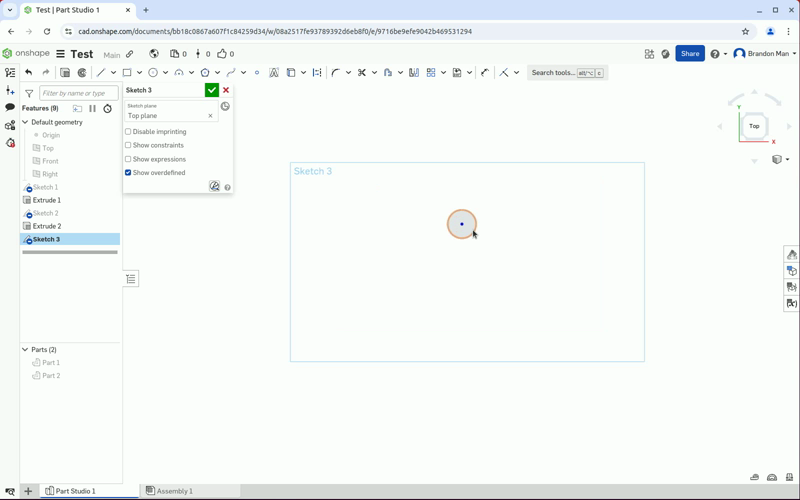
scroll(6)
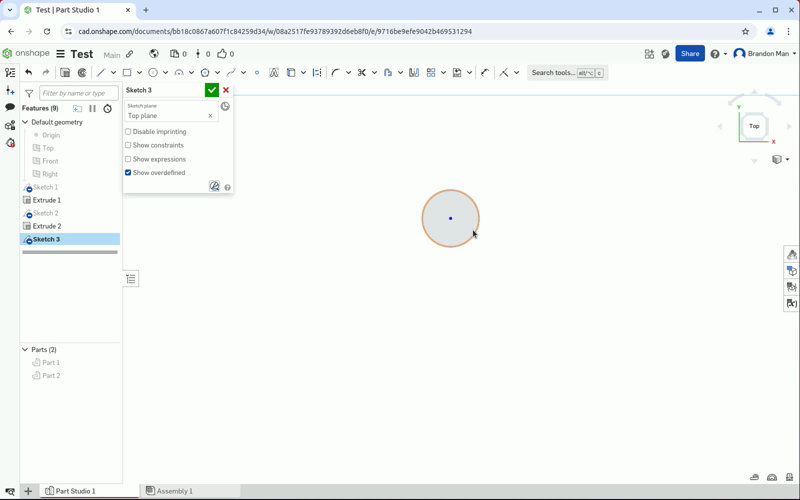
click(473, 229)
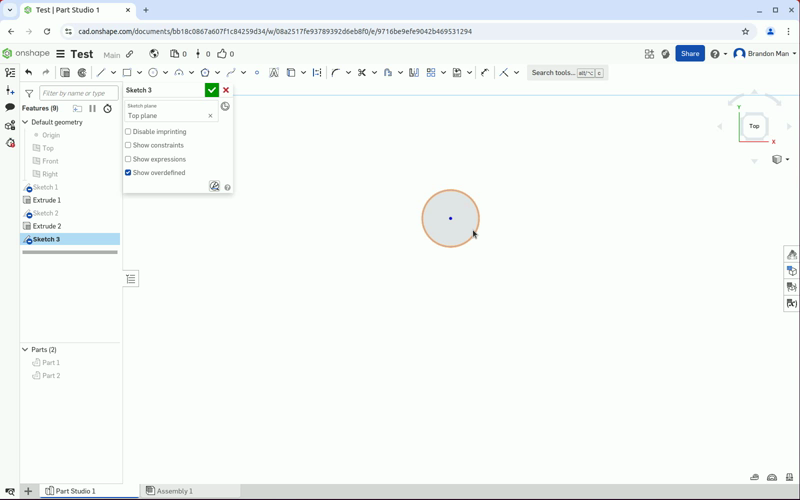
scroll(-6)
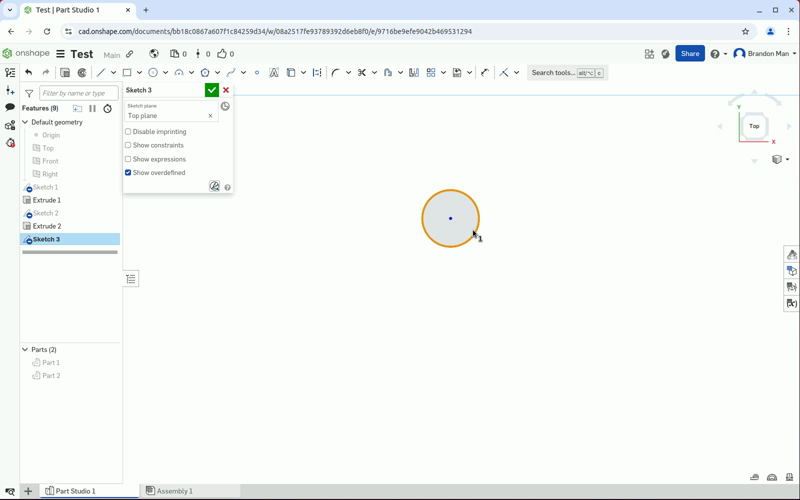
scroll(-6)
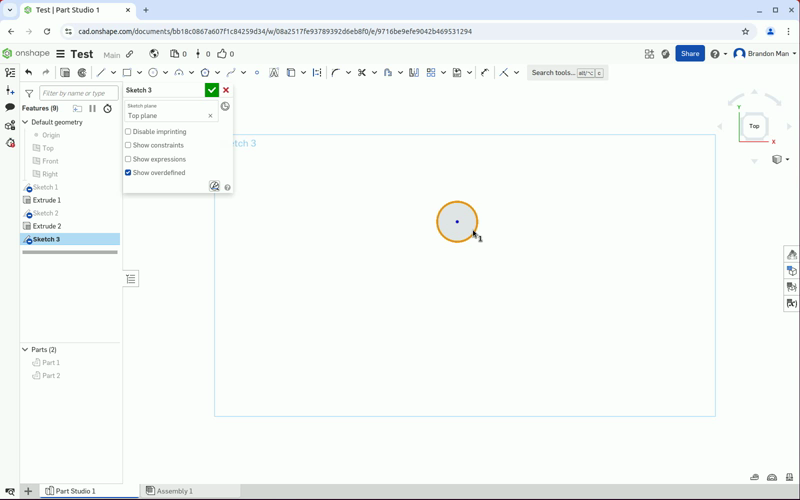
scroll(-6)
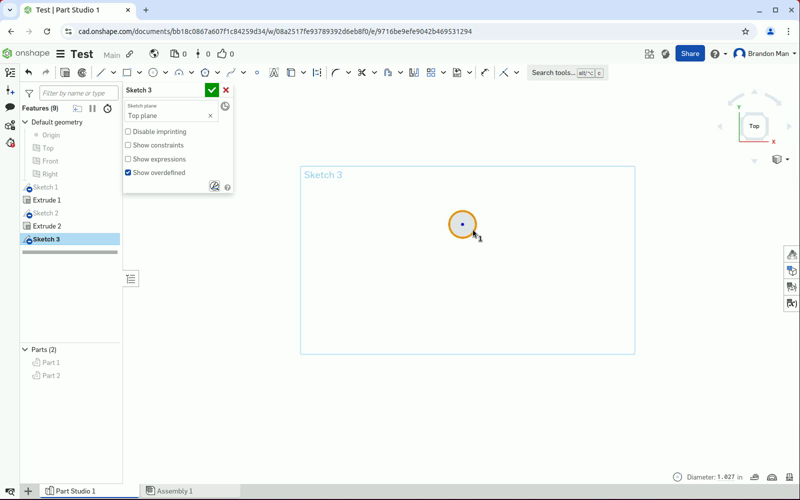
scroll(-6)
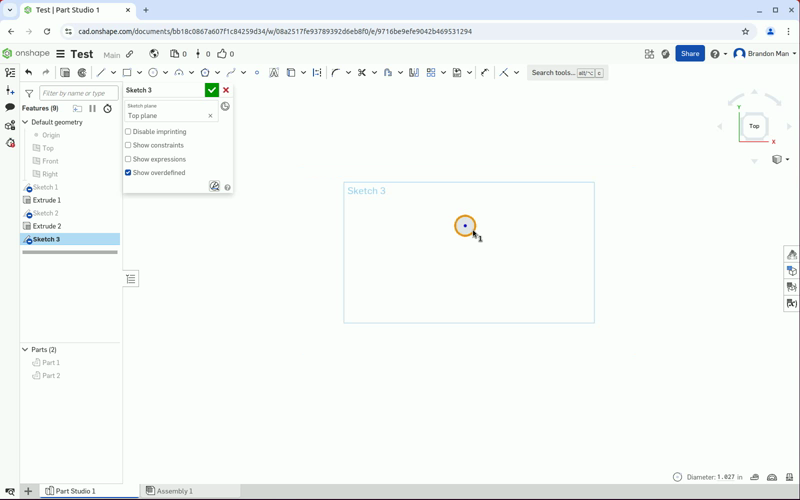
scroll(-6)
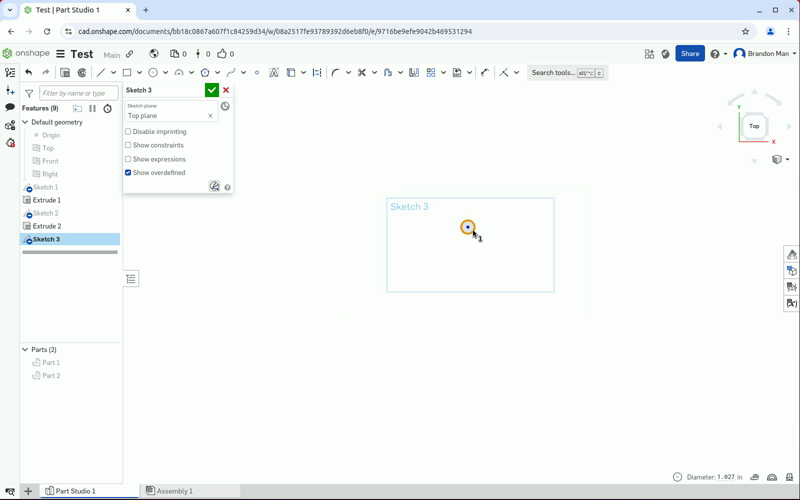
scroll(-6)
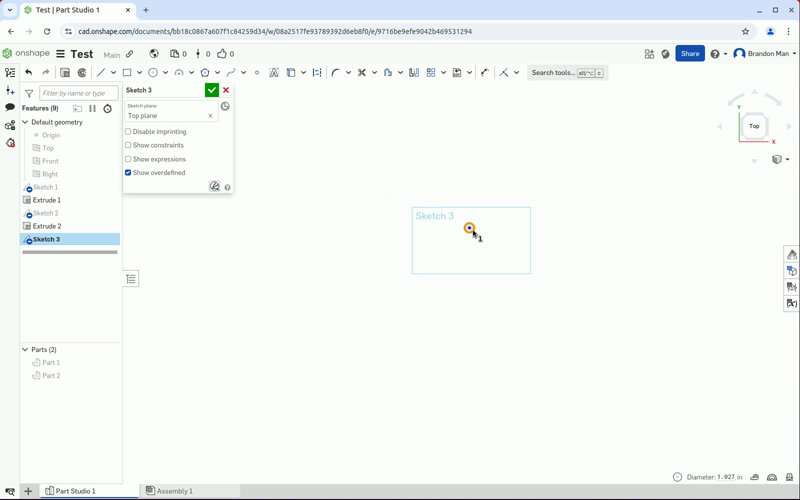
scroll(-6)
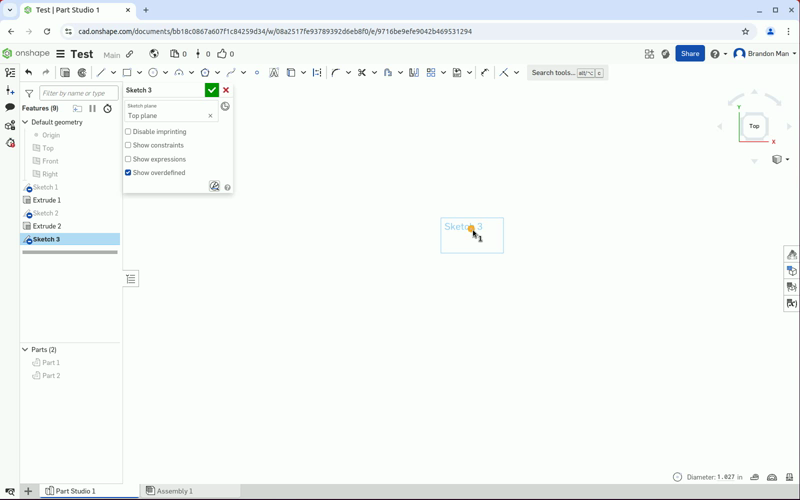
mouse_move(73, 352)
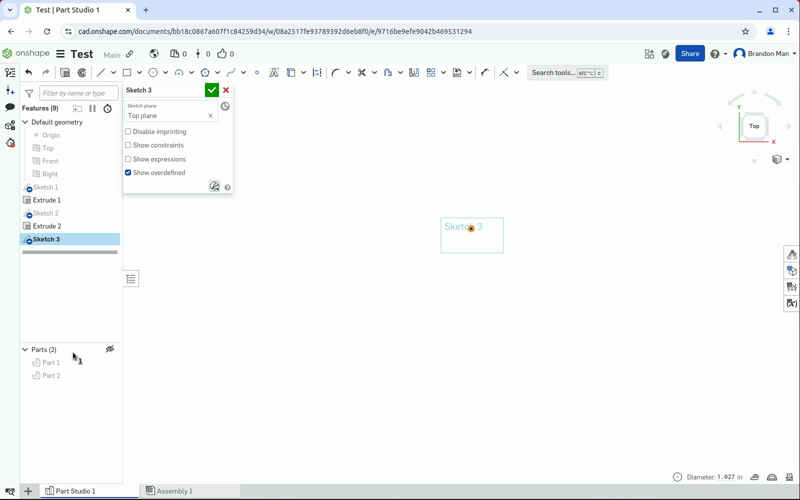
key(shift+y)
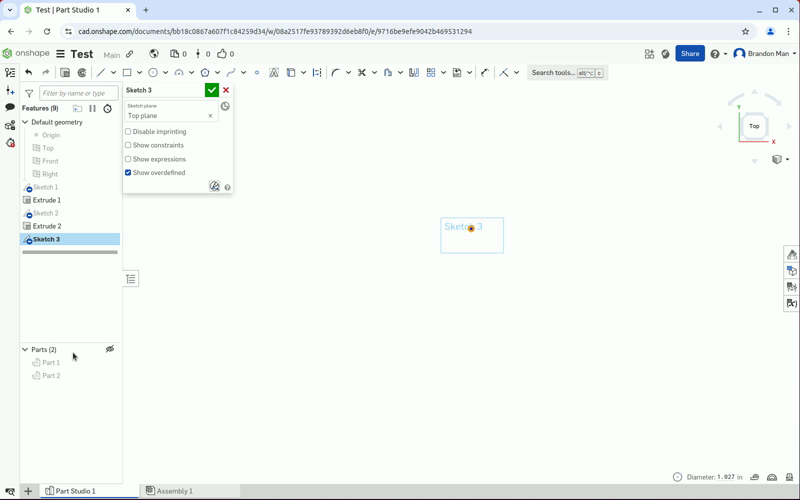
key(shift+e)
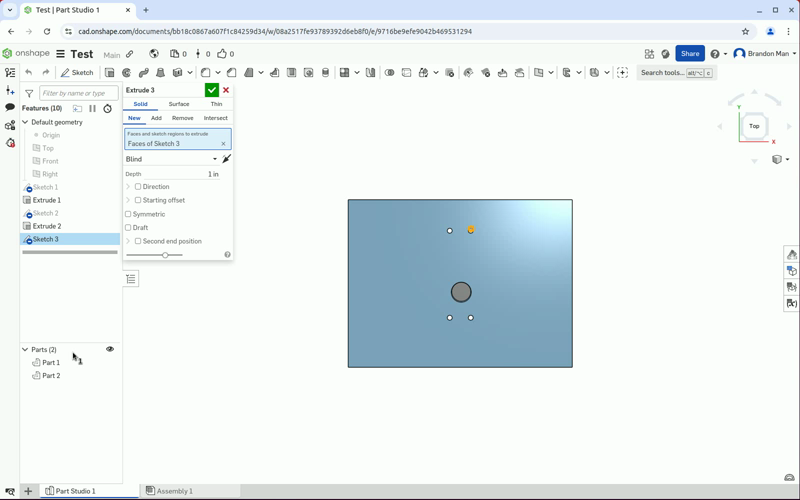
mouse_move(143, 106)
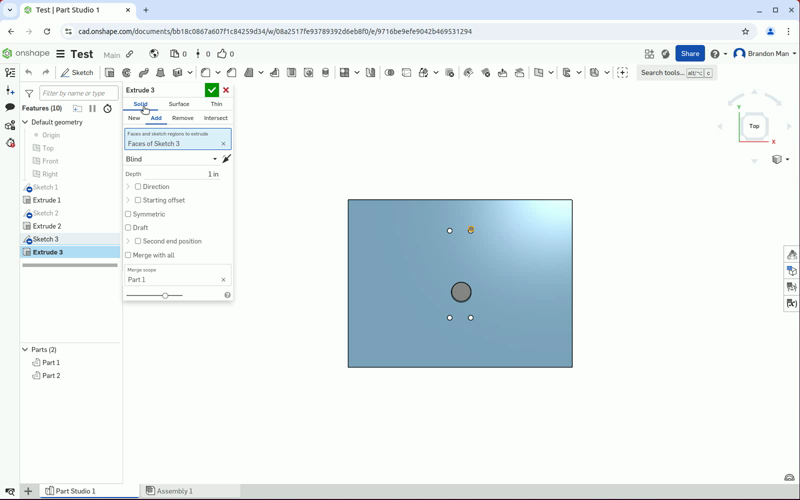
click(143, 106)
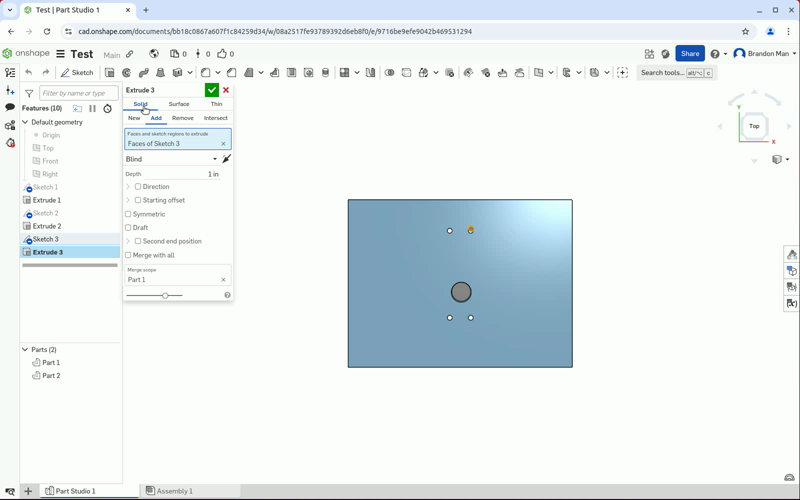
mouse_move(137, 120)
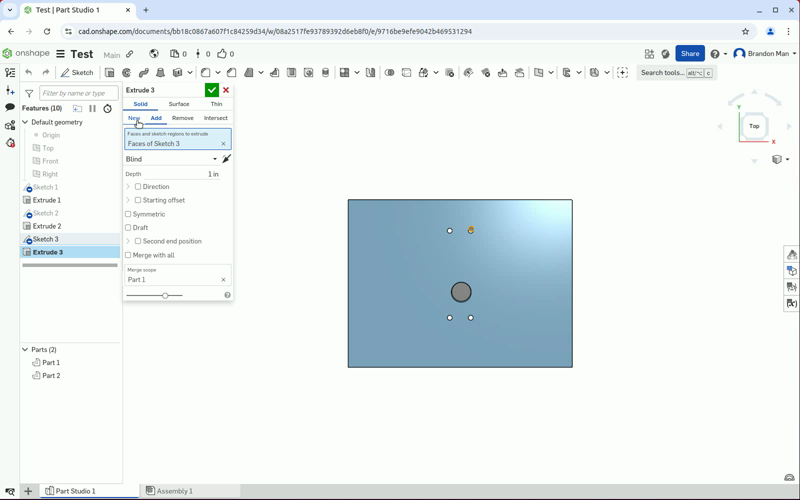
click(137, 120)
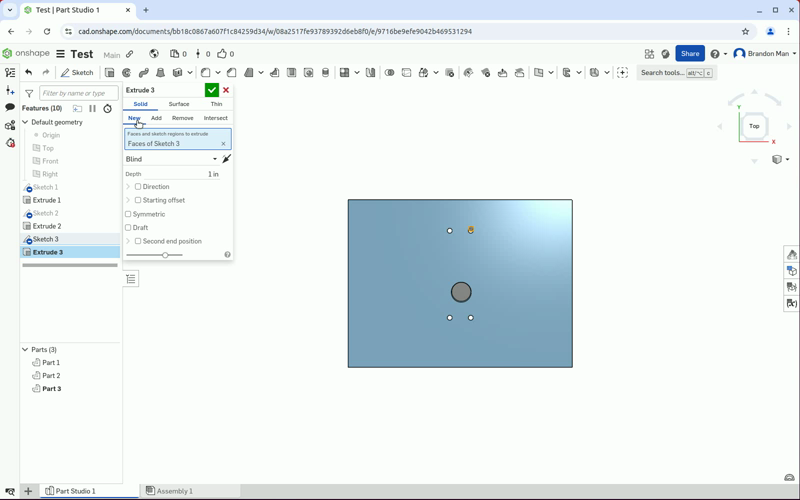
key(tab, 4)
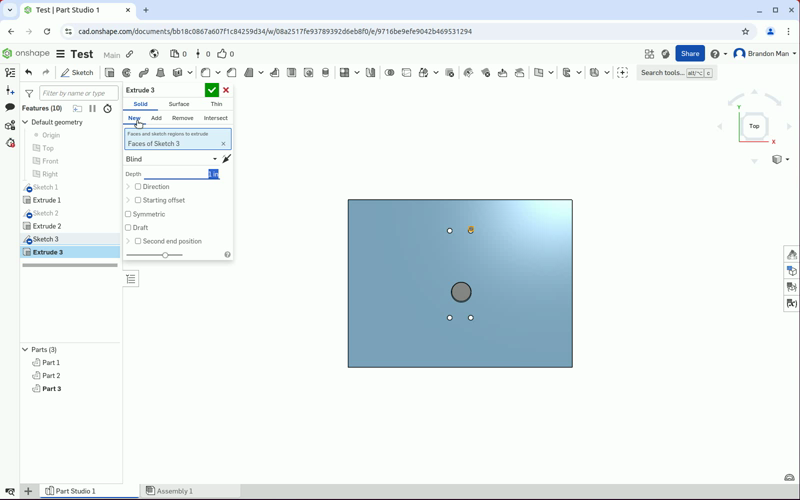
text(1.204)
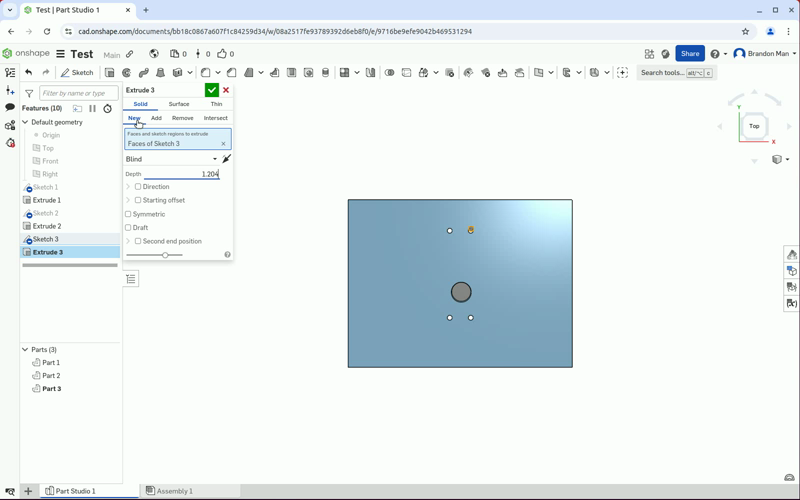
key(enter)
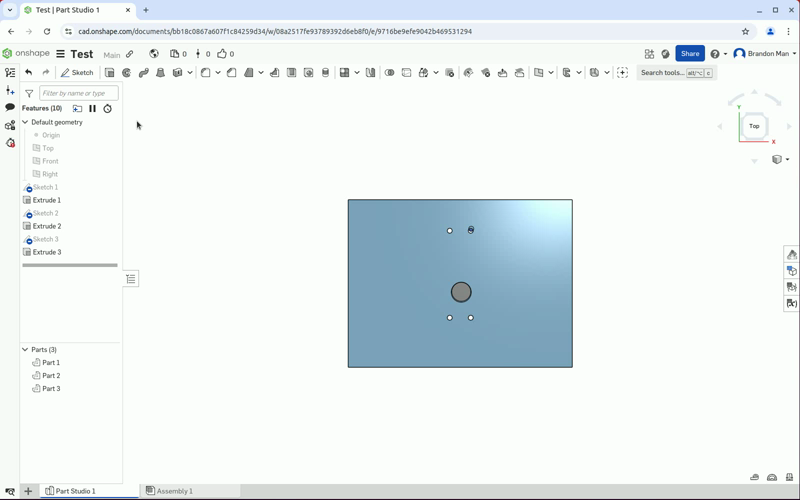
key(shift+h)
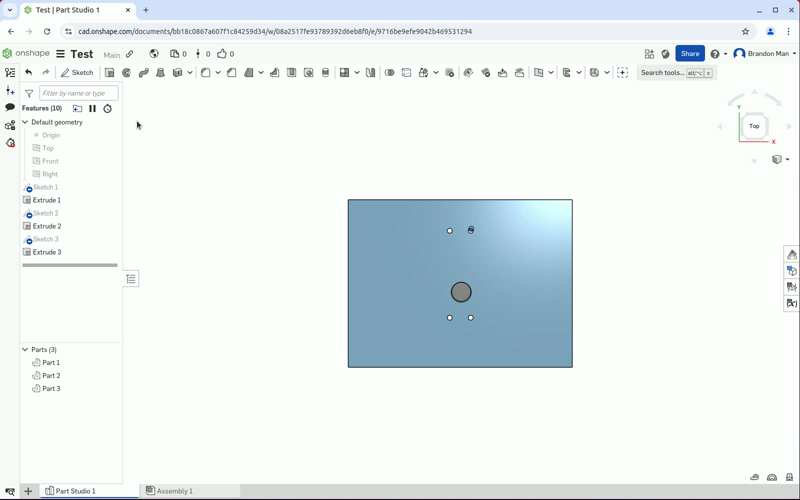
key(shift+h)
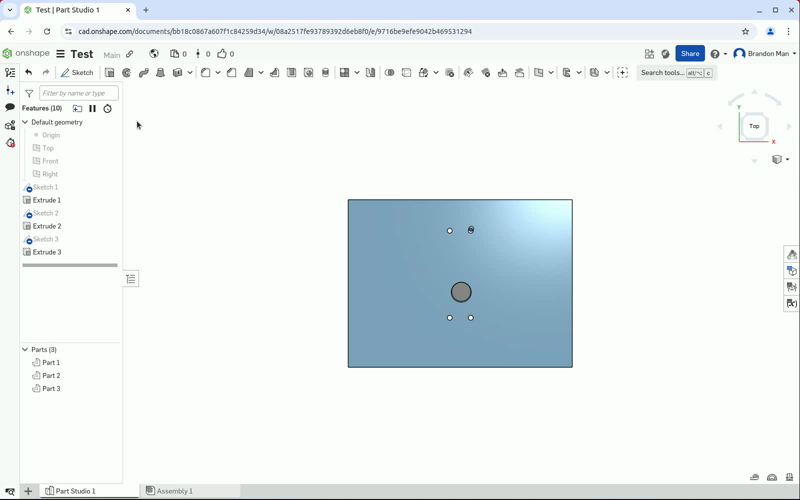
mouse_move(73, 189)
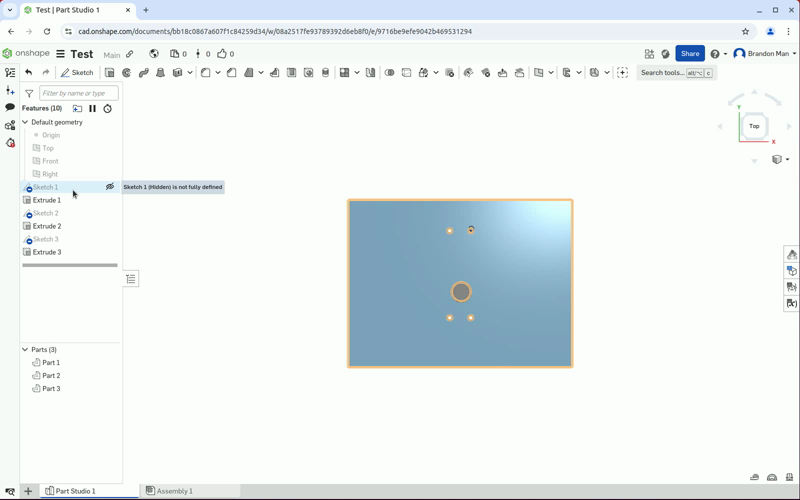
click(73, 189)
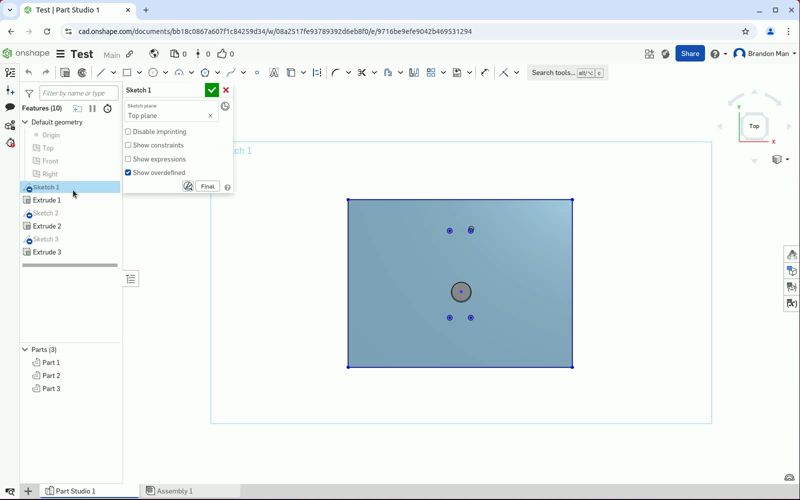
mouse_move(229, 92)
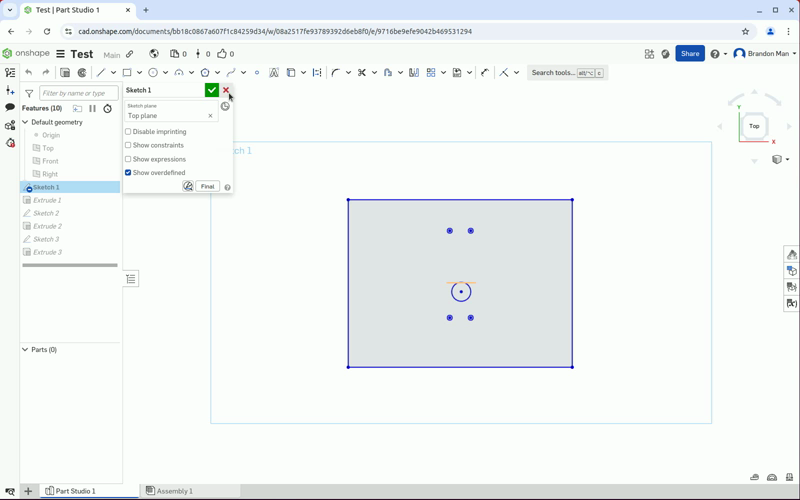
click(229, 92)
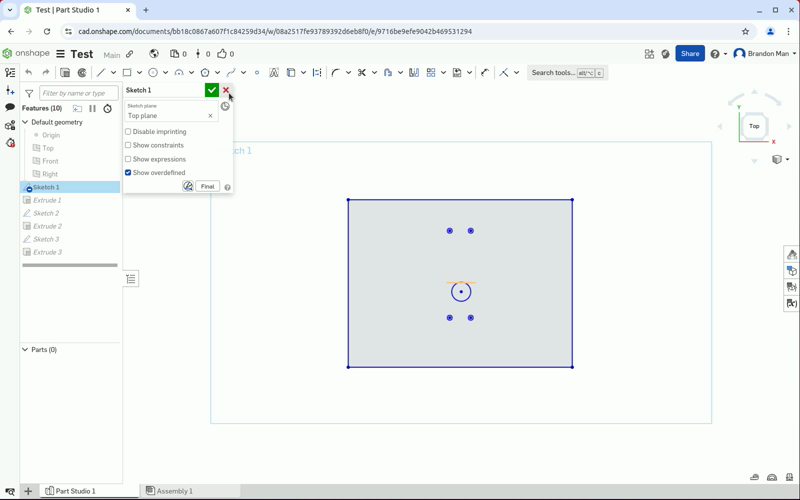
key(shift+s)
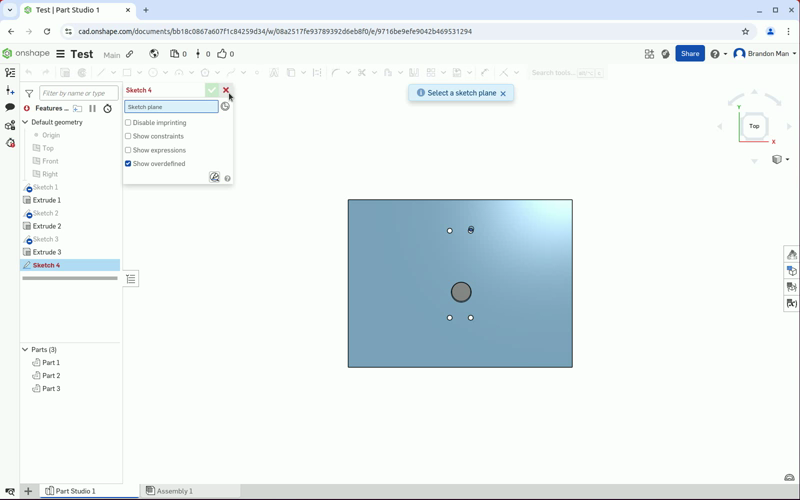
mouse_move(73, 150)
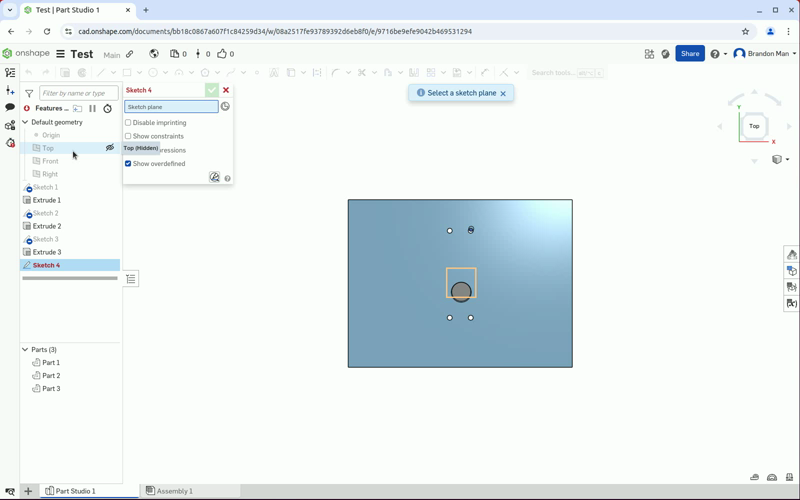
click(73, 150)
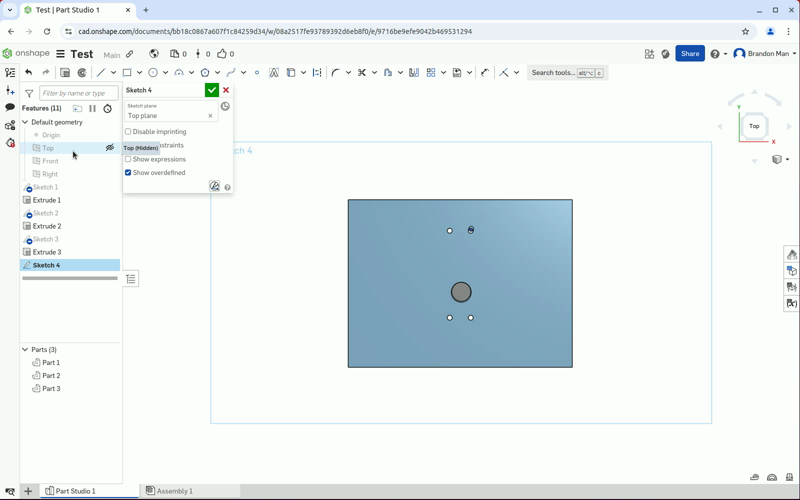
mouse_move(73, 352)
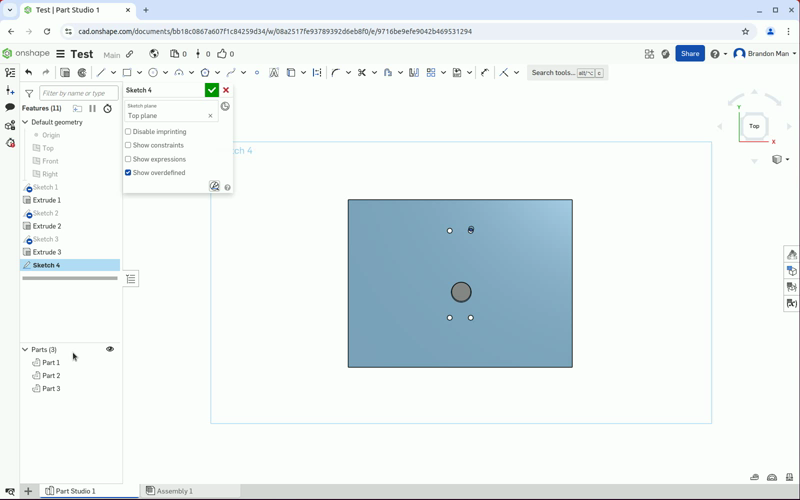
key(y)
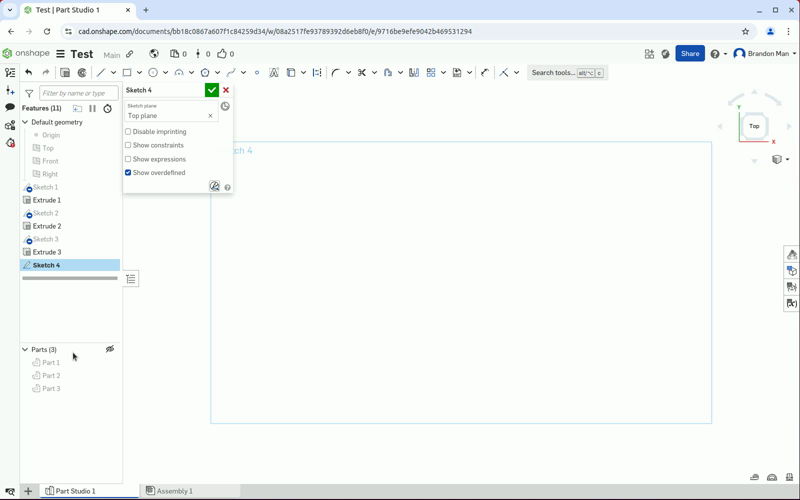
key(c)
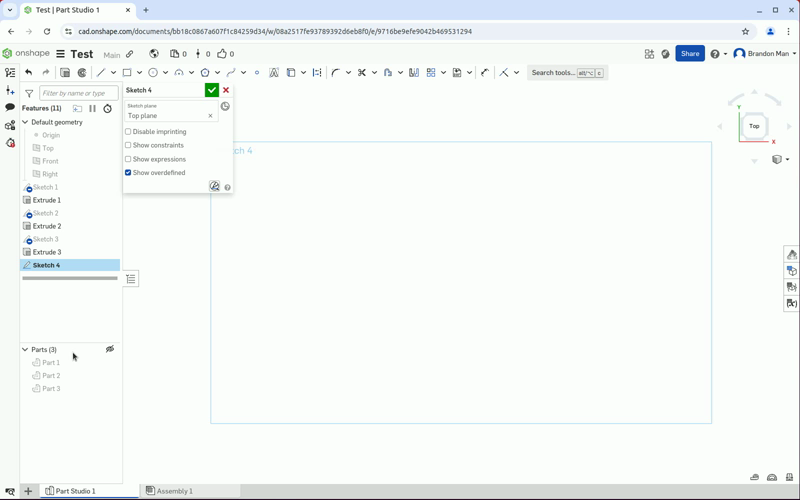
key_down(shift)
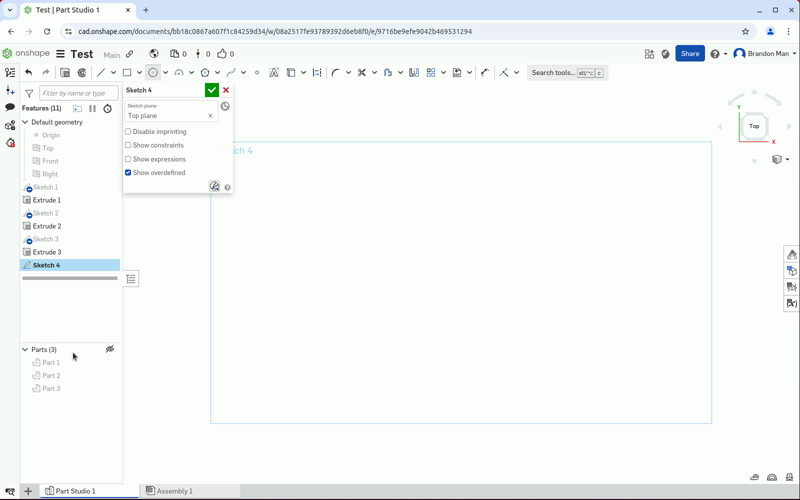
mouse_move(451, 228)
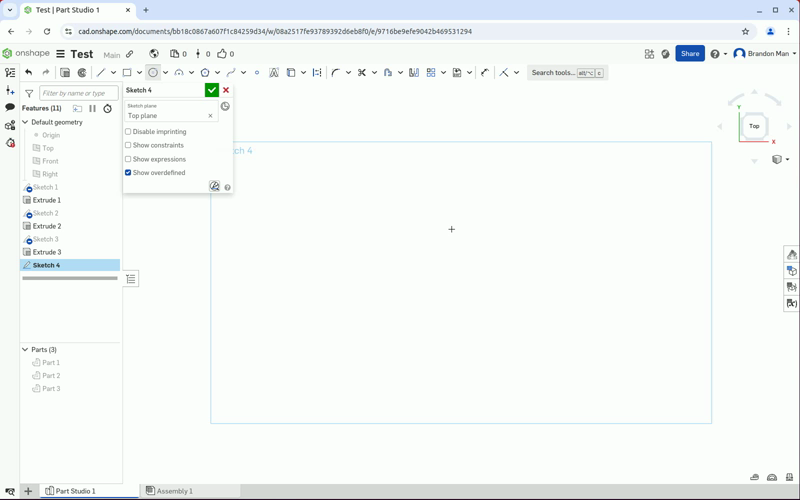
click(451, 228)
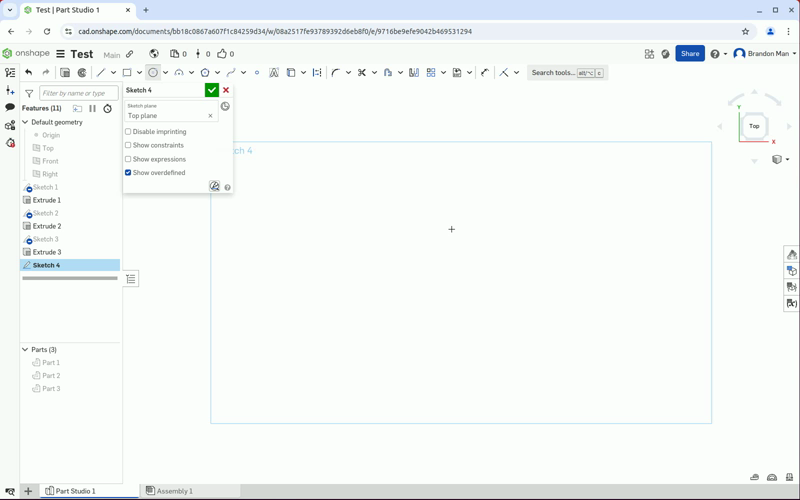
key_up(shift)
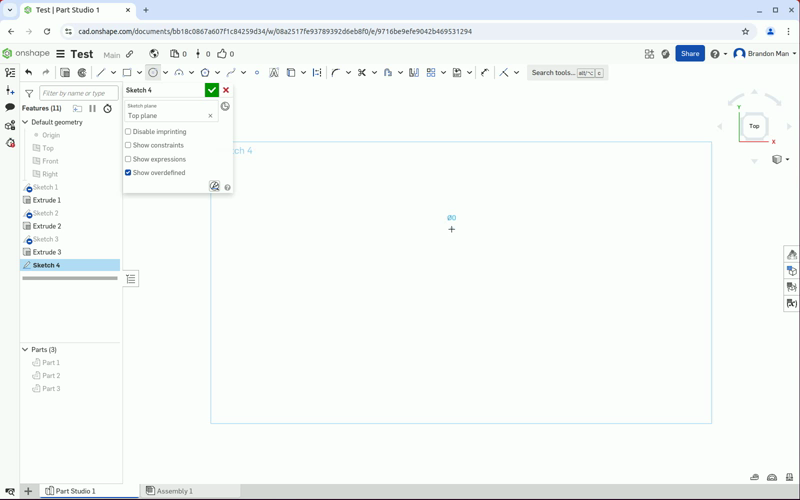
mouse_move(453, 228)
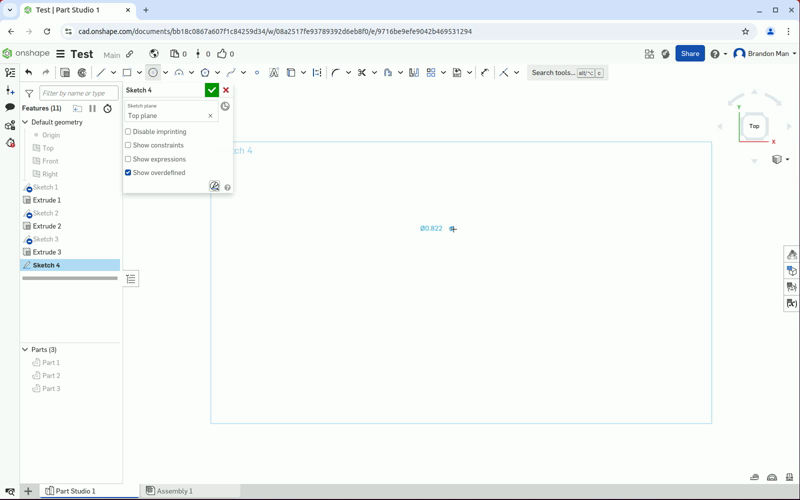
scroll(6)
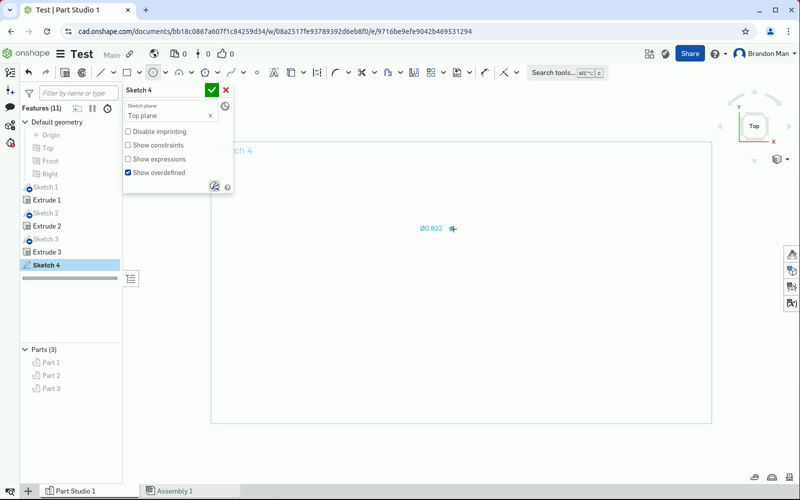
scroll(6)
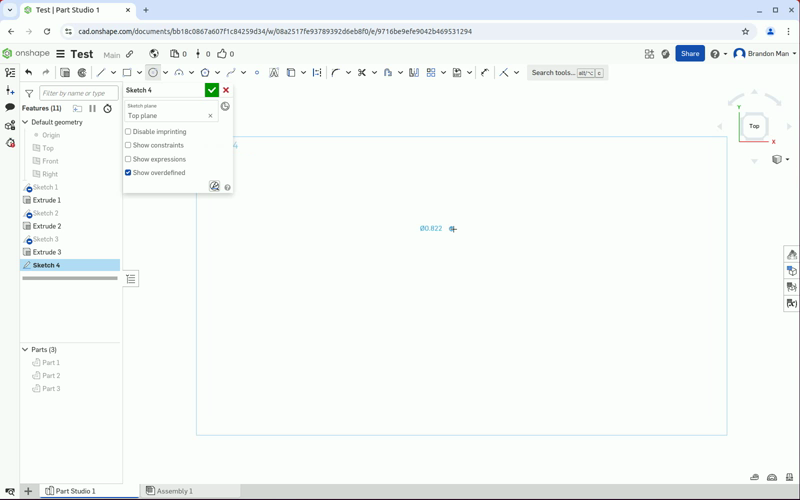
scroll(6)
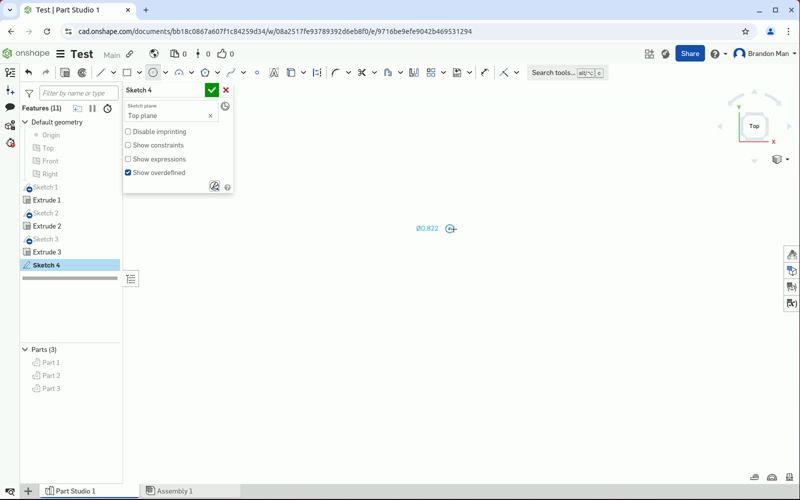
scroll(6)
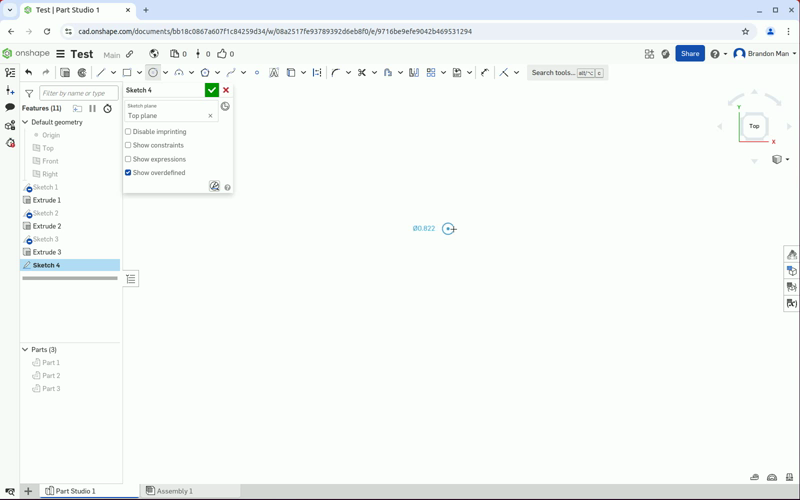
scroll(6)
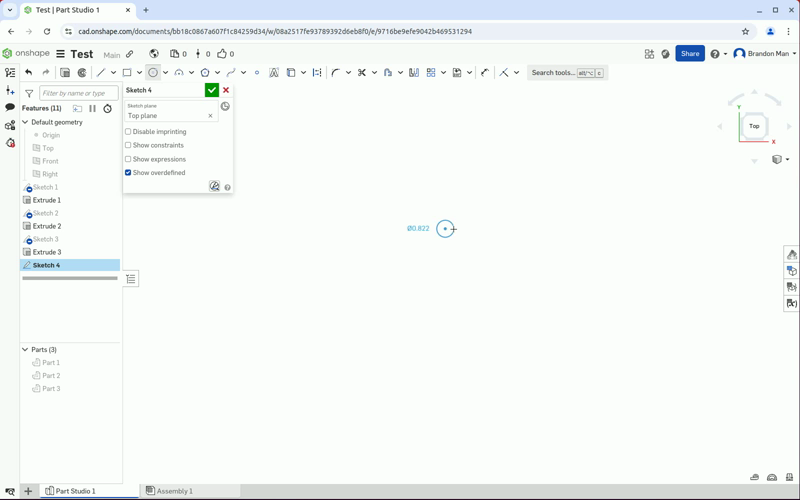
scroll(6)
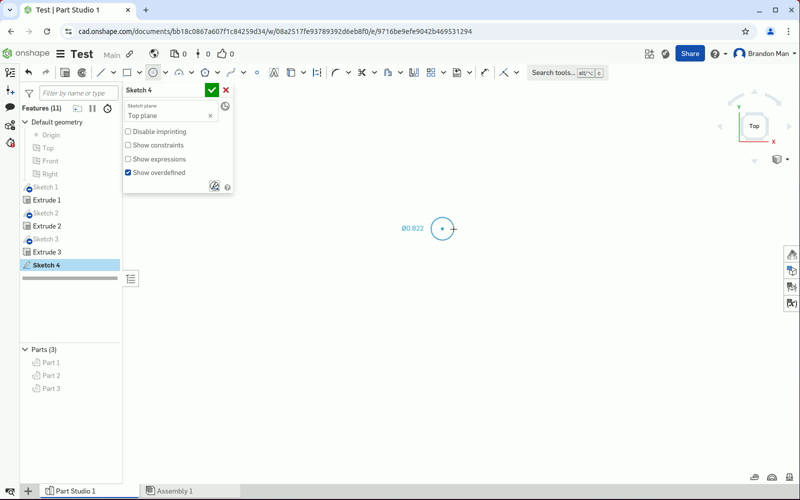
scroll(6)
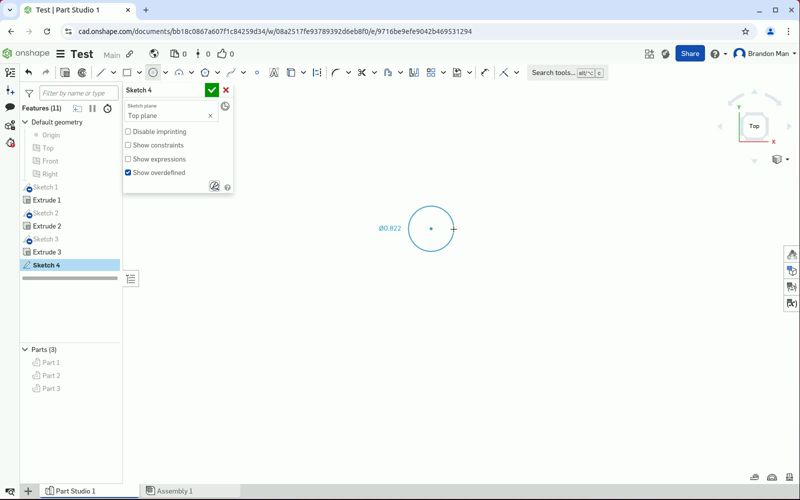
click(453, 228)
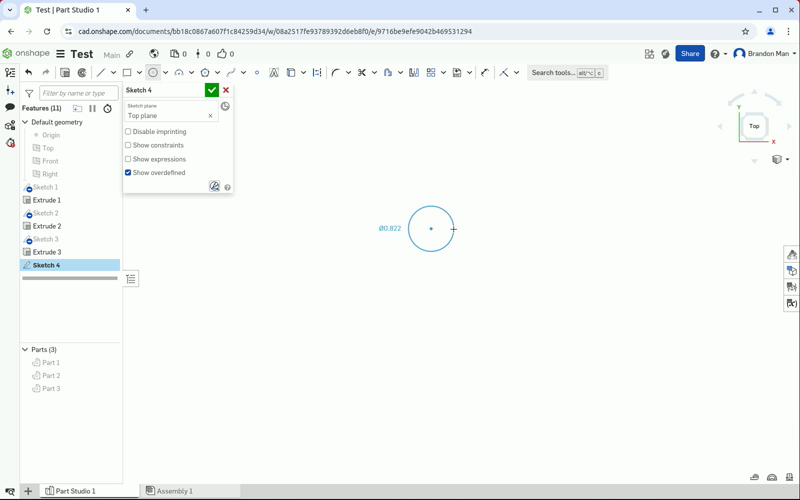
scroll(-6)
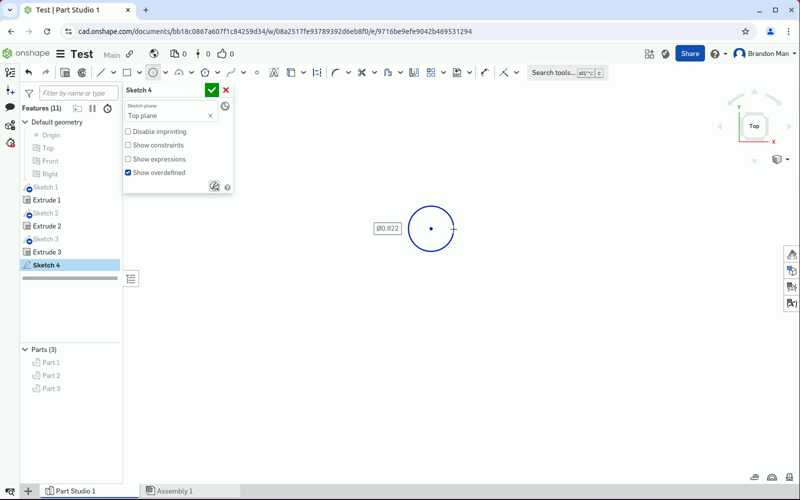
scroll(-6)
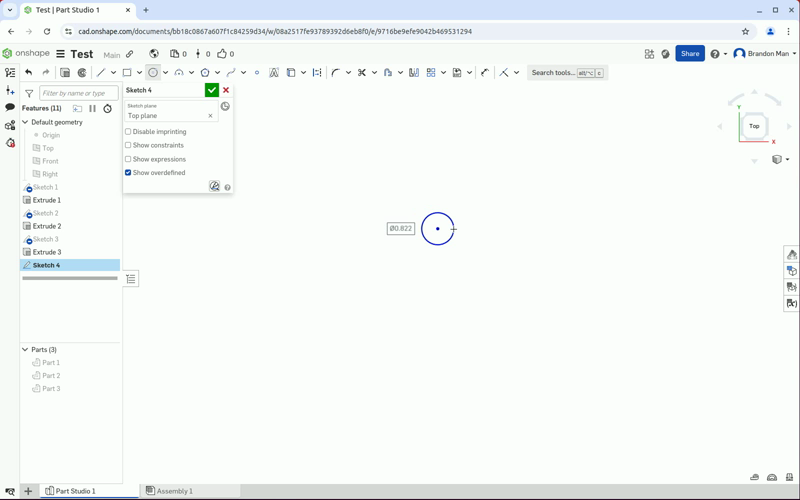
scroll(-6)
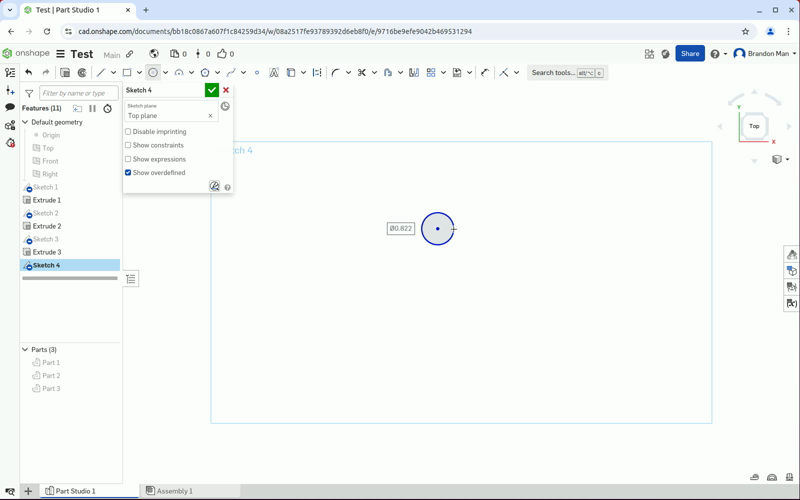
scroll(-6)
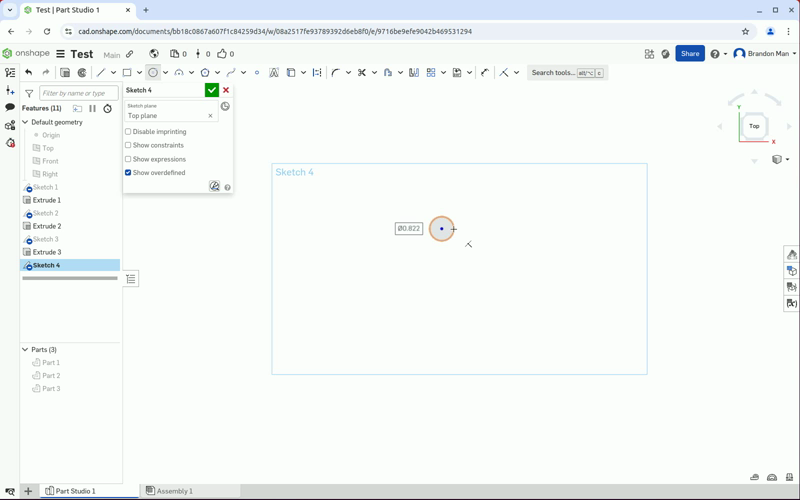
scroll(-6)
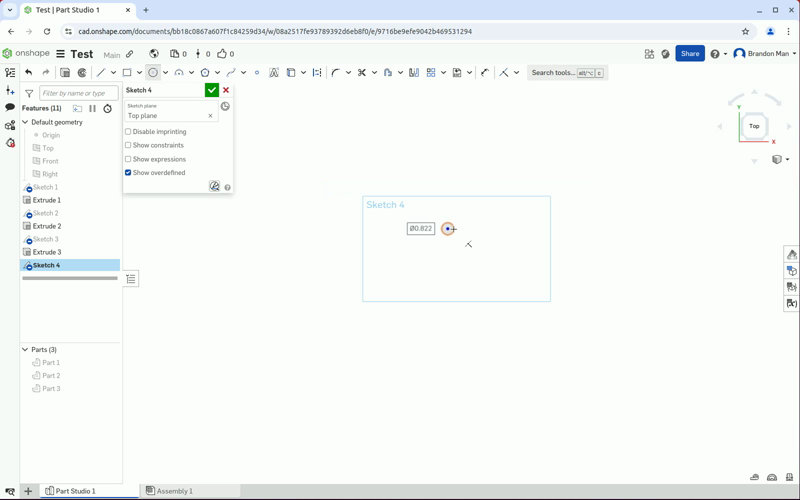
scroll(-6)
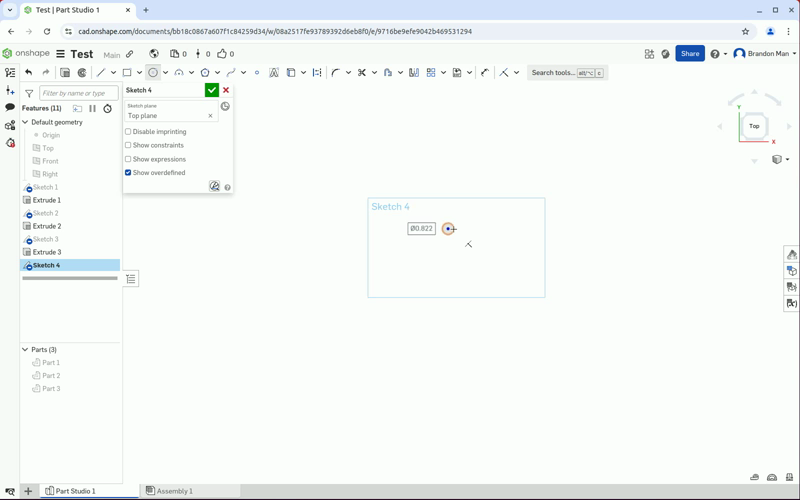
scroll(-6)
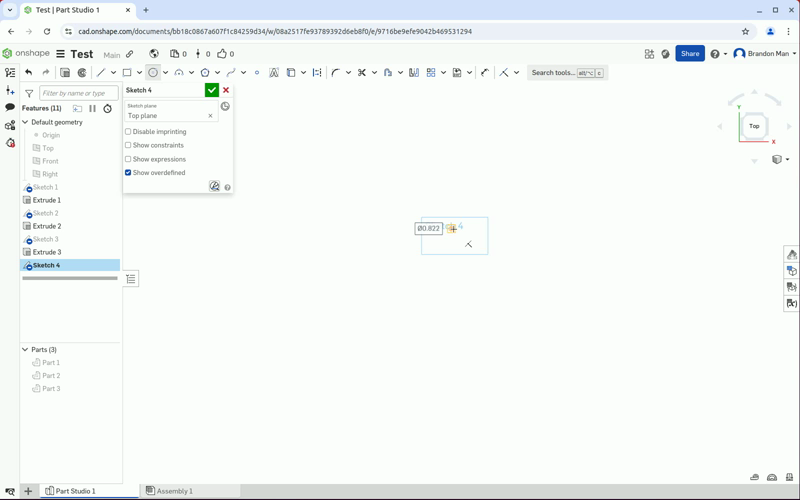
key(esc)
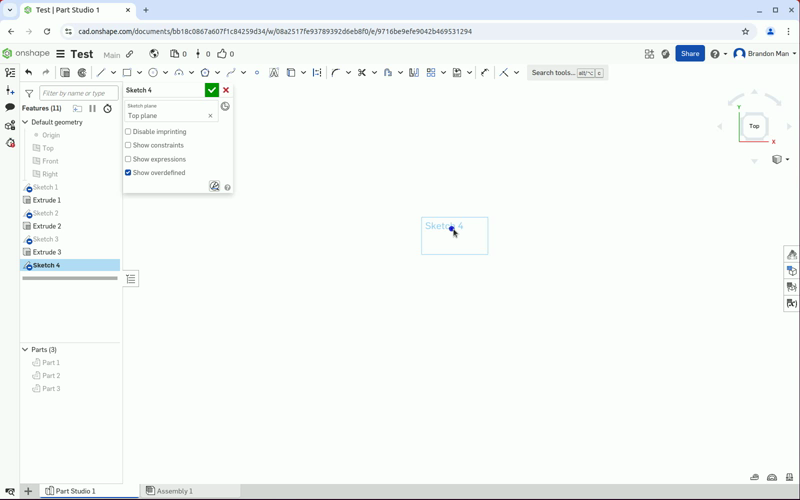
mouse_move(450, 227)
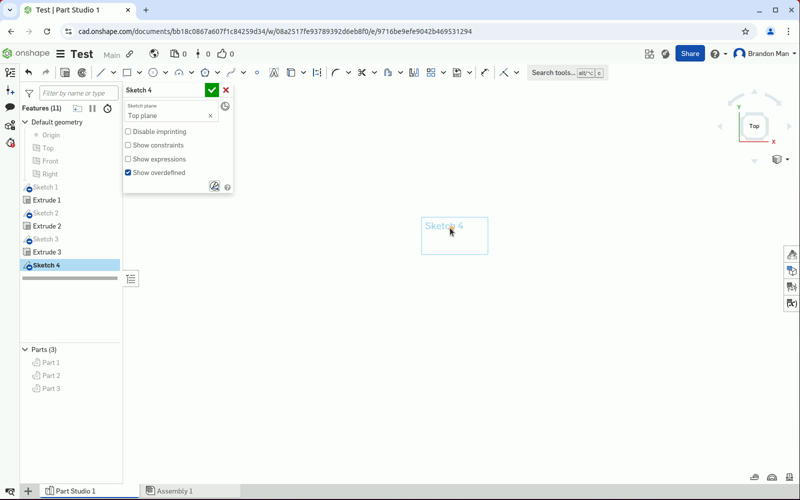
scroll(6)
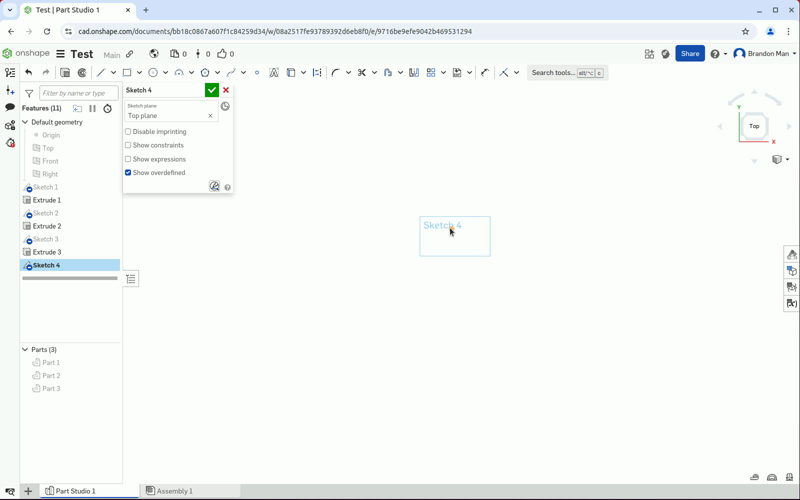
scroll(6)
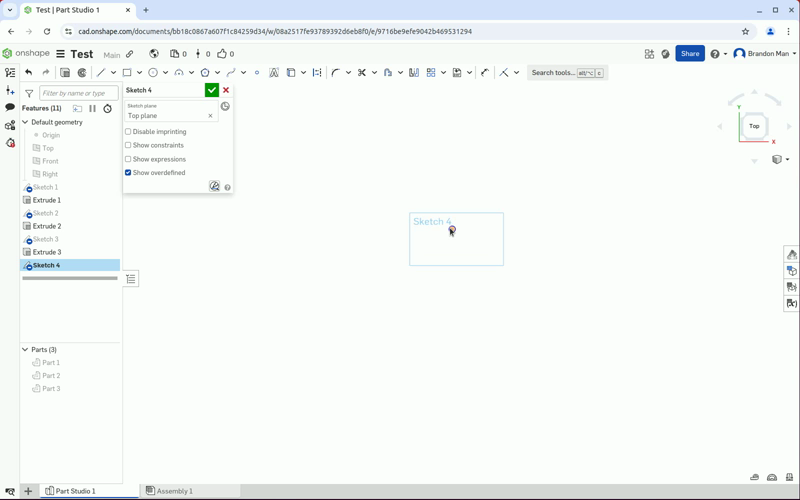
scroll(6)
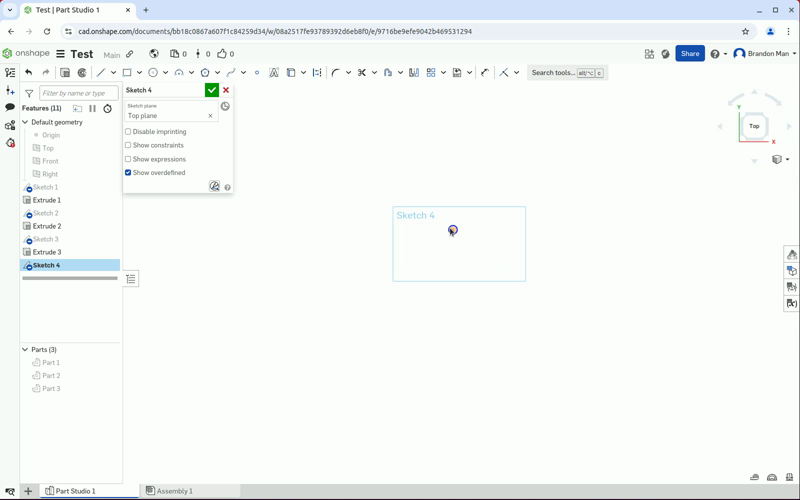
scroll(6)
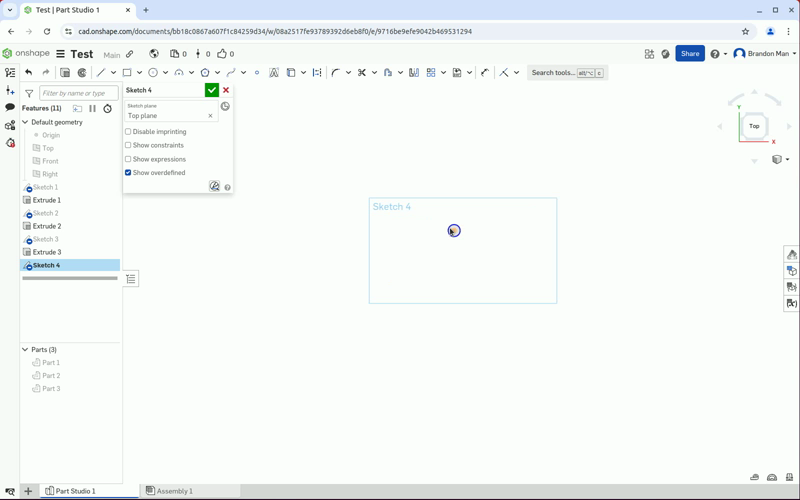
scroll(6)
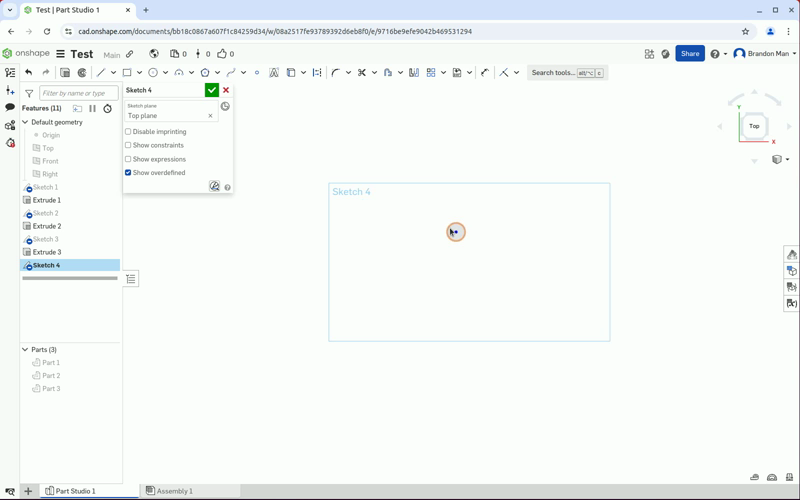
scroll(6)
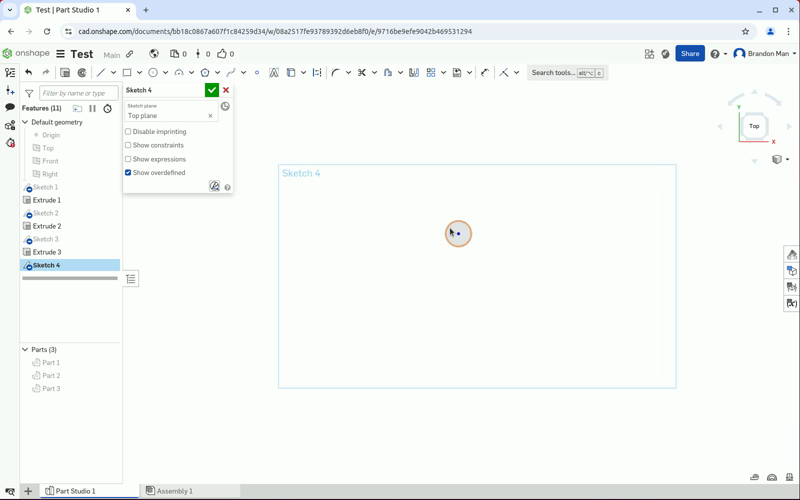
scroll(6)
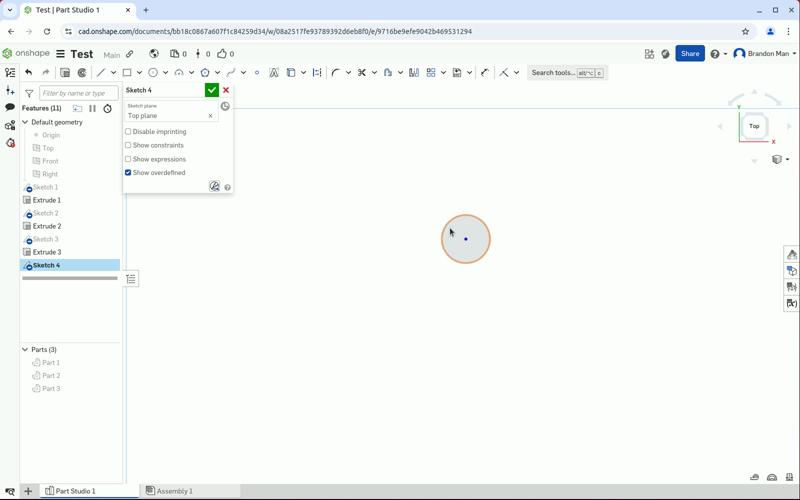
click(450, 227)
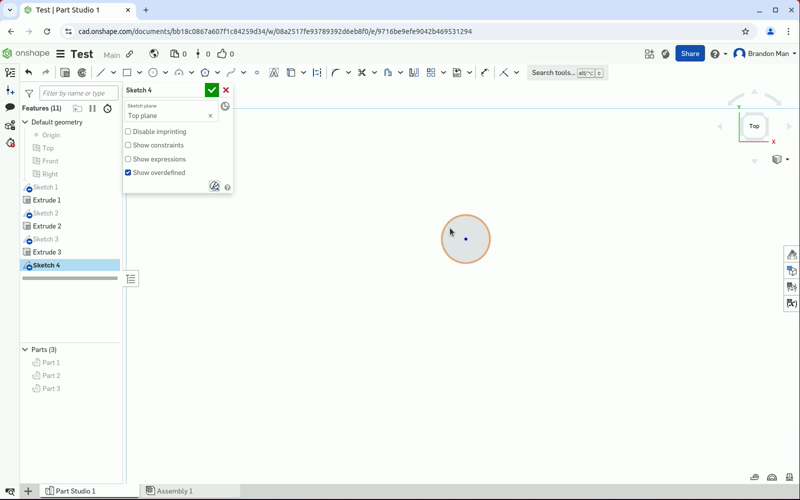
scroll(-6)
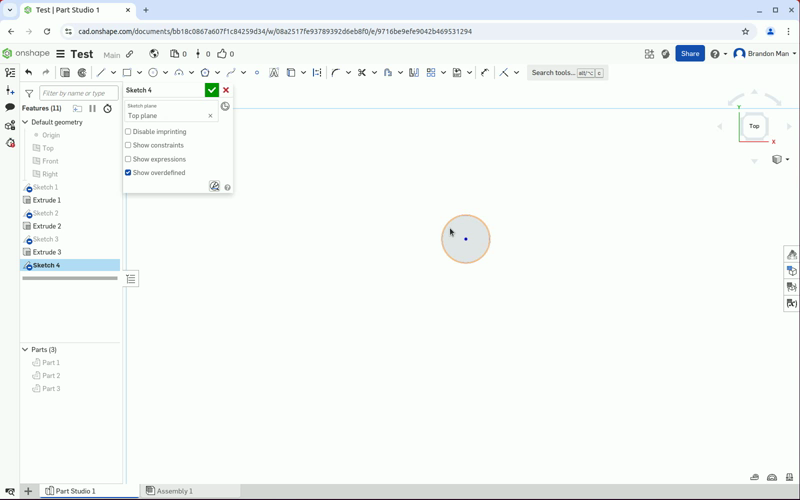
scroll(-6)
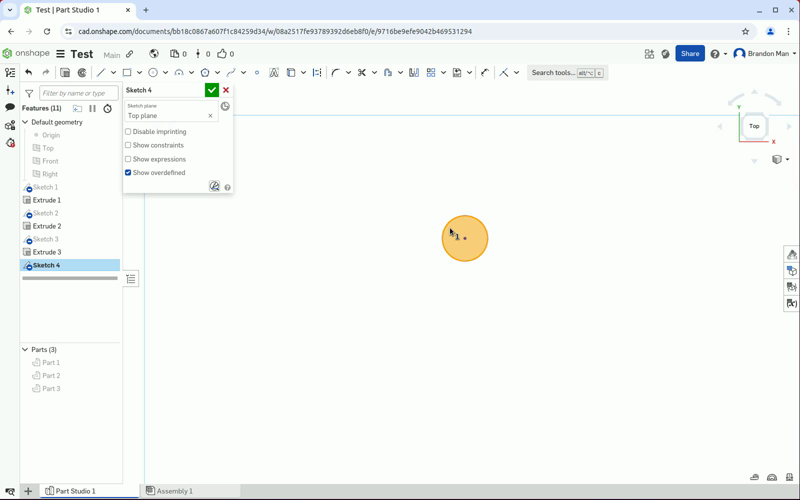
scroll(-6)
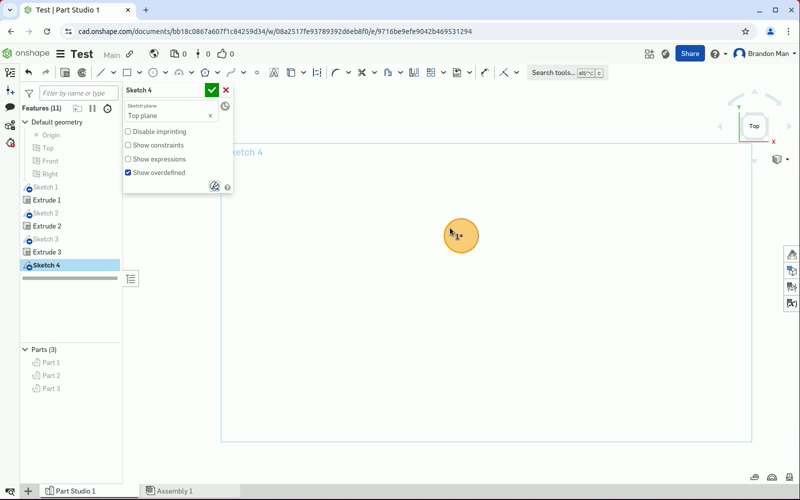
scroll(-6)
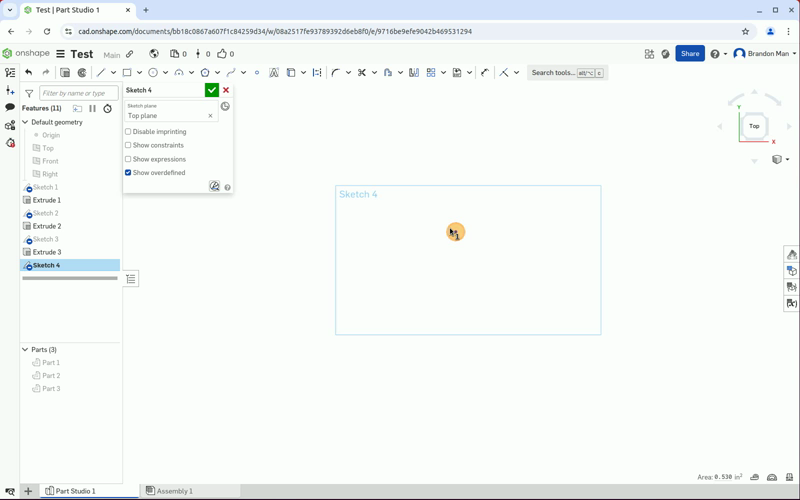
scroll(-6)
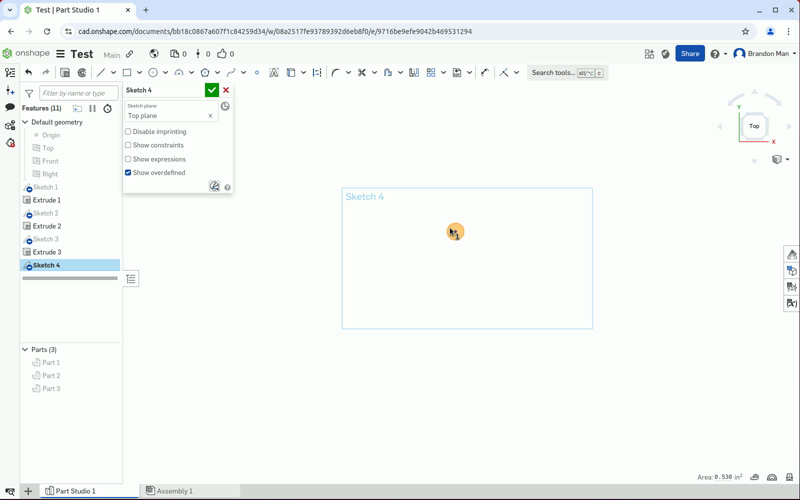
scroll(-6)
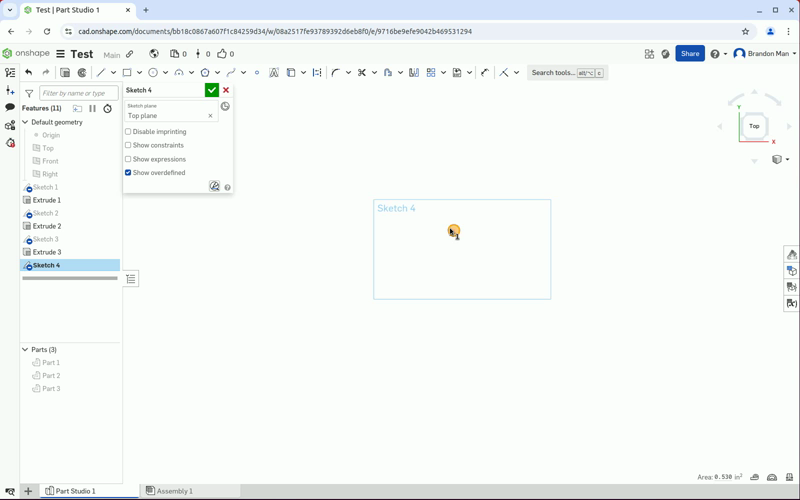
scroll(-6)
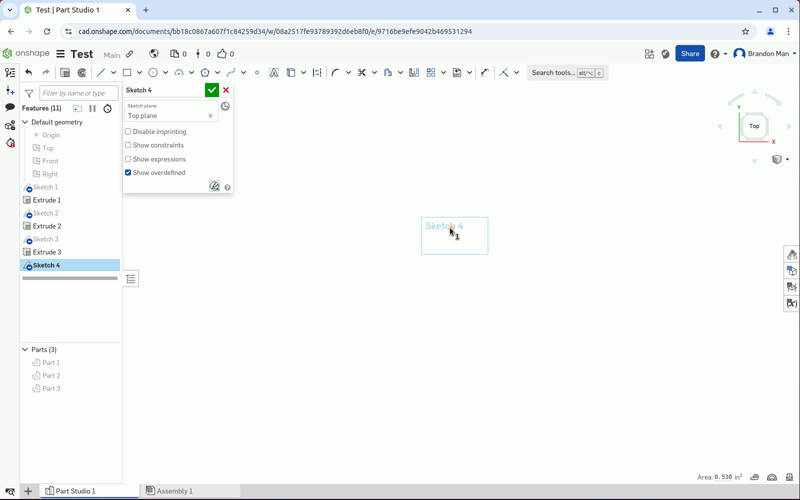
mouse_move(73, 352)
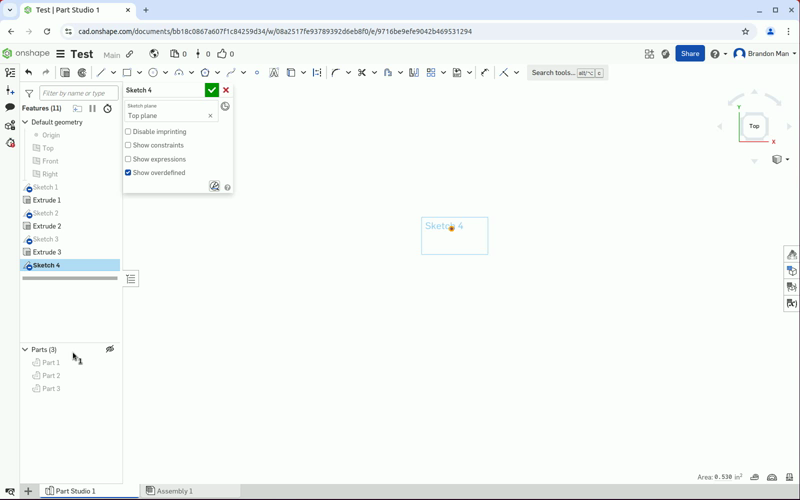
key(shift+y)
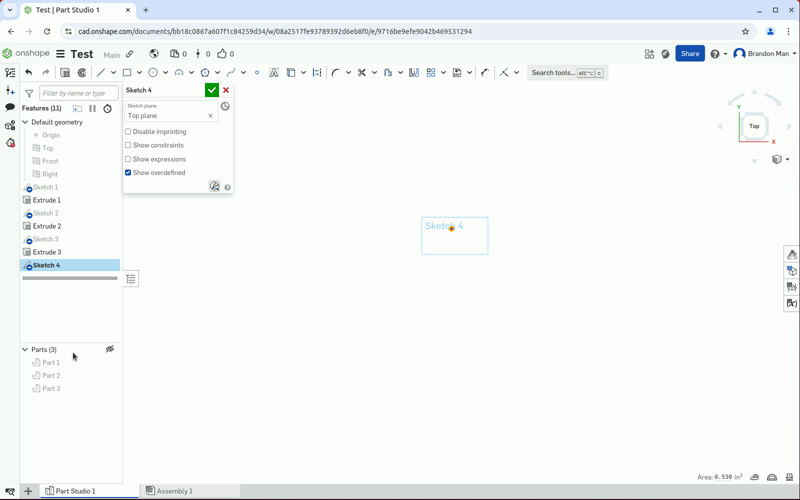
key(shift+e)
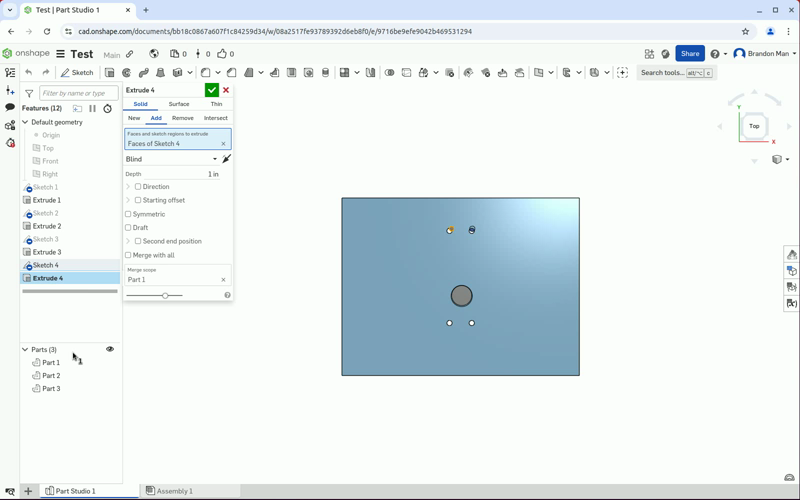
mouse_move(143, 106)
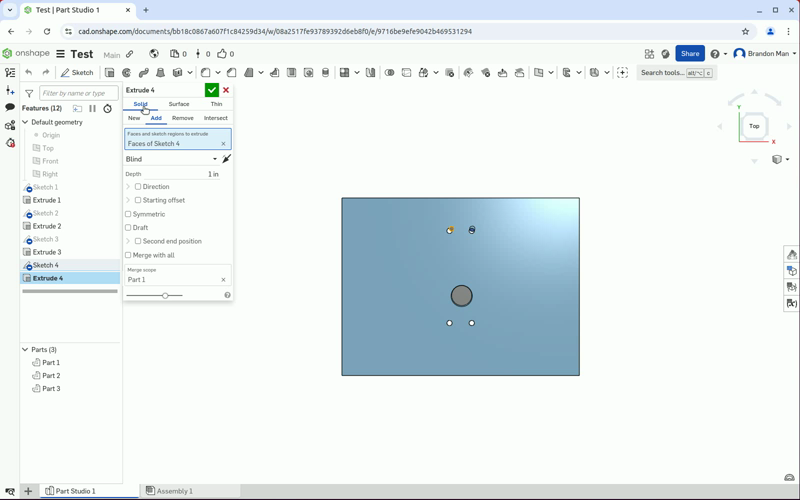
click(143, 106)
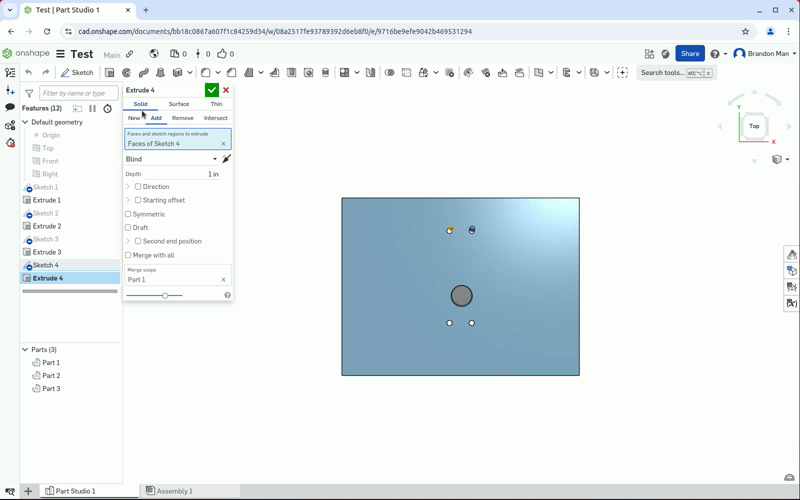
mouse_move(137, 120)
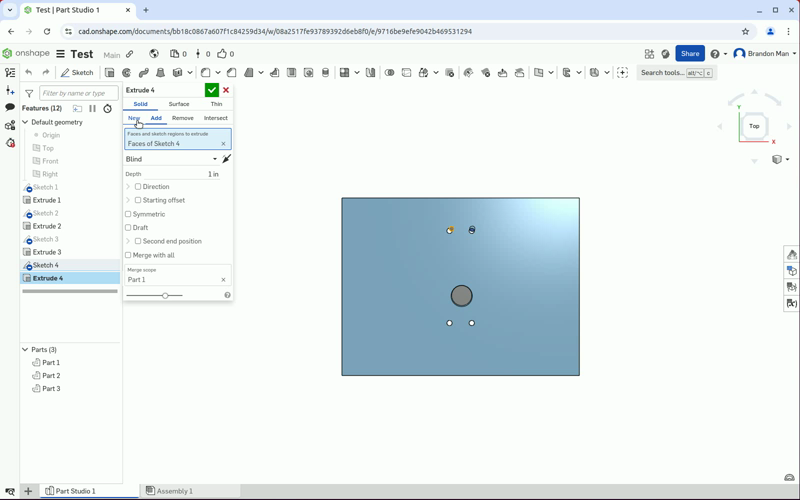
click(137, 120)
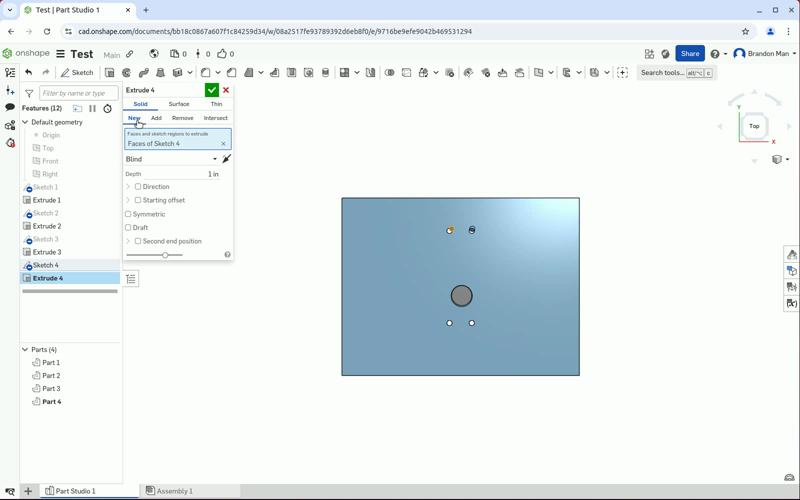
key(tab, 4)
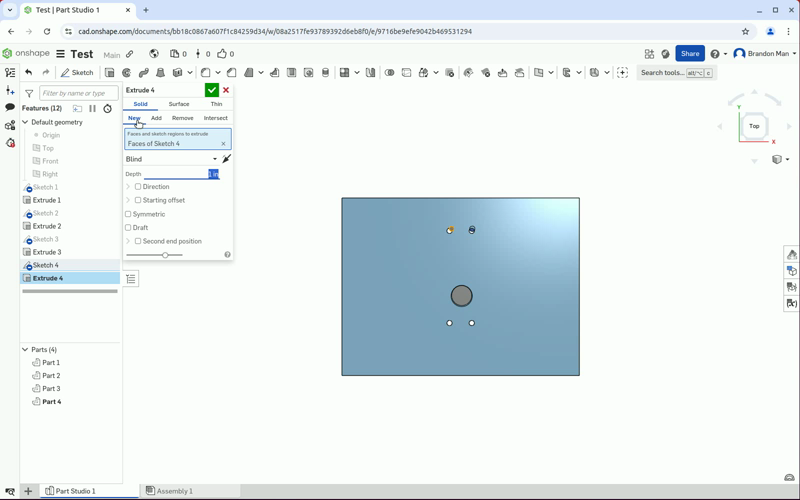
text(1.204)
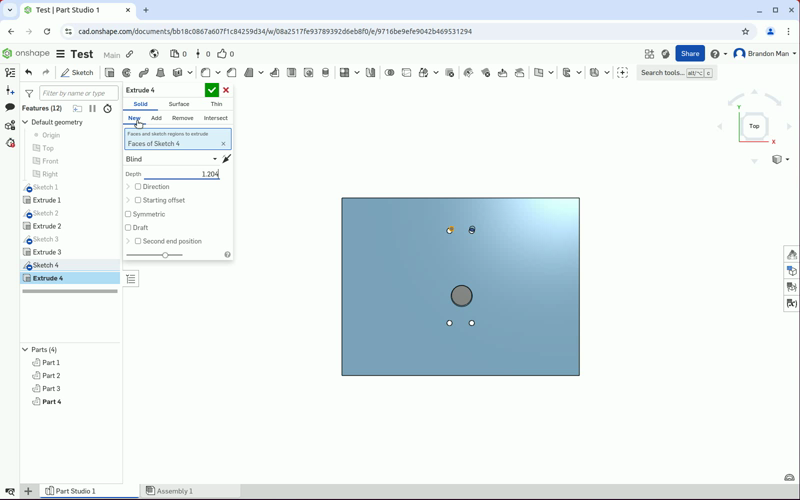
key(enter)
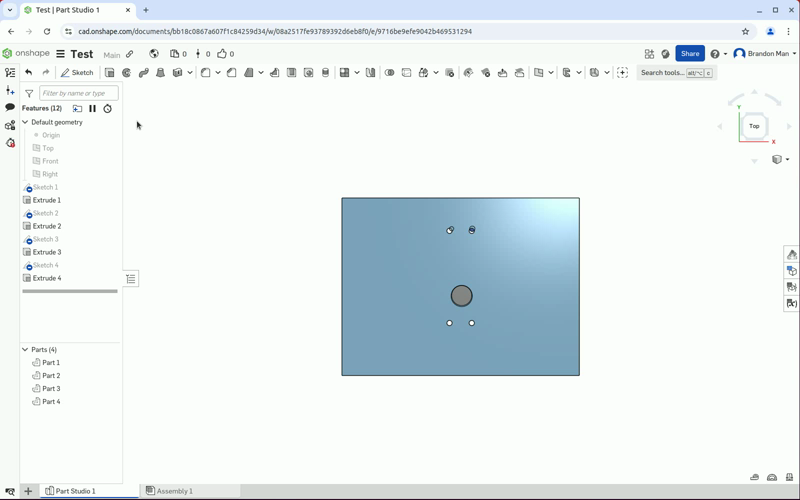
key(shift+h)
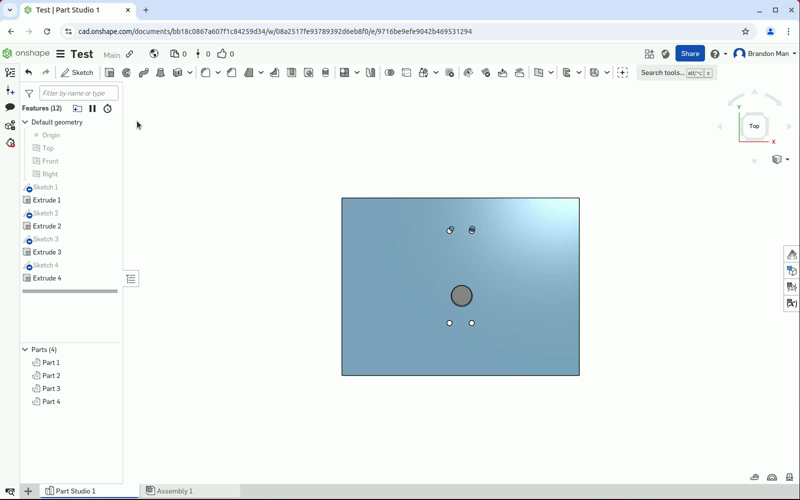
key(shift+h)
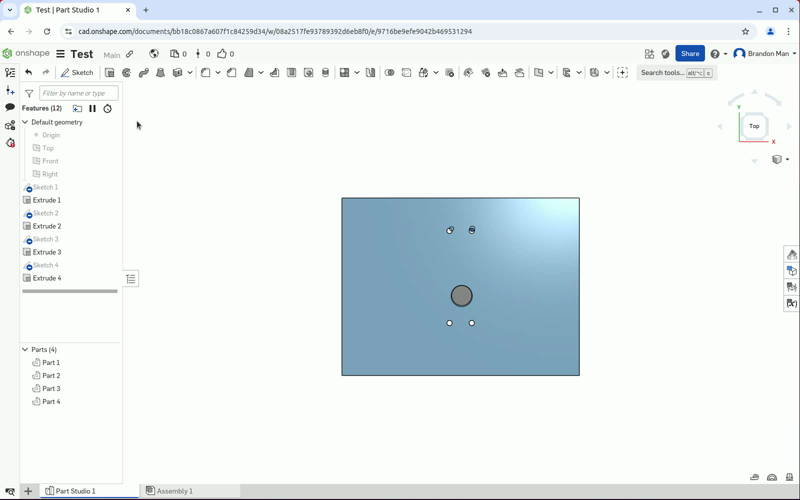
mouse_move(73, 189)
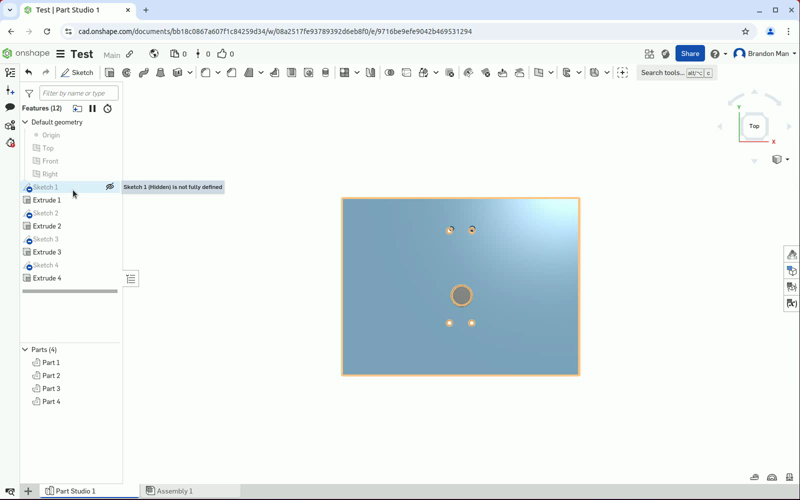
click(73, 189)
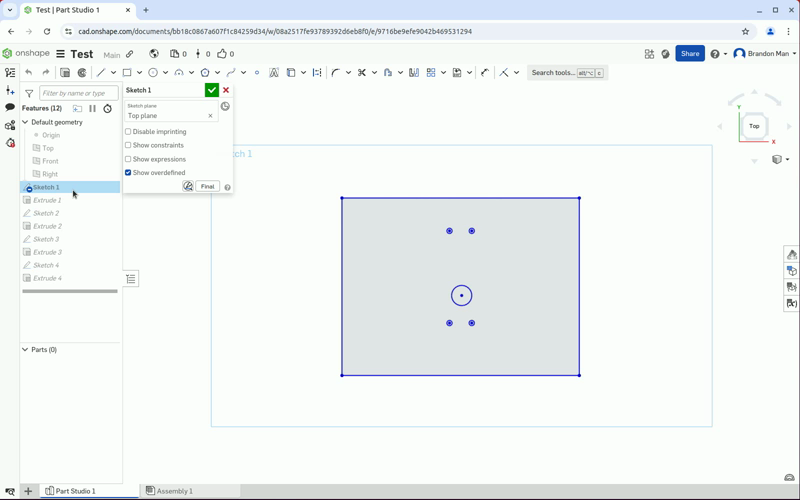
mouse_move(229, 92)
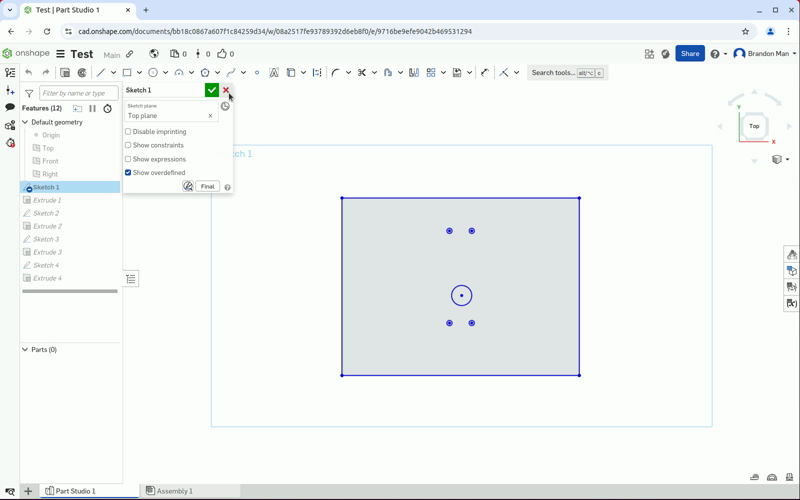
click(229, 92)
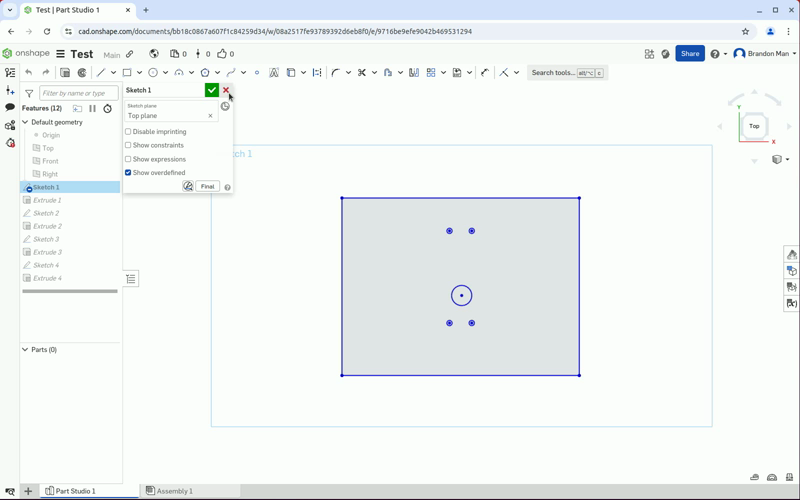
key(shift+s)
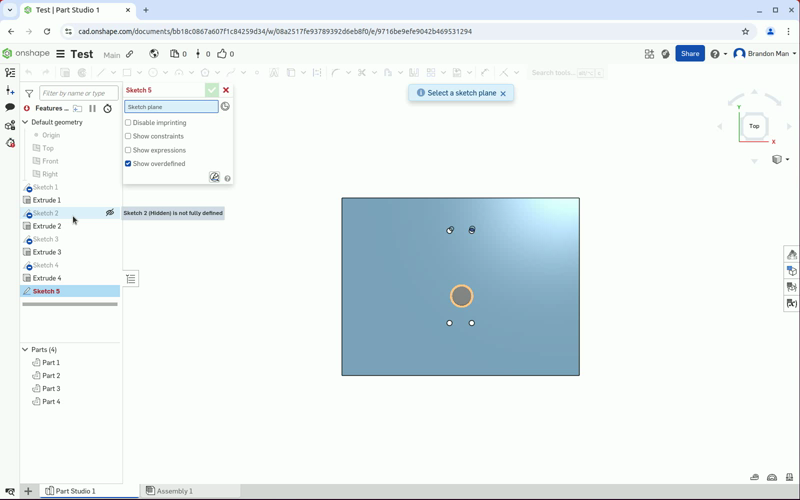
scroll(3)
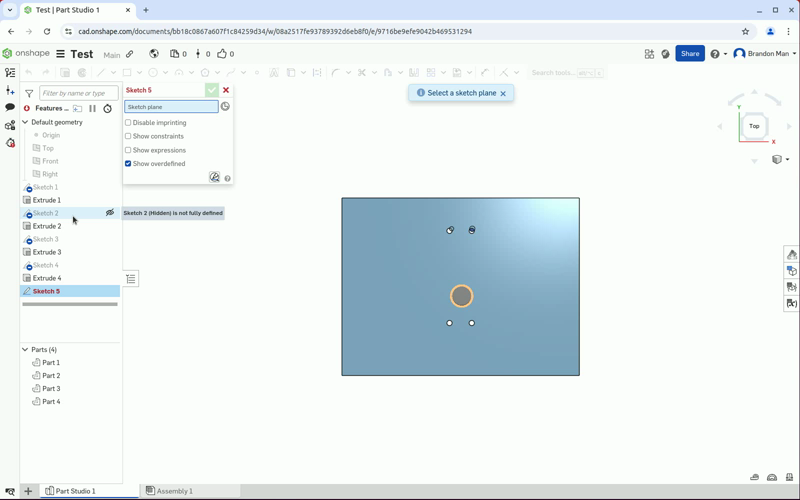
mouse_move(73, 150)
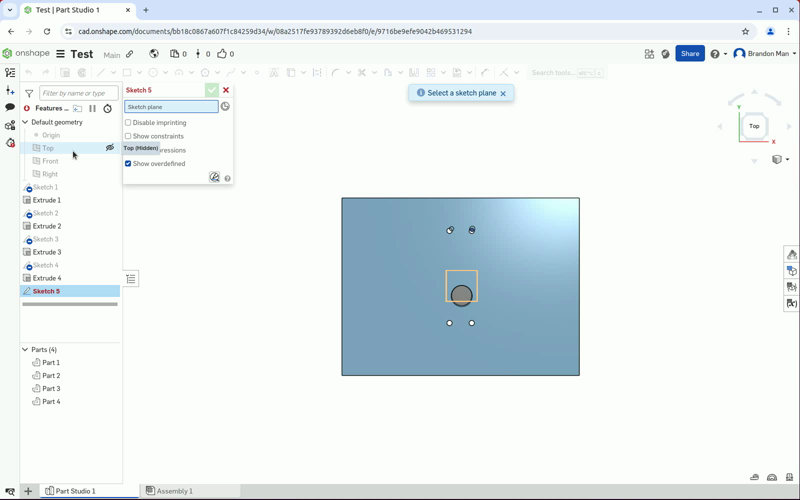
click(73, 150)
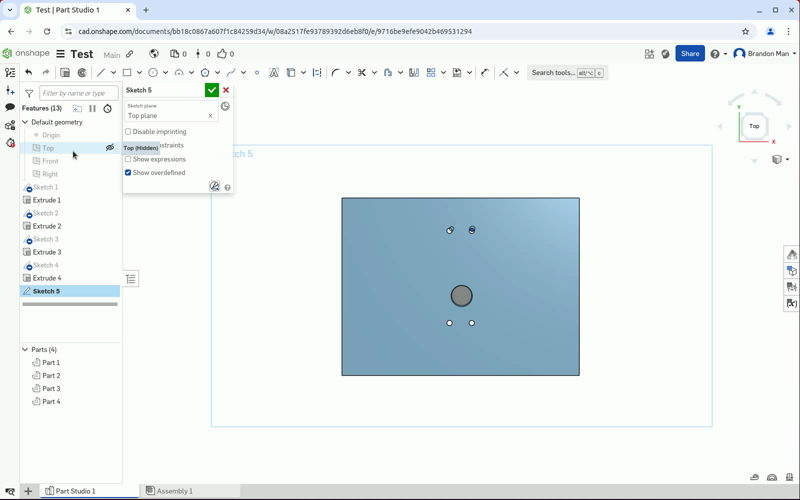
mouse_move(73, 352)
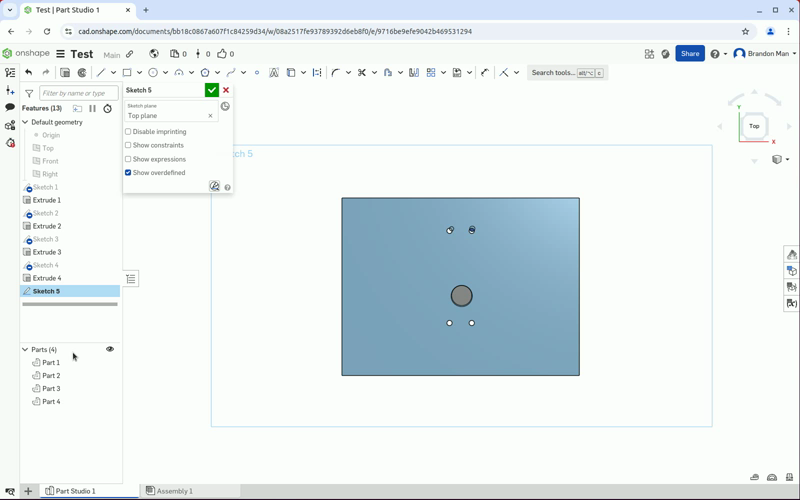
key(y)
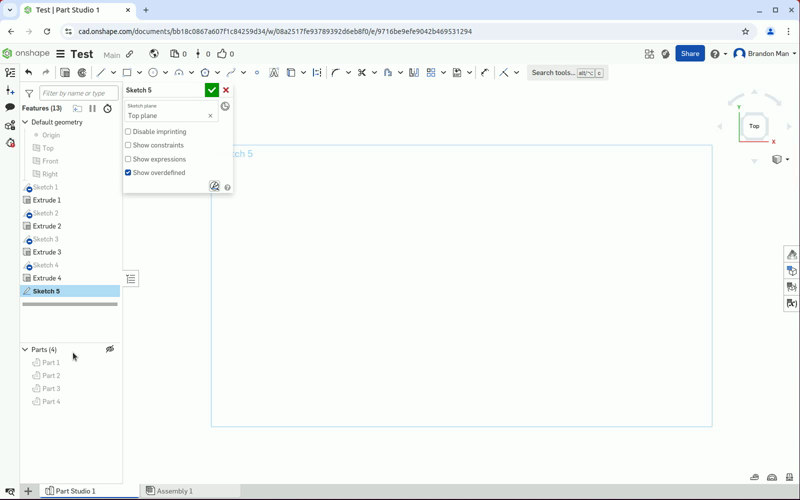
key(c)
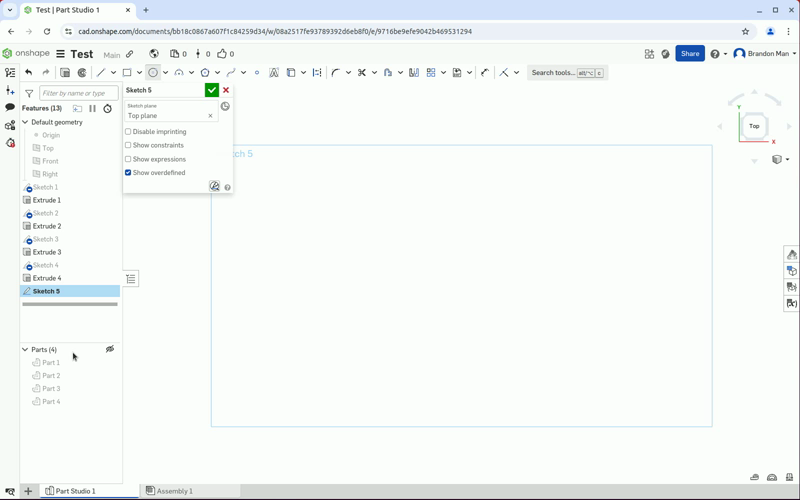
key_down(shift)
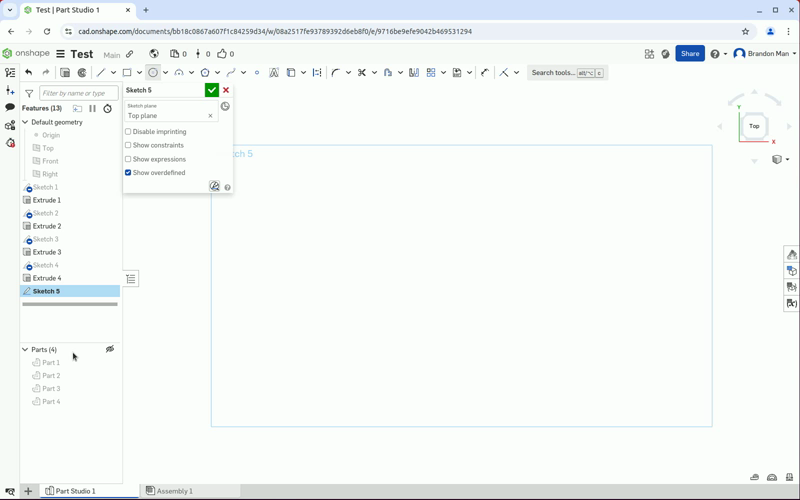
mouse_move(451, 318)
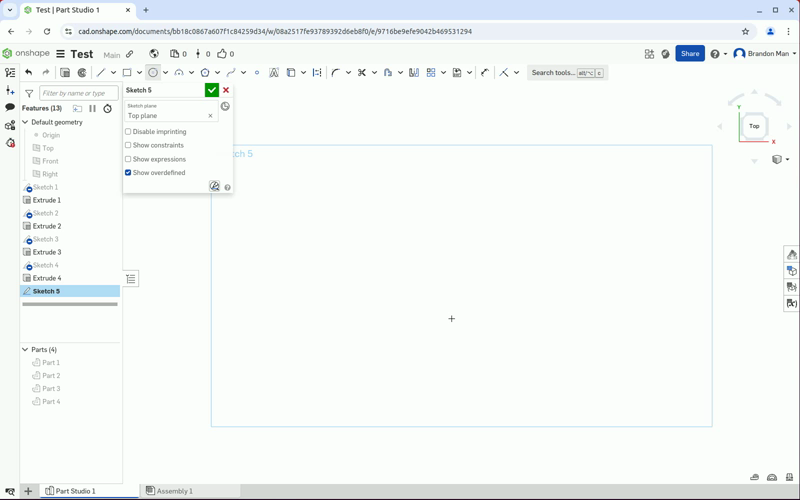
click(451, 318)
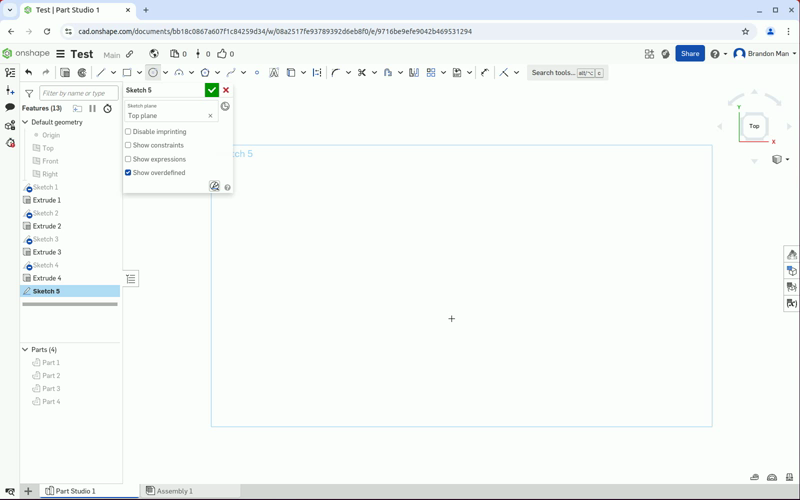
key_up(shift)
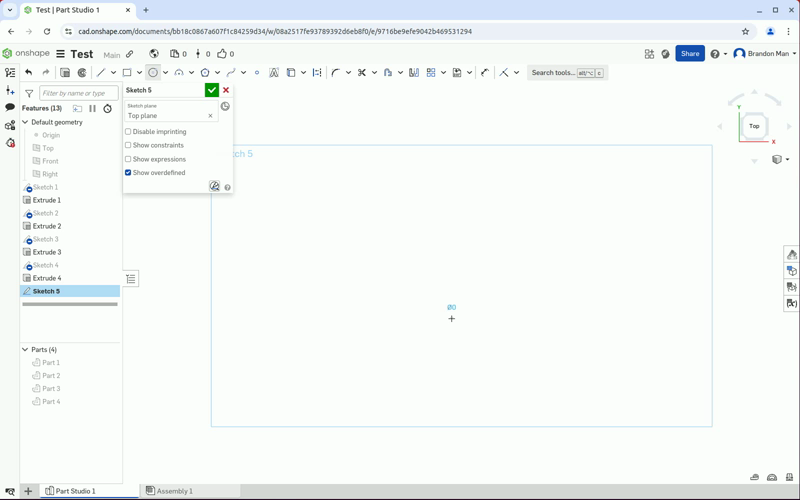
mouse_move(453, 318)
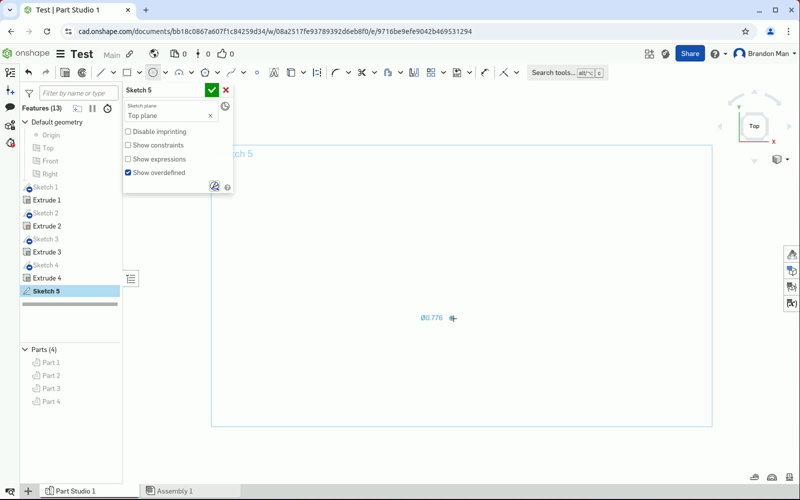
scroll(6)
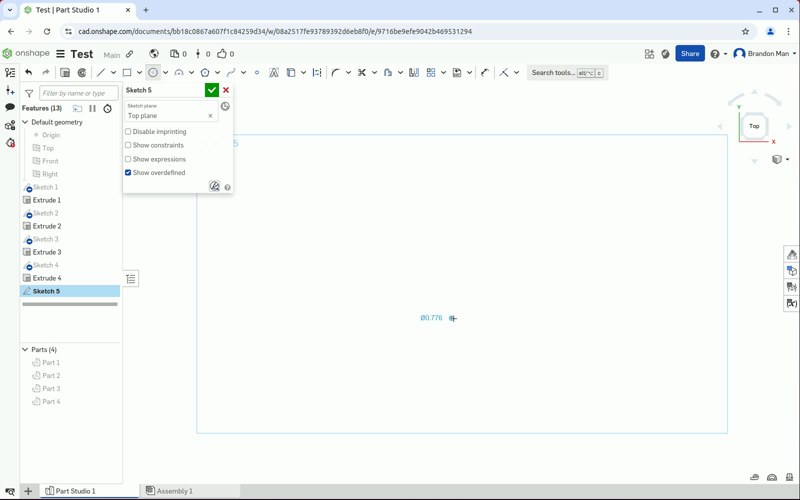
scroll(6)
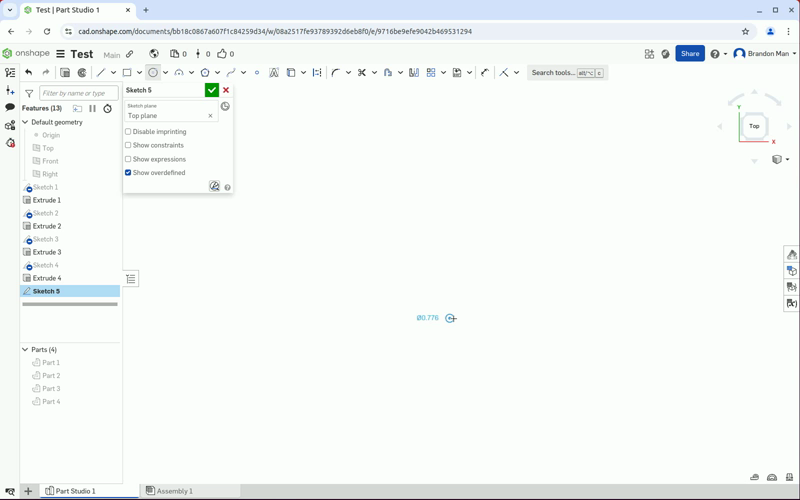
scroll(6)
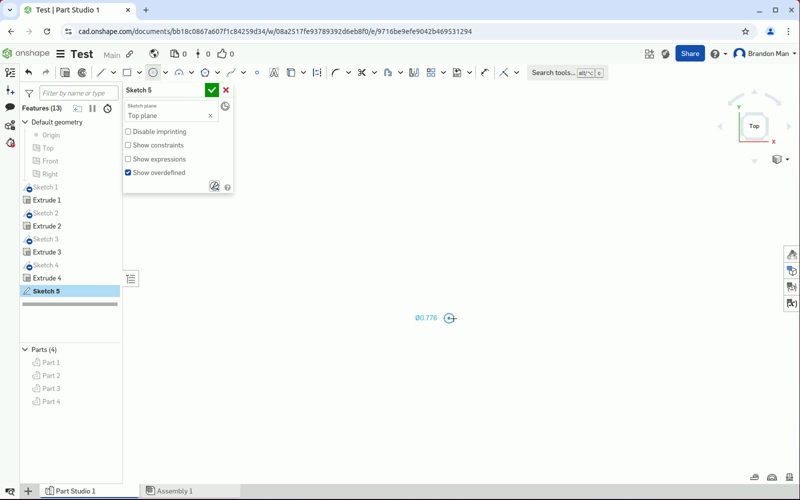
scroll(6)
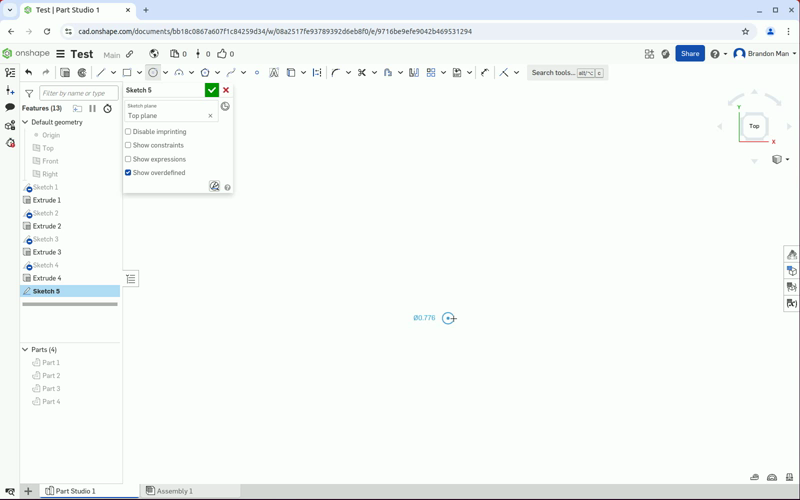
scroll(6)
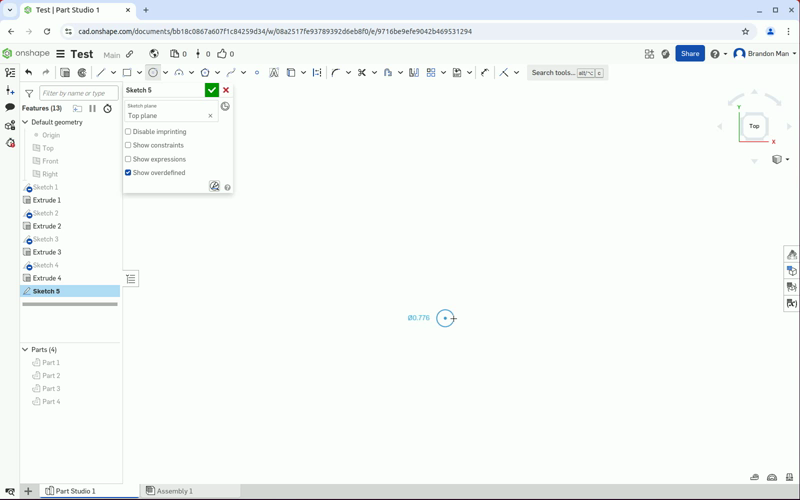
scroll(6)
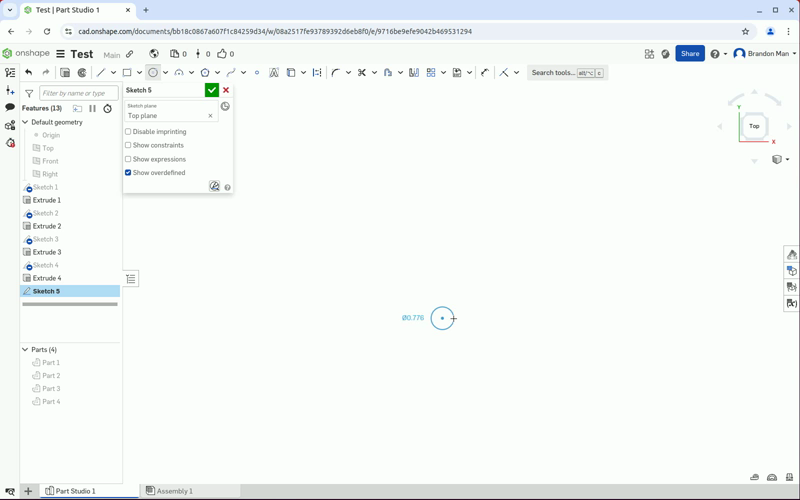
scroll(6)
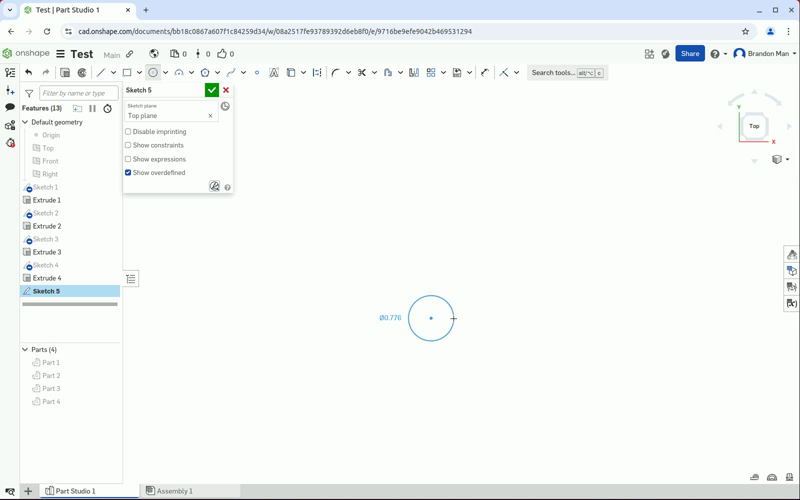
click(453, 318)
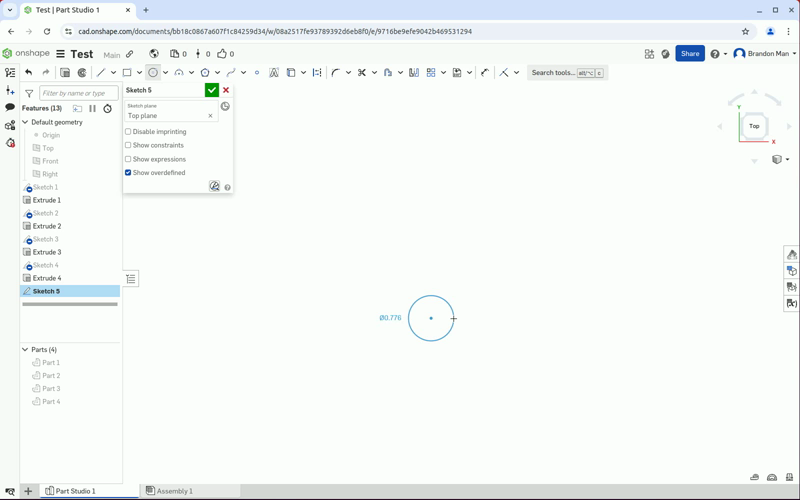
scroll(-6)
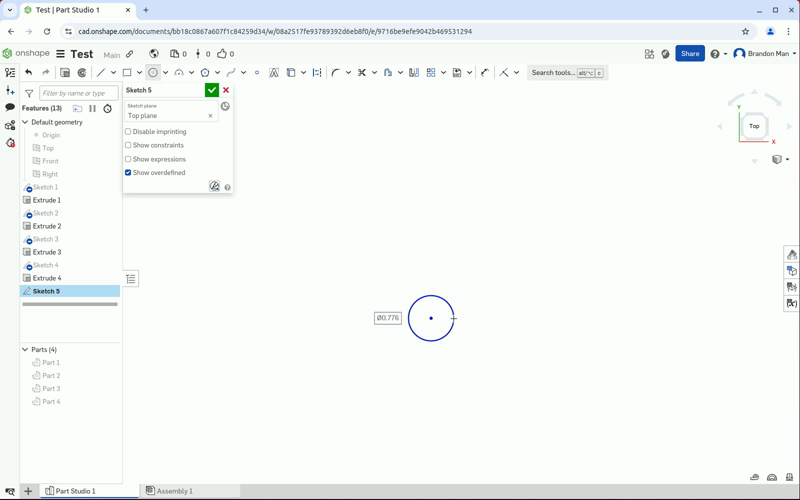
scroll(-6)
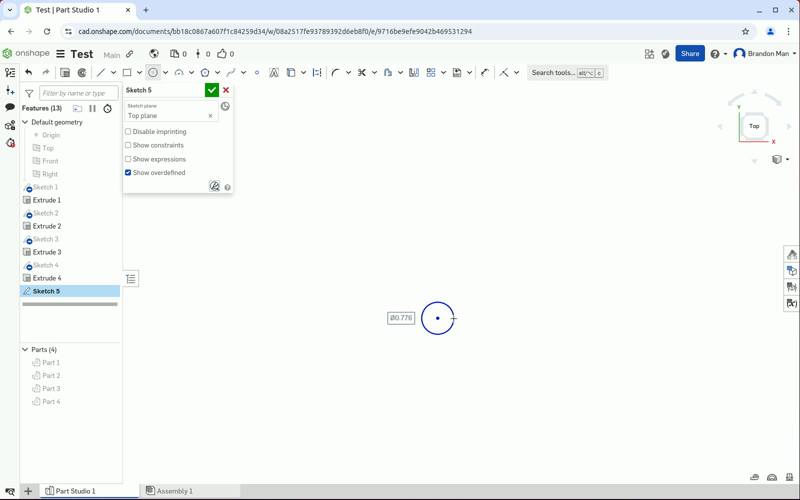
scroll(-6)
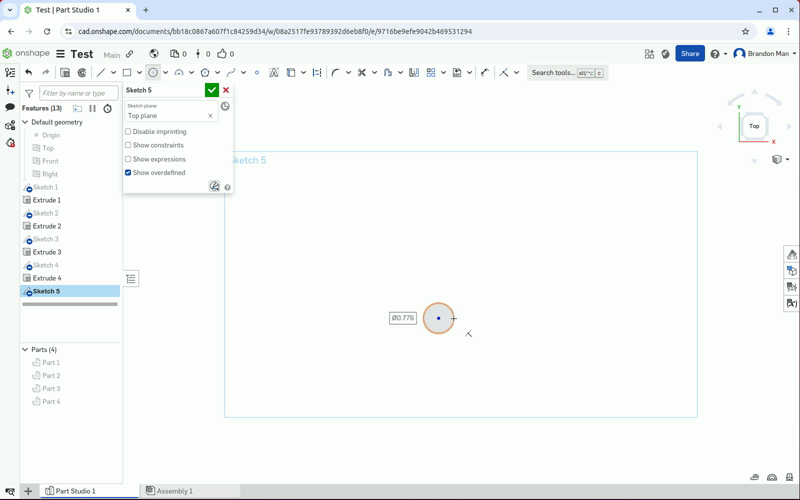
scroll(-6)
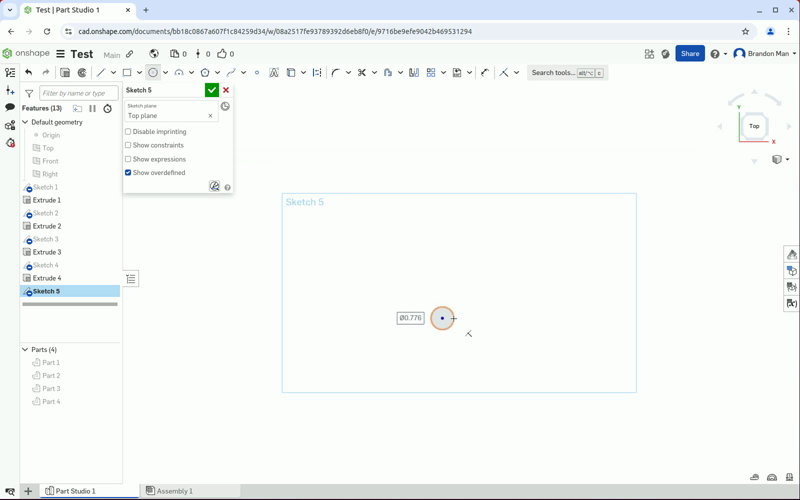
scroll(-6)
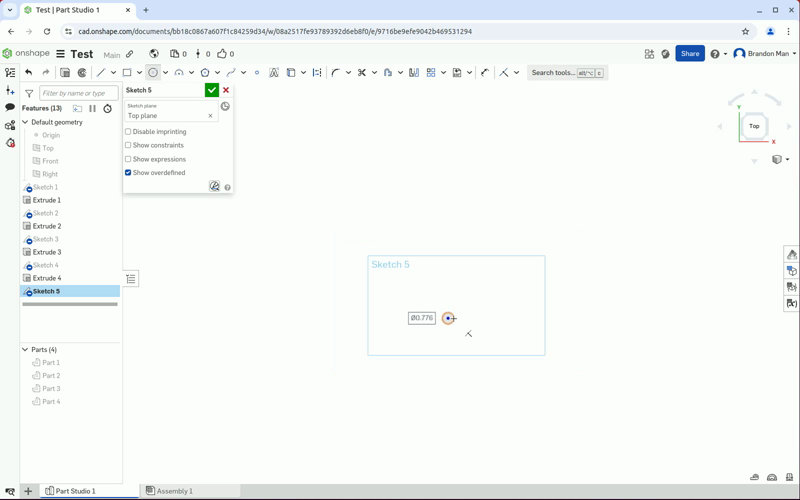
scroll(-6)
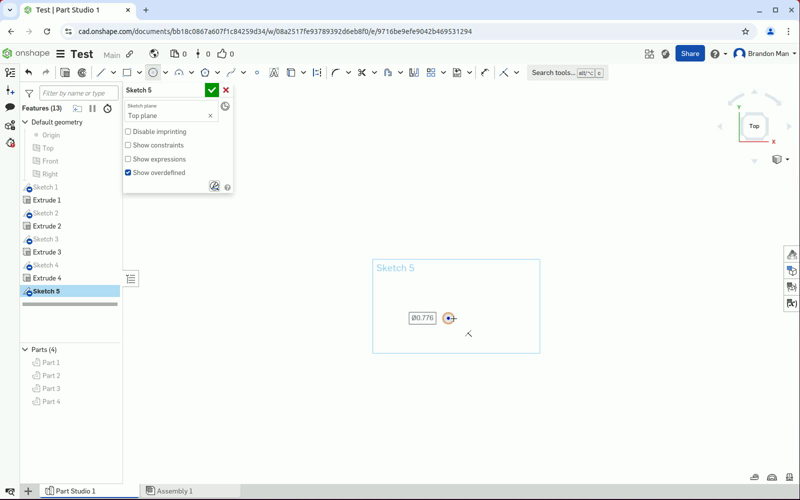
scroll(-6)
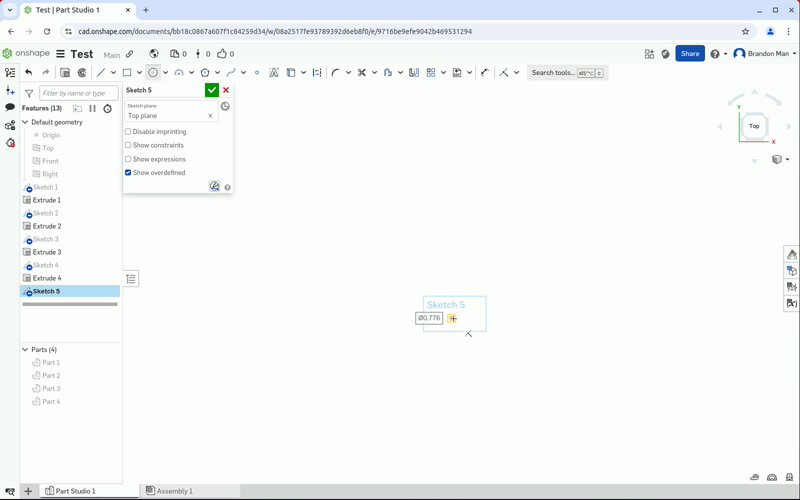
key(esc)
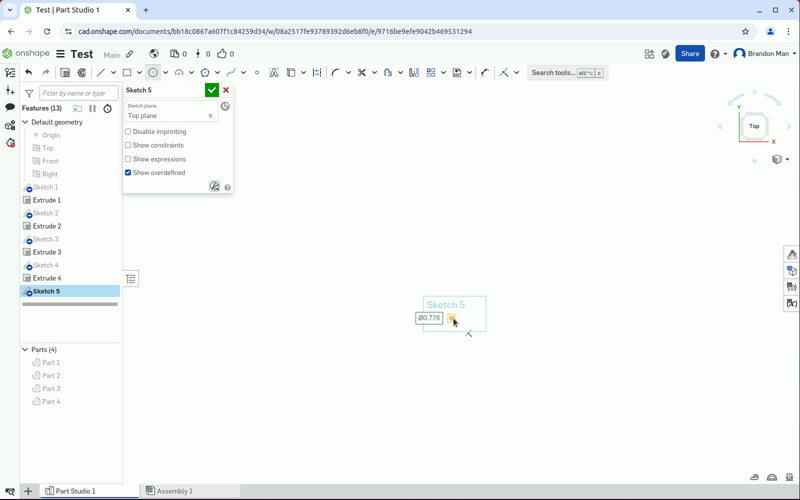
mouse_move(450, 316)
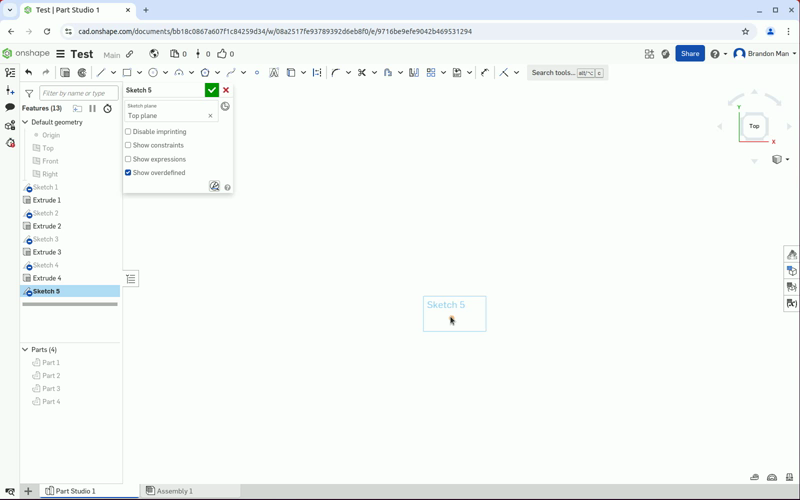
scroll(6)
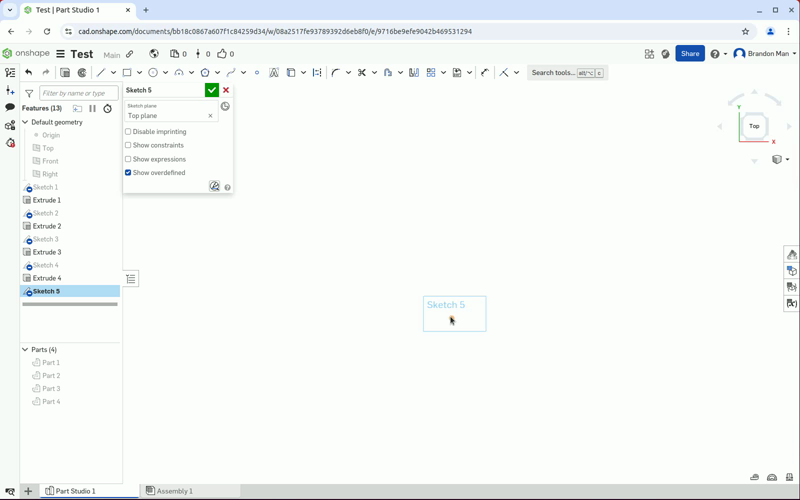
scroll(6)
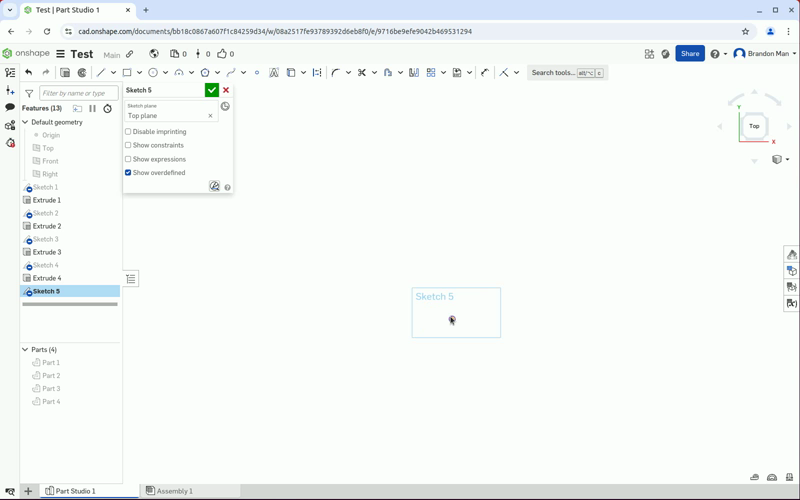
scroll(6)
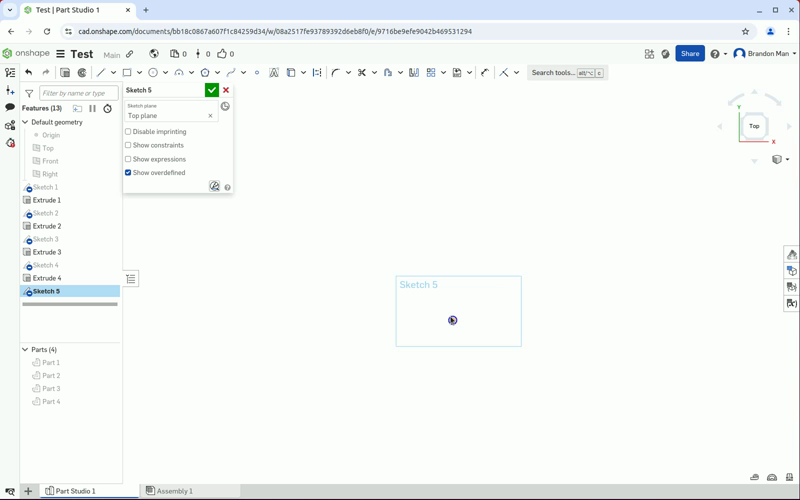
scroll(6)
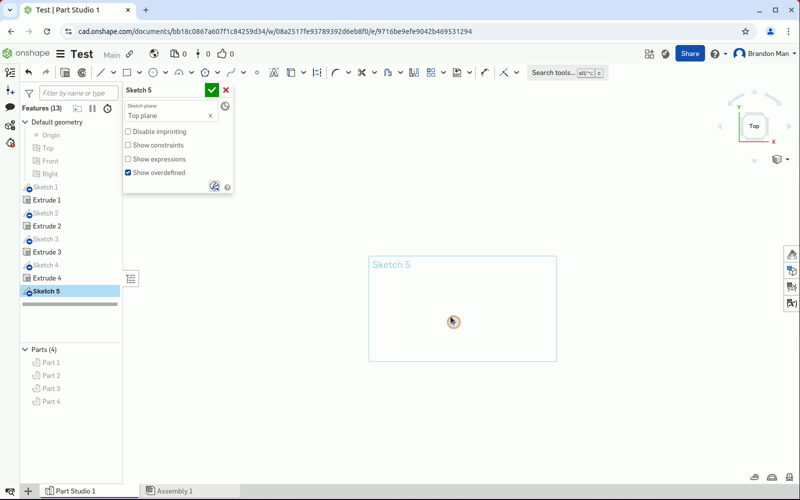
scroll(6)
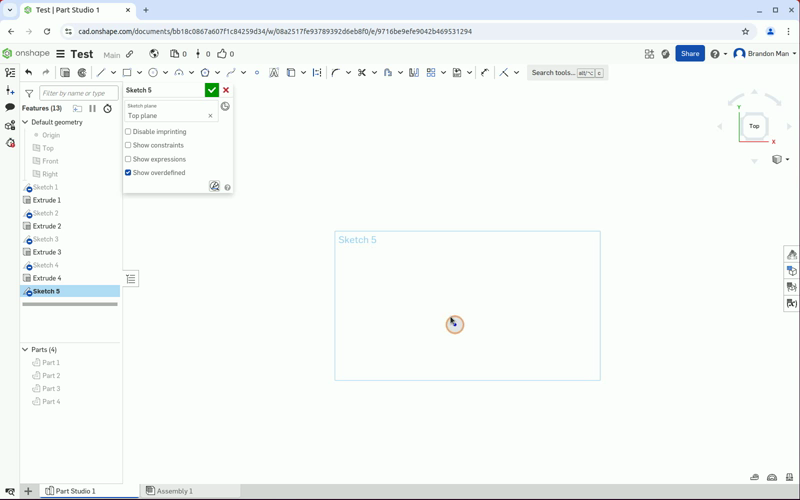
scroll(6)
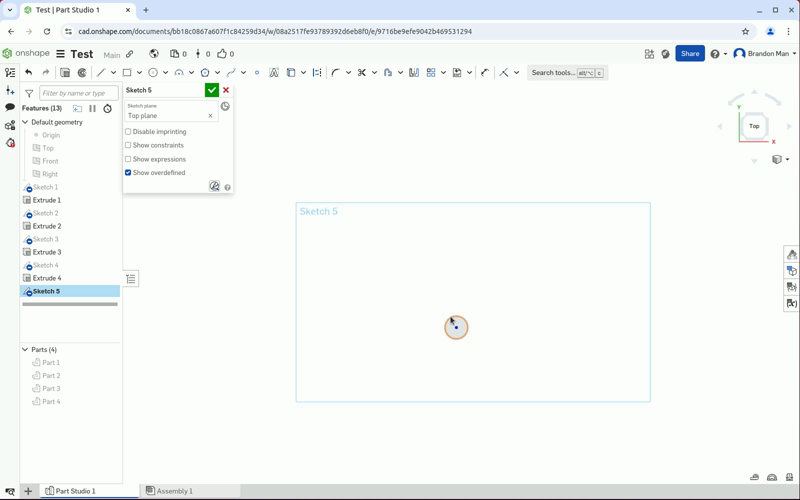
scroll(6)
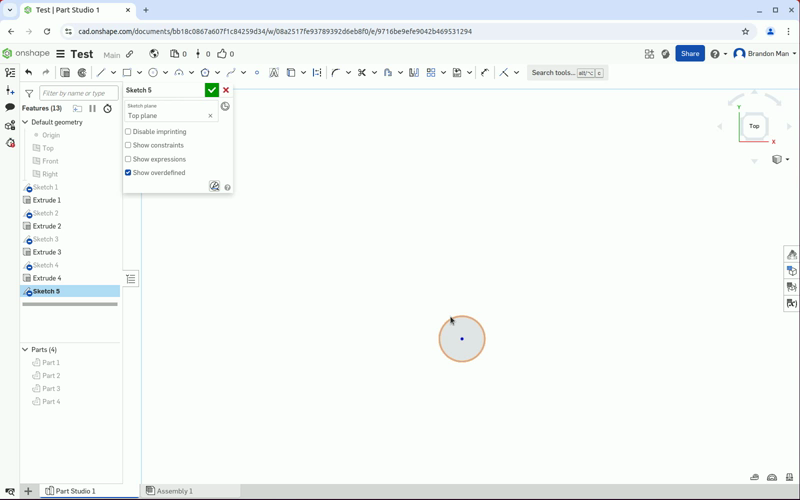
click(450, 316)
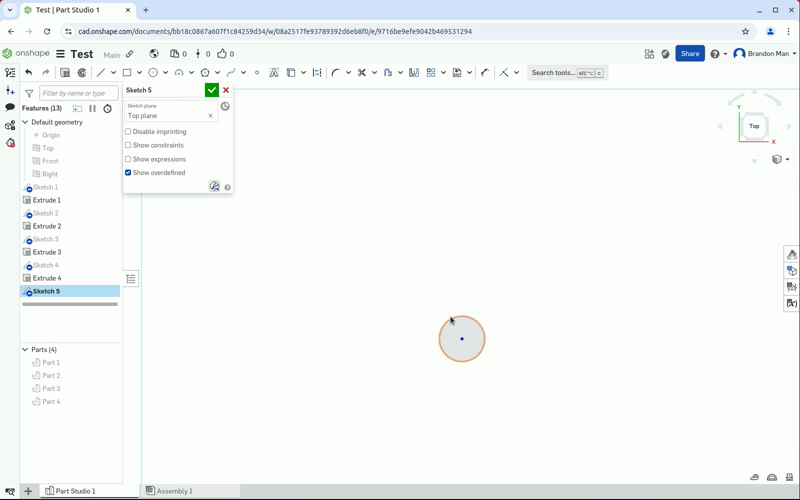
scroll(-6)
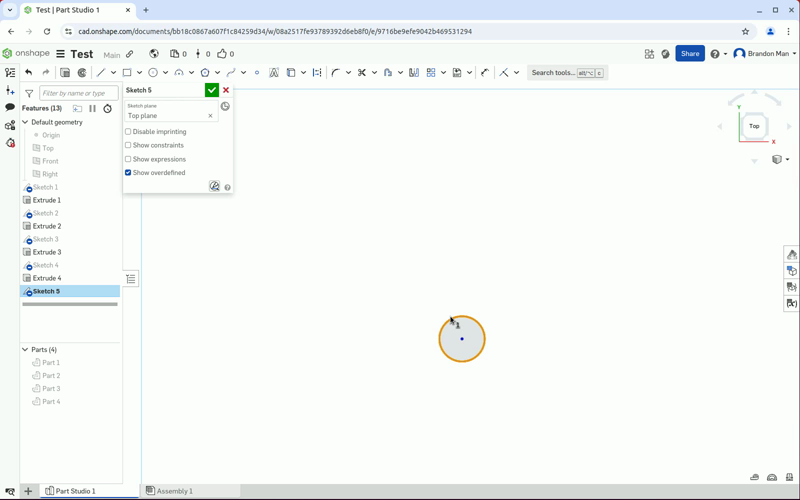
scroll(-6)
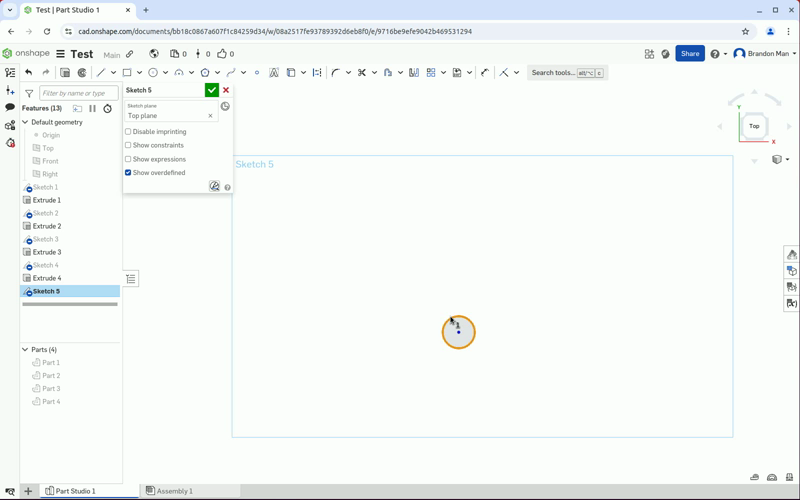
scroll(-6)
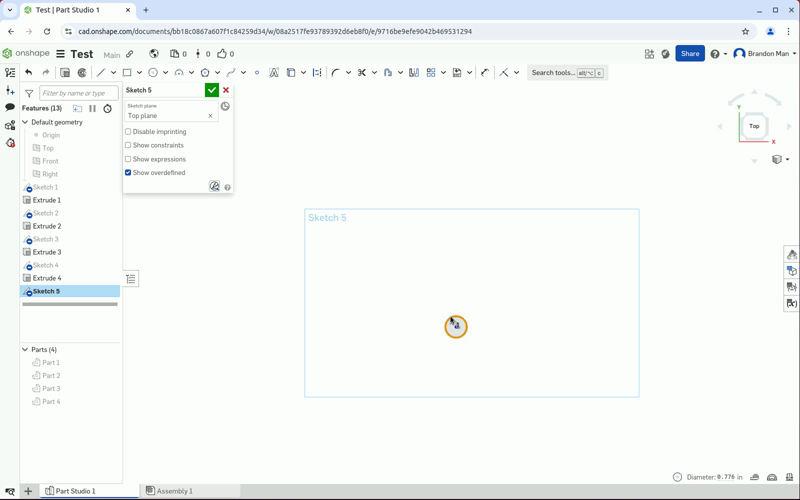
scroll(-6)
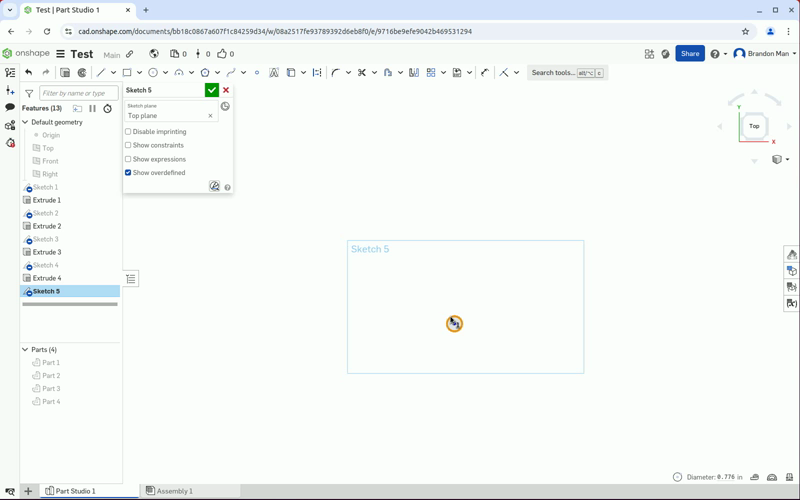
scroll(-6)
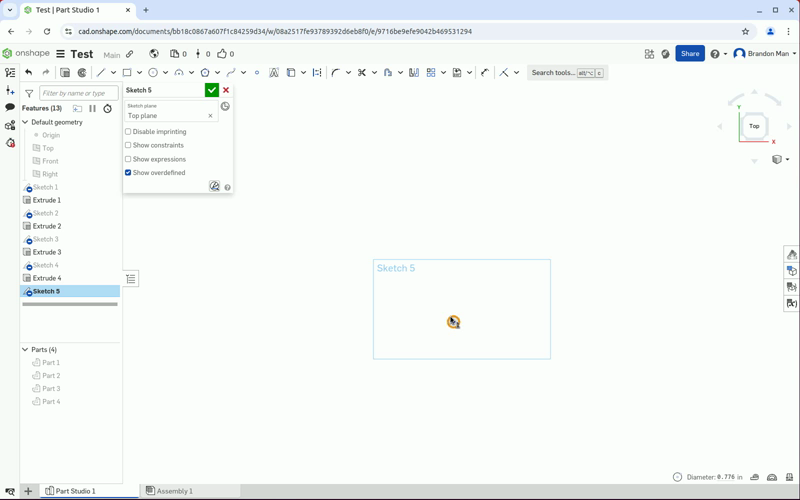
scroll(-6)
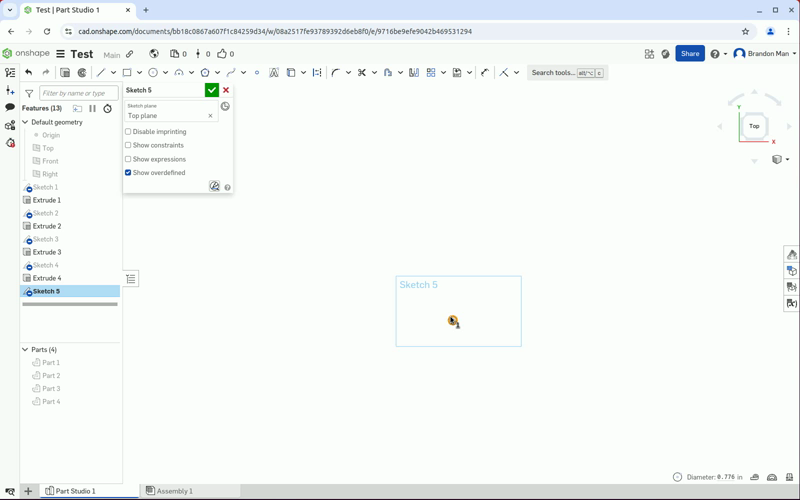
scroll(-6)
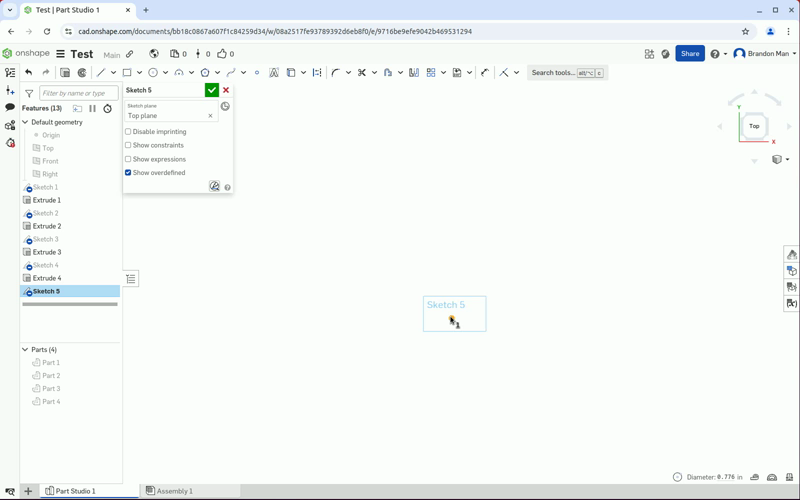
mouse_move(73, 352)
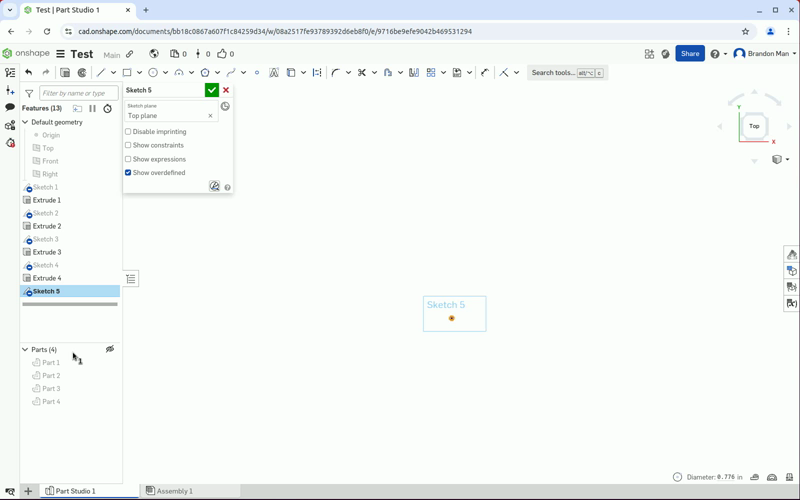
key(shift+y)
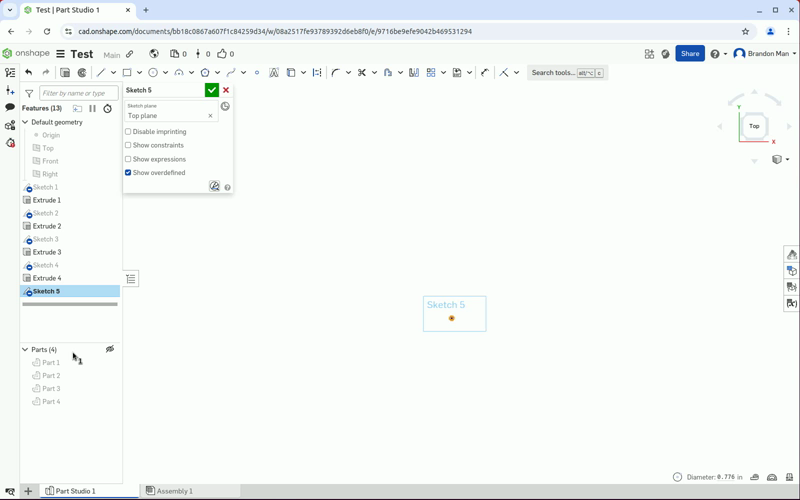
key(shift+e)
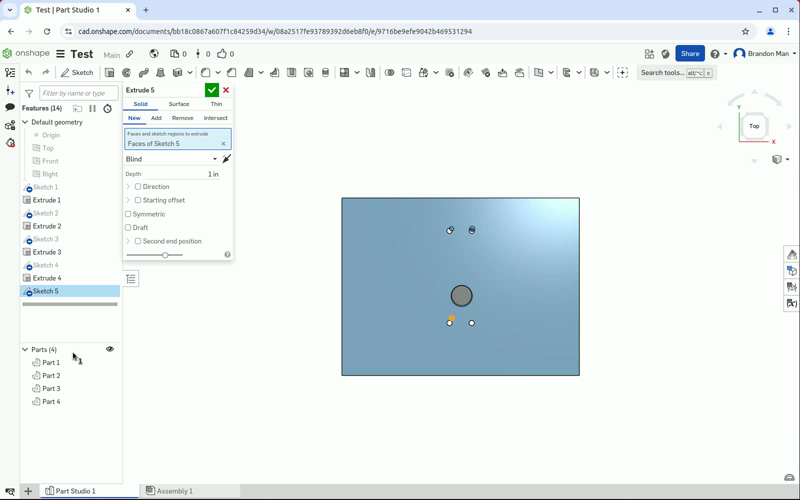
mouse_move(143, 106)
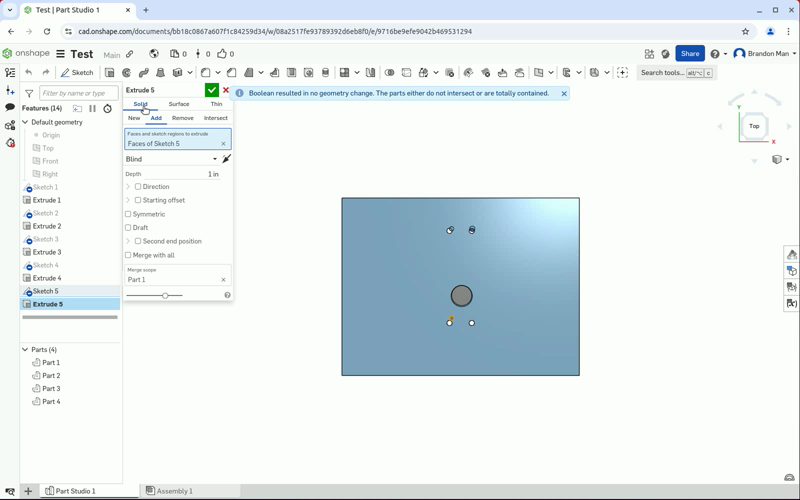
click(143, 106)
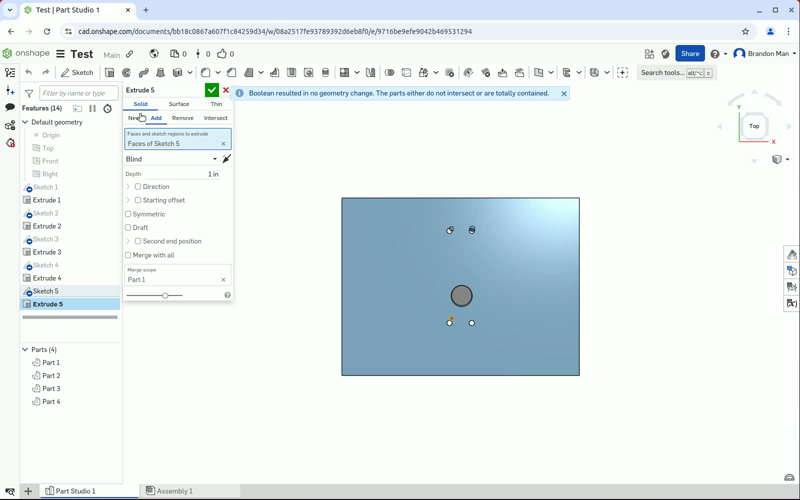
mouse_move(137, 120)
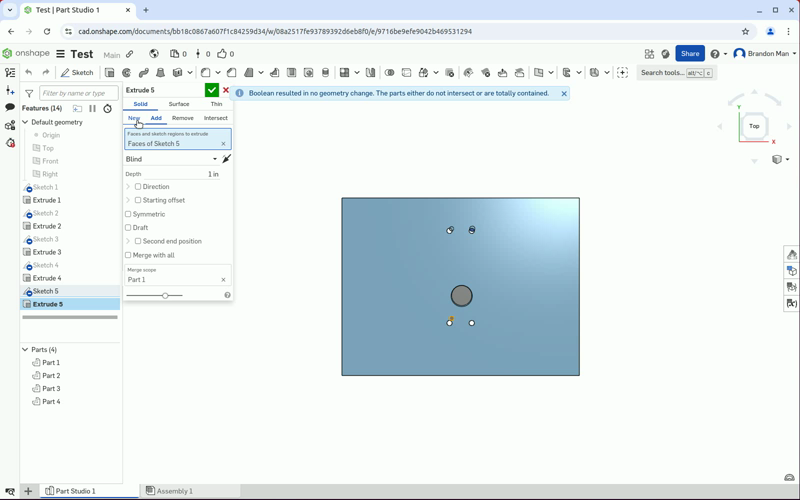
click(137, 120)
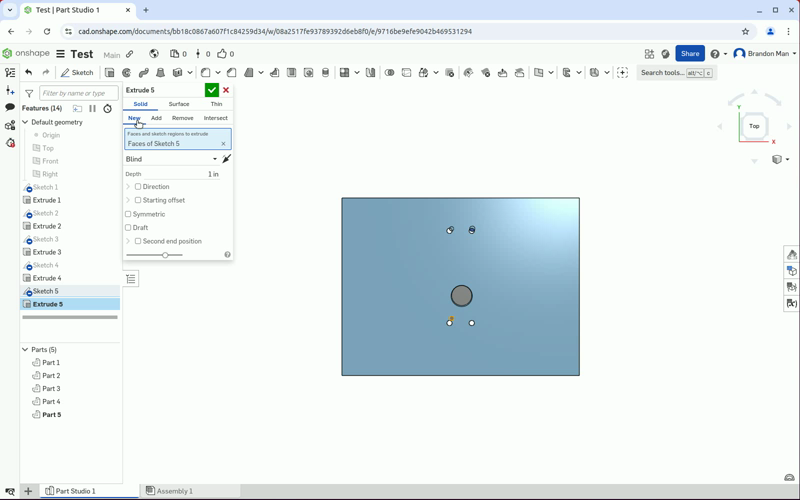
key(tab, 4)
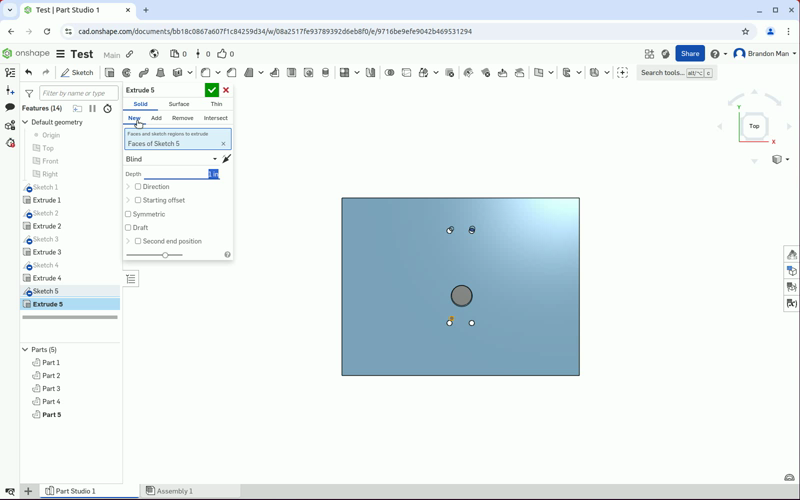
text(1.204)
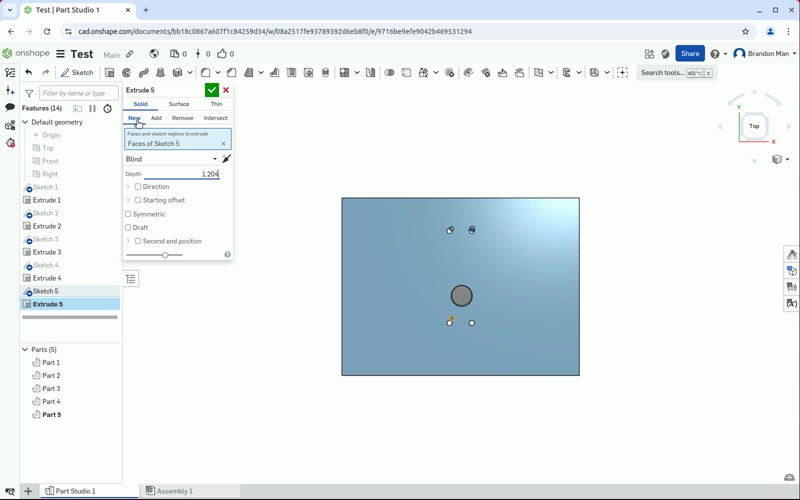
key(enter)
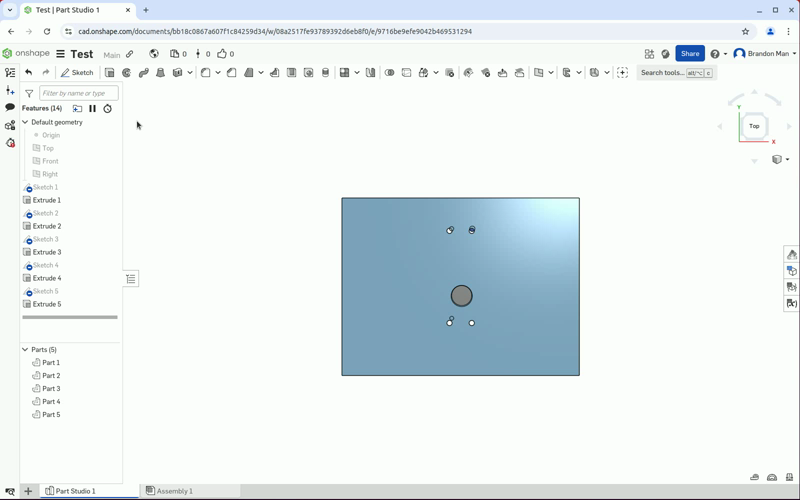
key(shift+h)
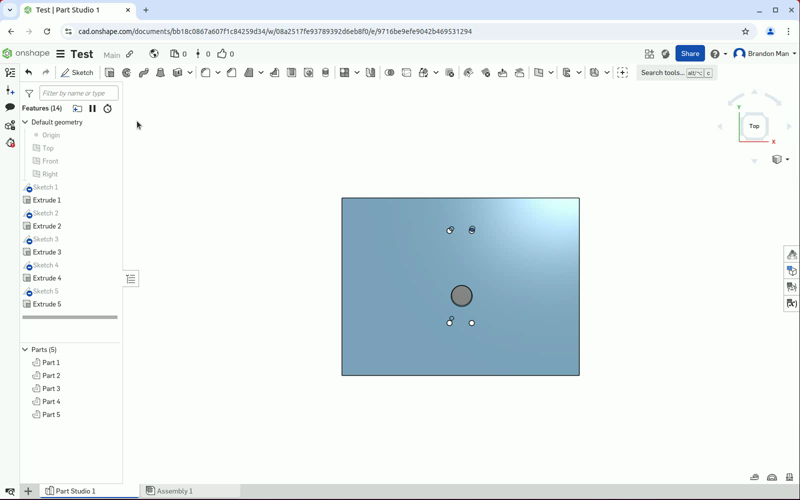
key(shift+h)
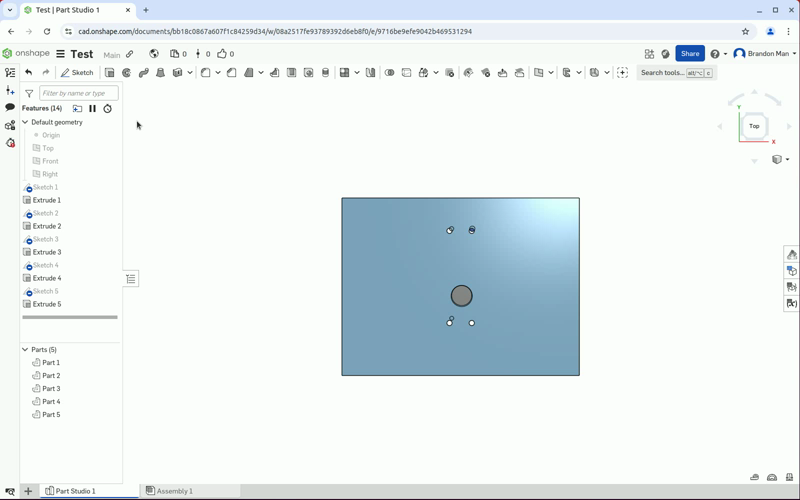
mouse_move(73, 189)
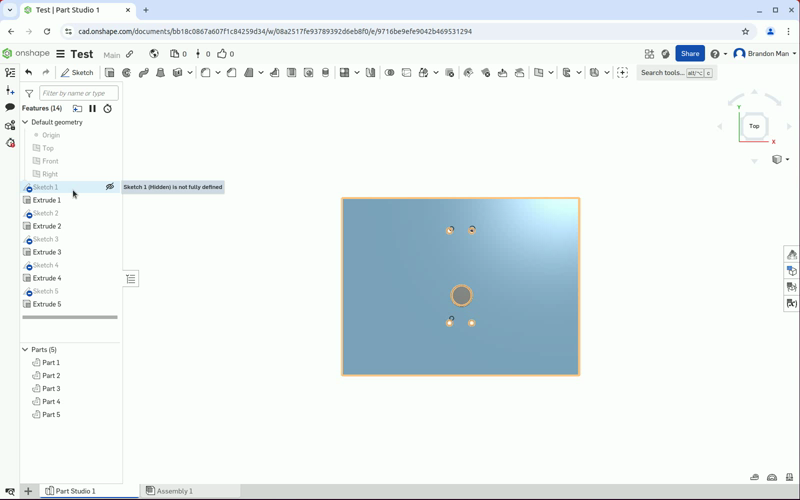
click(73, 189)
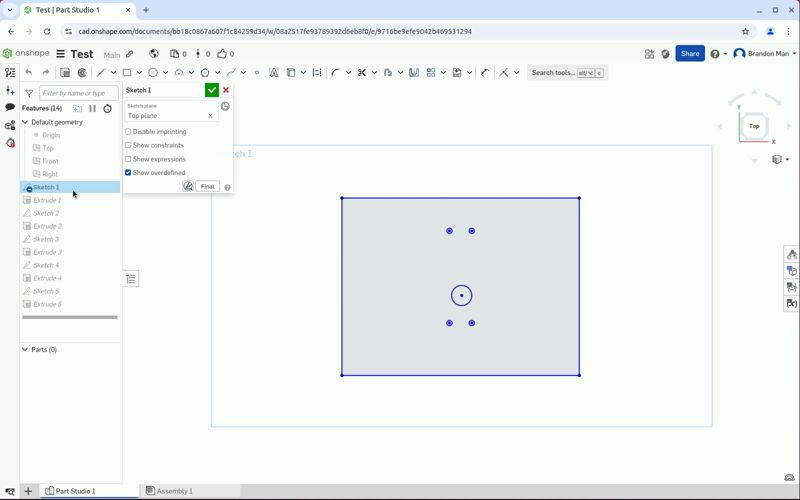
mouse_move(229, 92)
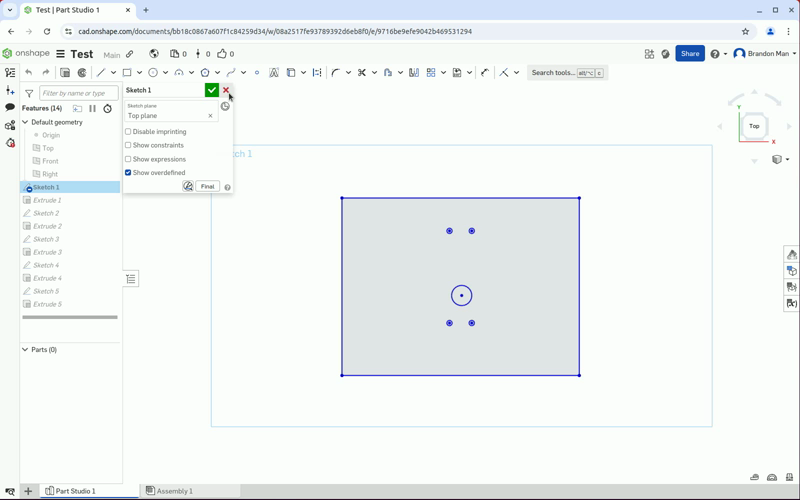
click(229, 92)
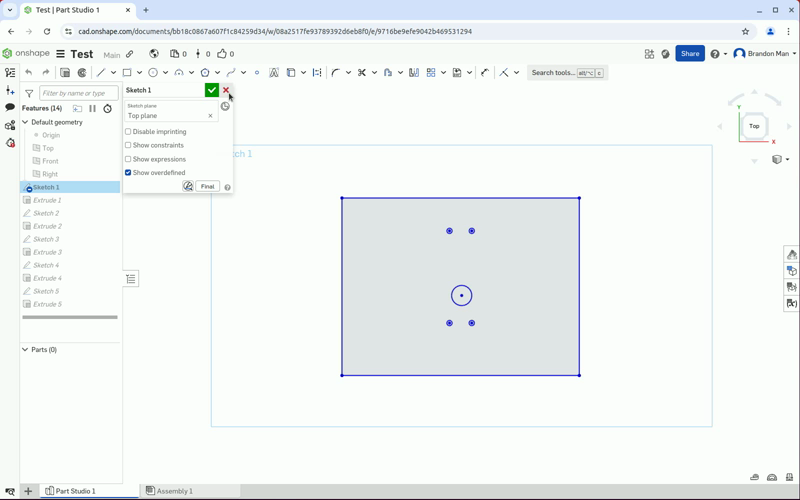
key(shift+s)
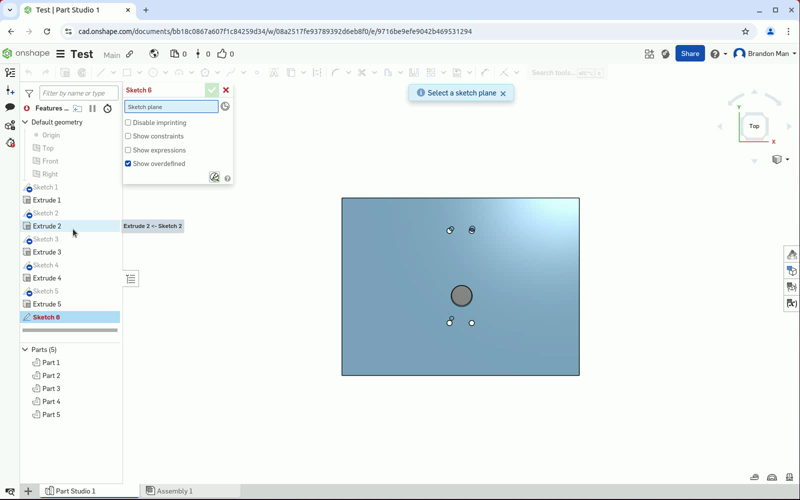
scroll(3)
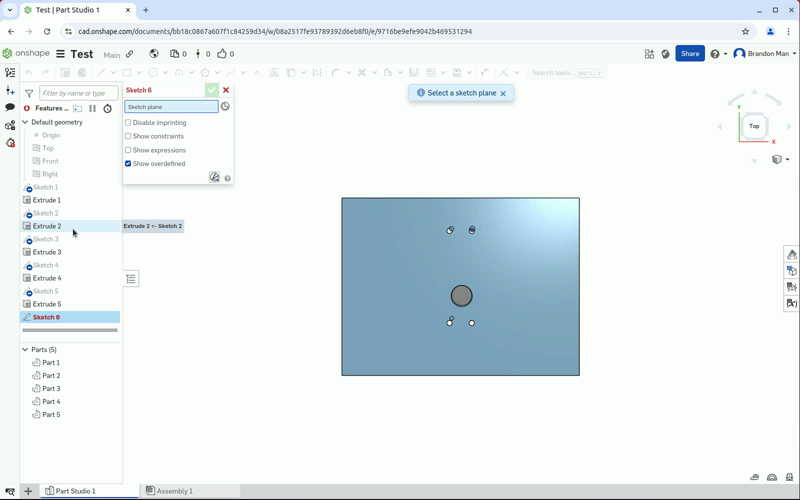
mouse_move(73, 150)
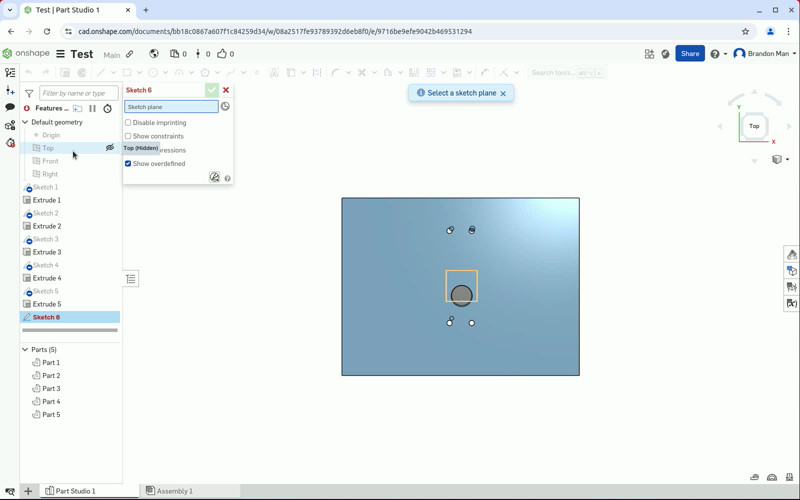
click(73, 150)
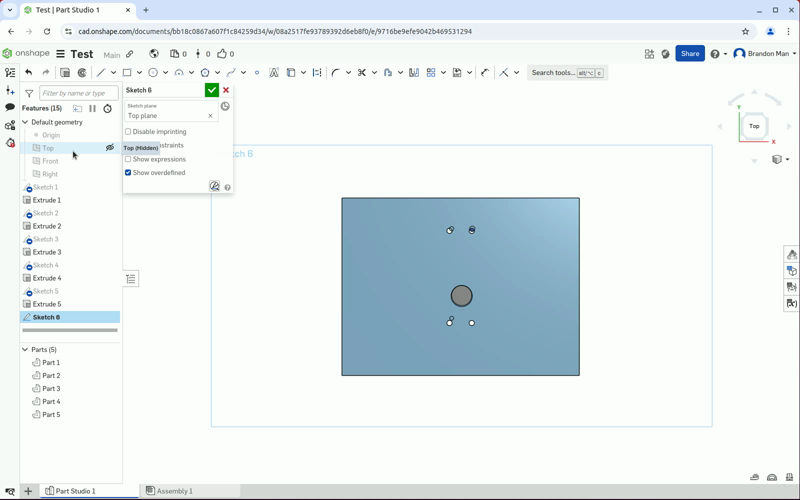
mouse_move(73, 352)
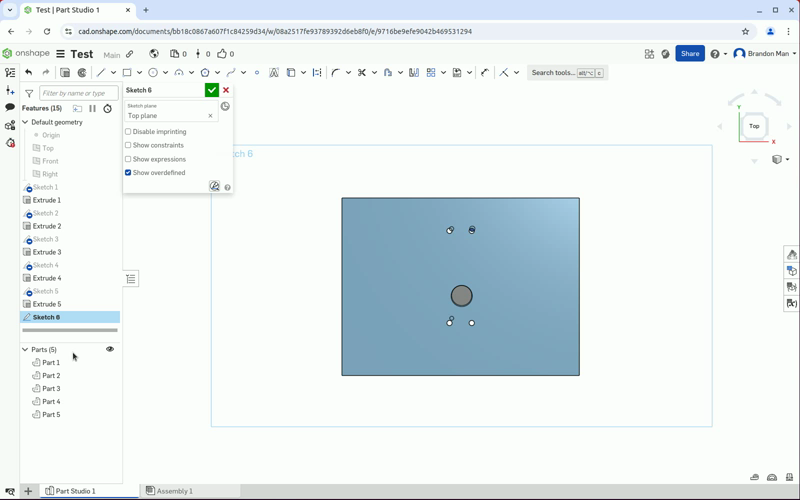
key(y)
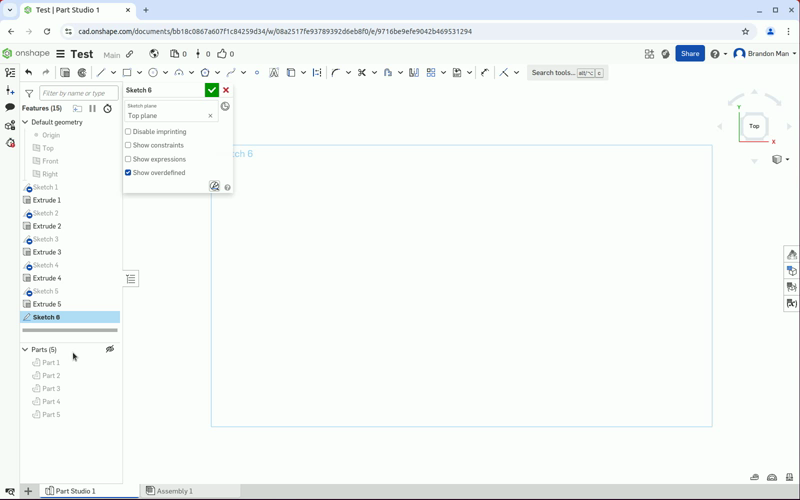
key(c)
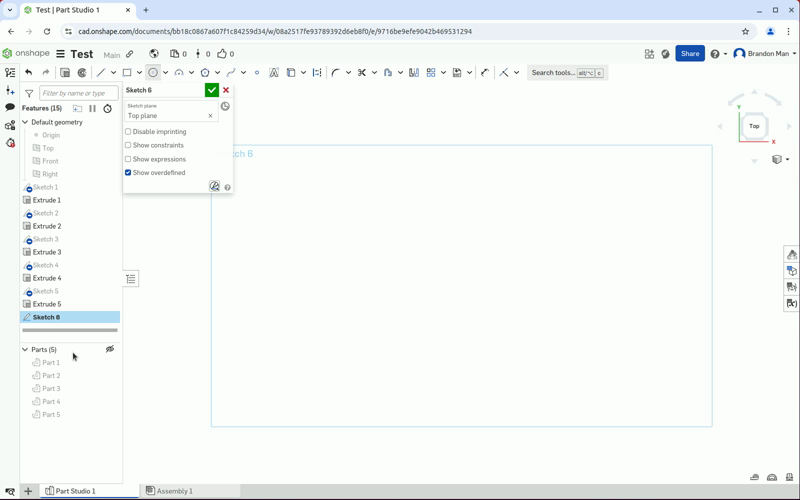
key_down(shift)
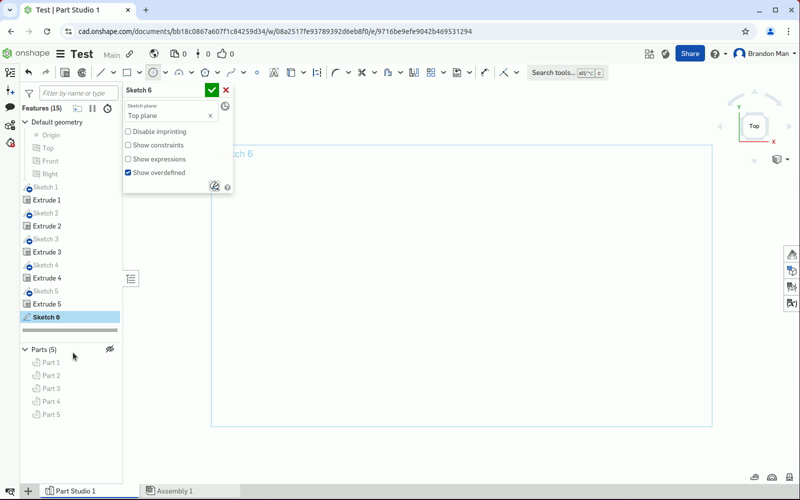
mouse_move(471, 318)
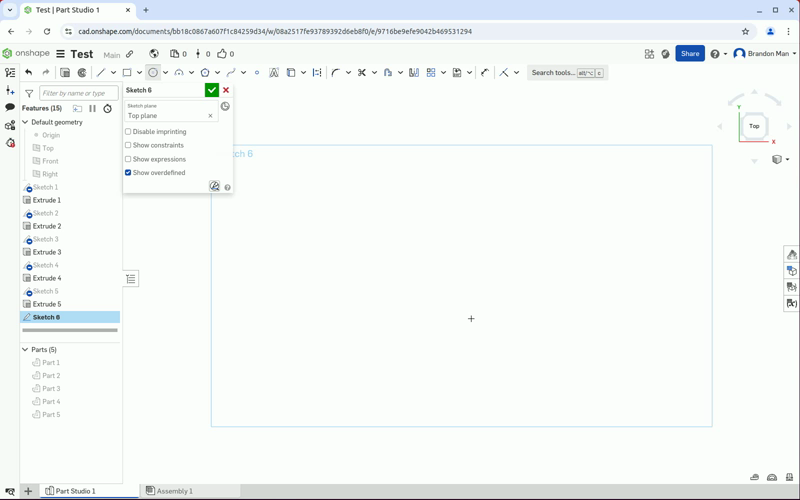
click(471, 318)
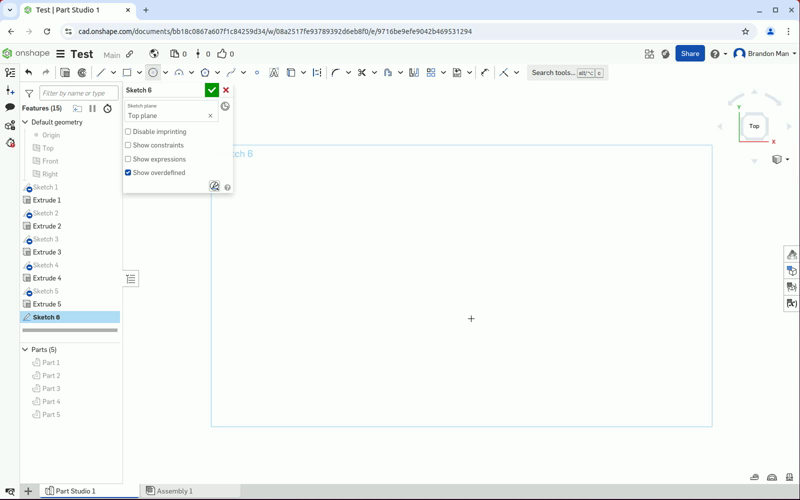
key_up(shift)
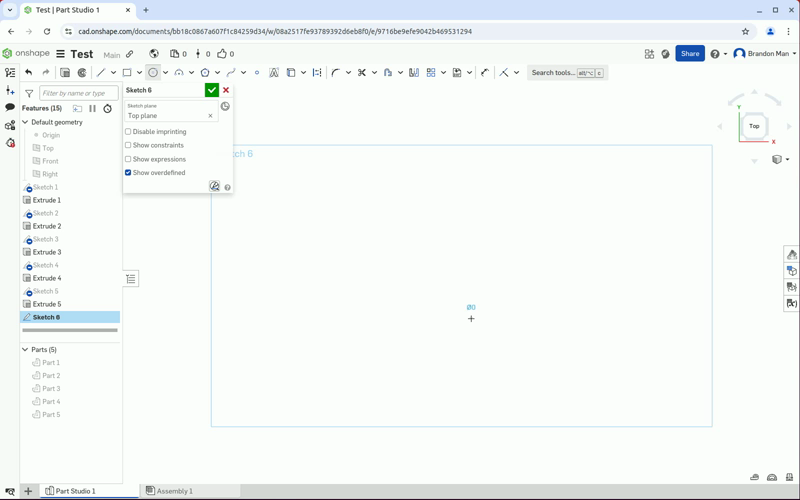
mouse_move(473, 318)
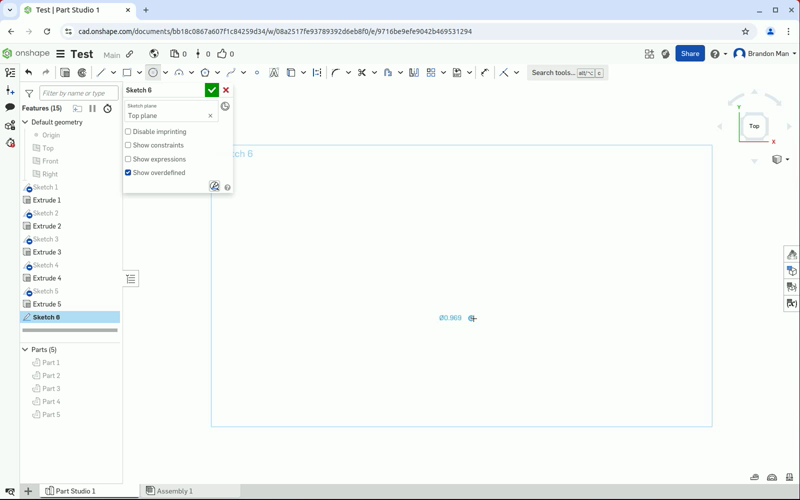
scroll(6)
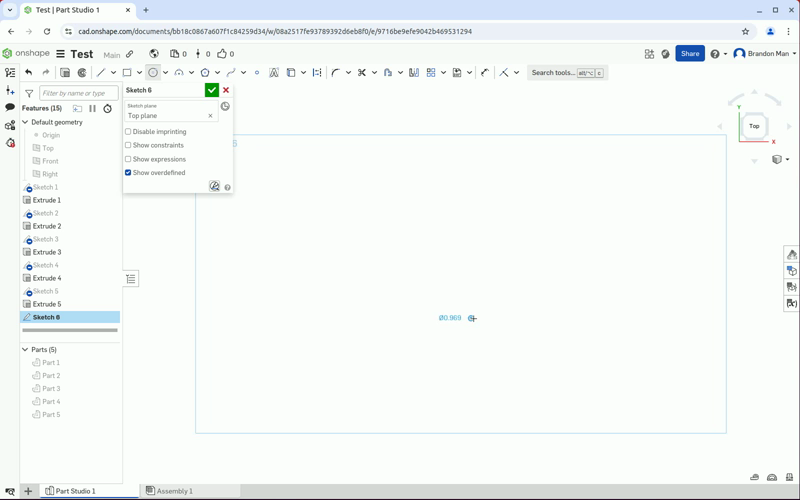
scroll(6)
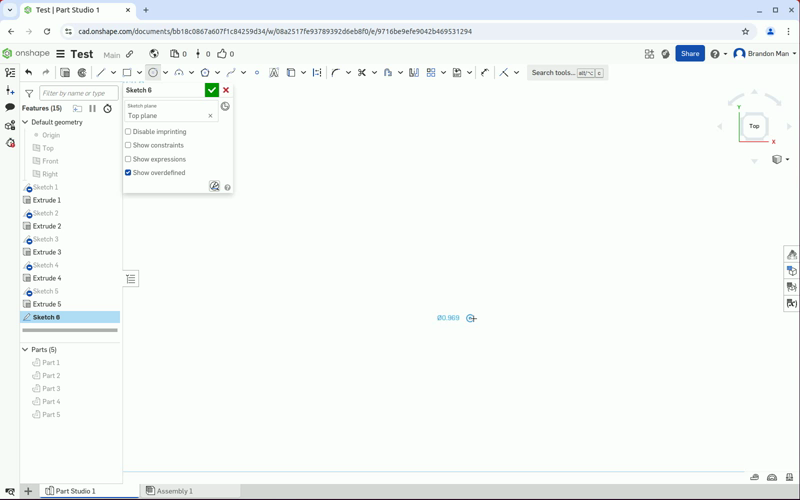
scroll(6)
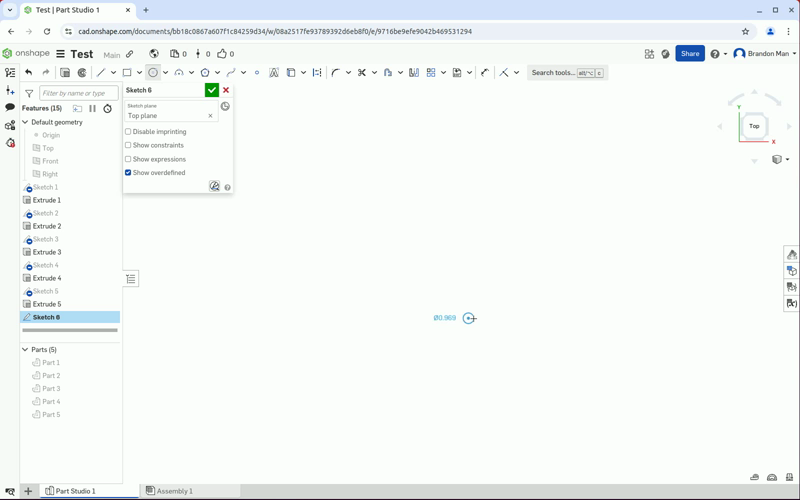
scroll(6)
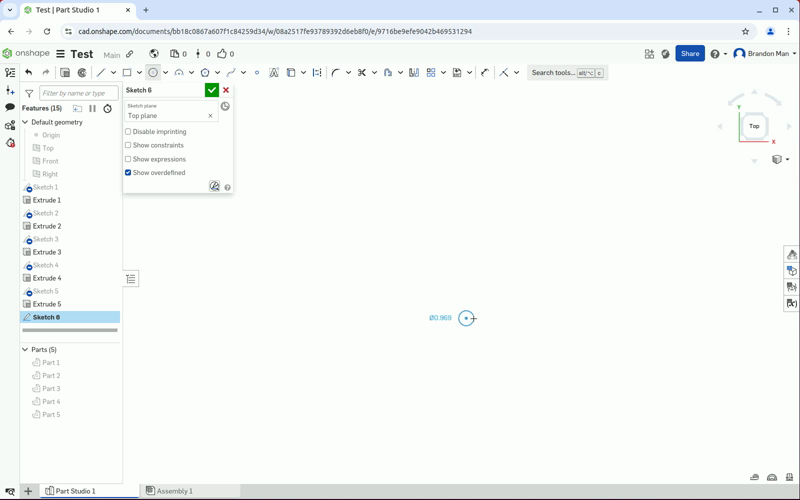
scroll(6)
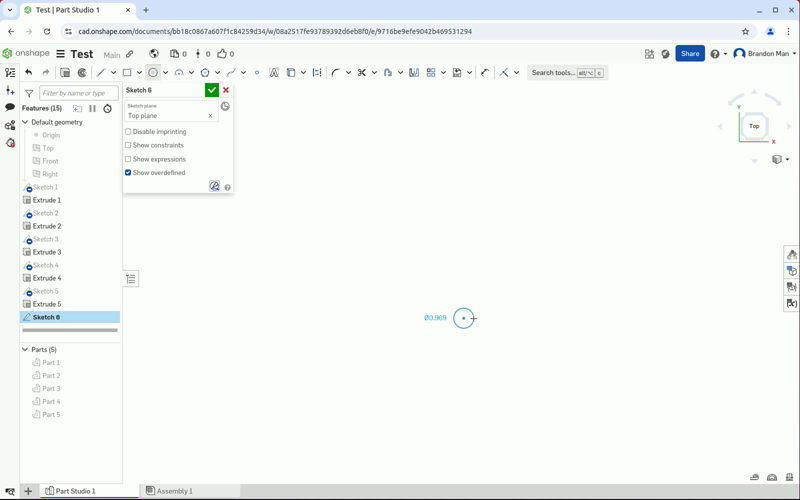
scroll(6)
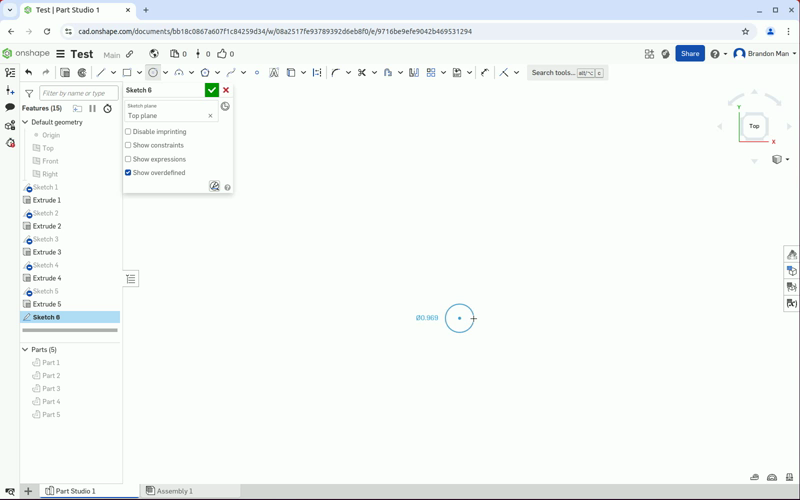
scroll(6)
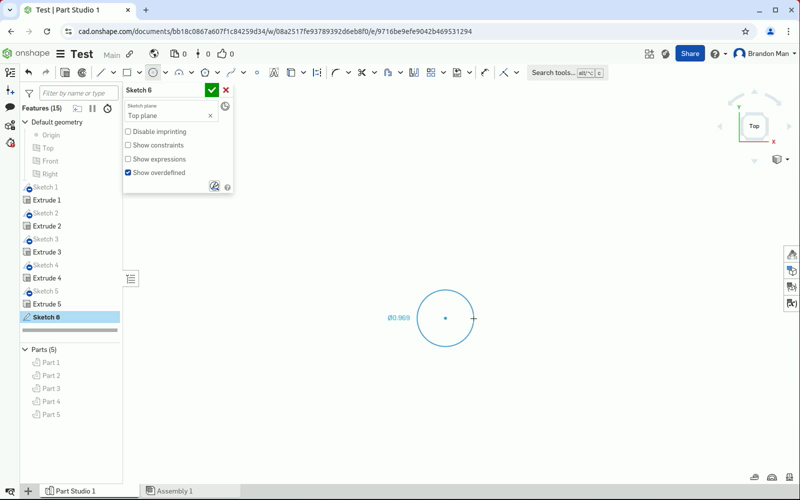
click(473, 318)
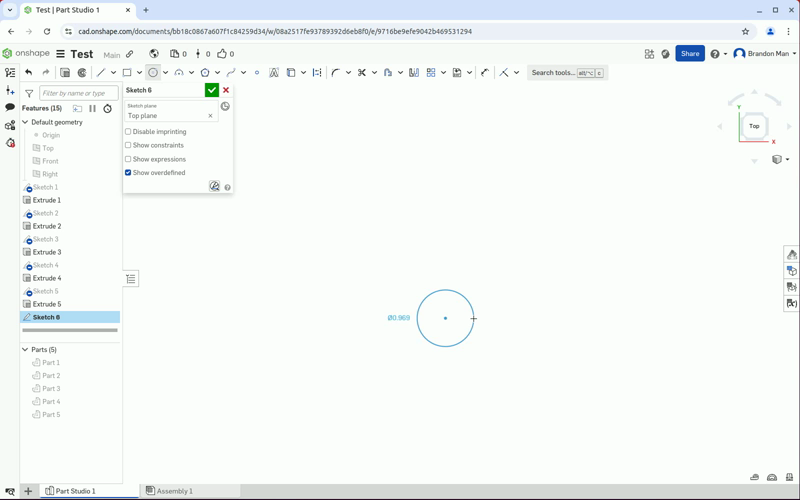
scroll(-6)
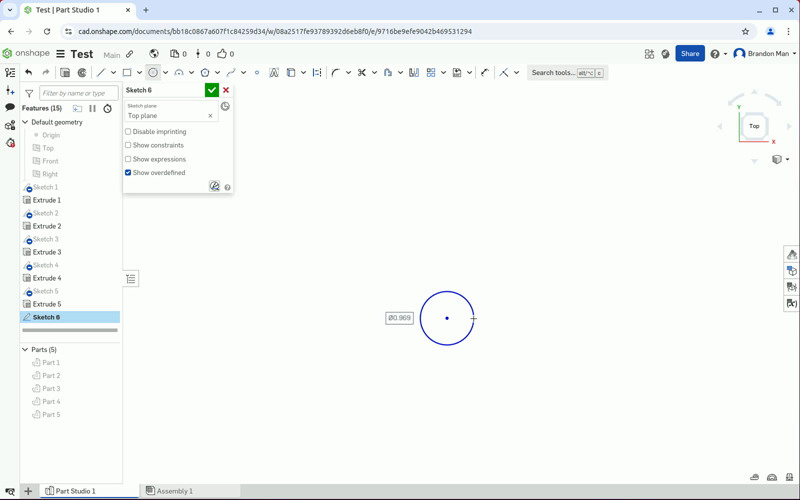
scroll(-6)
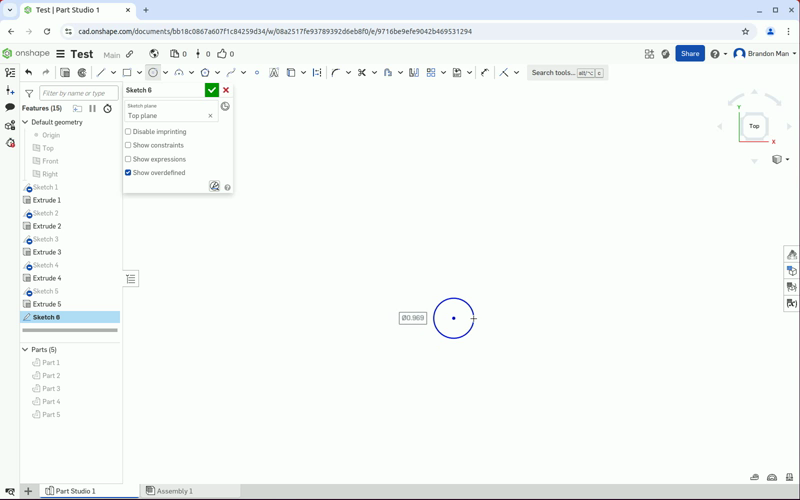
scroll(-6)
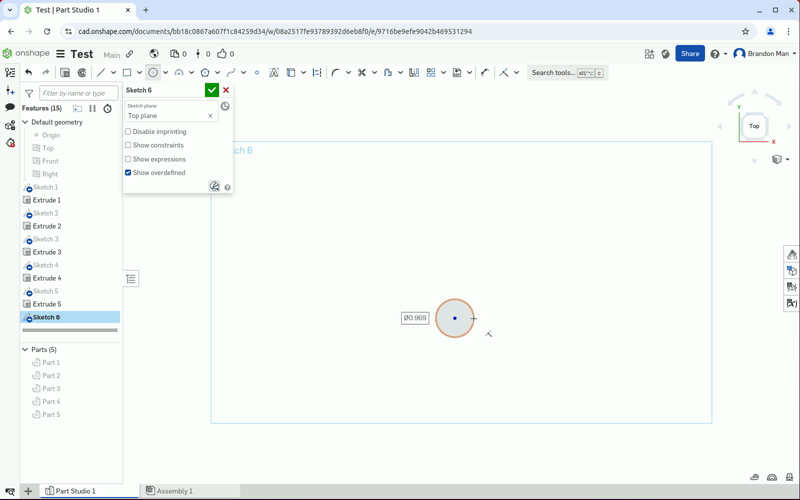
scroll(-6)
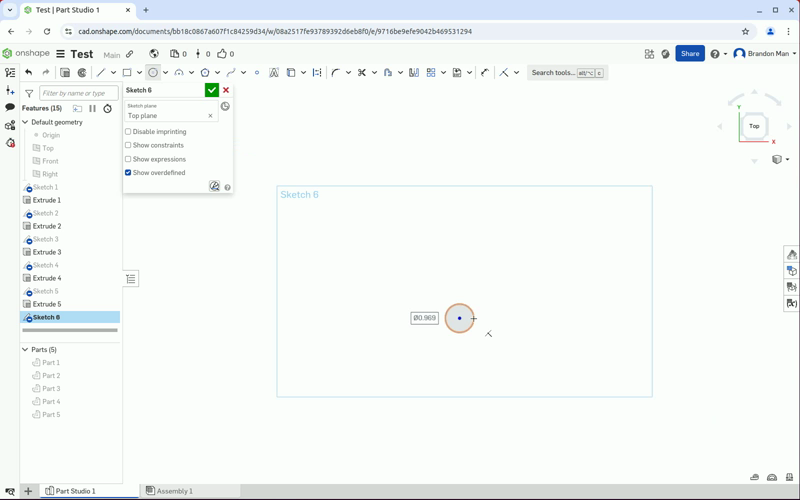
scroll(-6)
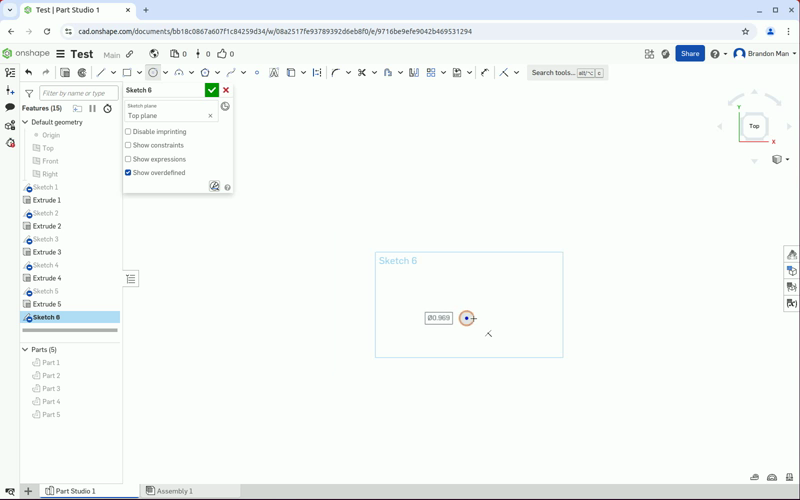
scroll(-6)
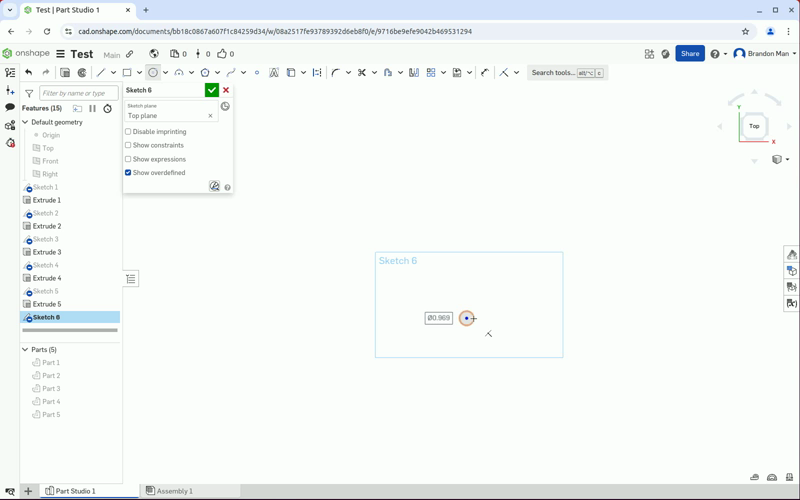
scroll(-6)
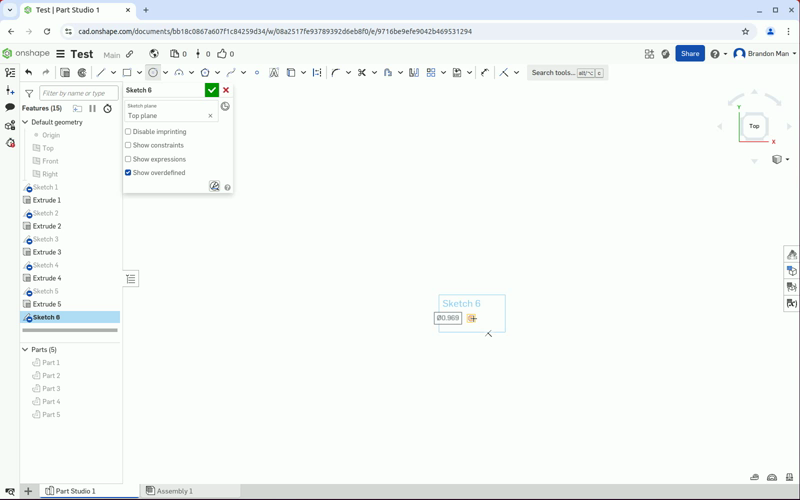
key(esc)
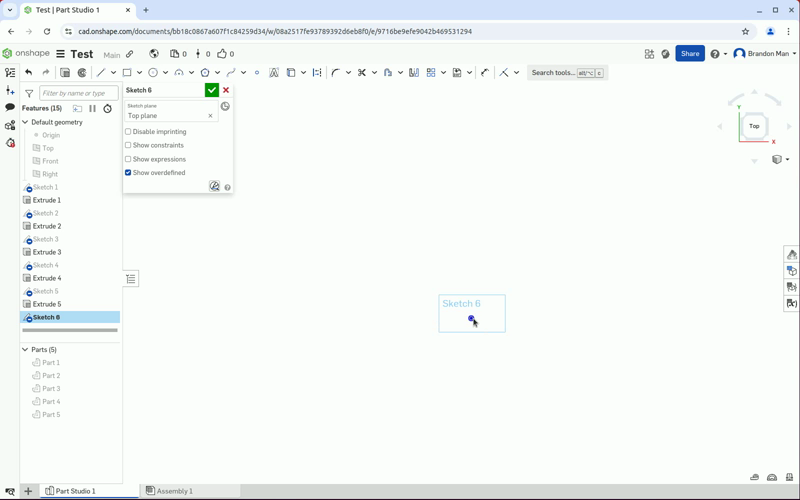
mouse_move(471, 318)
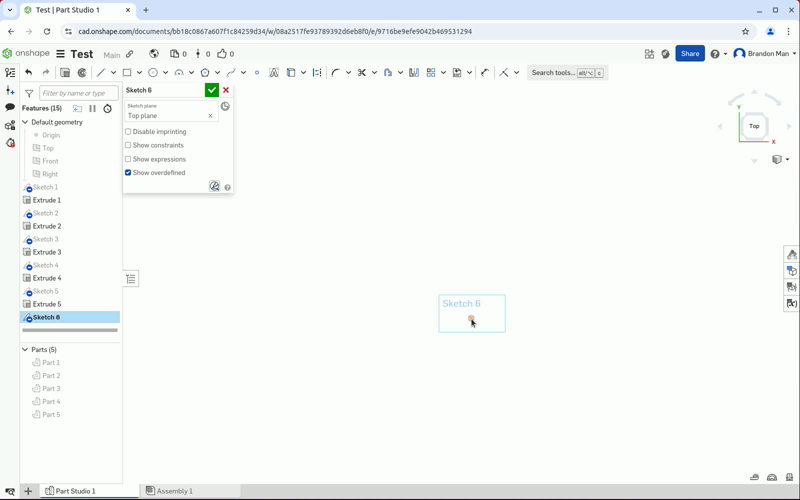
scroll(6)
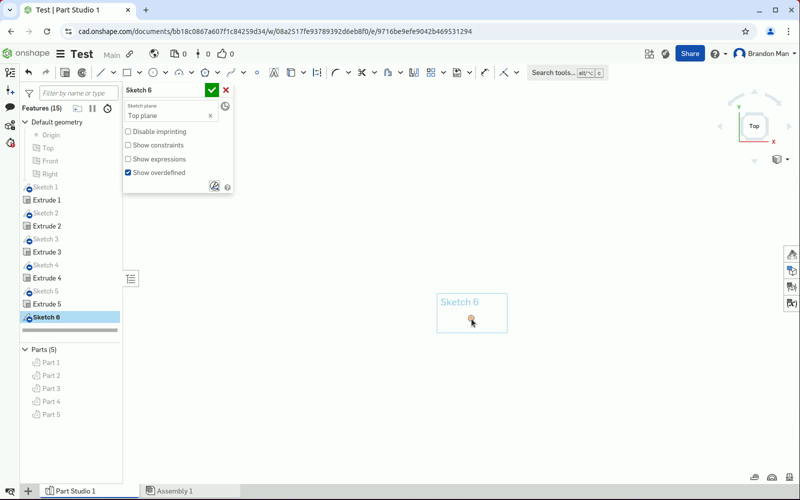
scroll(6)
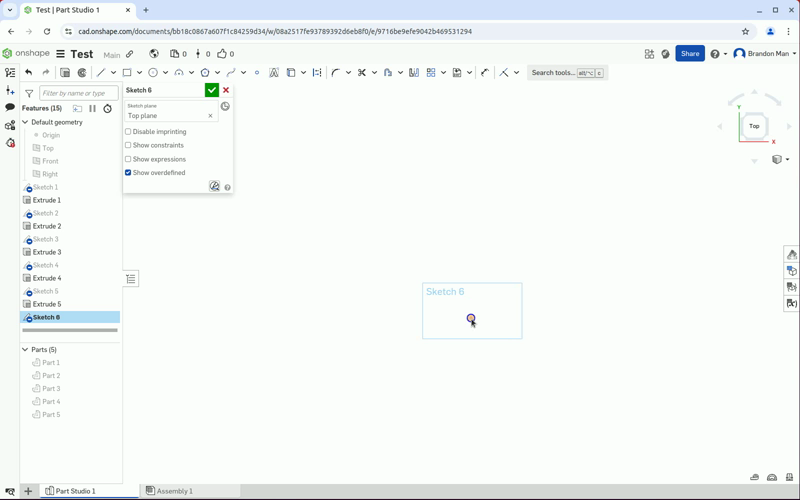
scroll(6)
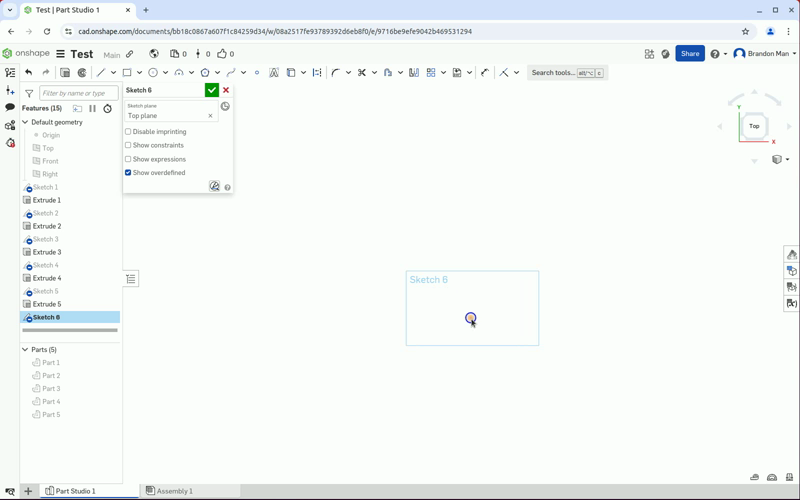
scroll(6)
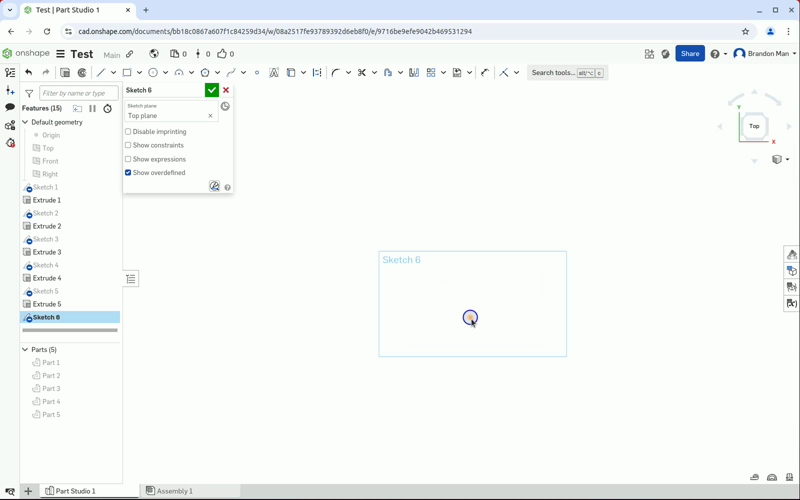
scroll(6)
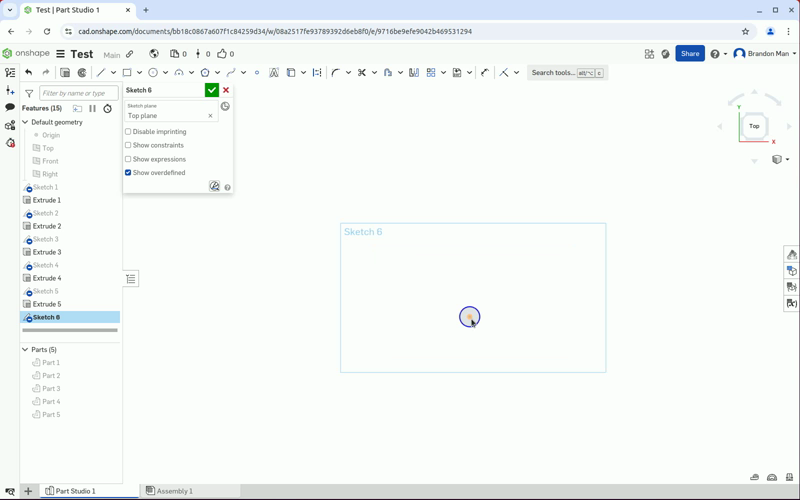
scroll(6)
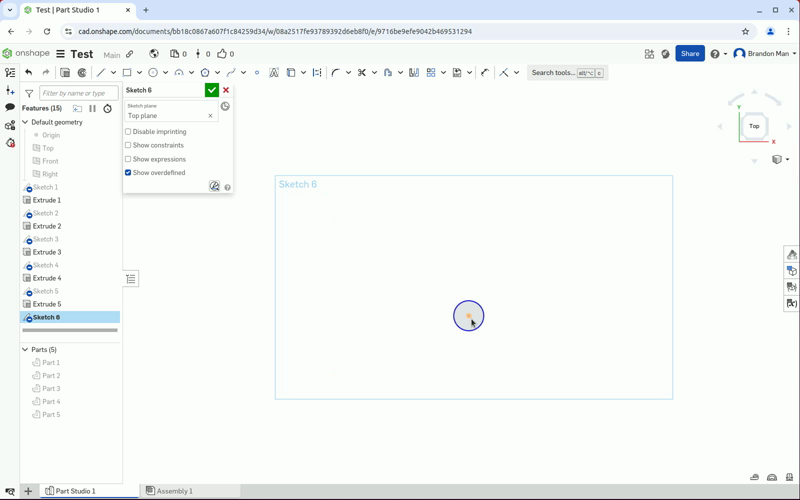
scroll(6)
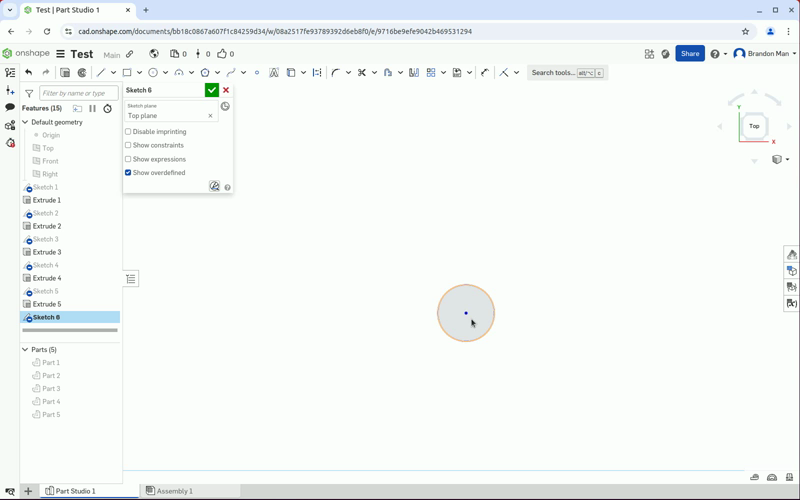
click(471, 318)
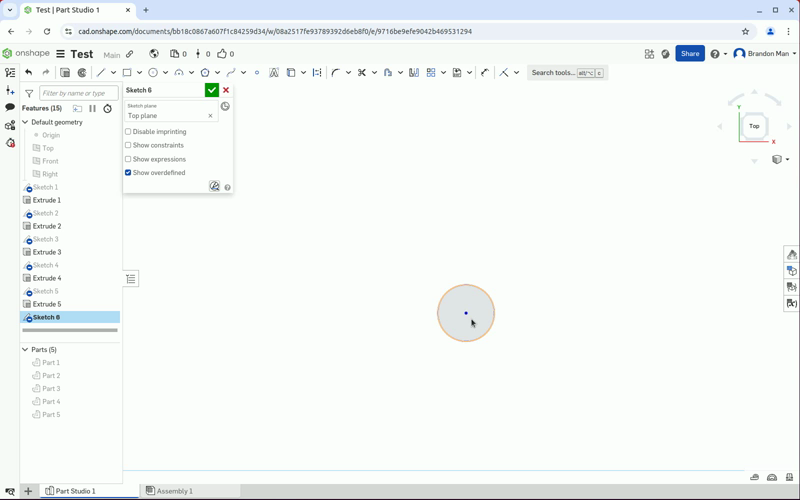
scroll(-6)
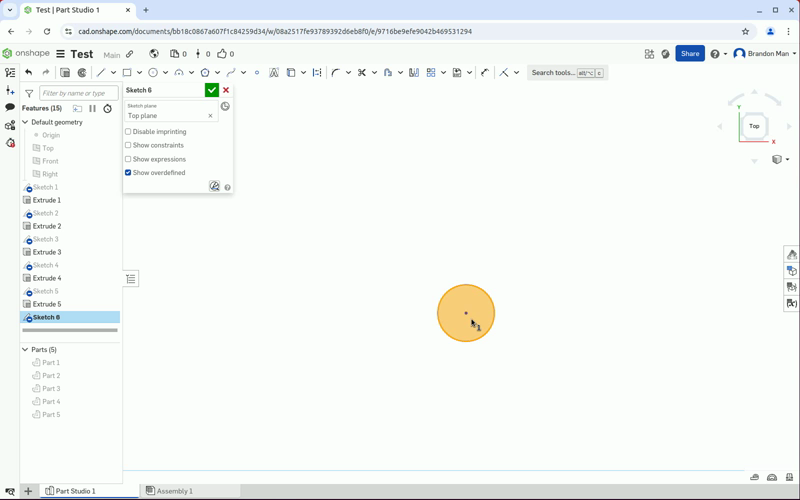
scroll(-6)
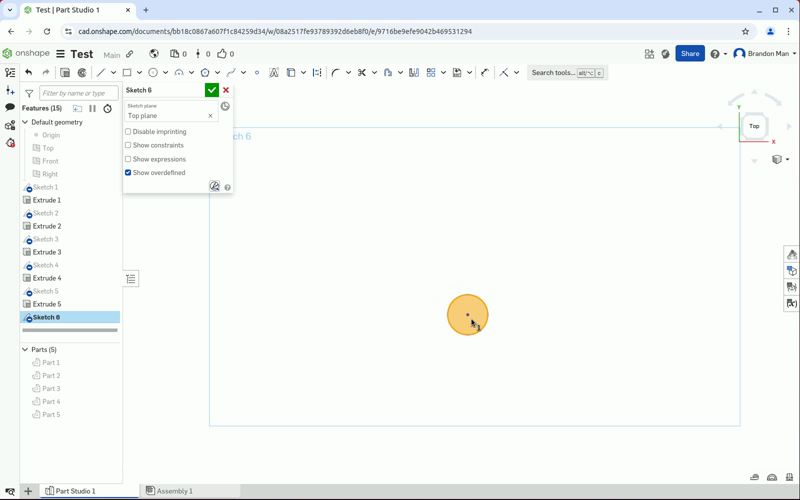
scroll(-6)
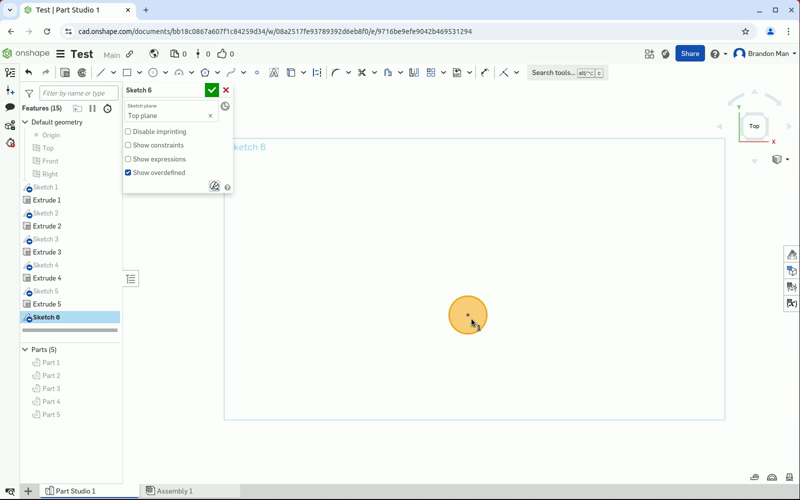
scroll(-6)
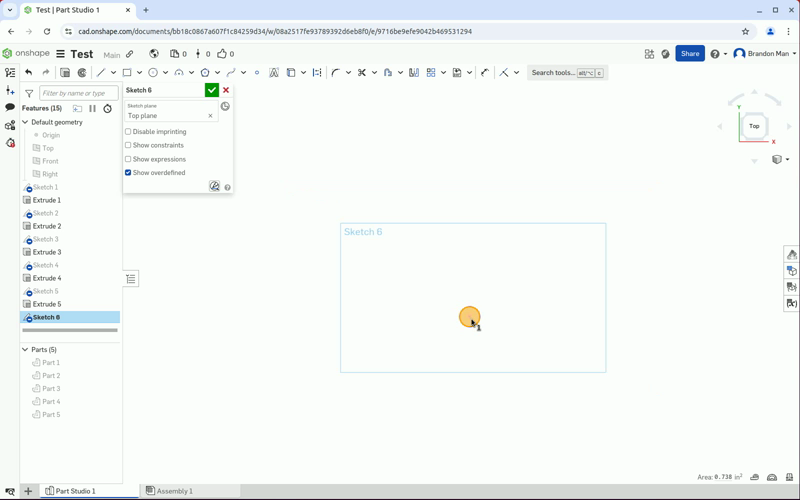
scroll(-6)
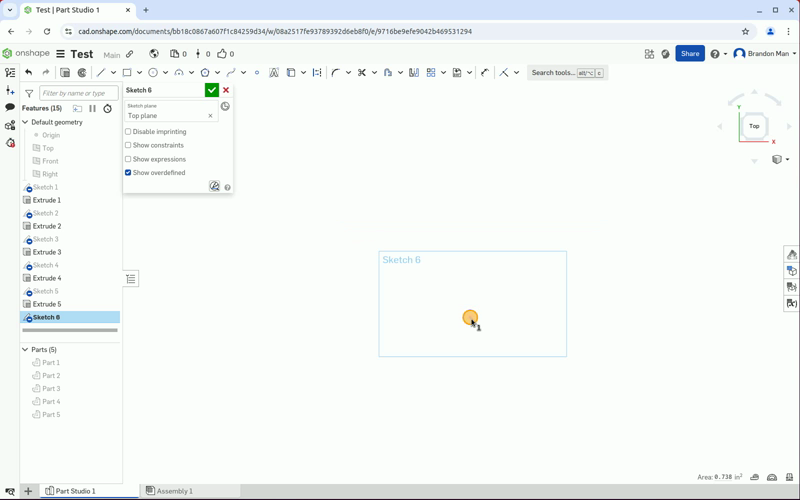
scroll(-6)
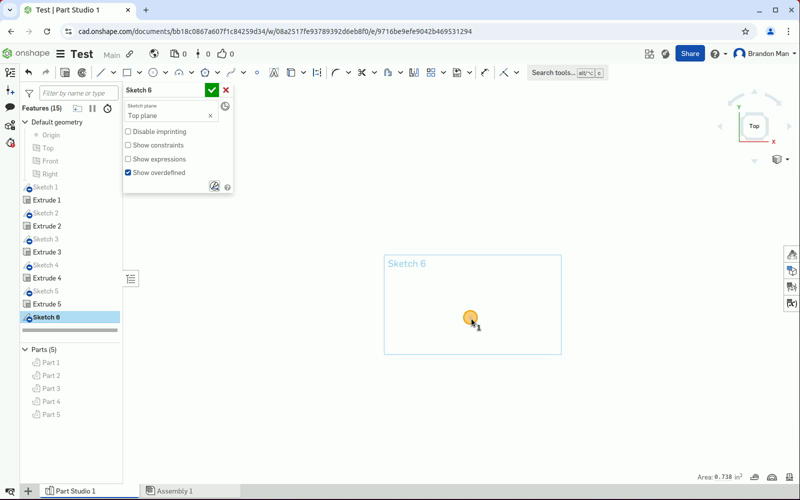
scroll(-6)
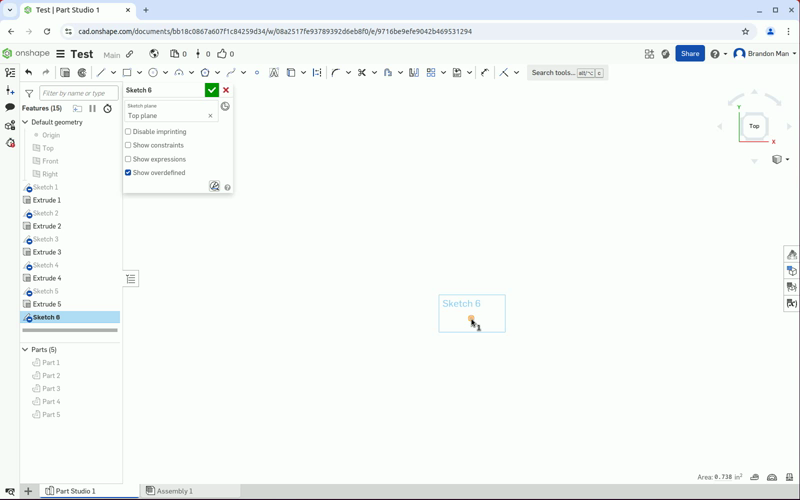
mouse_move(73, 352)
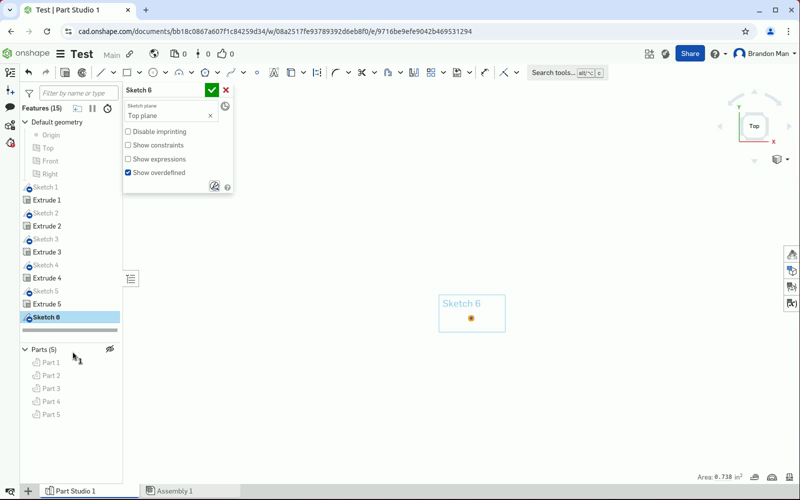
key(shift+y)
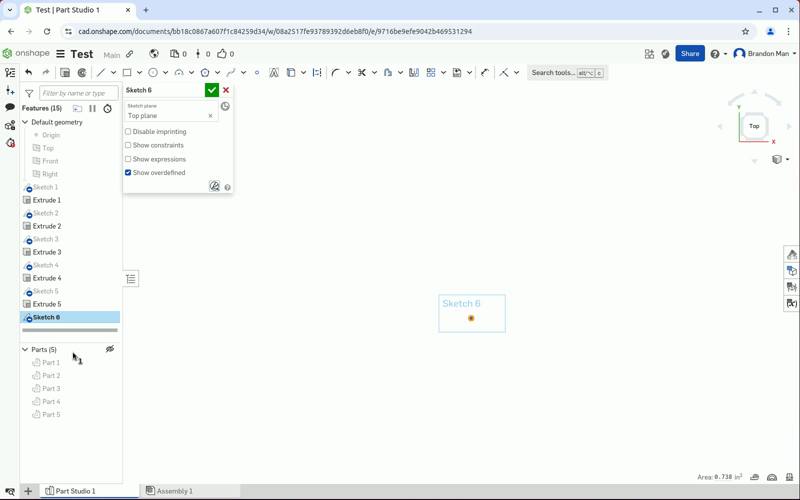
key(shift+e)
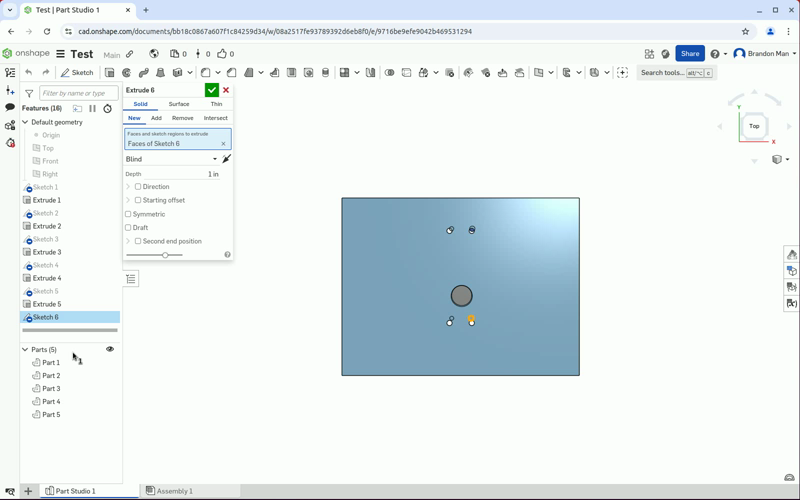
mouse_move(143, 106)
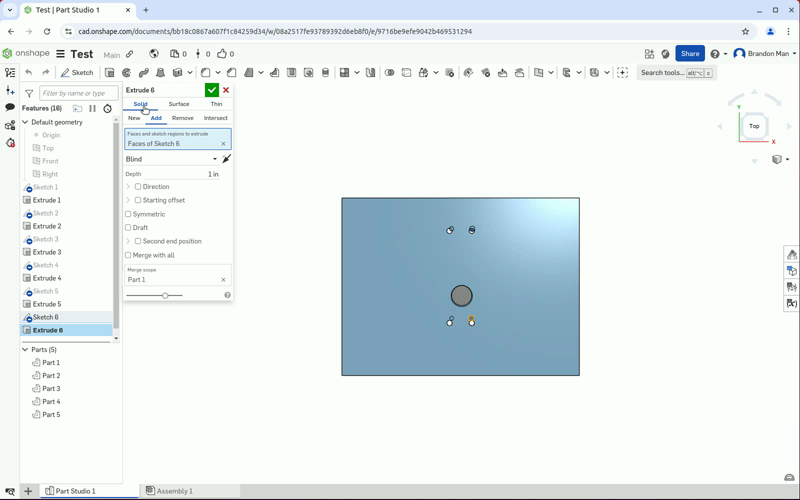
click(143, 106)
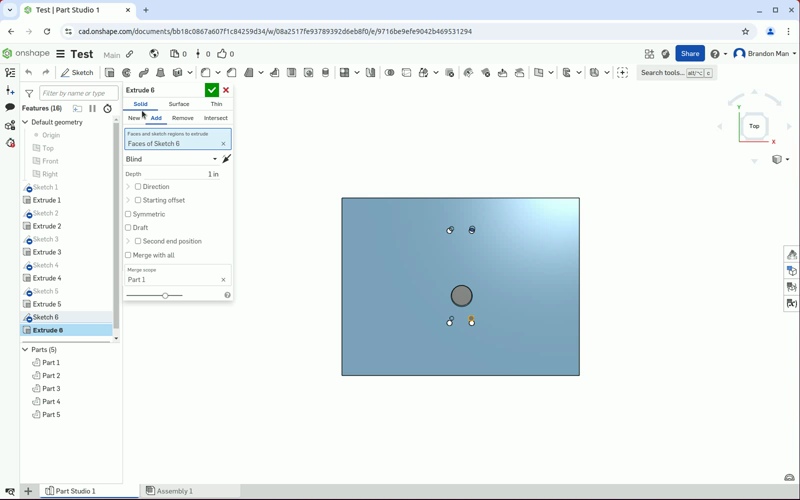
mouse_move(137, 120)
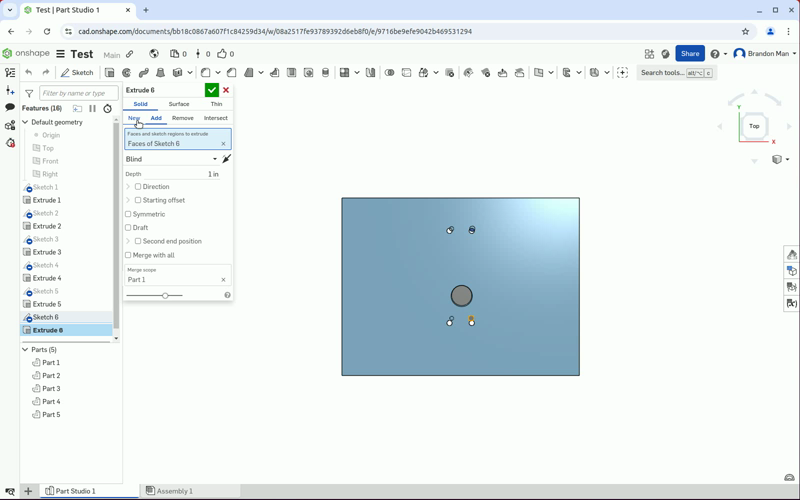
click(137, 120)
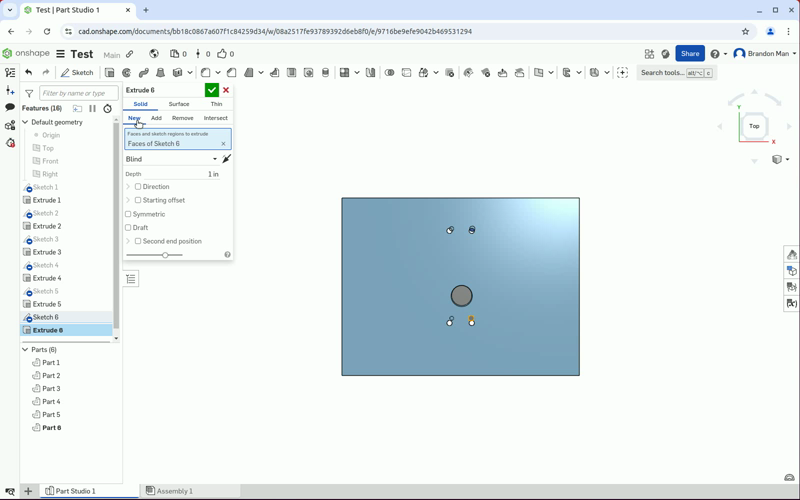
key(tab, 4)
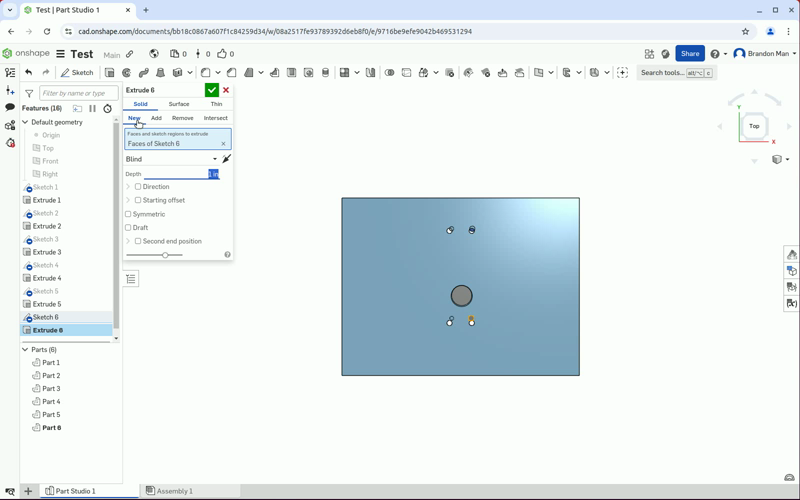
text(1.204)
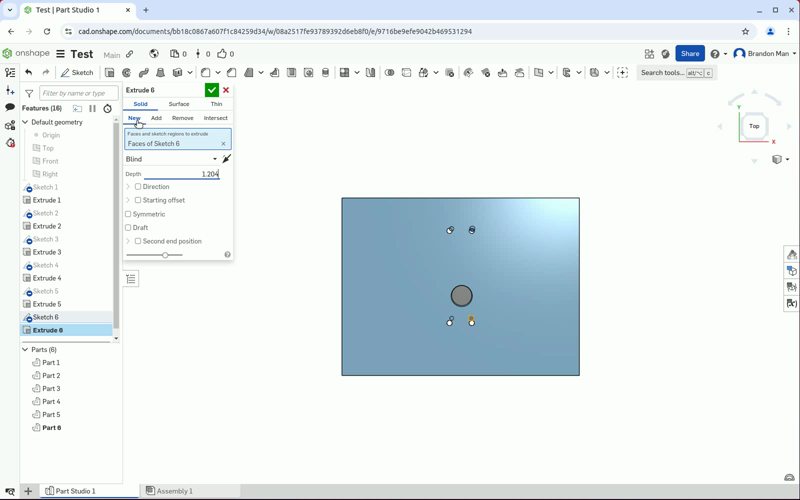
key(enter)
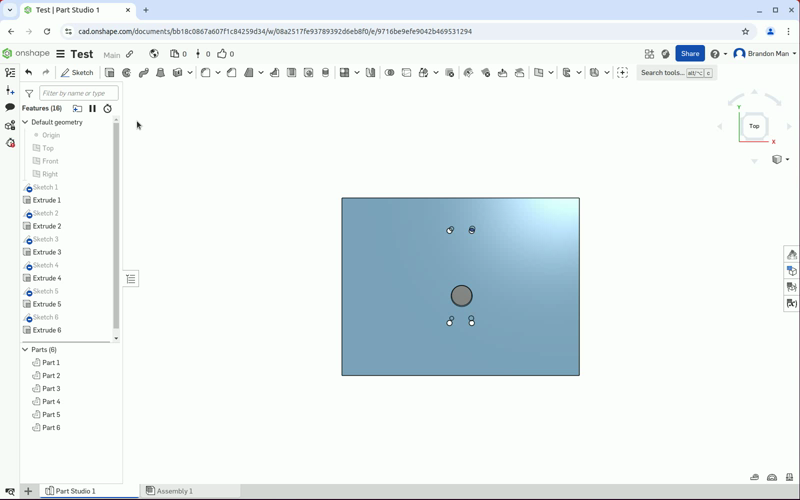
key(shift+h)
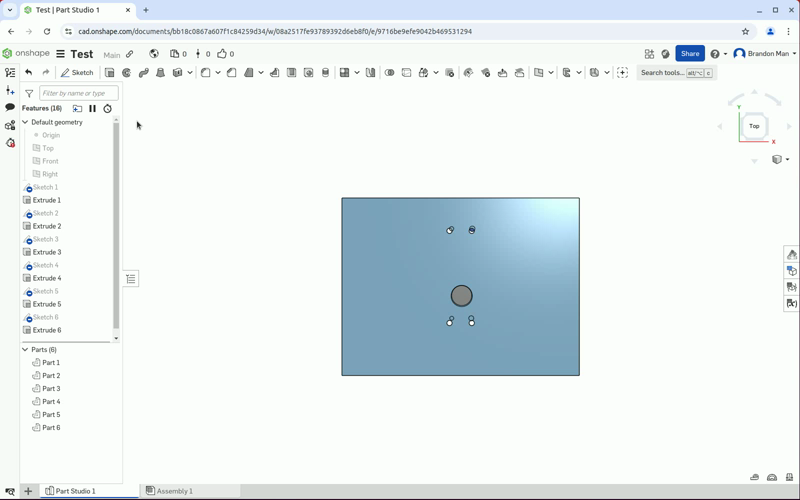
key(shift+h)
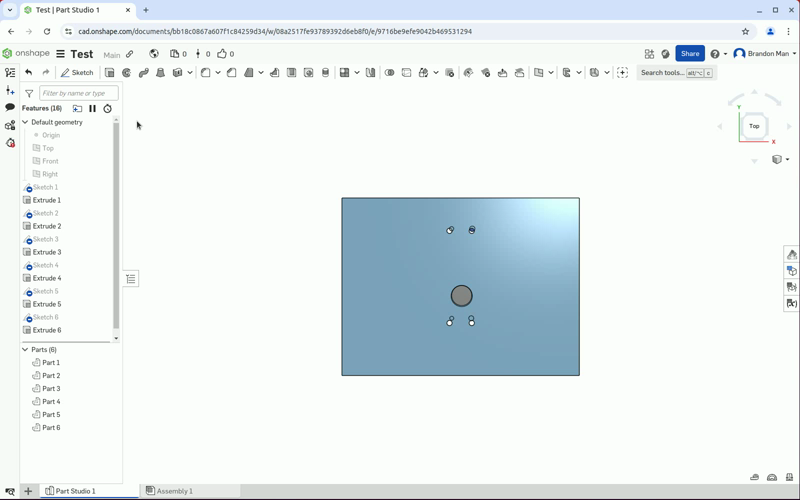
key(shift+7)
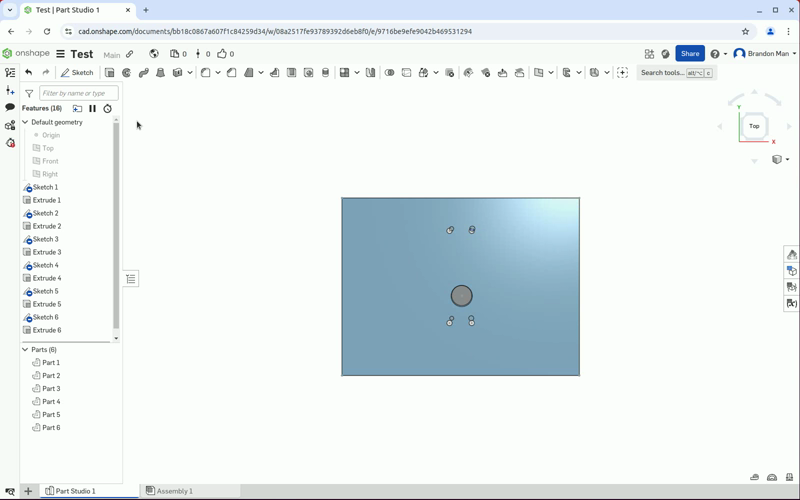
key(up, 3)
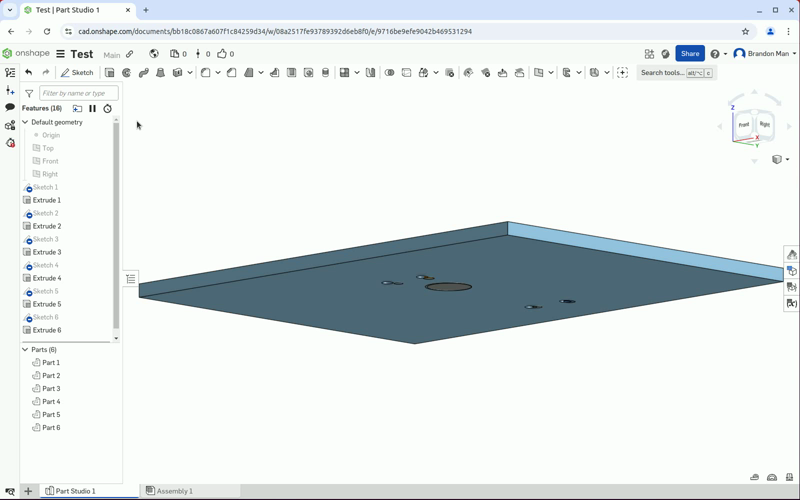
key(left, 3)
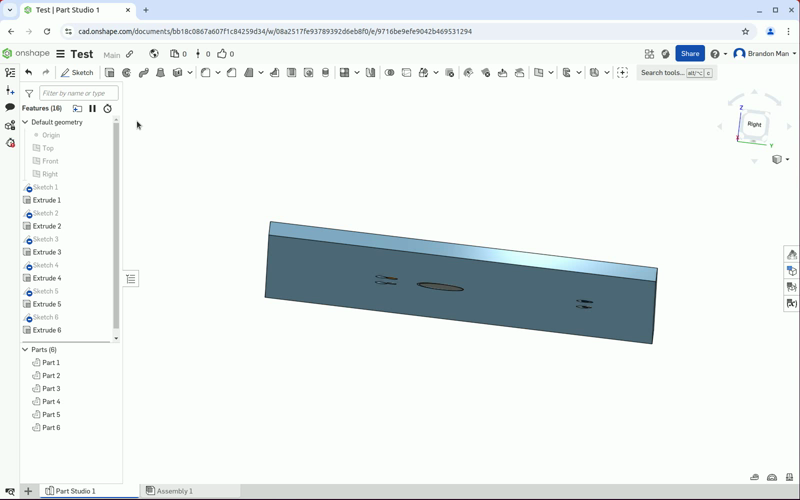
key(right, 3)
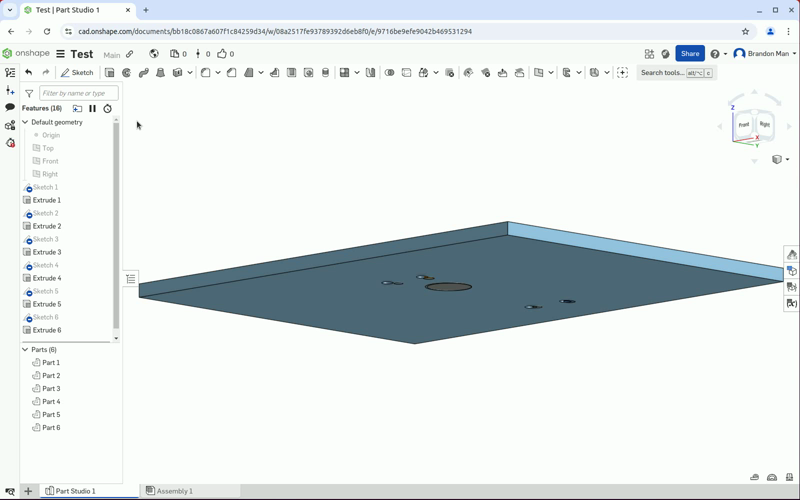
key(down, 3)
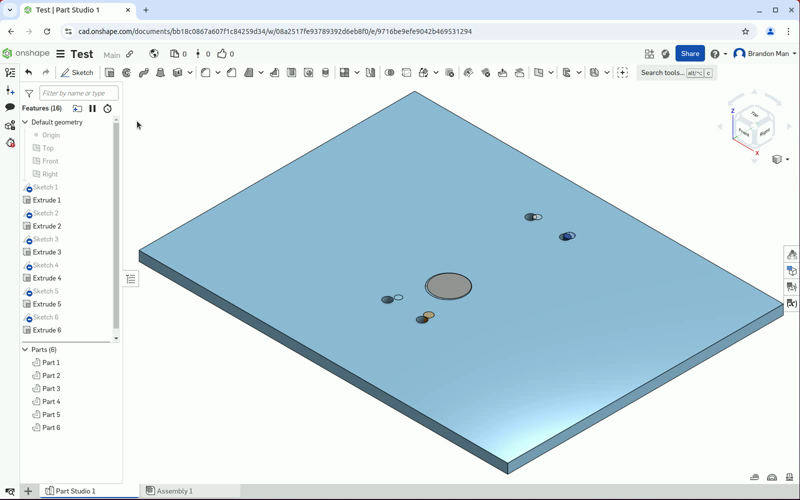
mouse_move(69, 189)
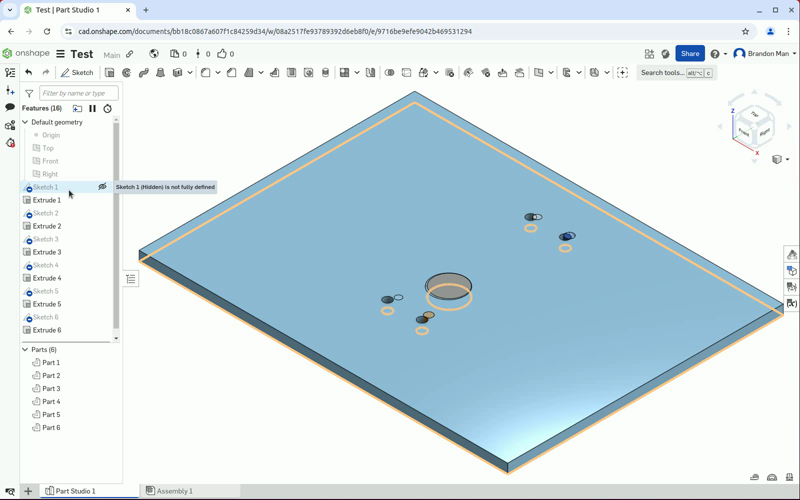
click(69, 189)